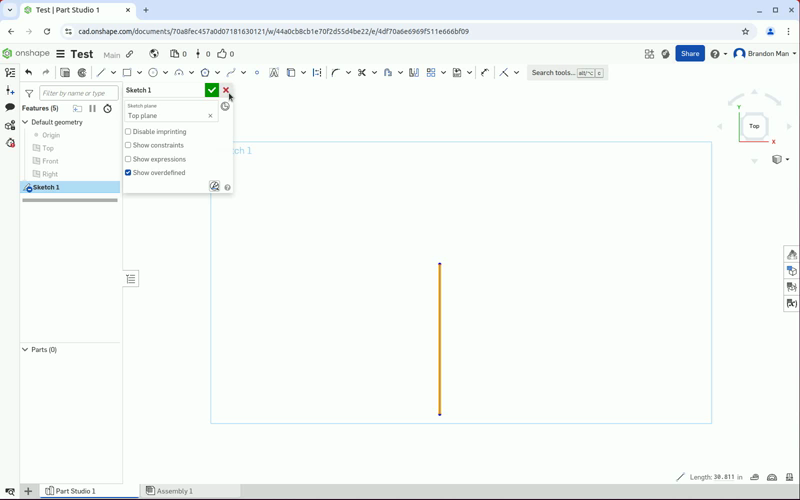
key(shift+h)
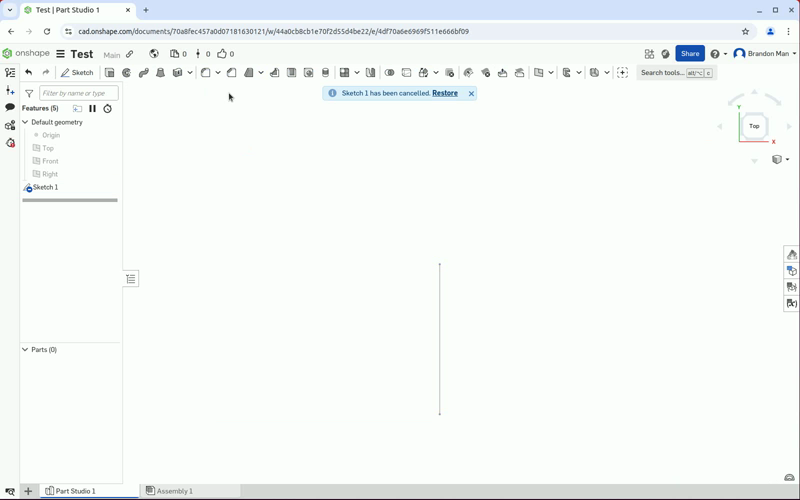
key(shift+s)
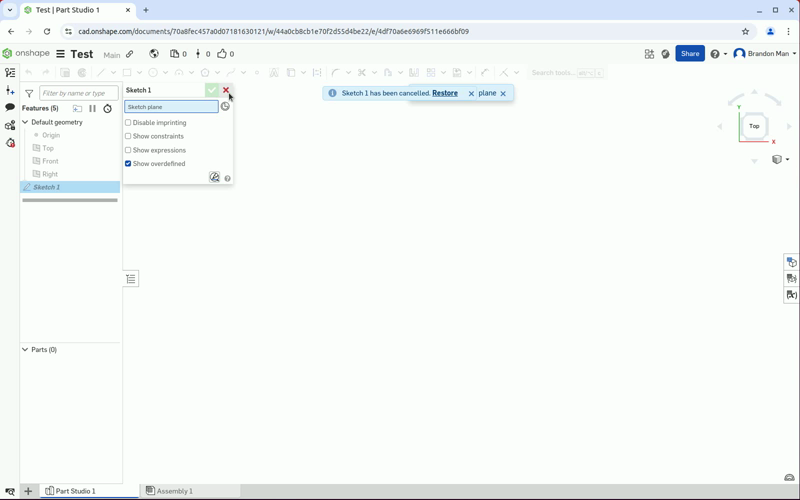
mouse_move(73, 150)
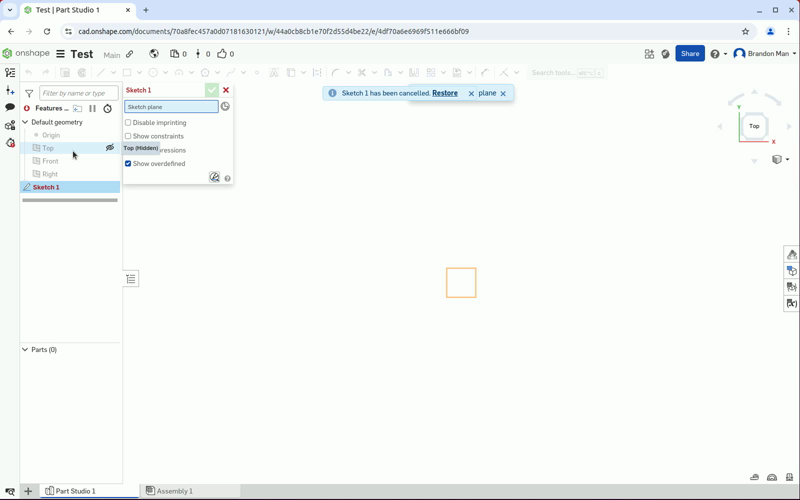
click(73, 150)
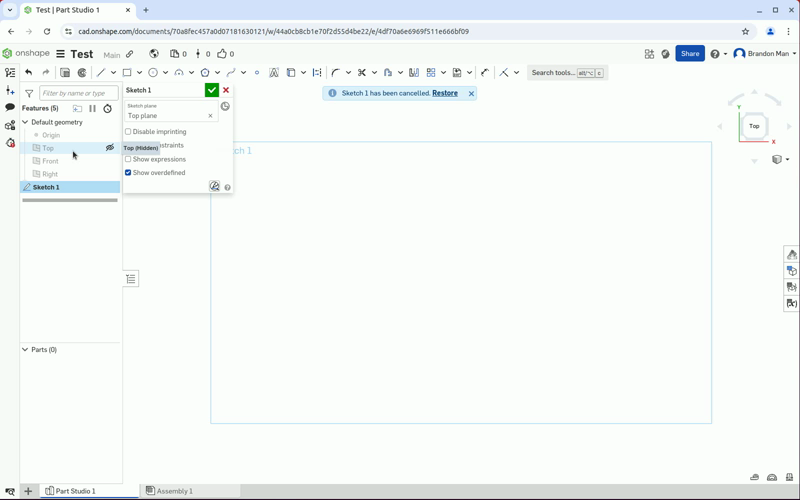
mouse_move(73, 352)
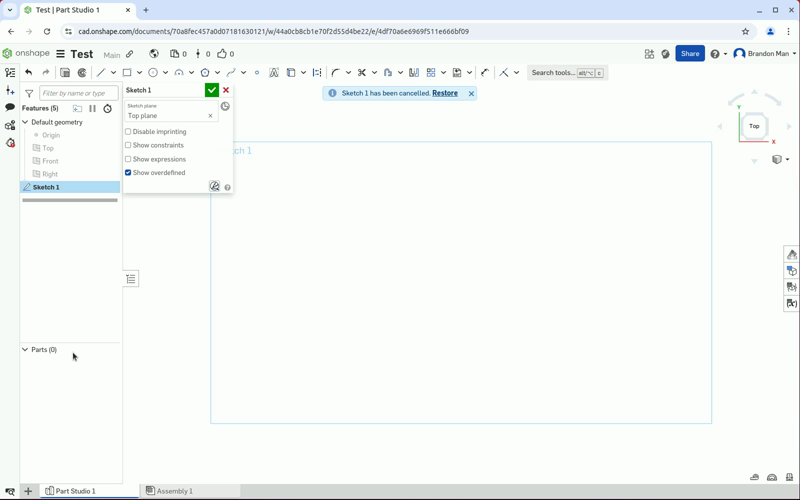
key(y)
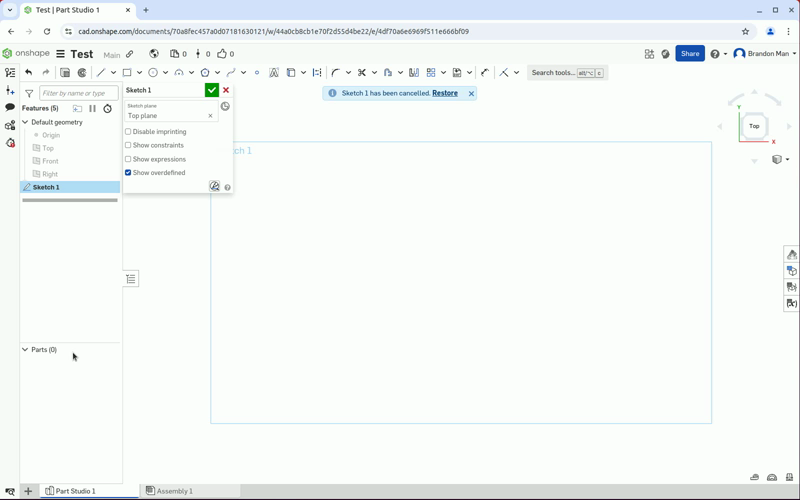
key(l)
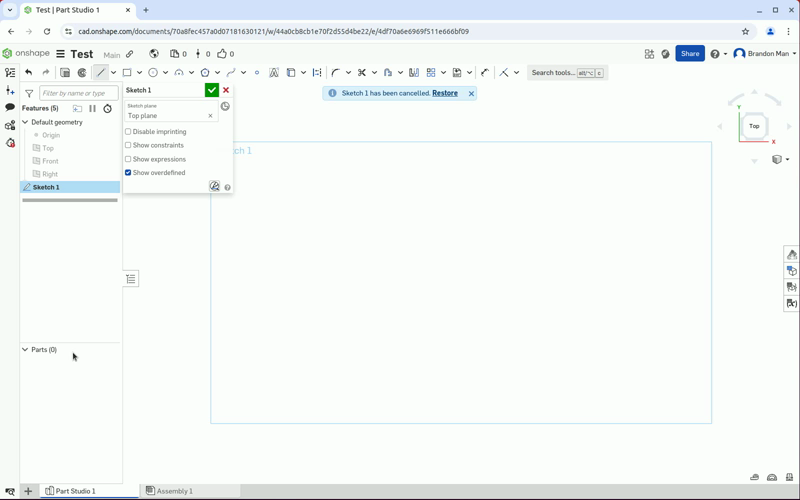
key_down(shift)
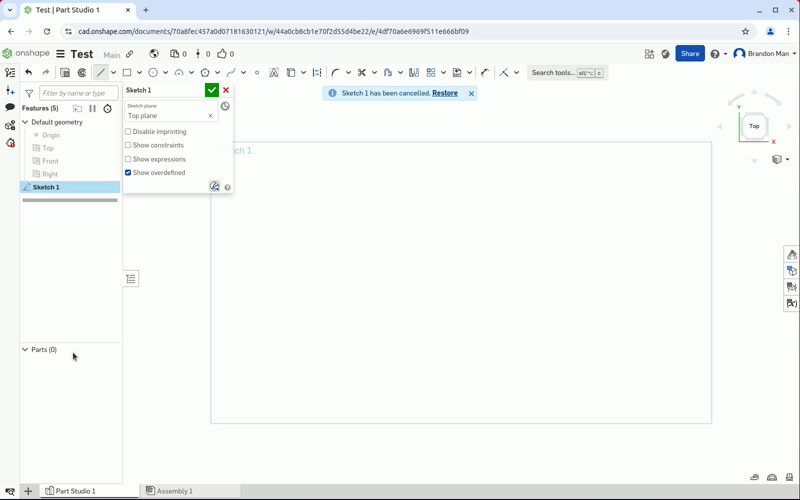
mouse_move(363, 239)
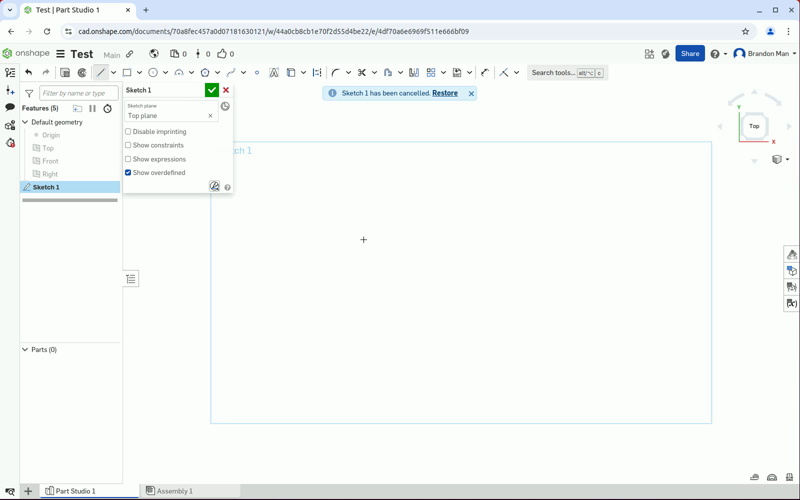
click(363, 239)
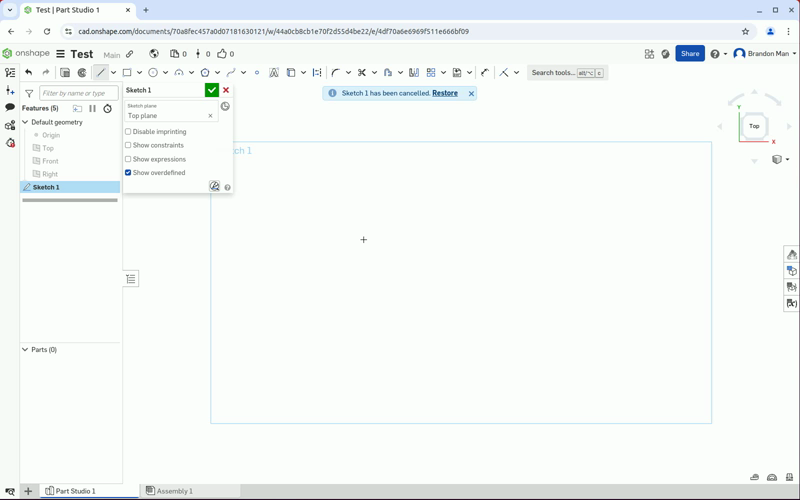
key_up(shift)
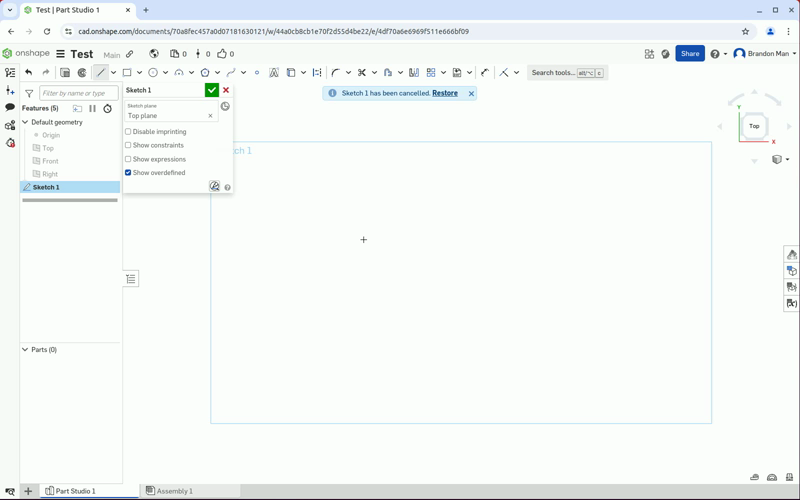
key_down(shift)
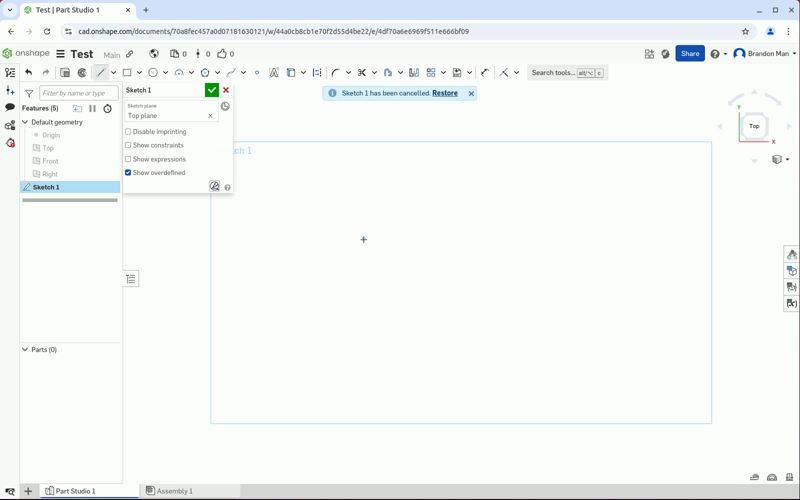
mouse_move(450, 390)
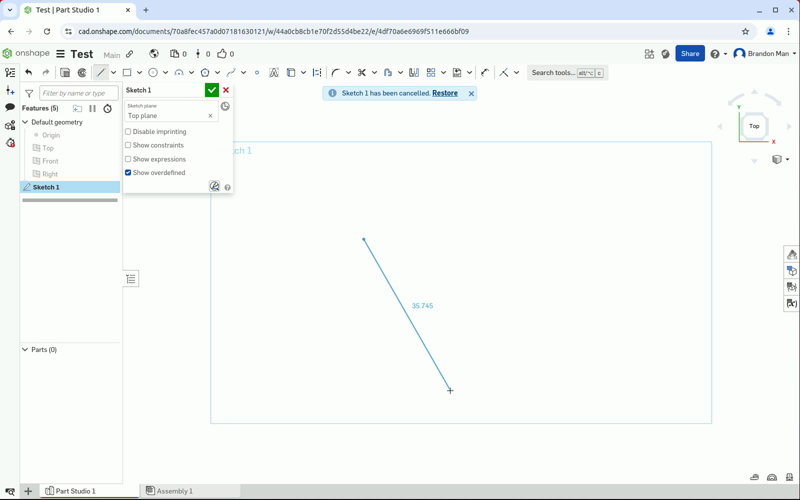
click(450, 390)
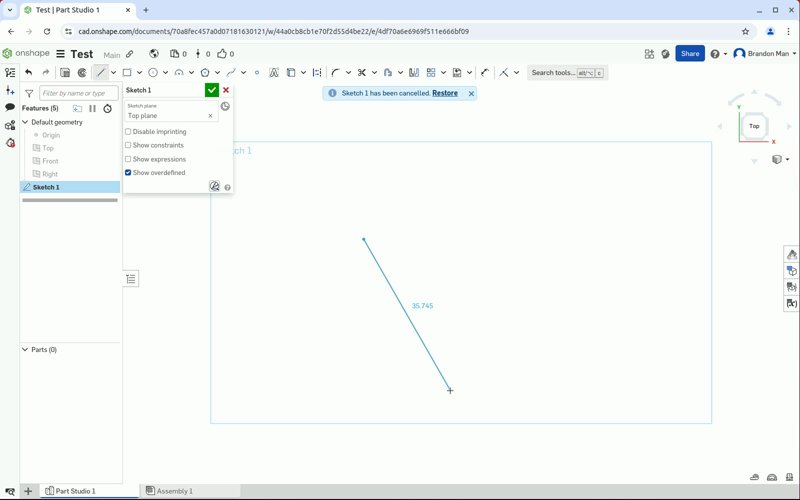
key_up(shift)
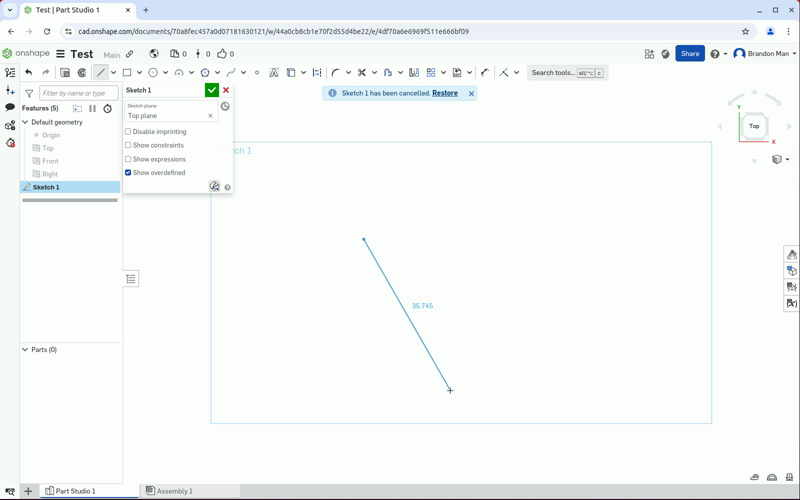
key(esc)
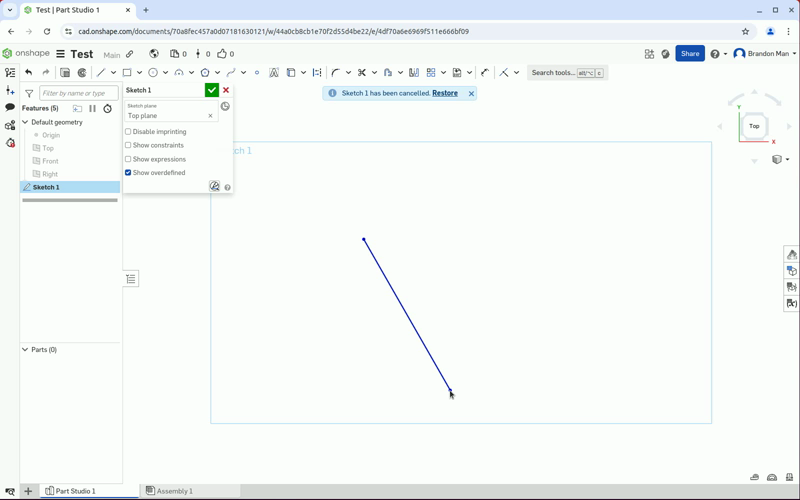
key(a)
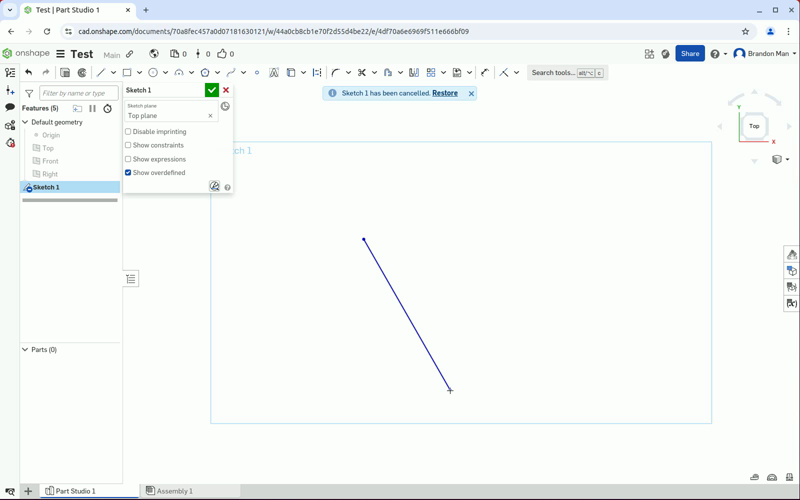
mouse_move(450, 390)
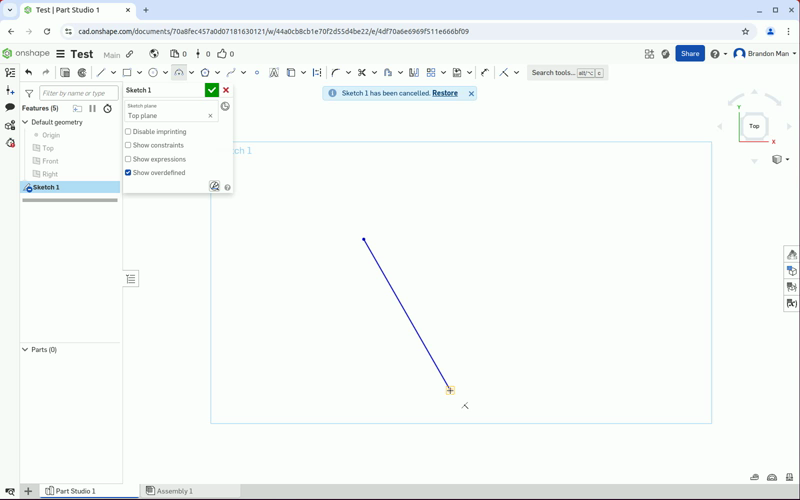
click(450, 390)
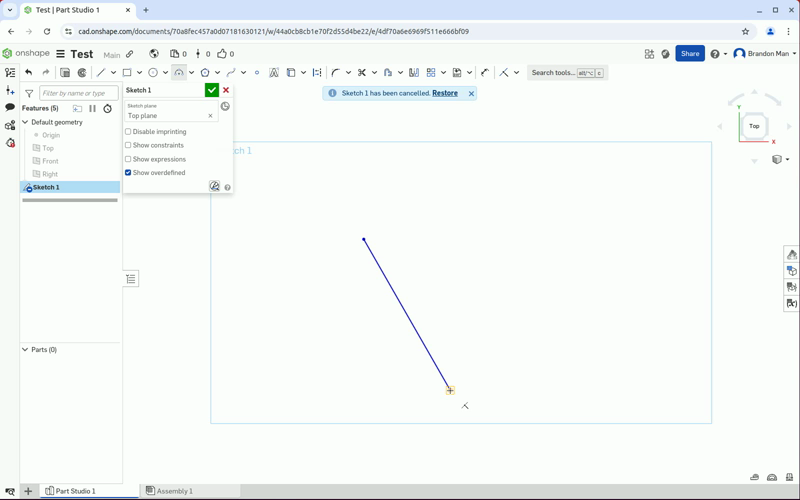
key_down(shift)
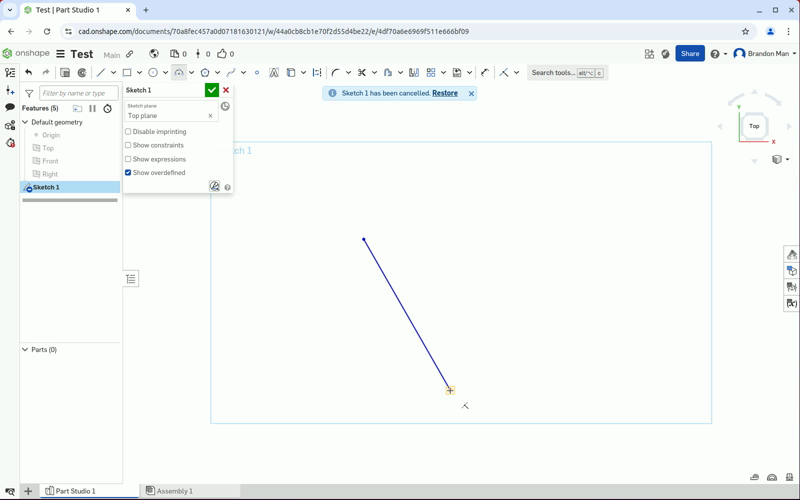
mouse_move(470, 390)
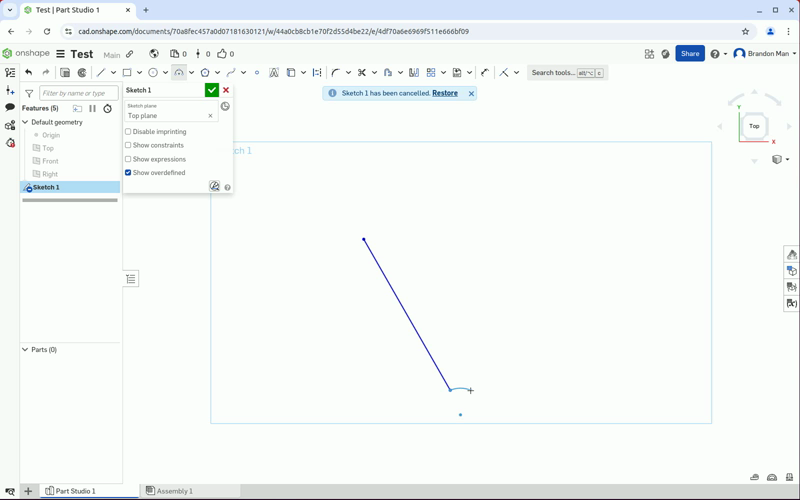
click(470, 390)
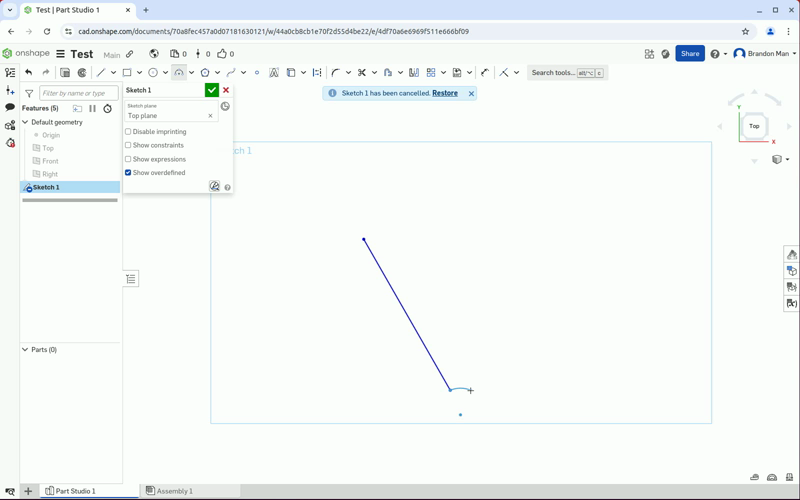
mouse_move(460, 396)
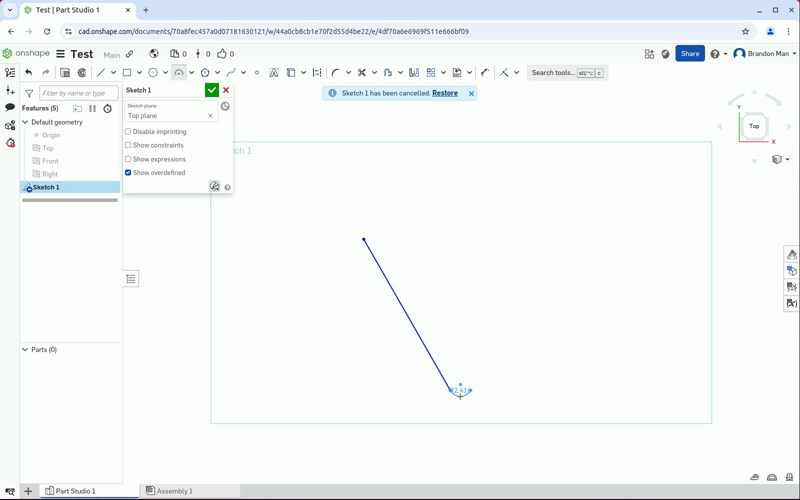
click(460, 396)
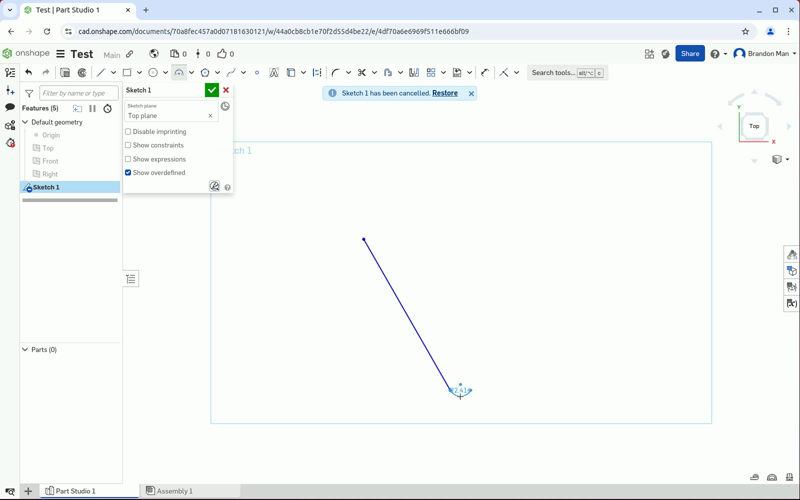
key_up(shift)
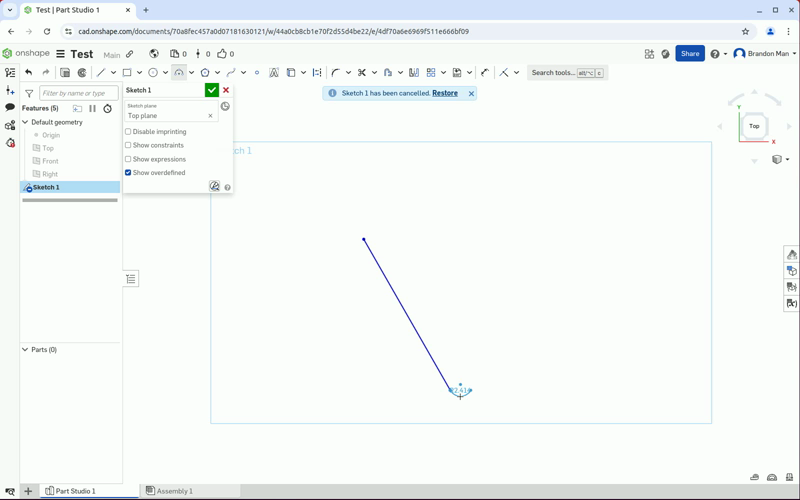
key(esc)
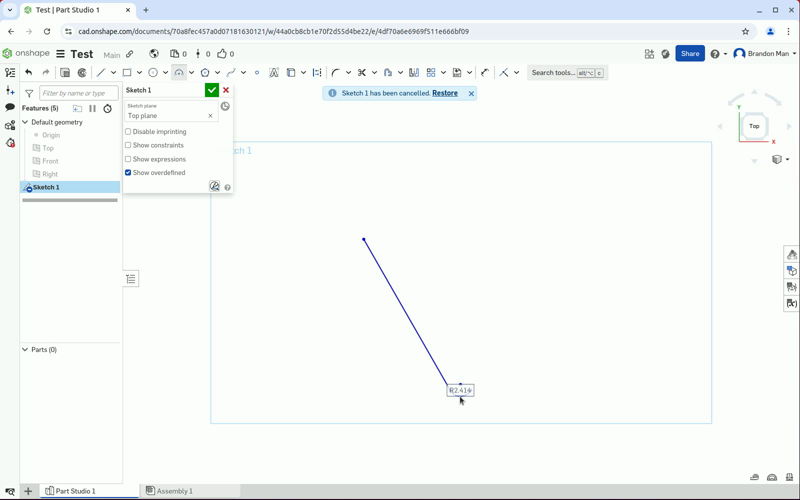
key(l)
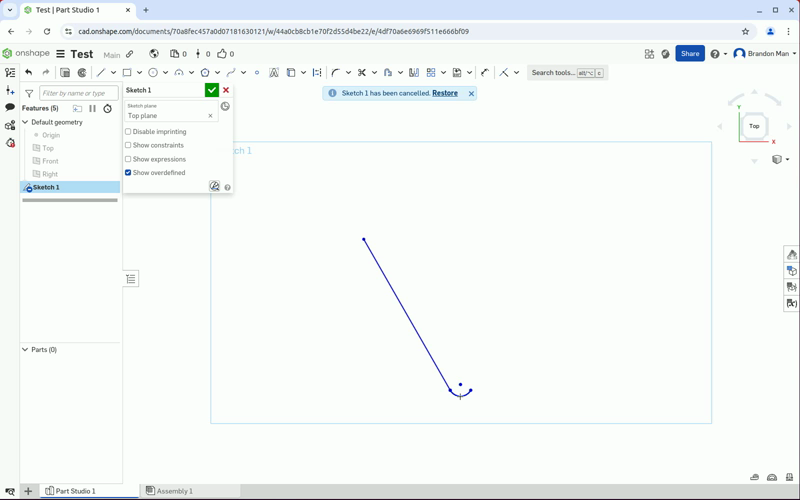
mouse_move(470, 390)
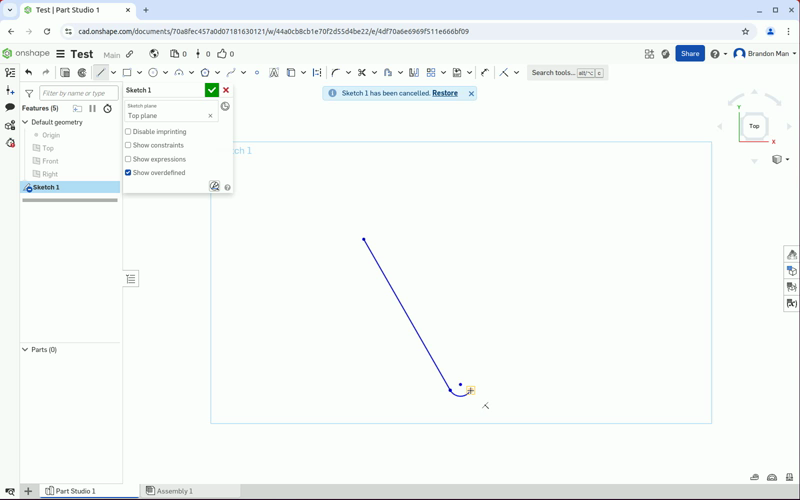
click(470, 390)
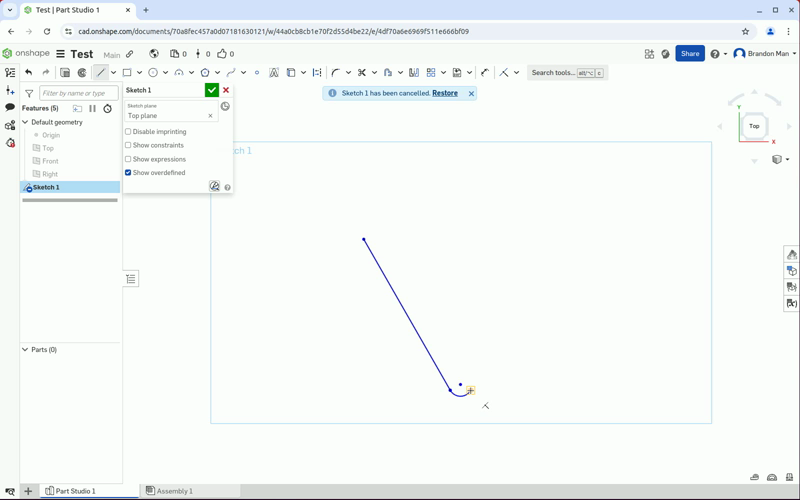
key_down(shift)
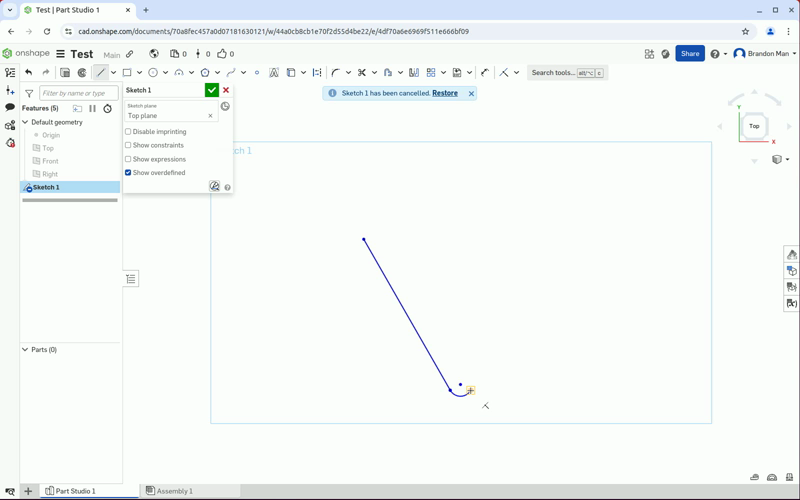
mouse_move(557, 239)
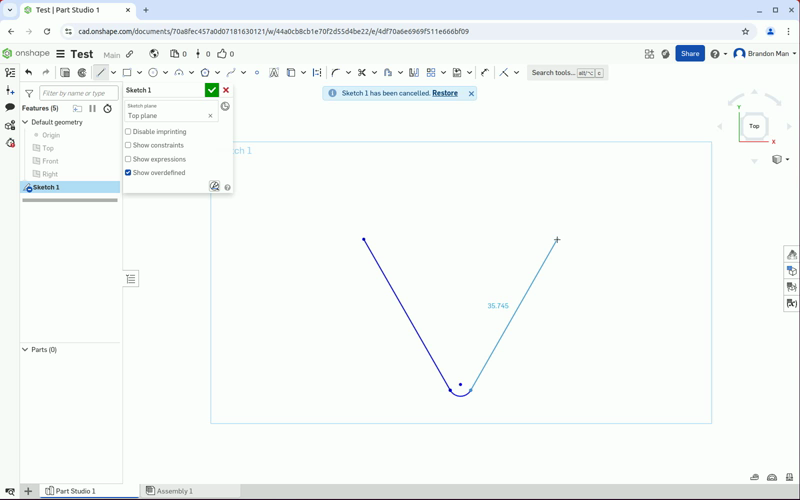
click(557, 239)
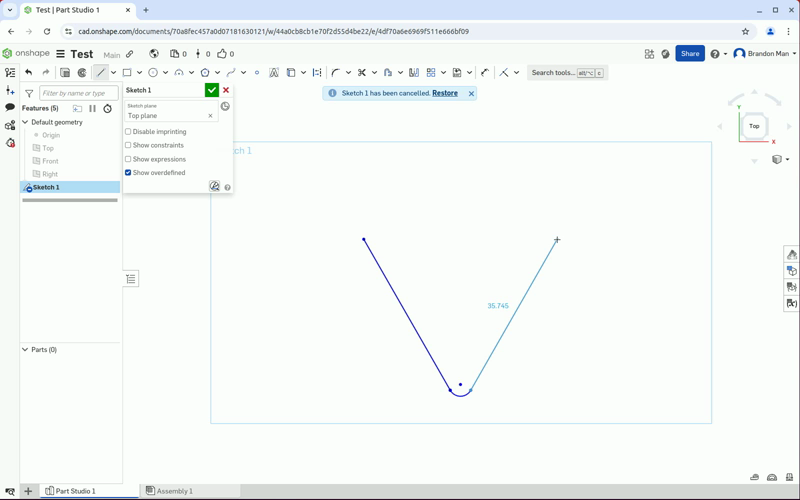
key_up(shift)
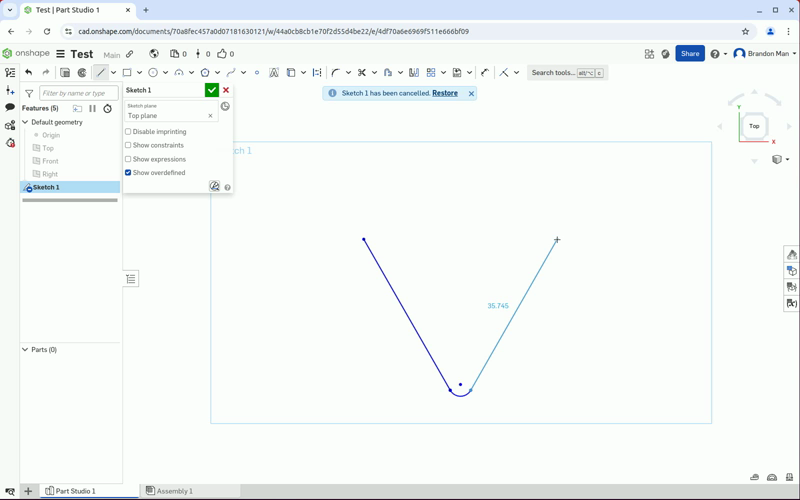
key(esc)
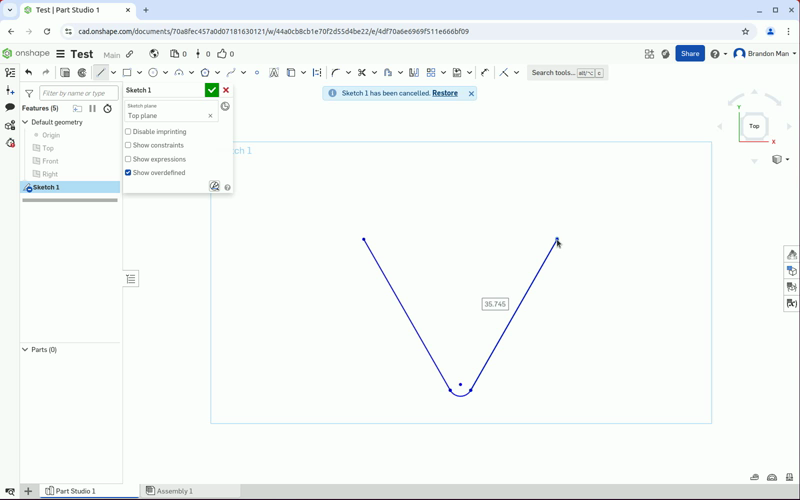
key(a)
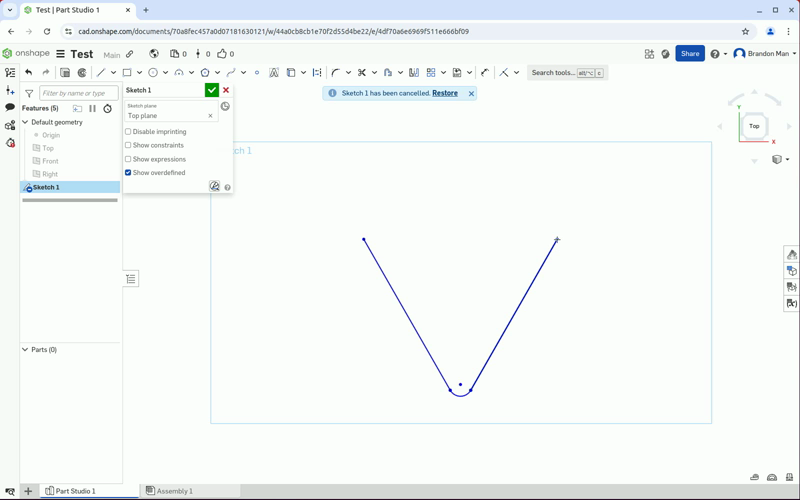
mouse_move(557, 239)
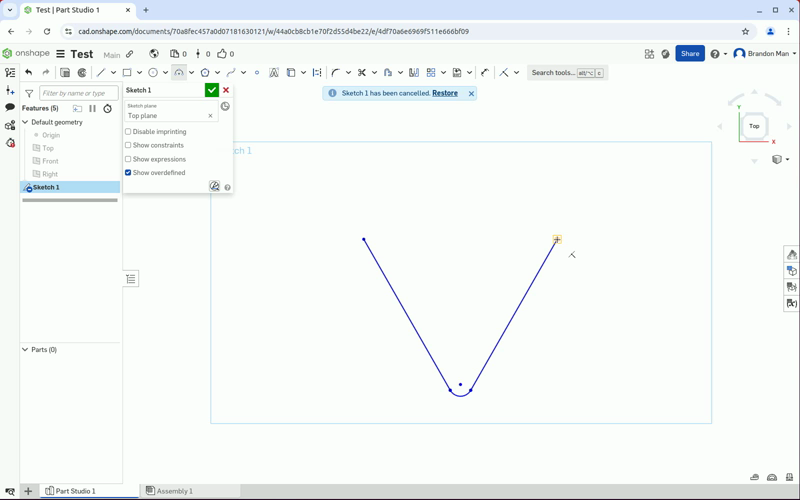
click(557, 239)
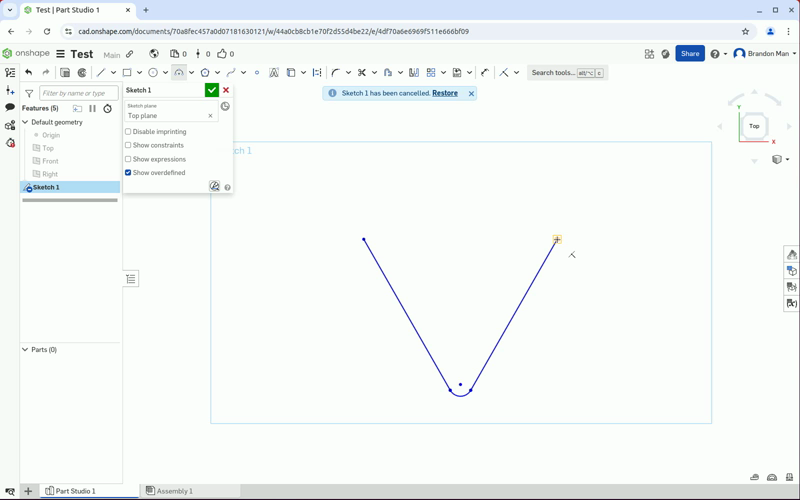
key_down(shift)
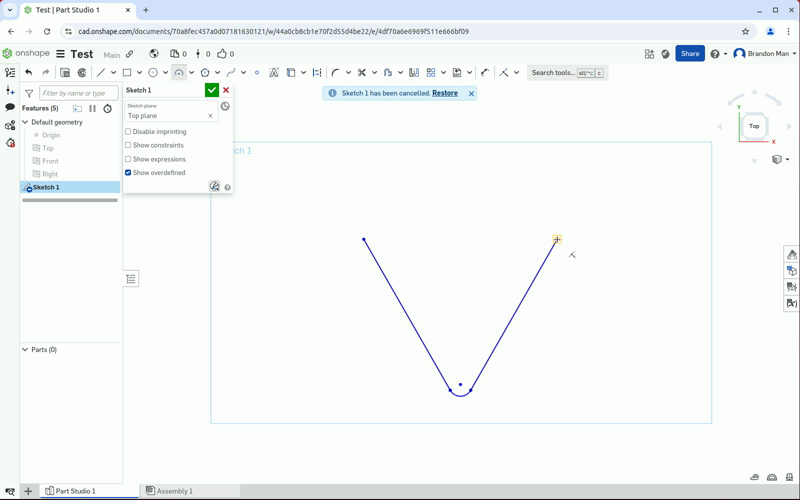
mouse_move(547, 221)
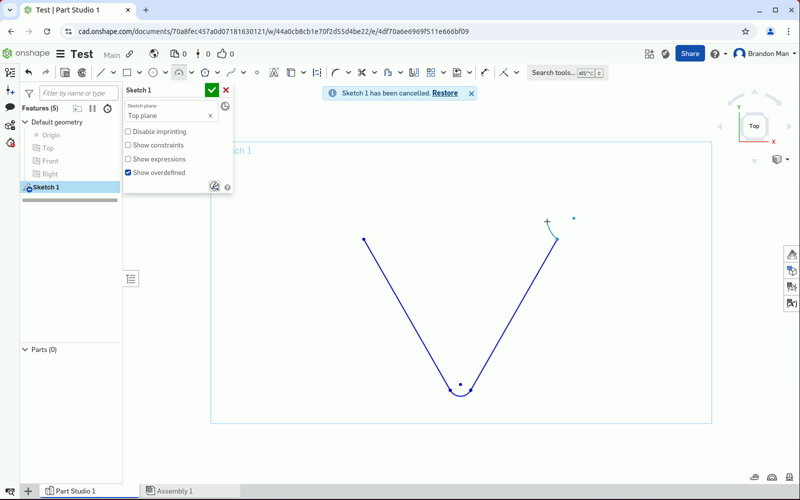
click(547, 221)
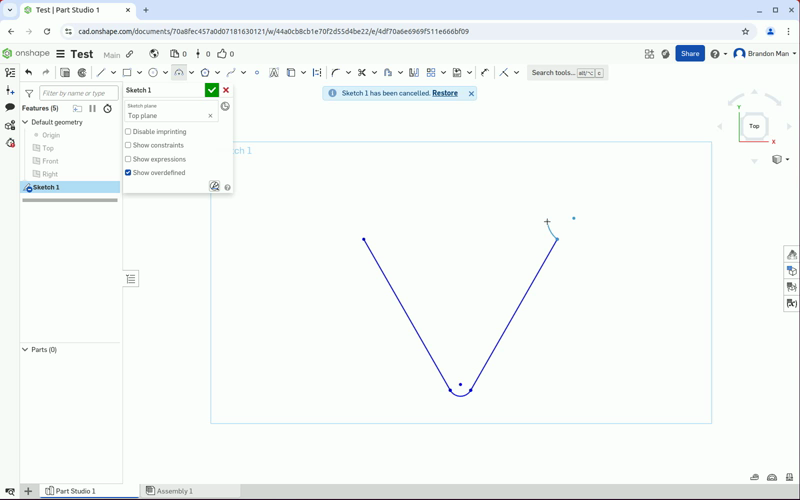
mouse_move(558, 227)
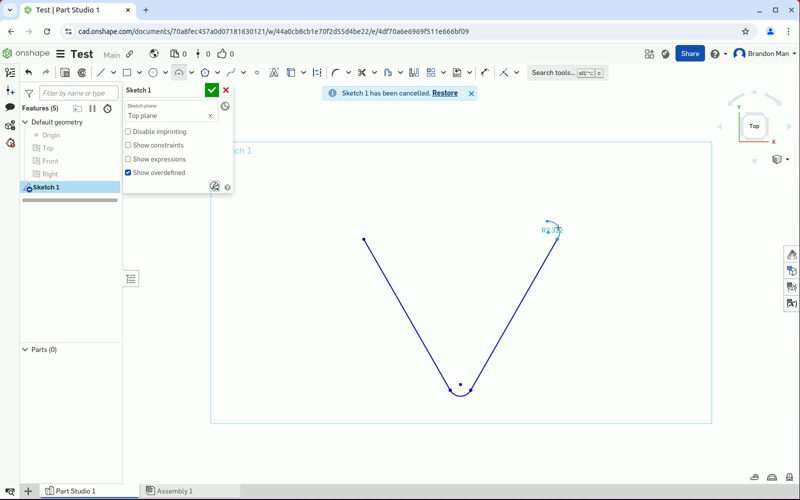
click(558, 227)
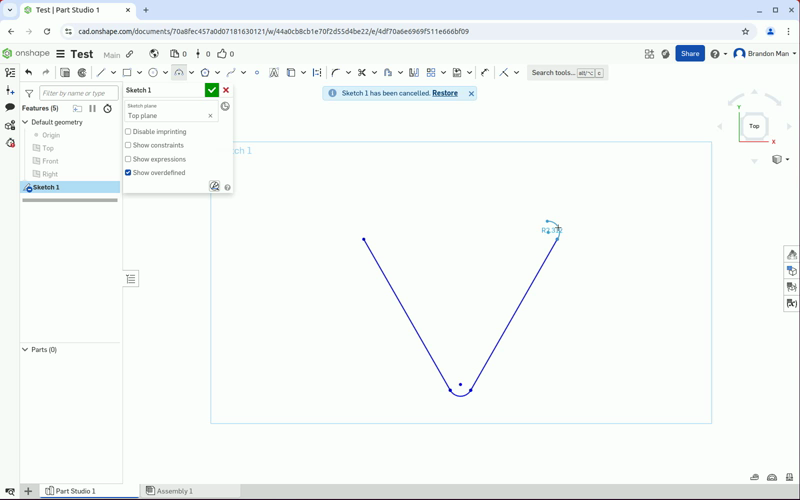
key_up(shift)
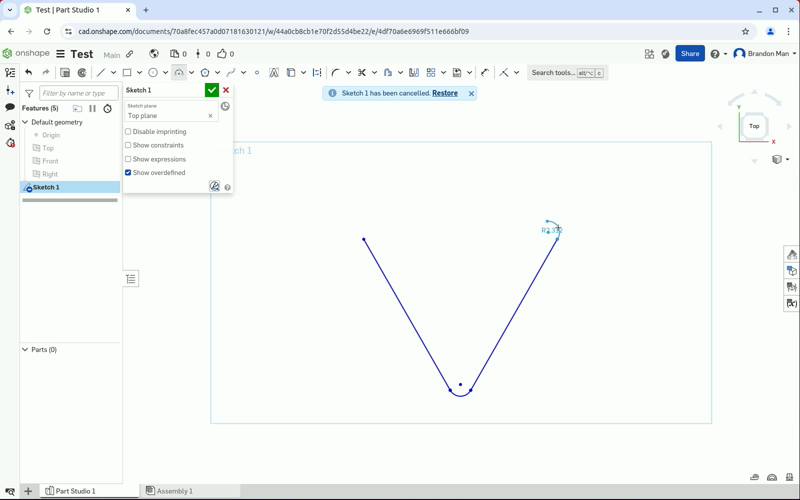
key(esc)
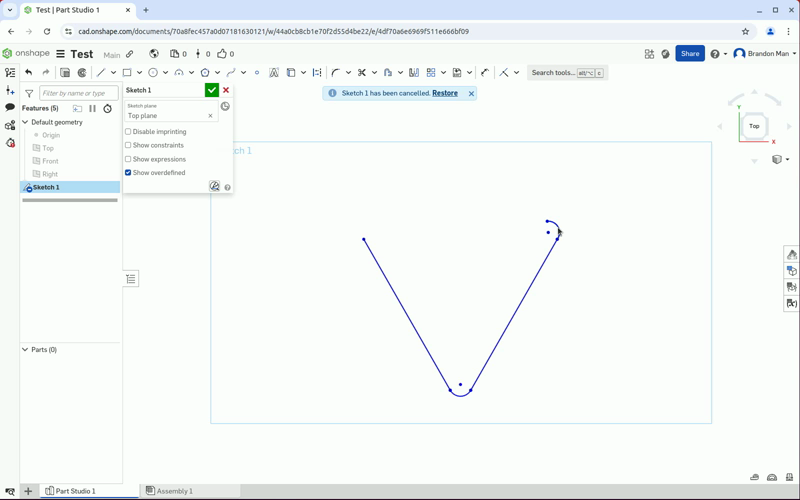
key(l)
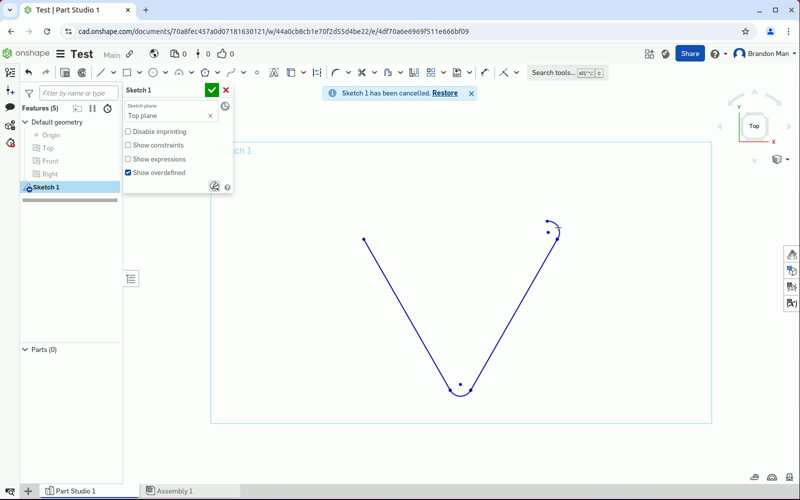
mouse_move(547, 221)
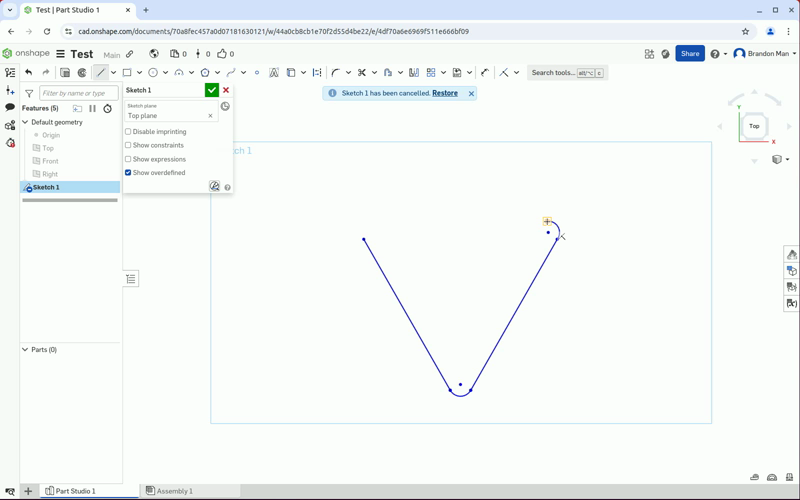
click(547, 221)
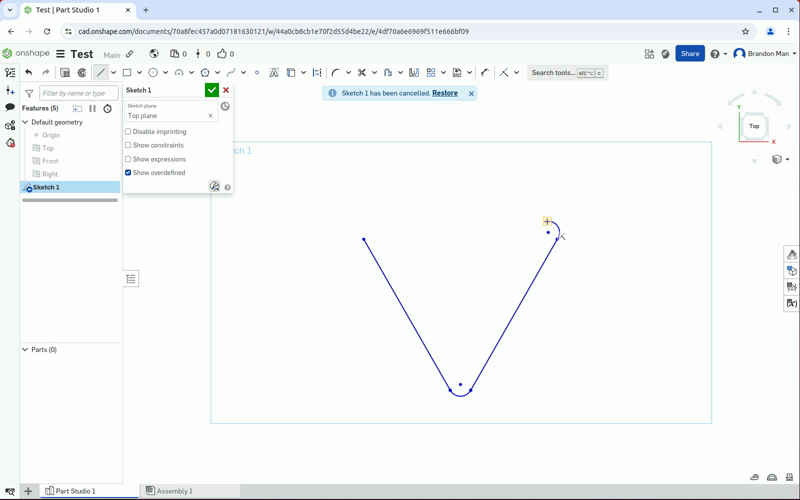
key_down(shift)
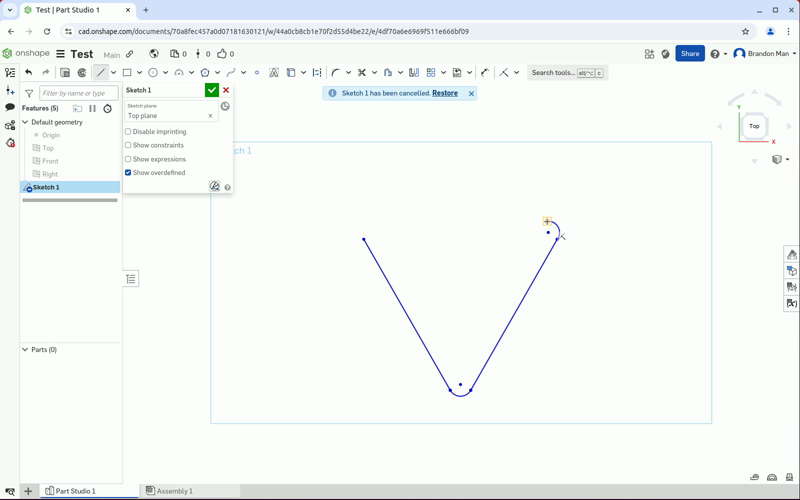
mouse_move(373, 221)
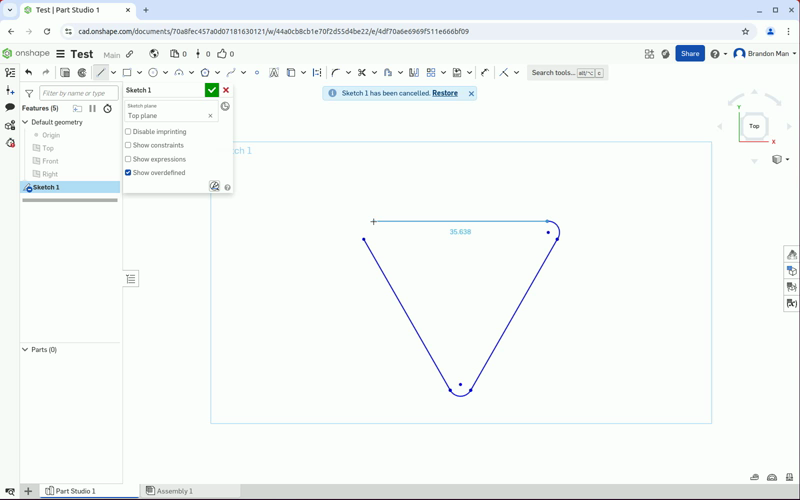
click(373, 221)
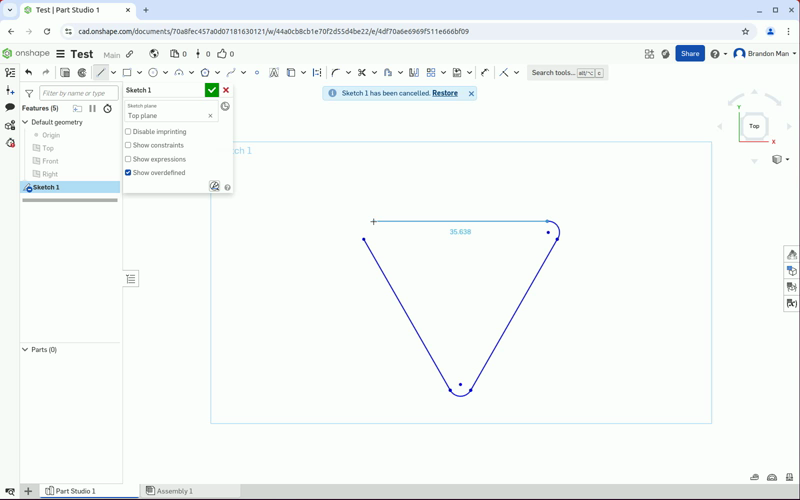
key_up(shift)
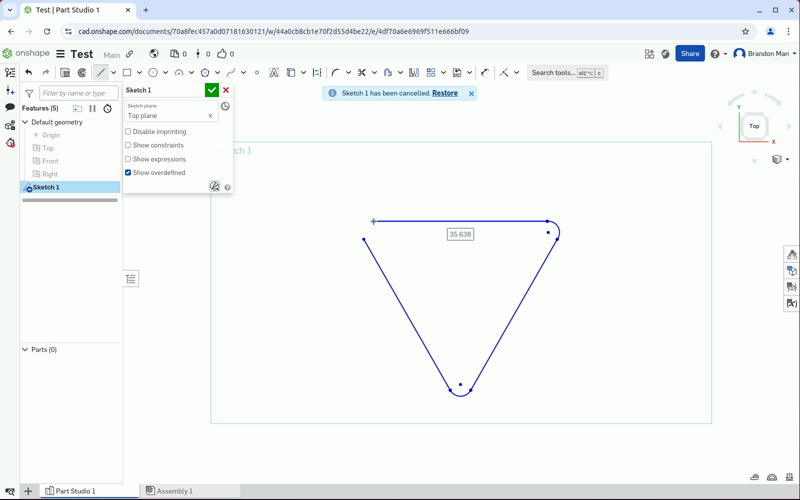
key(esc)
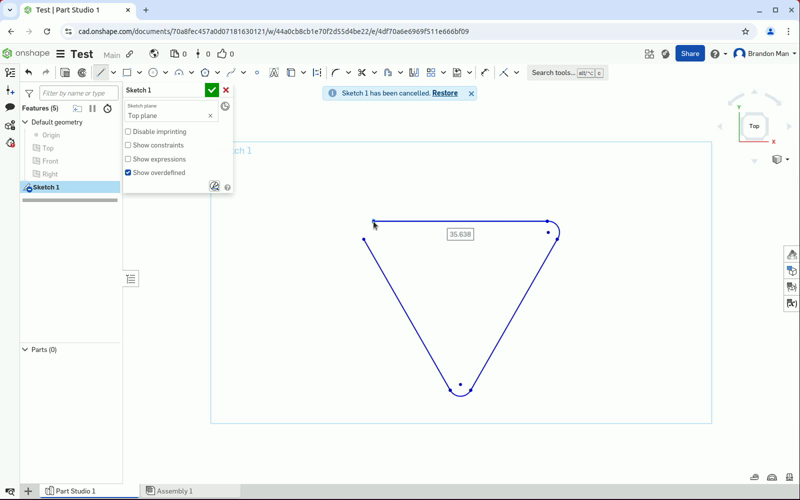
key(a)
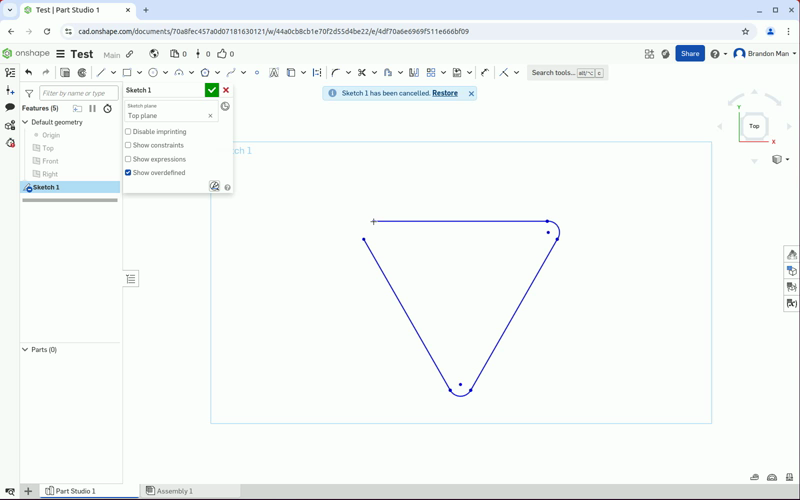
mouse_move(373, 221)
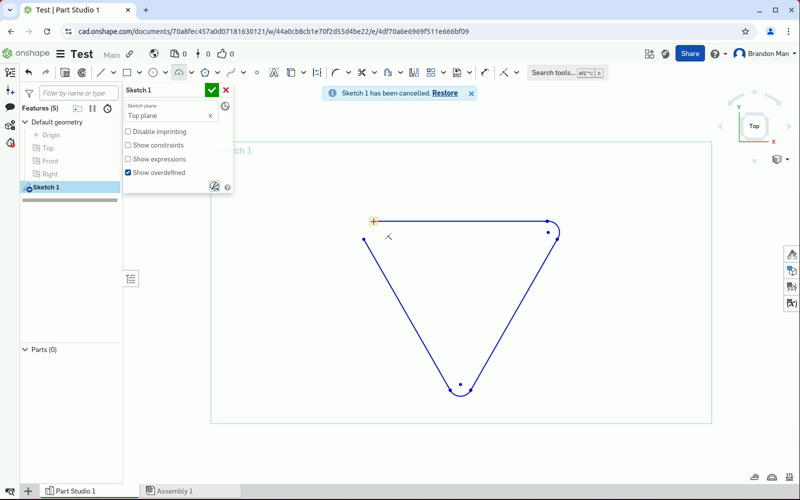
click(373, 221)
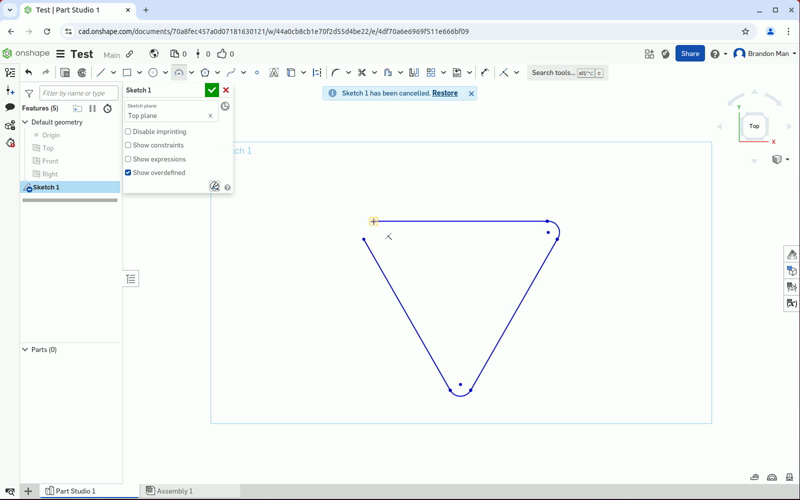
mouse_move(363, 239)
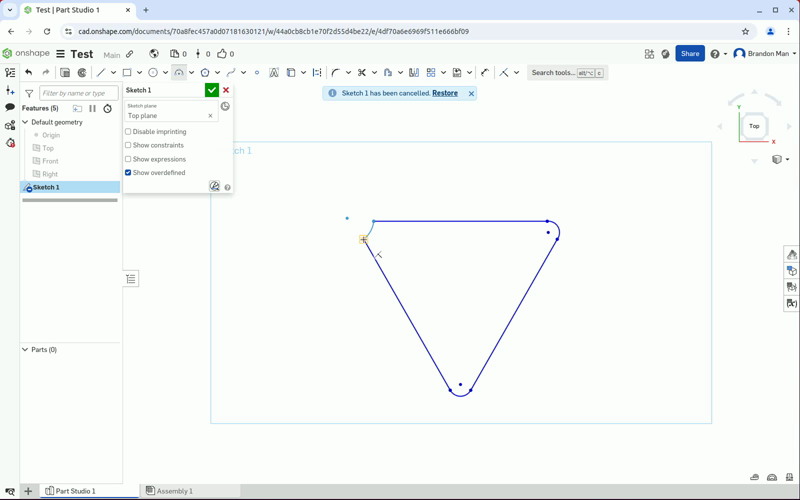
click(363, 239)
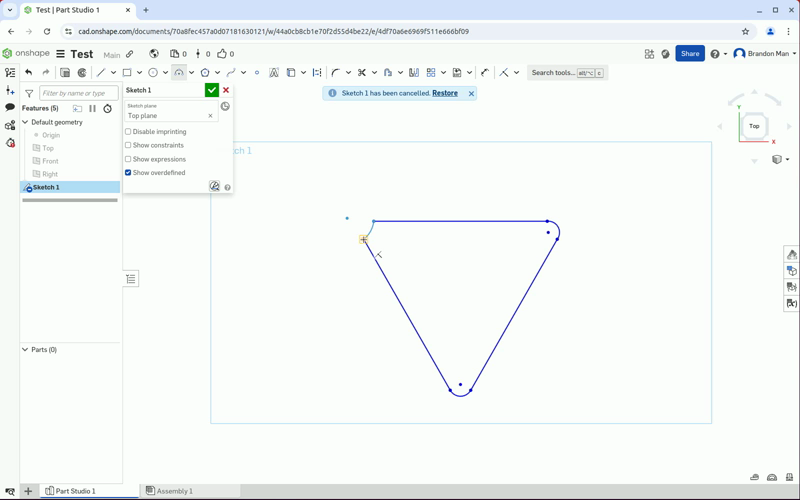
key_down(shift)
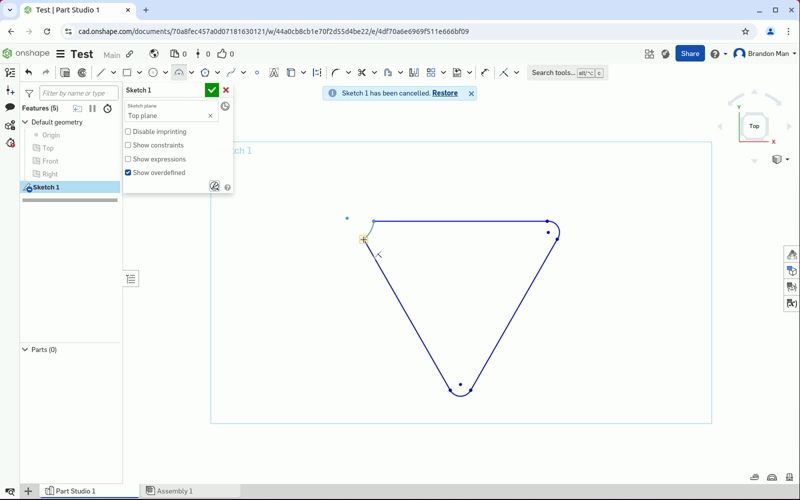
mouse_move(362, 227)
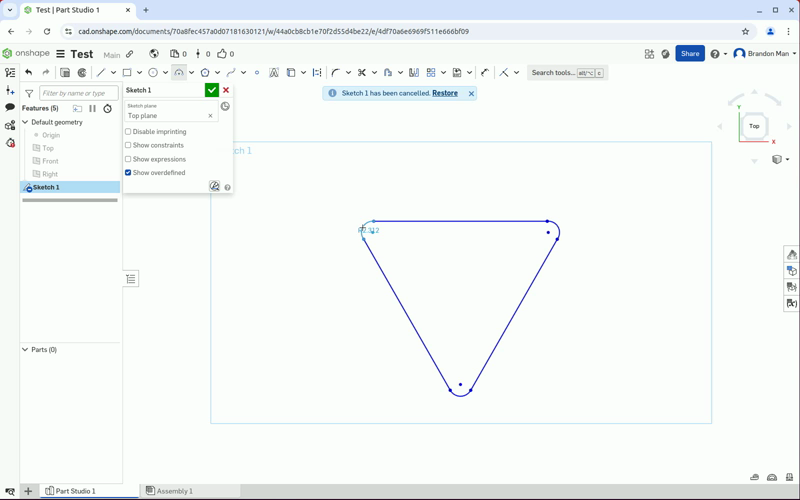
click(362, 227)
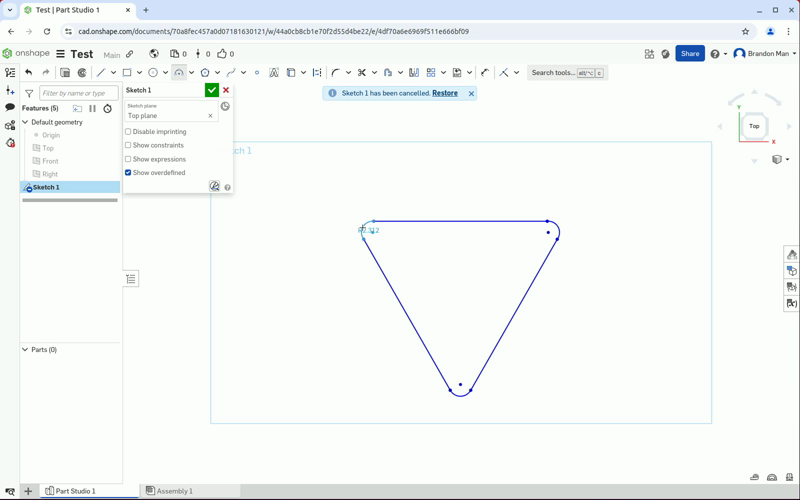
key_up(shift)
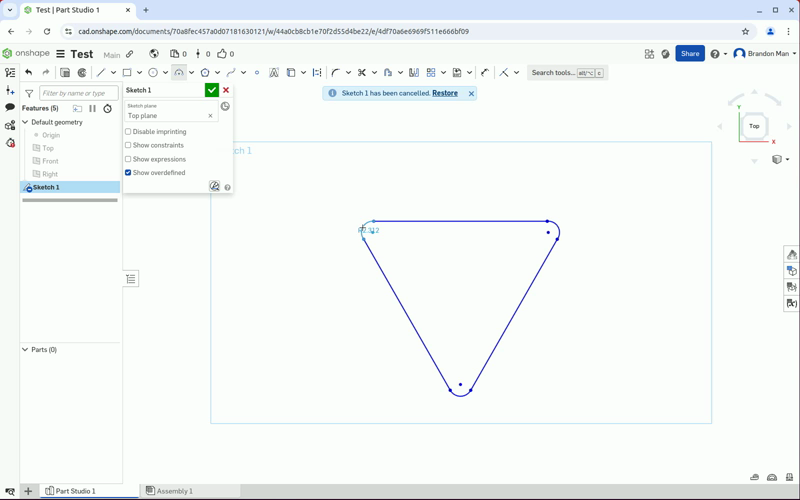
key(esc)
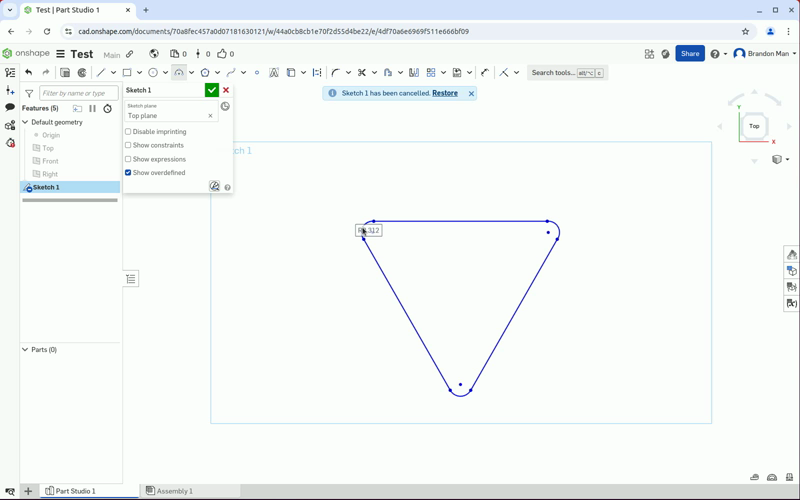
key(l)
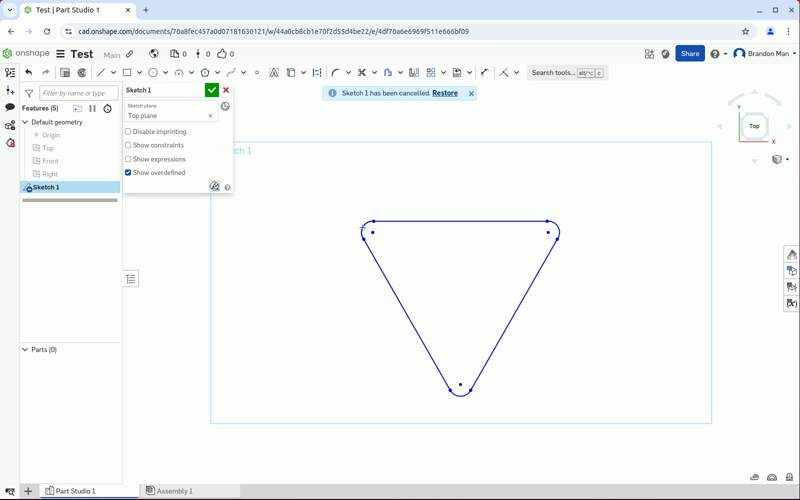
key_down(shift)
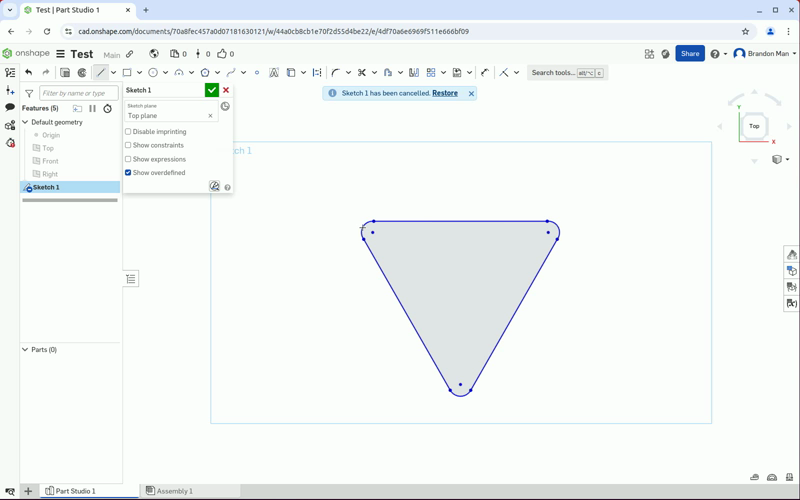
mouse_move(375, 239)
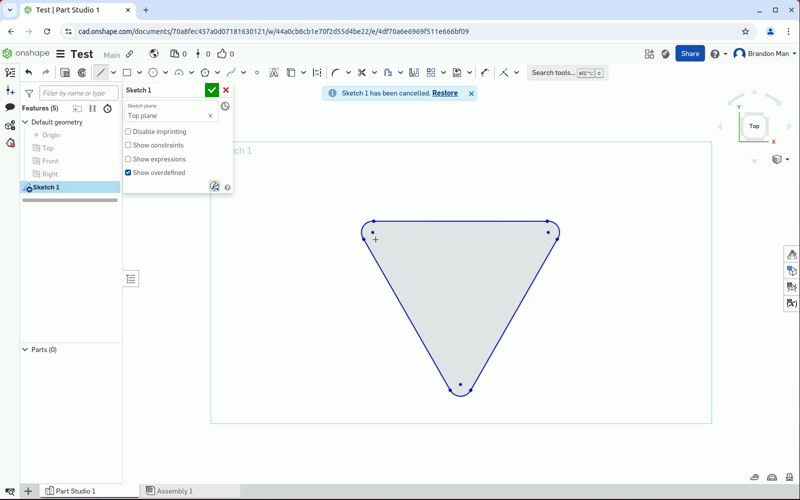
click(375, 239)
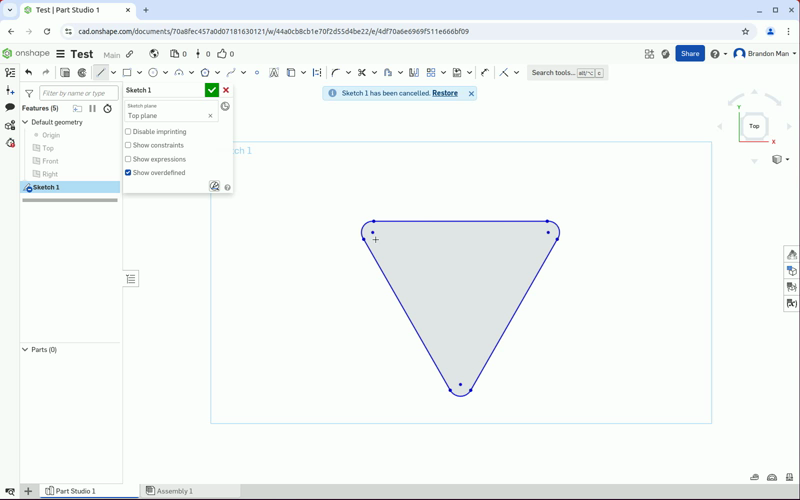
key_up(shift)
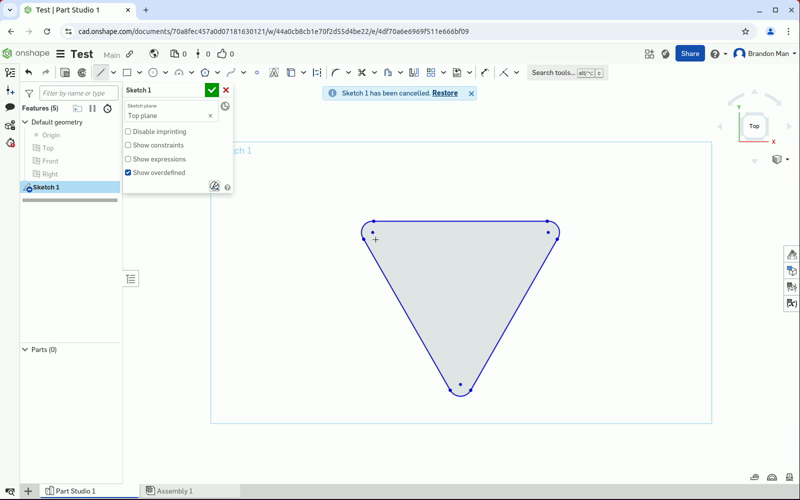
key_down(shift)
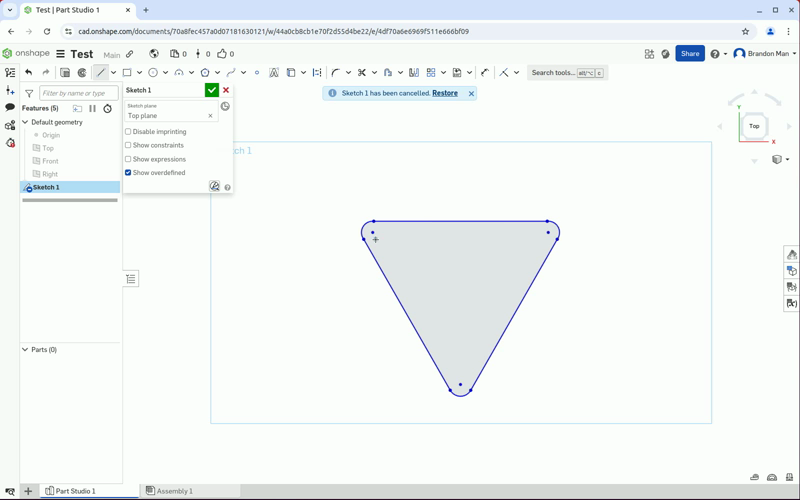
mouse_move(405, 239)
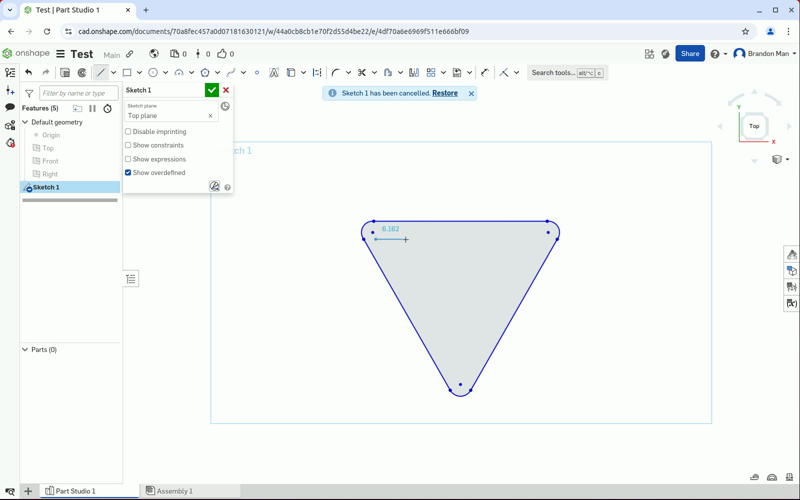
mouse_move(392, 249)
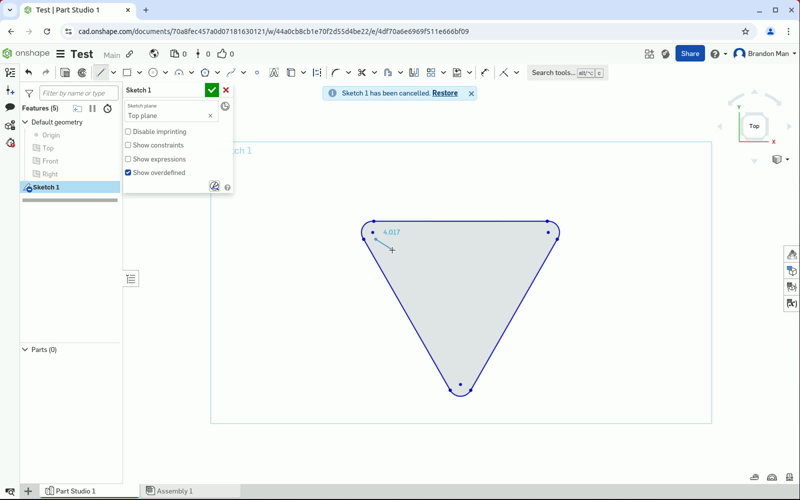
click(392, 249)
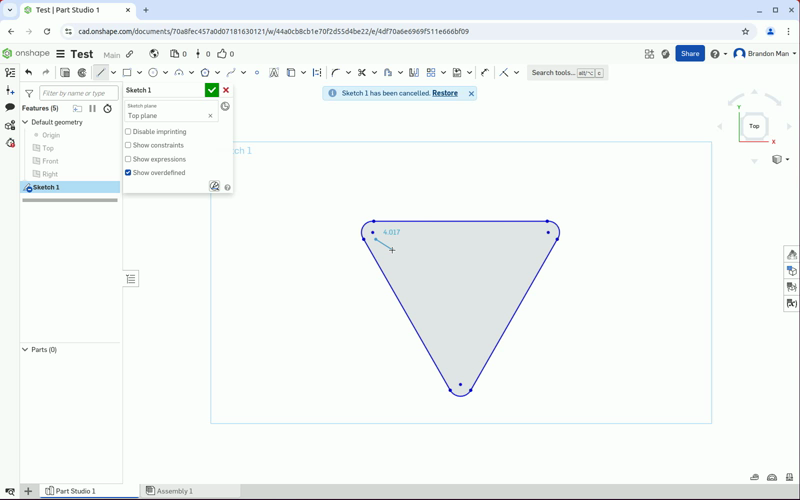
key_up(shift)
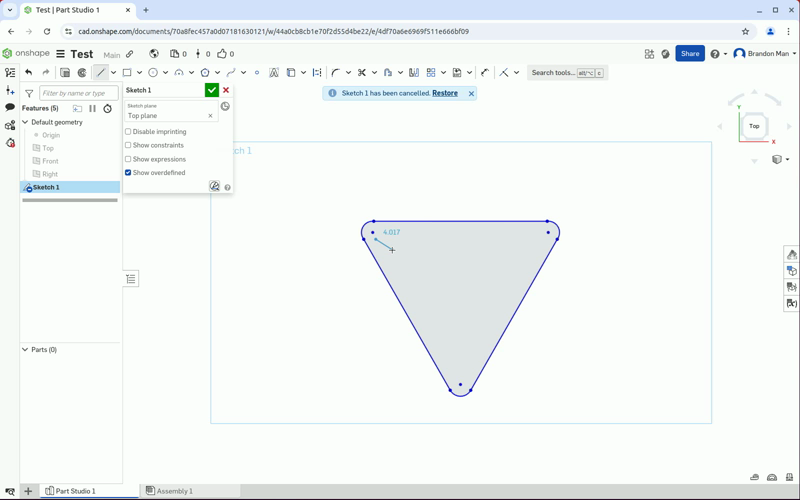
key(esc)
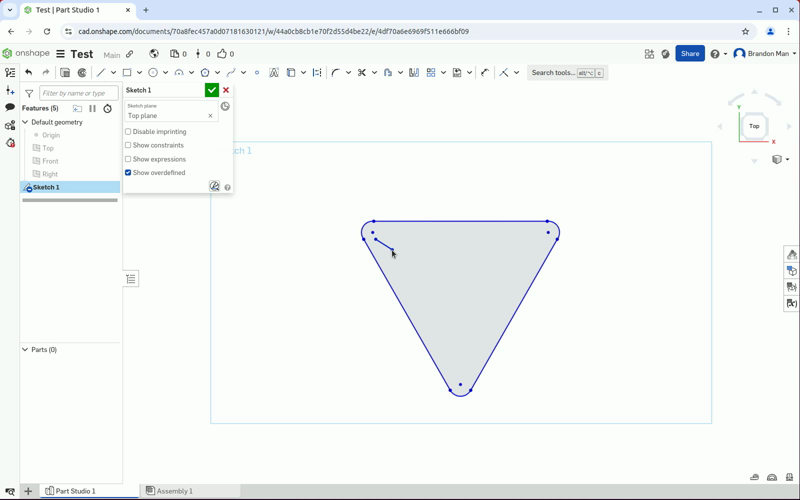
key(a)
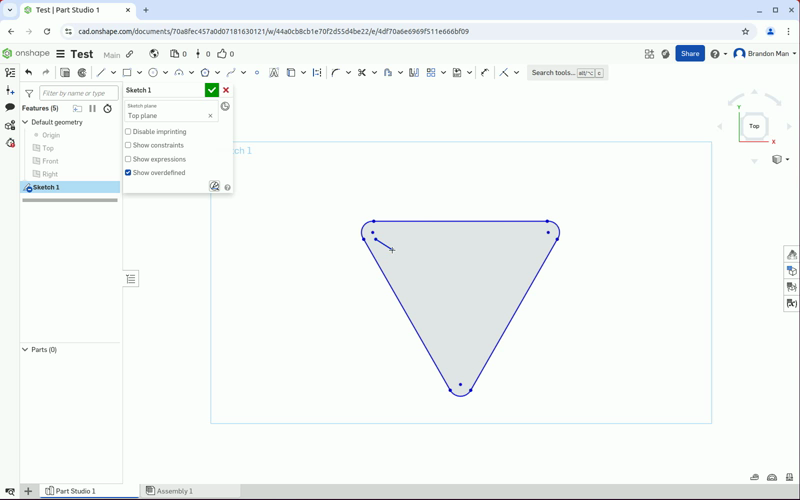
mouse_move(392, 249)
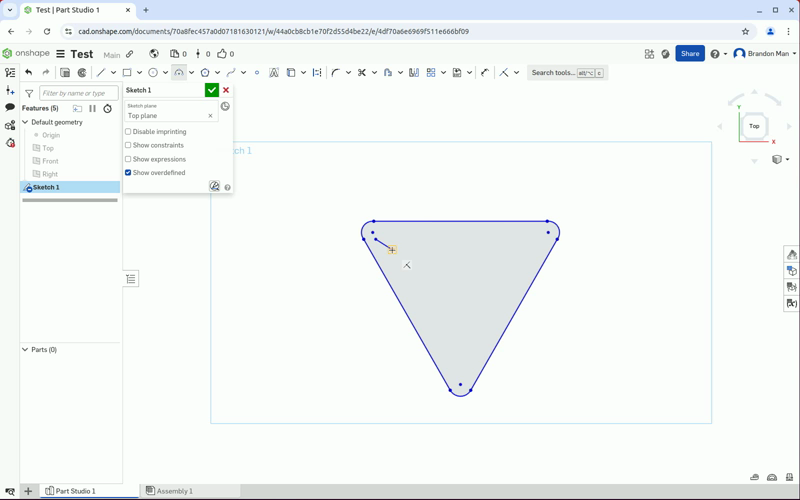
click(392, 249)
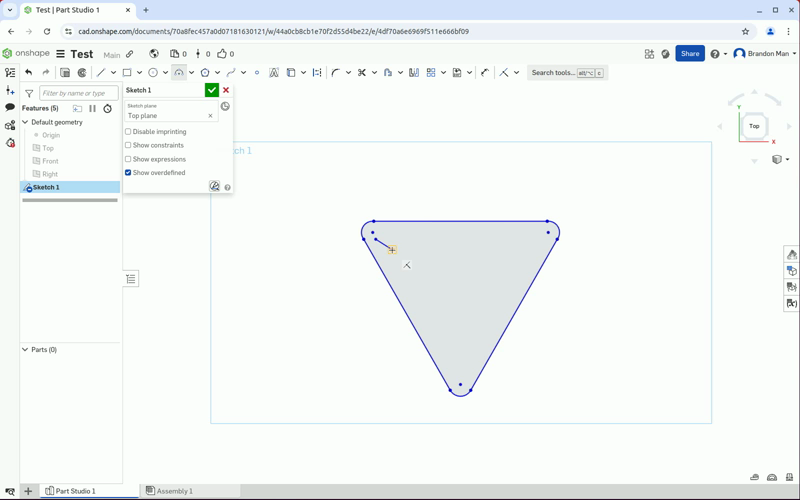
key_down(shift)
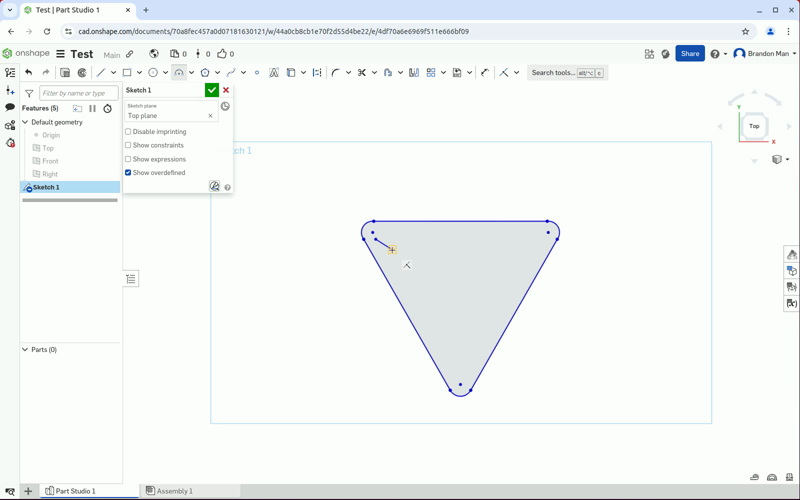
mouse_move(398, 241)
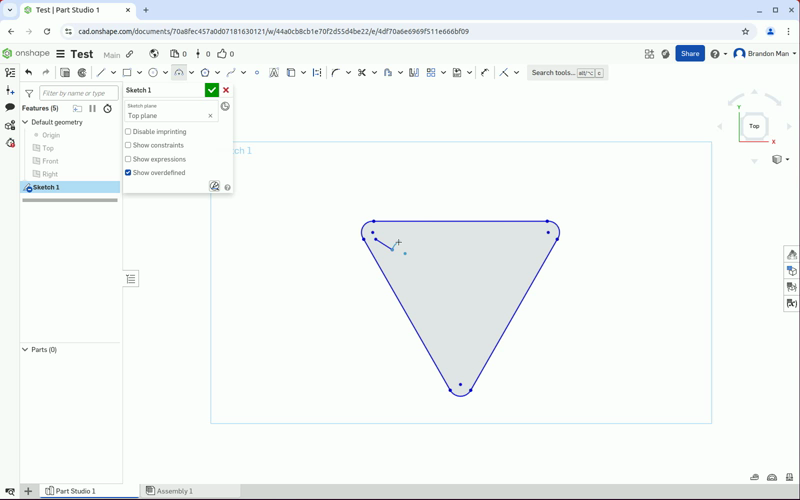
click(398, 241)
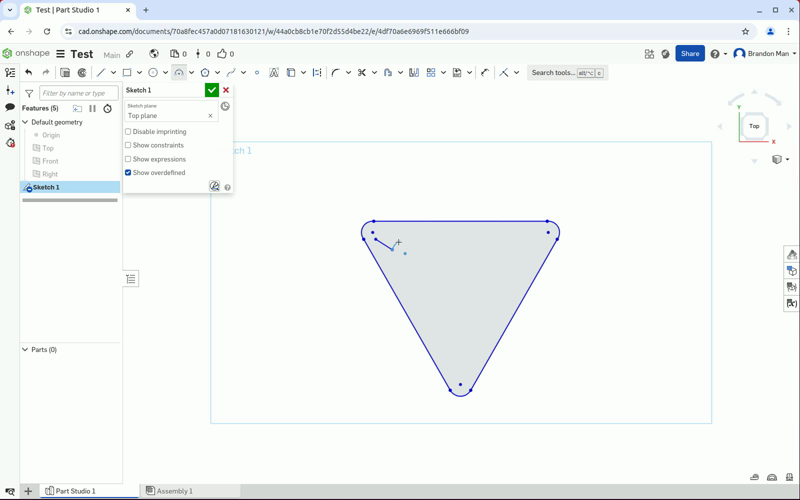
mouse_move(399, 248)
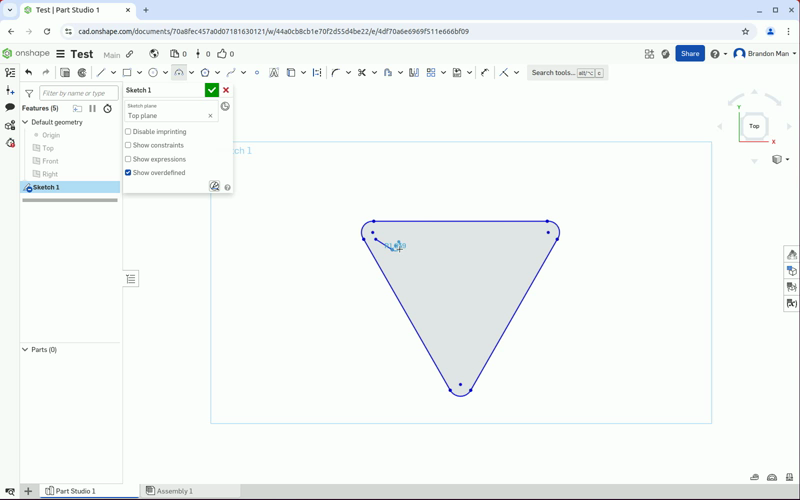
click(399, 248)
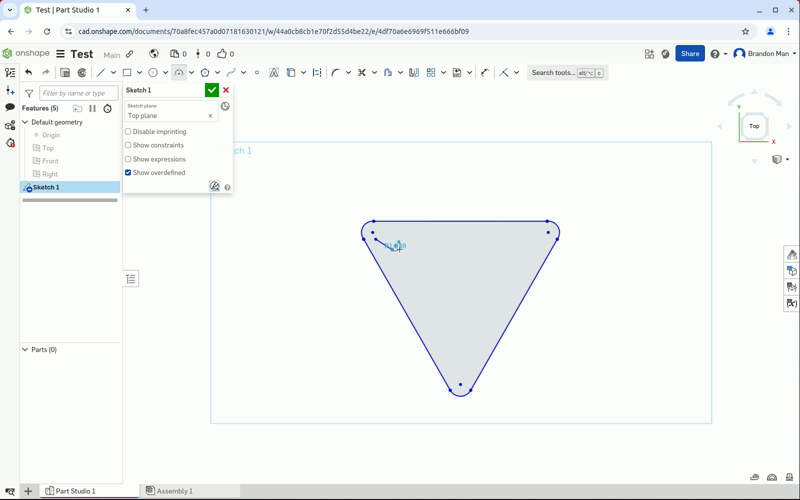
key_up(shift)
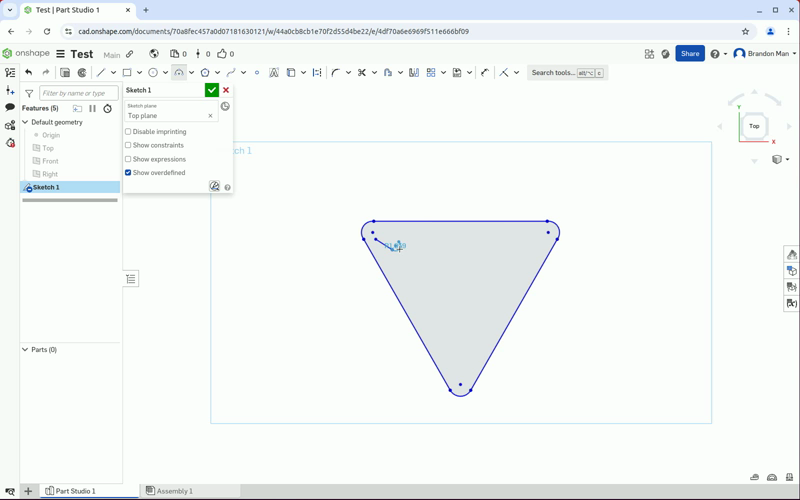
key(esc)
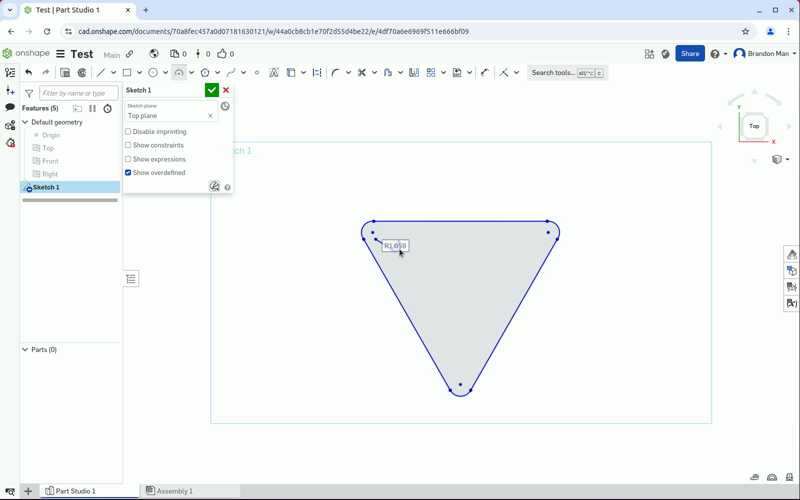
key(l)
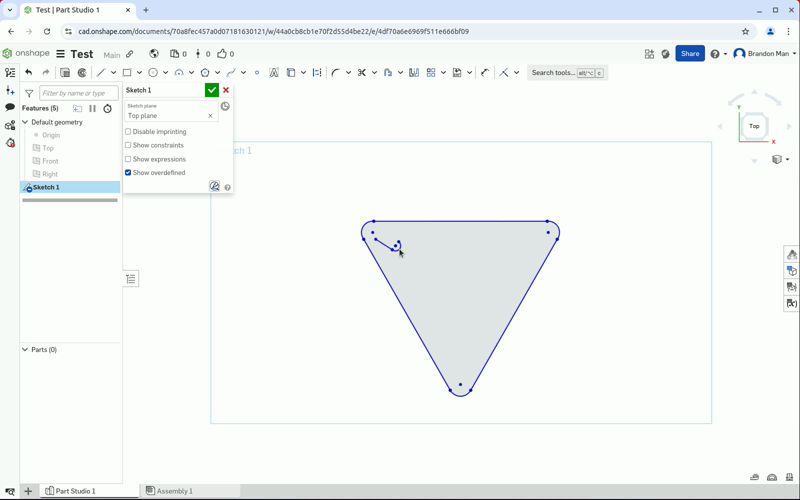
mouse_move(398, 241)
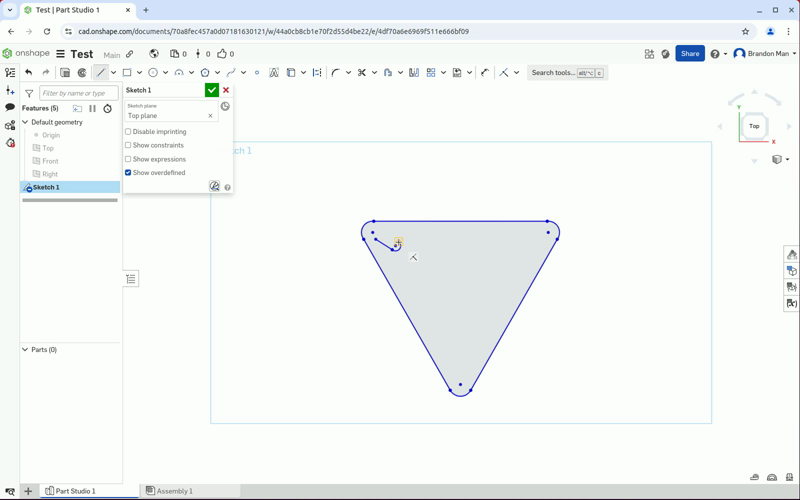
click(398, 241)
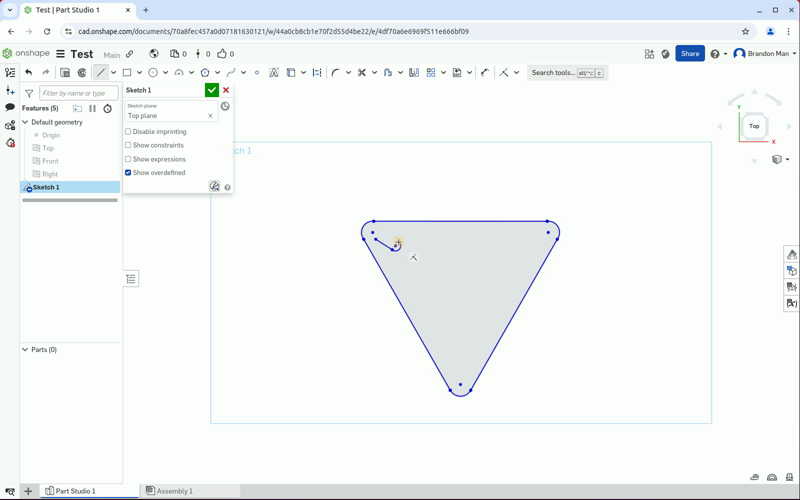
key_down(shift)
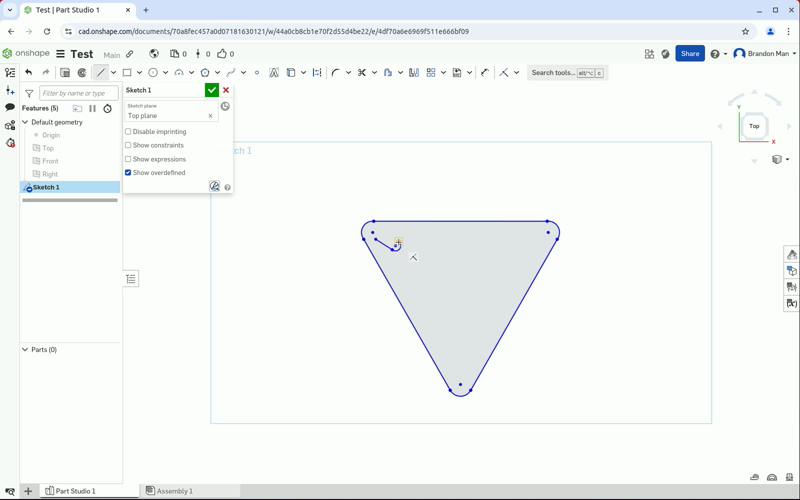
mouse_move(428, 241)
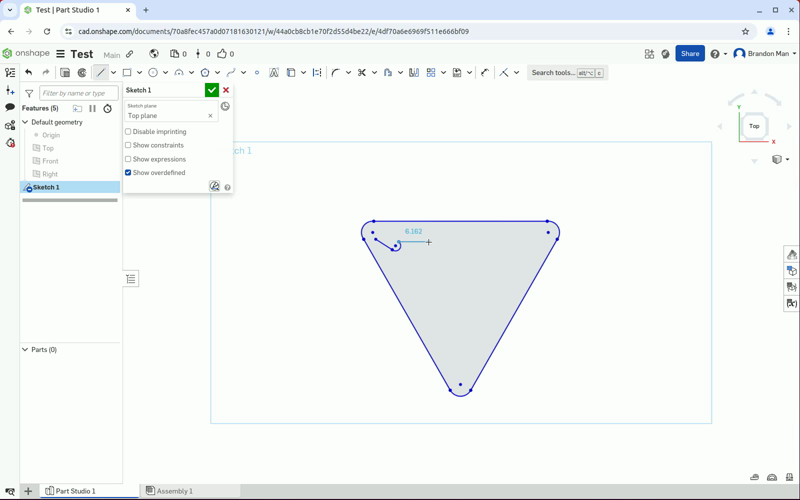
mouse_move(382, 231)
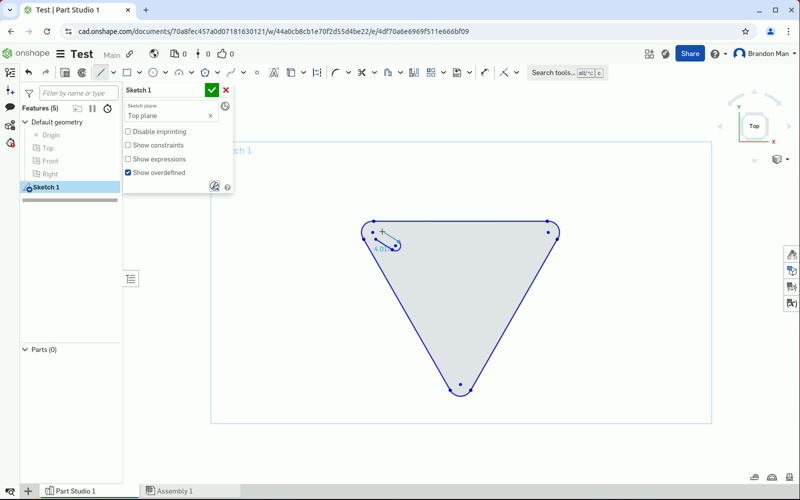
click(382, 231)
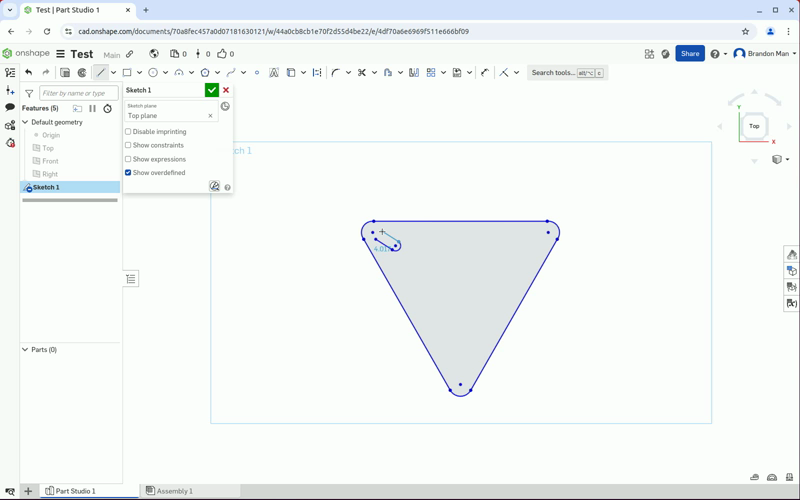
key_up(shift)
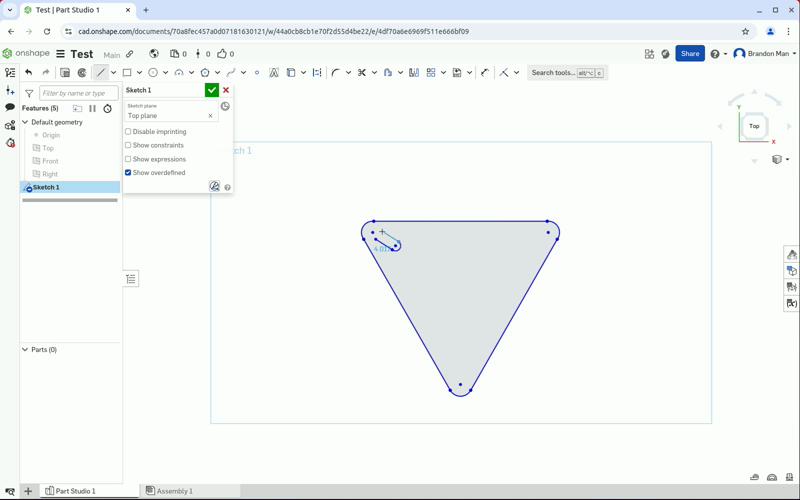
key(esc)
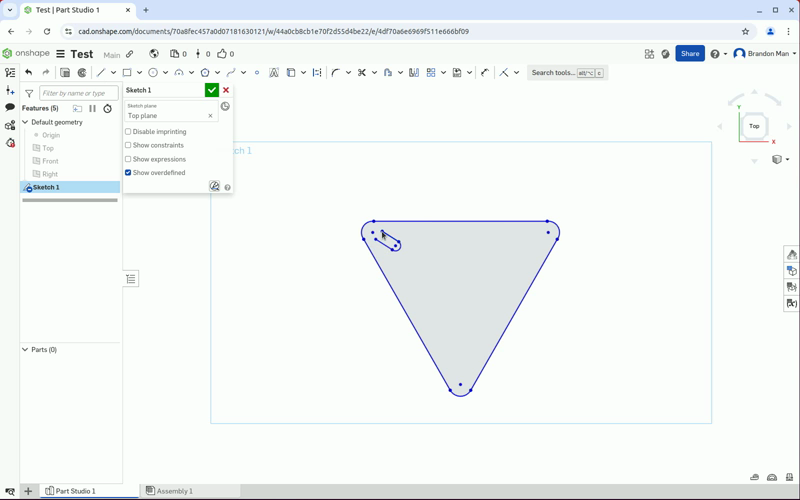
key(a)
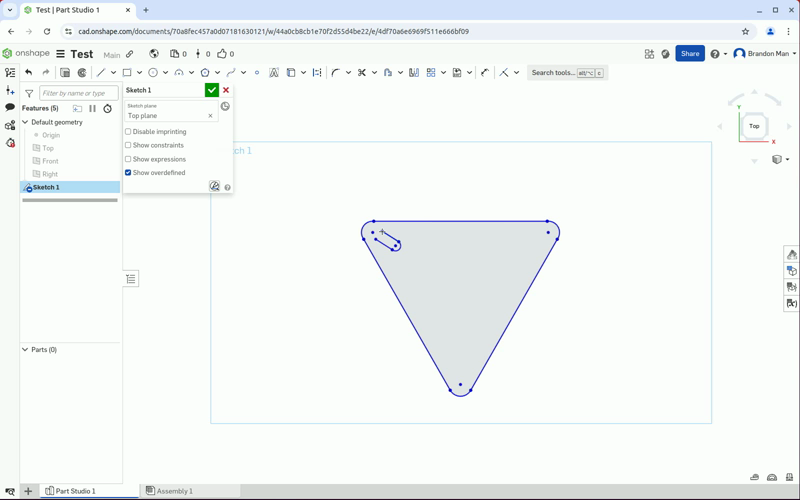
mouse_move(382, 231)
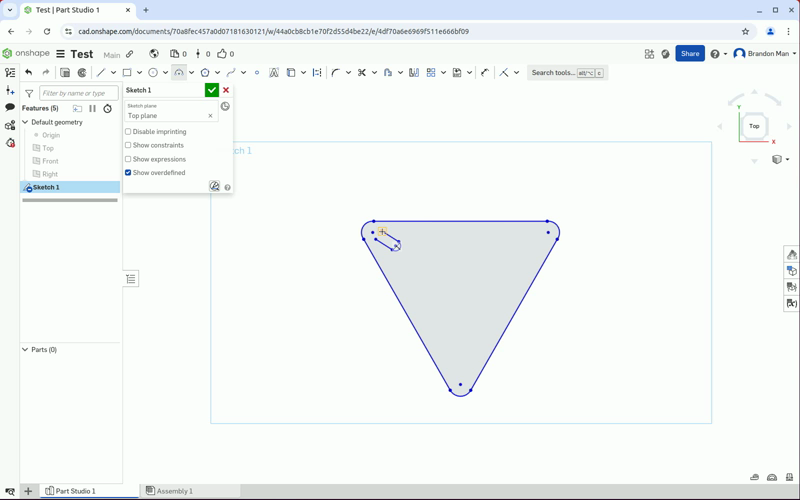
click(382, 231)
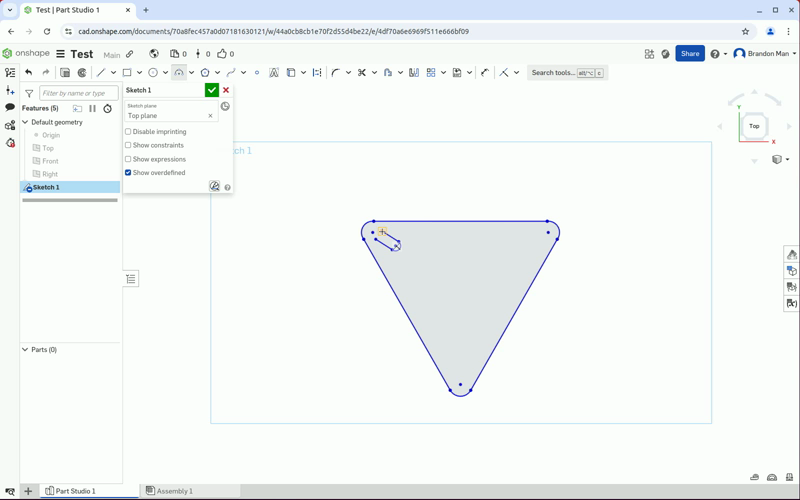
mouse_move(375, 239)
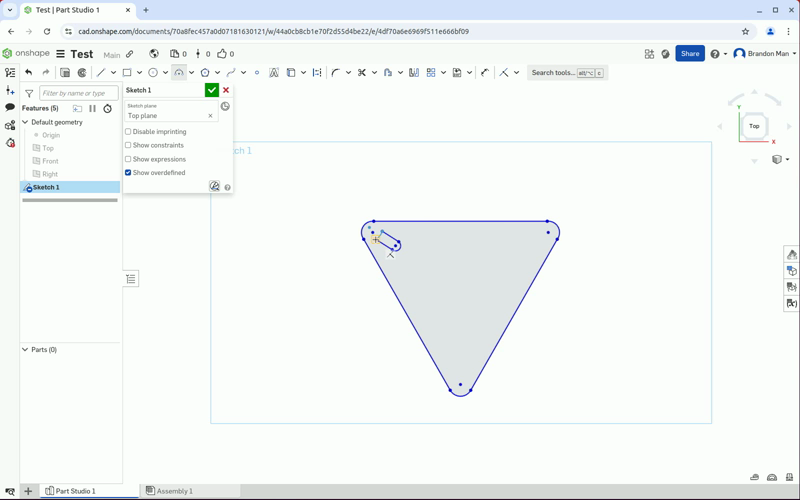
click(375, 239)
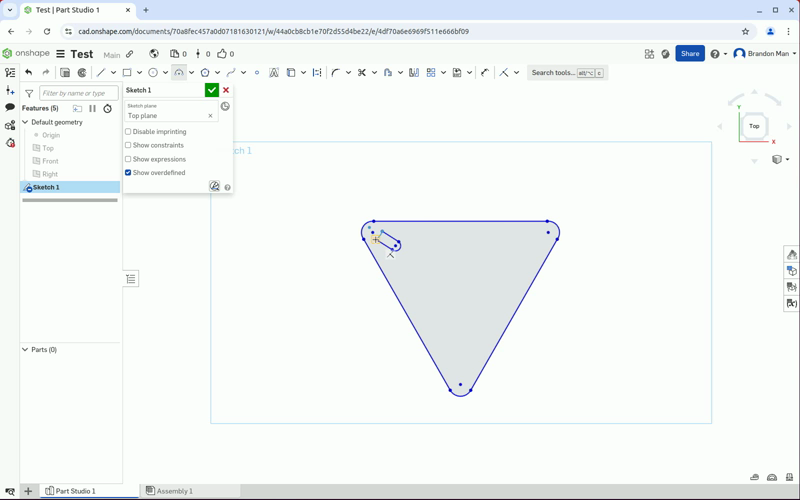
key_down(shift)
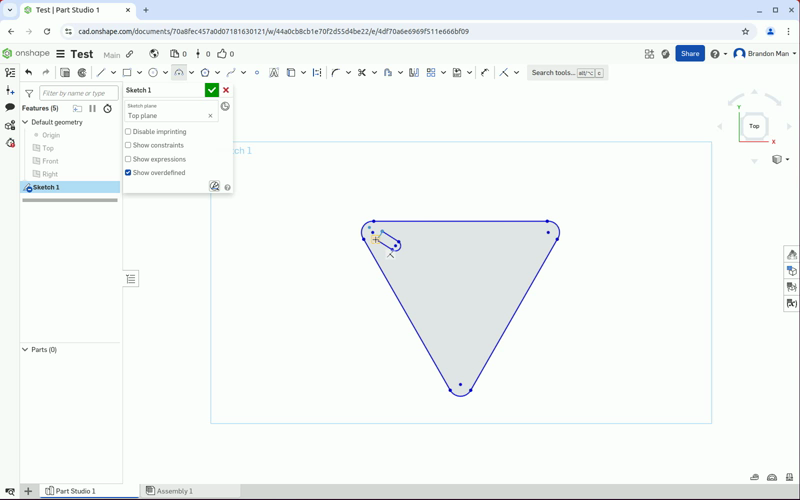
mouse_move(374, 232)
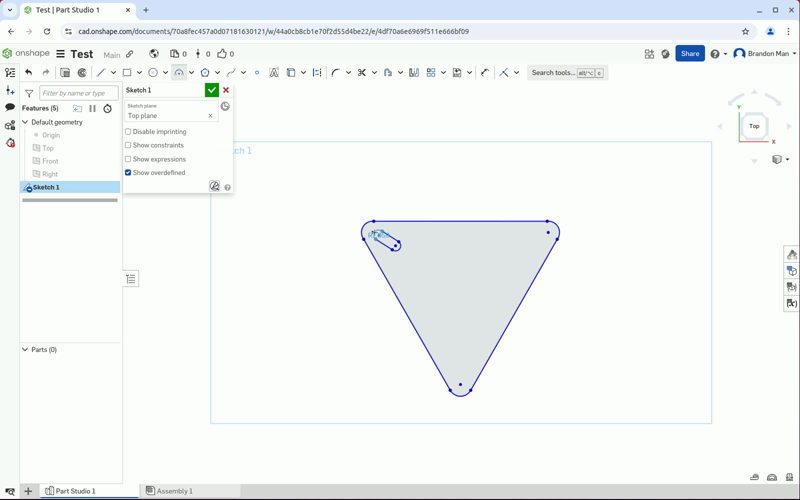
scroll(6)
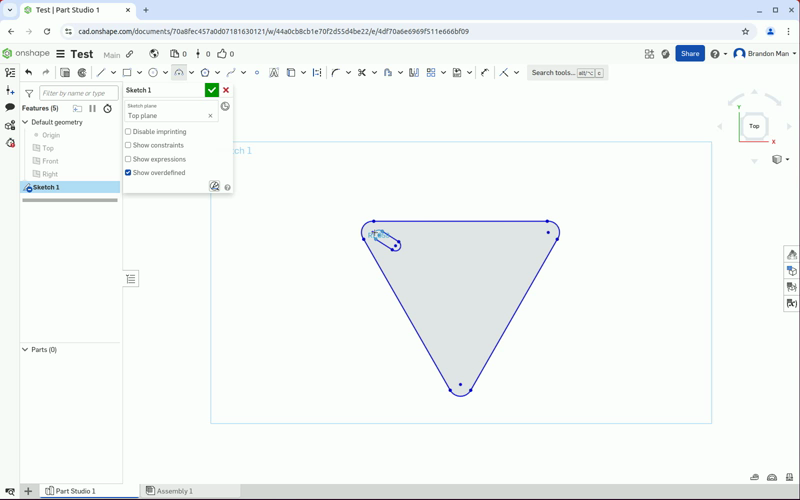
scroll(6)
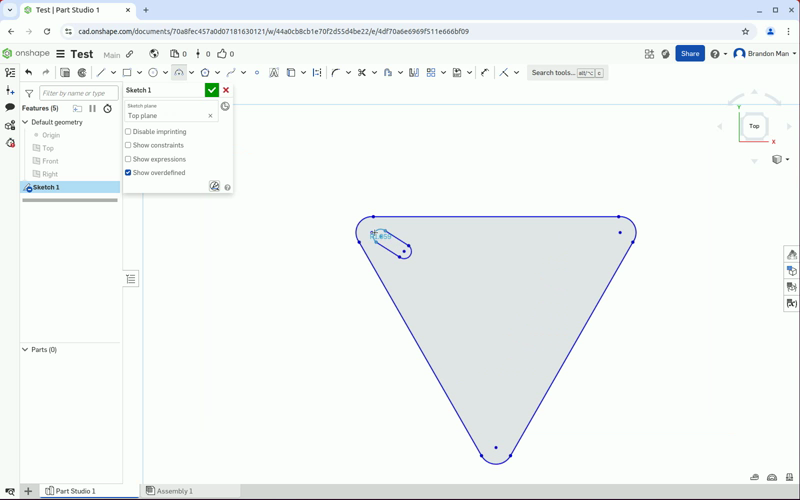
scroll(6)
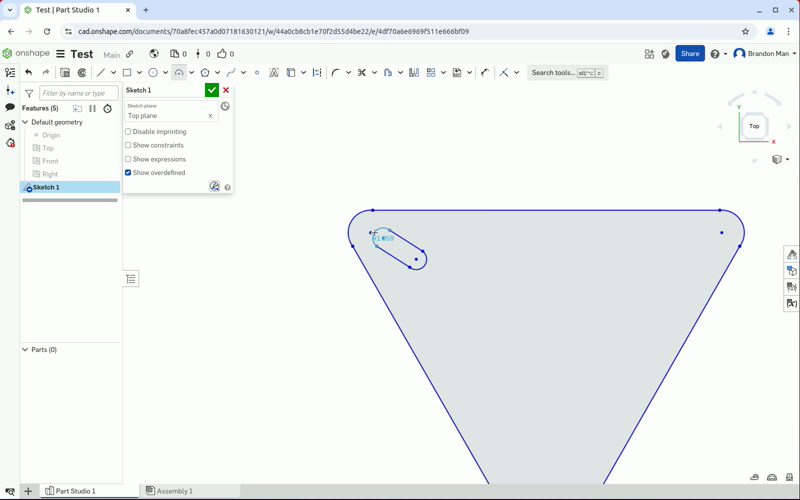
scroll(6)
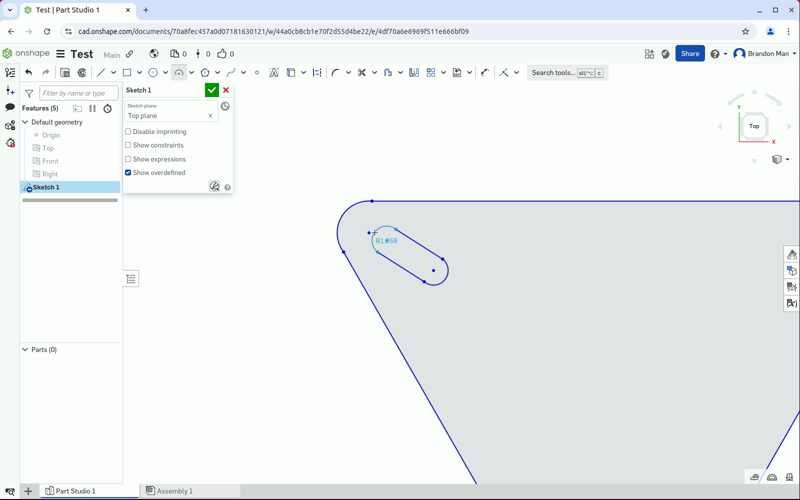
scroll(6)
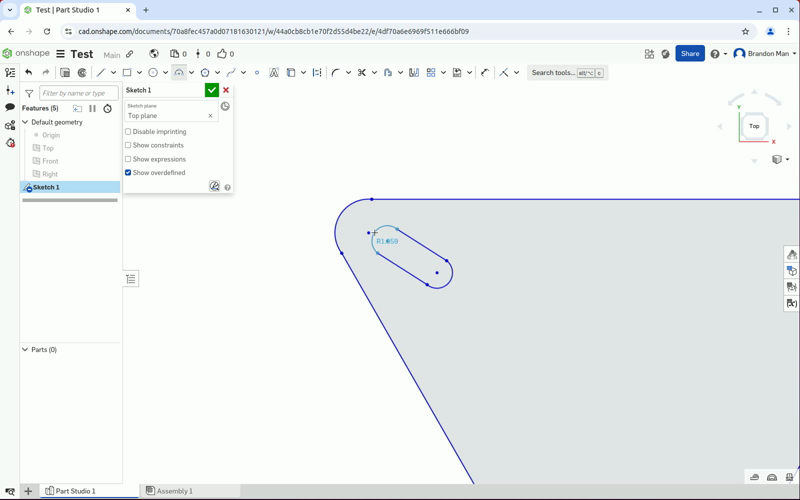
scroll(6)
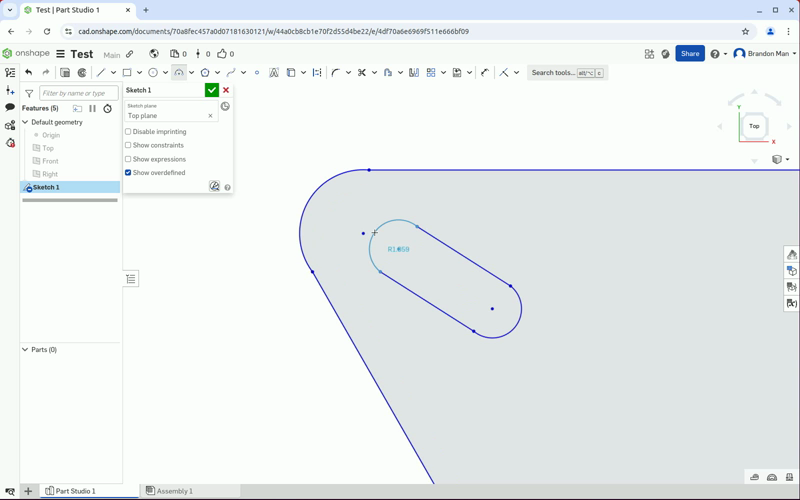
scroll(6)
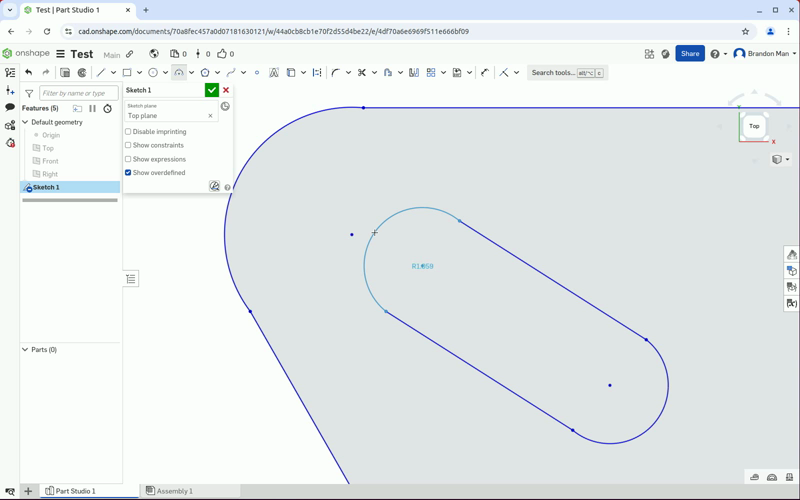
click(374, 232)
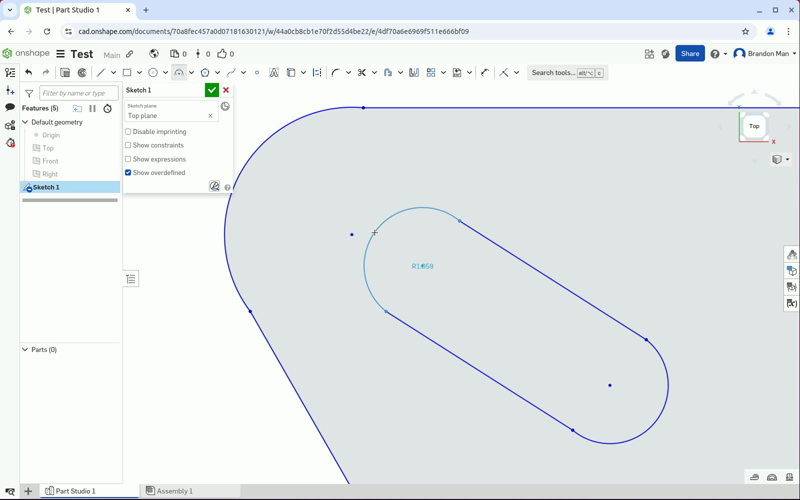
scroll(-6)
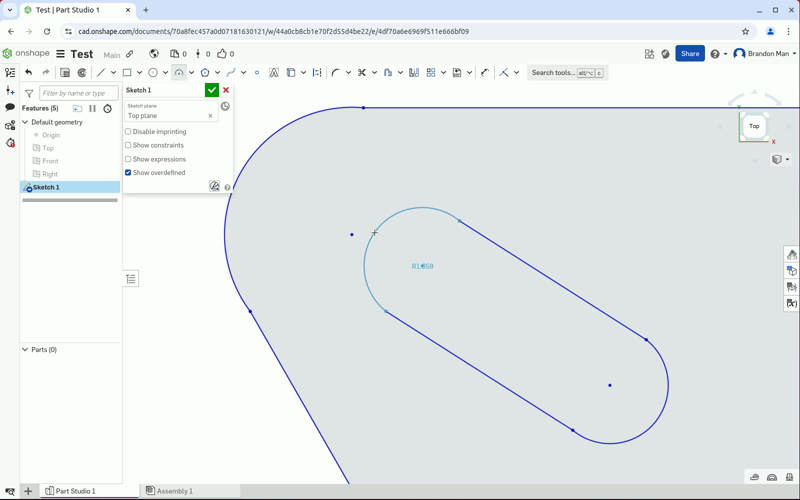
scroll(-6)
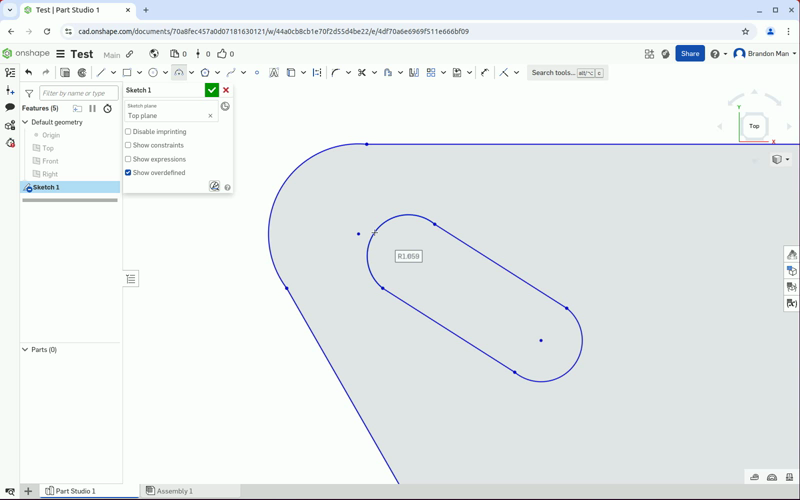
scroll(-6)
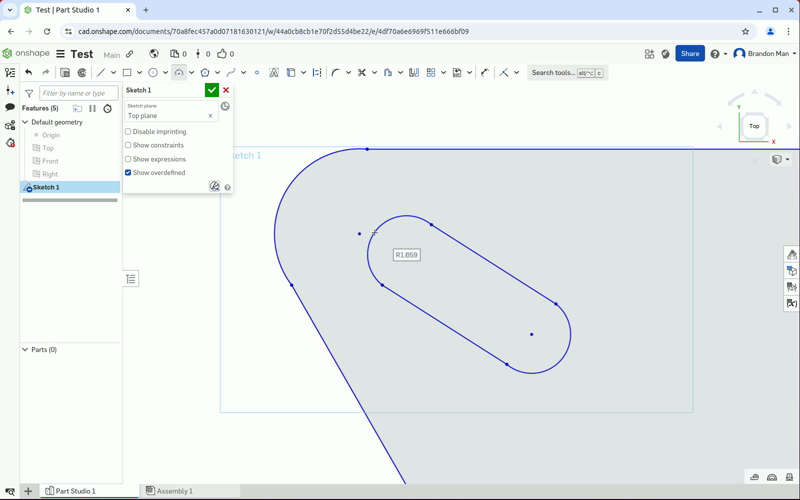
scroll(-6)
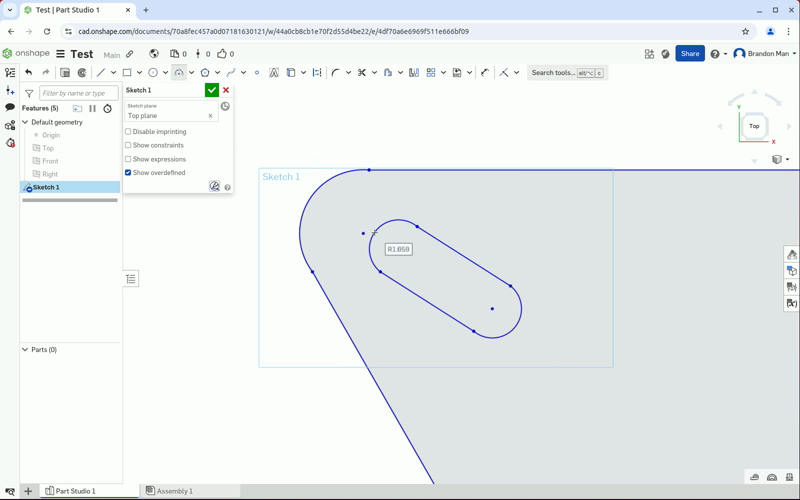
scroll(-6)
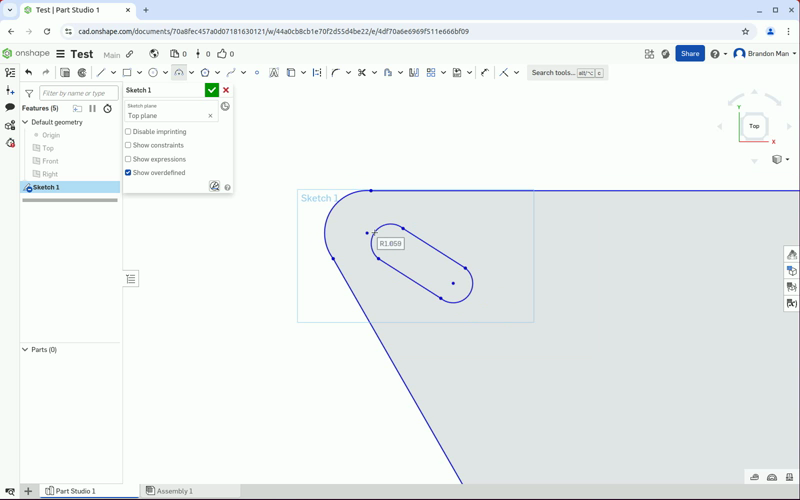
scroll(-6)
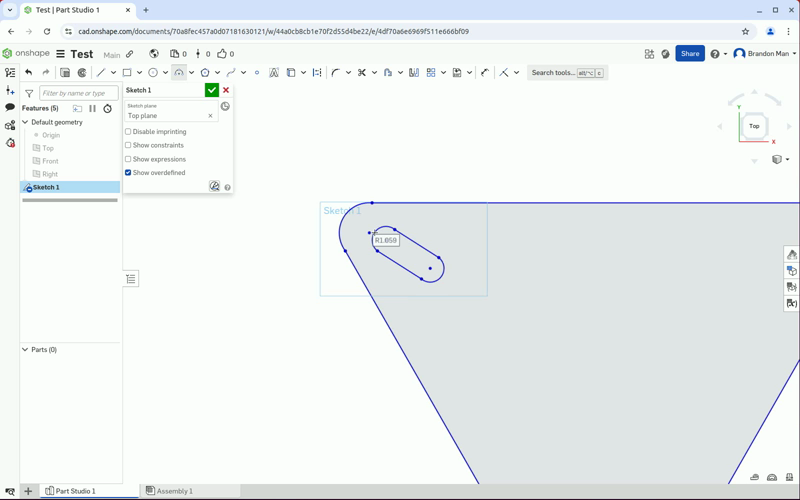
scroll(-6)
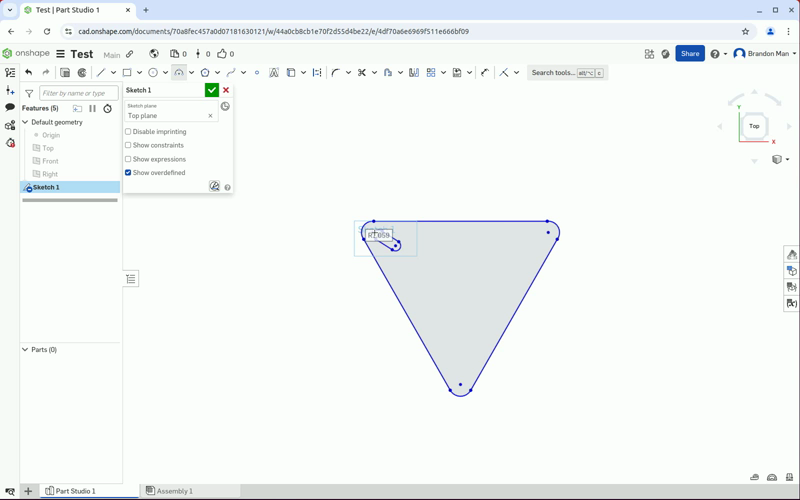
key_up(shift)
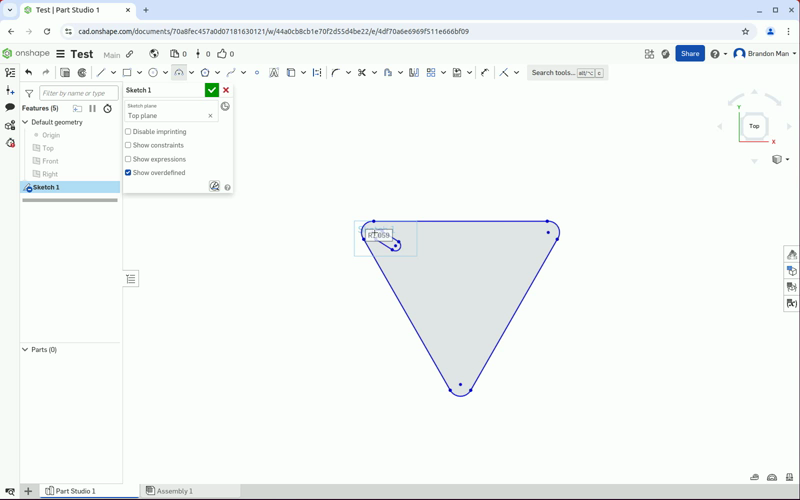
key(esc)
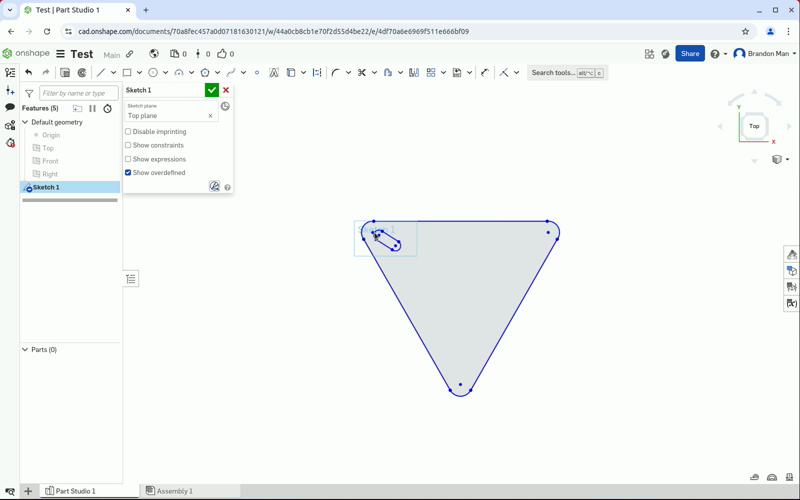
key(a)
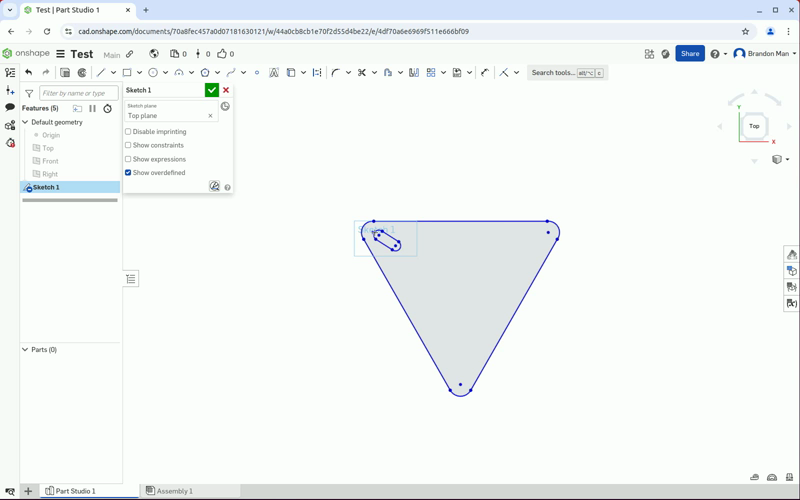
key_down(shift)
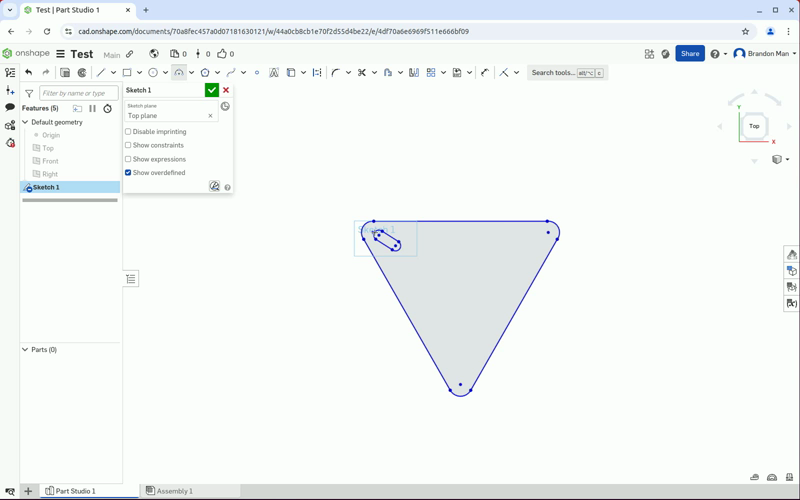
mouse_move(413, 256)
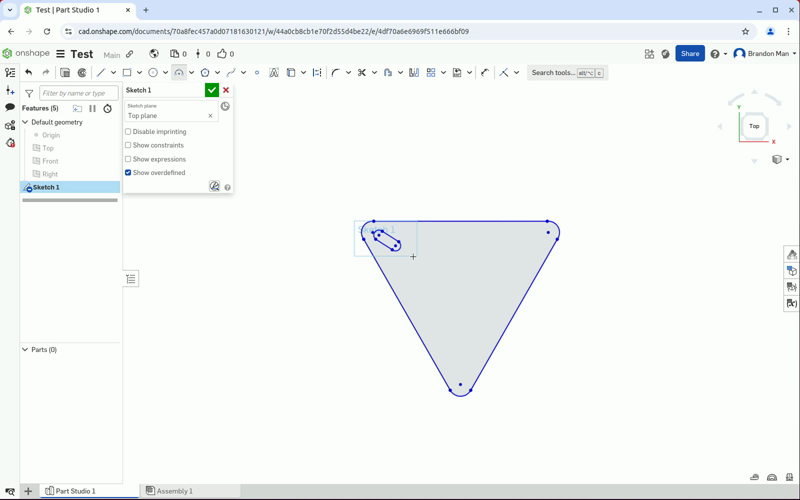
click(413, 256)
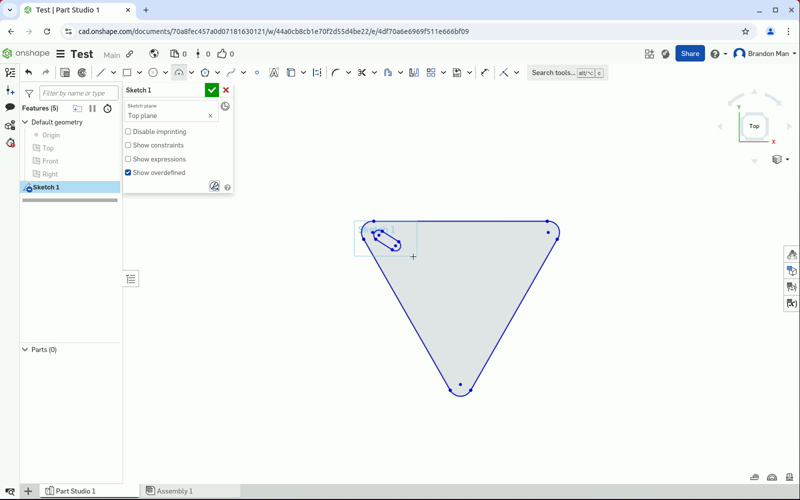
key_up(shift)
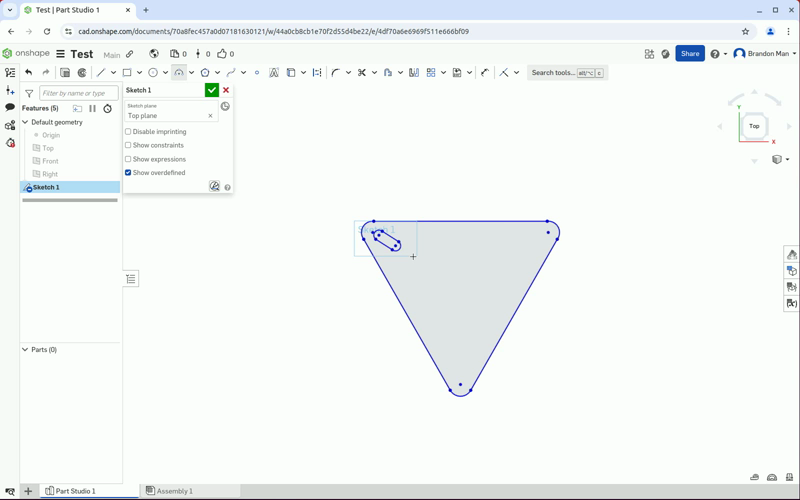
key_down(shift)
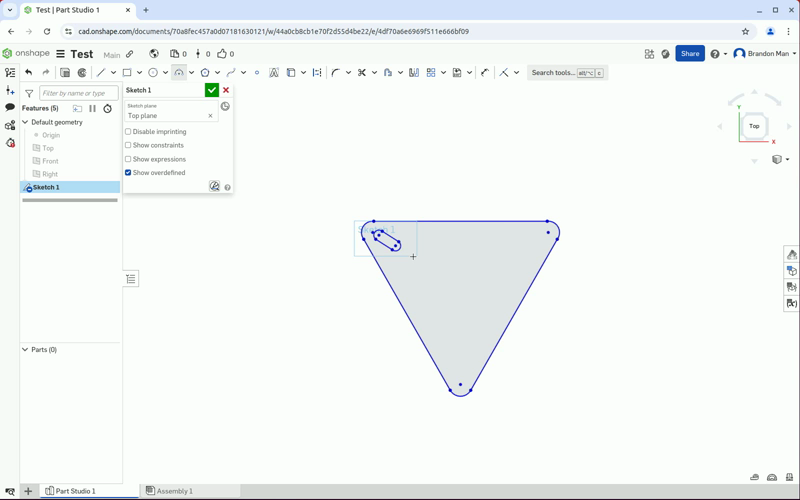
mouse_move(507, 256)
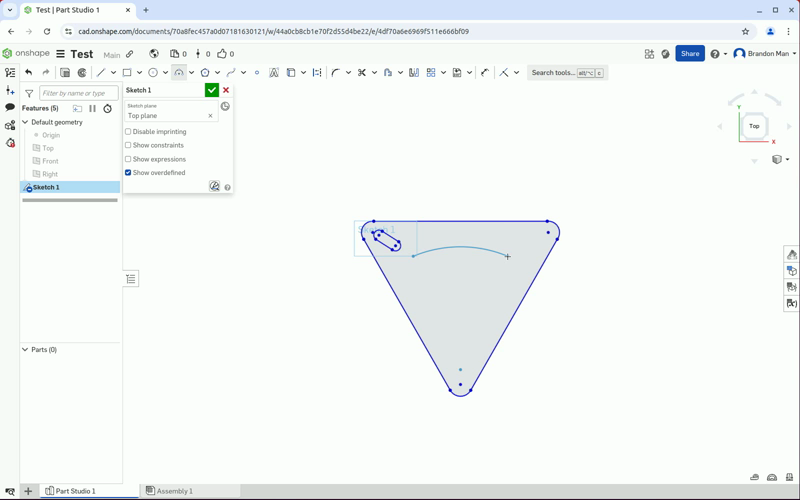
click(507, 256)
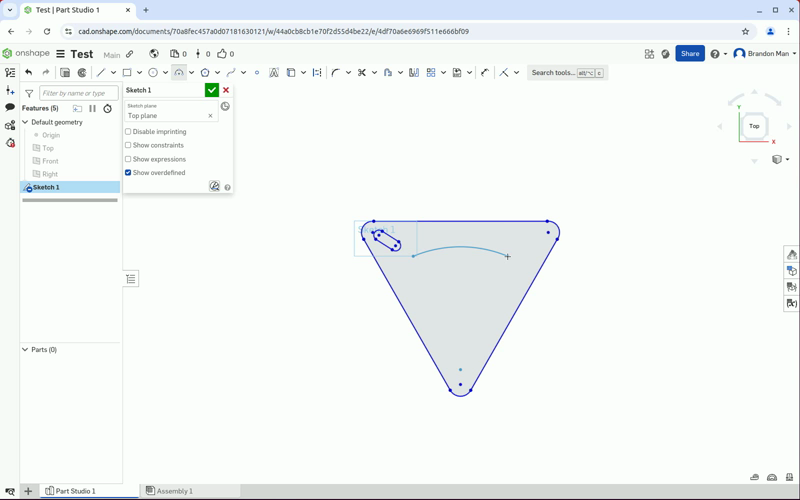
mouse_move(460, 338)
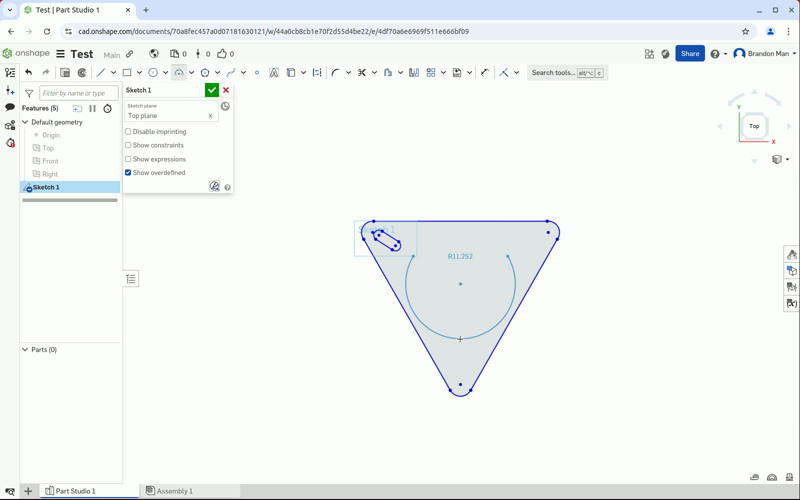
click(460, 338)
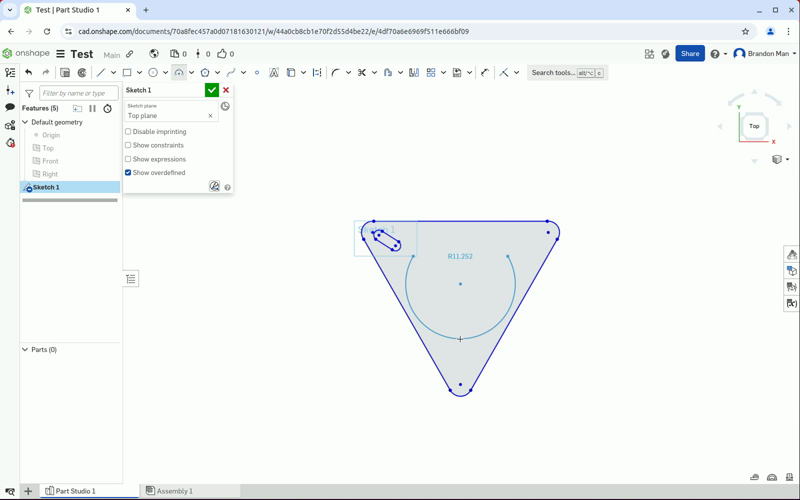
key_up(shift)
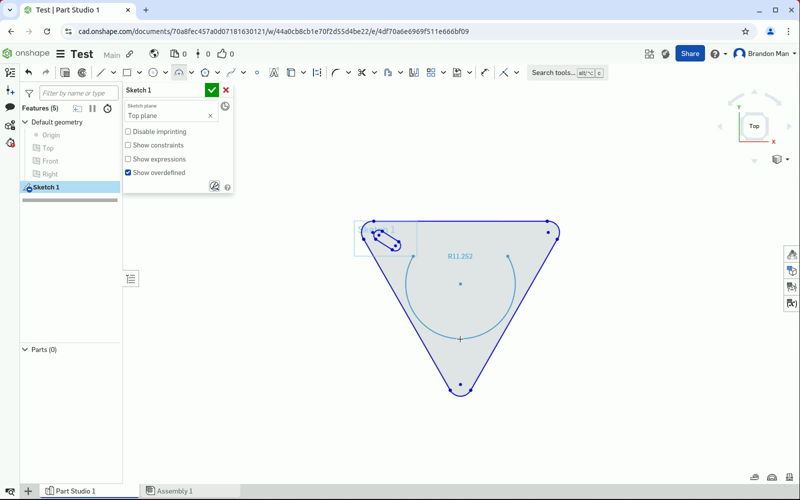
key(esc)
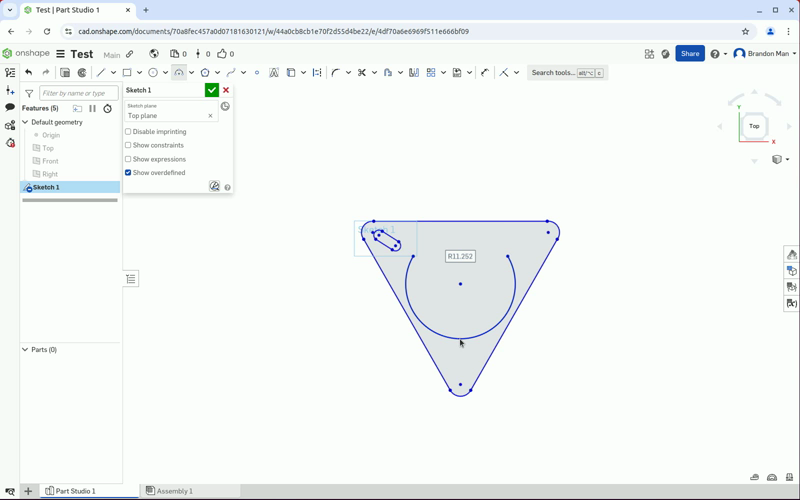
key(l)
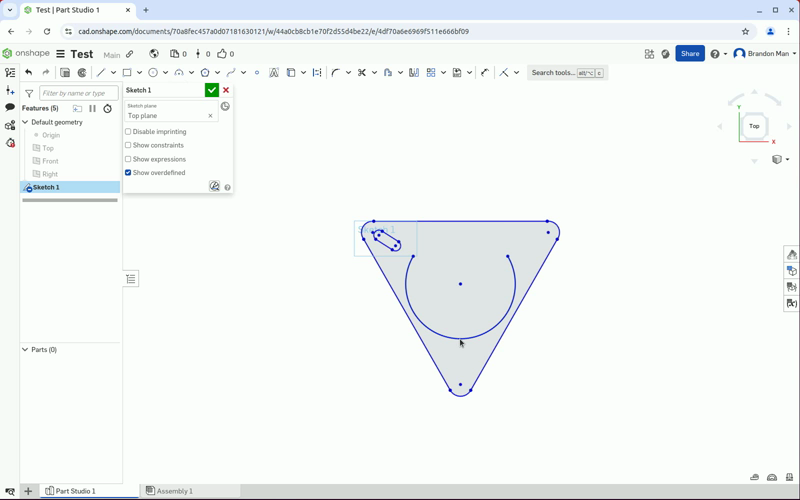
mouse_move(507, 256)
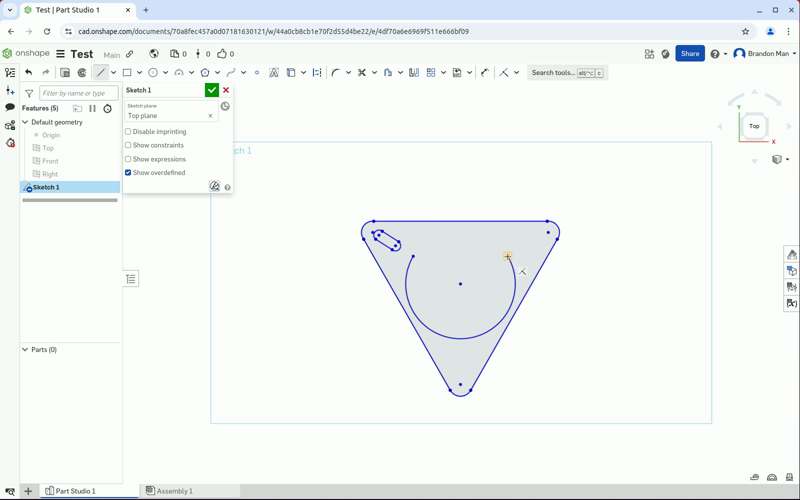
click(507, 256)
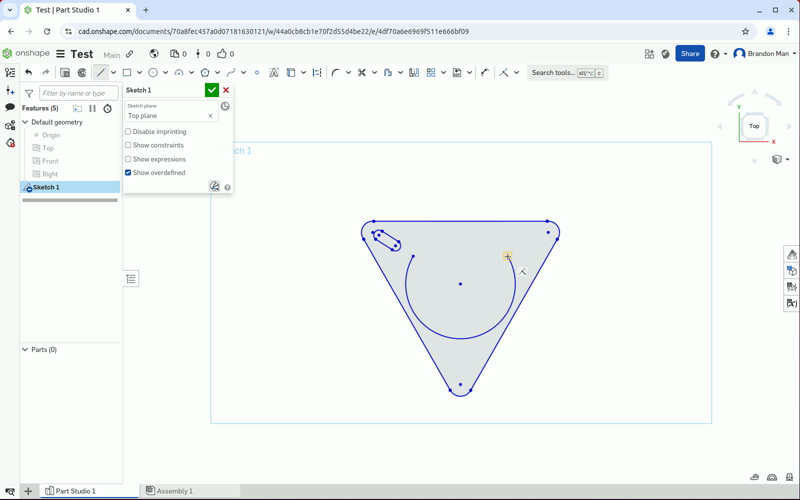
key_down(shift)
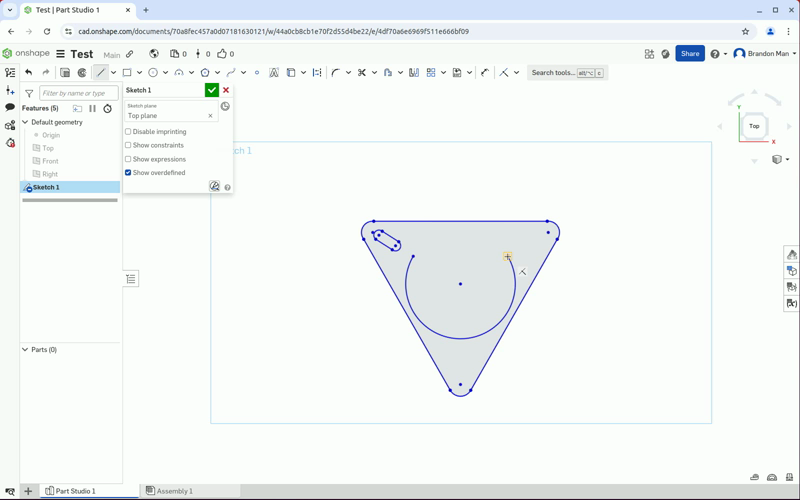
mouse_move(537, 256)
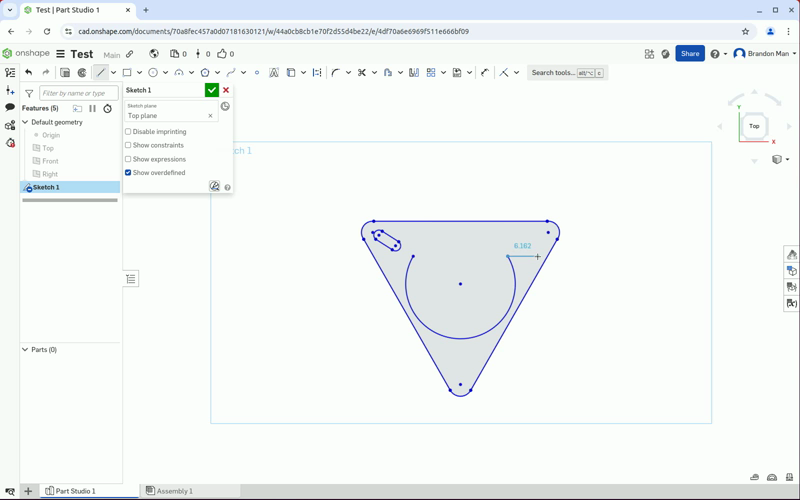
mouse_move(504, 258)
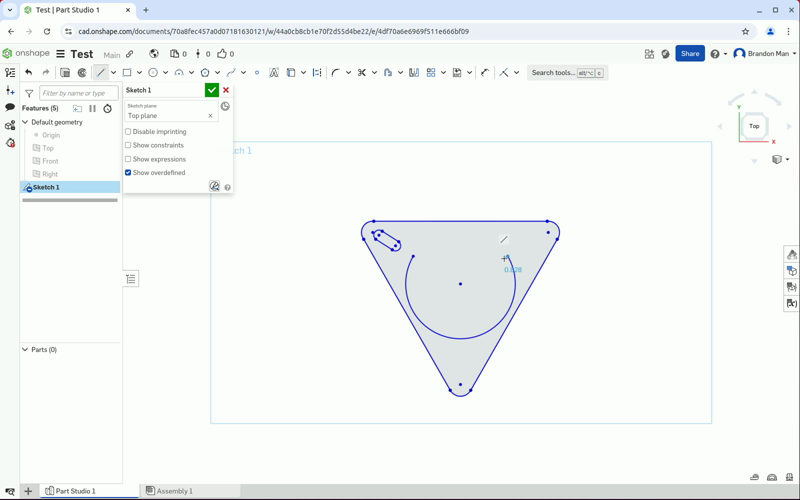
scroll(6)
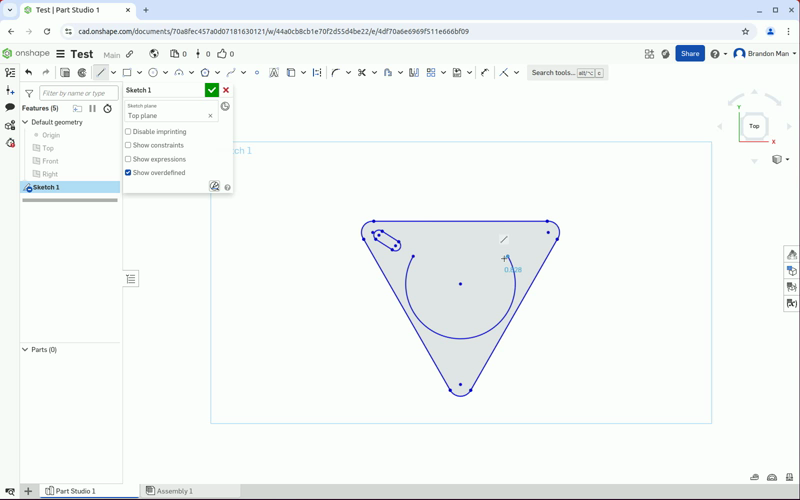
scroll(6)
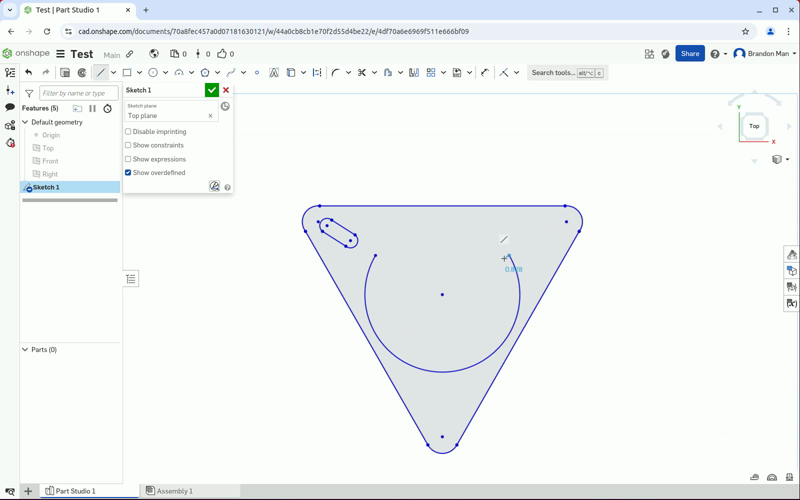
scroll(6)
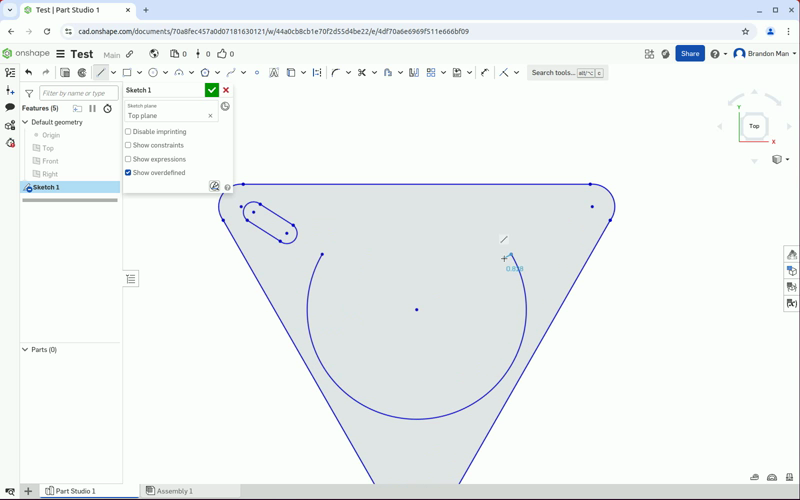
scroll(6)
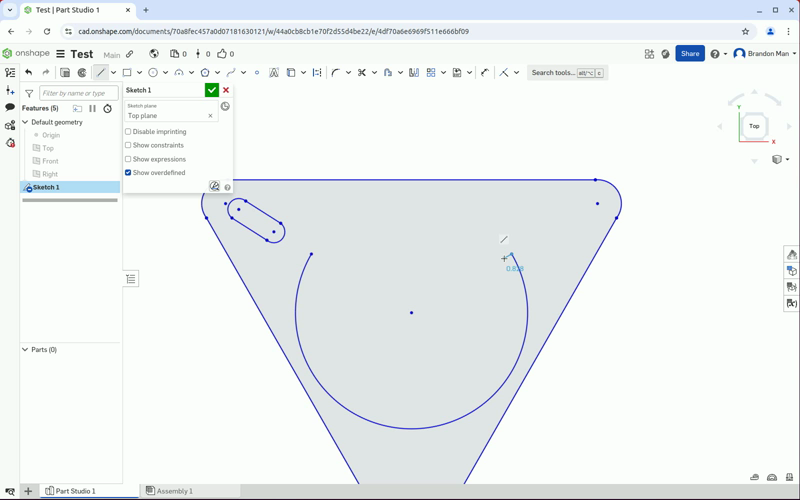
scroll(6)
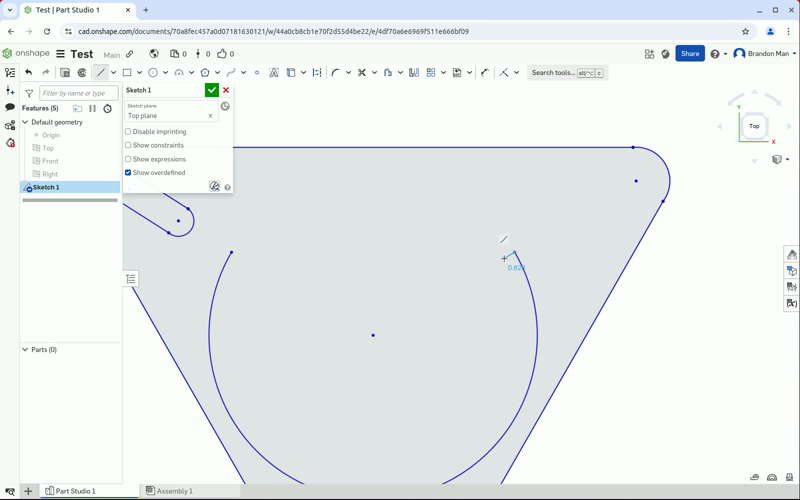
scroll(6)
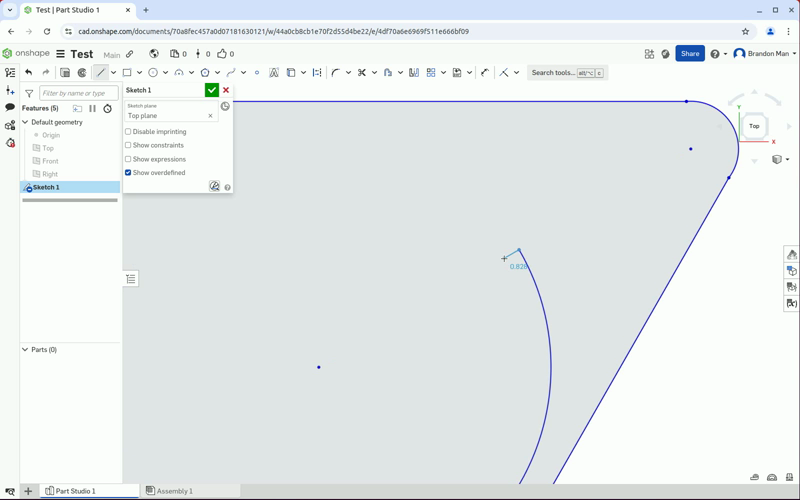
scroll(6)
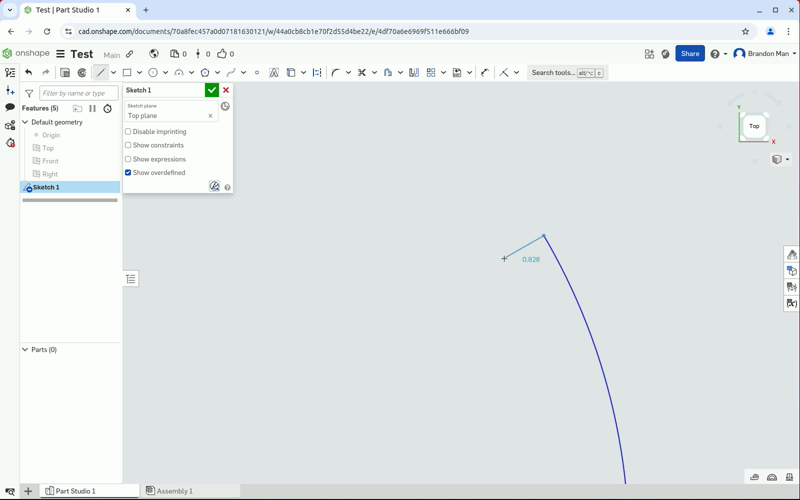
click(504, 258)
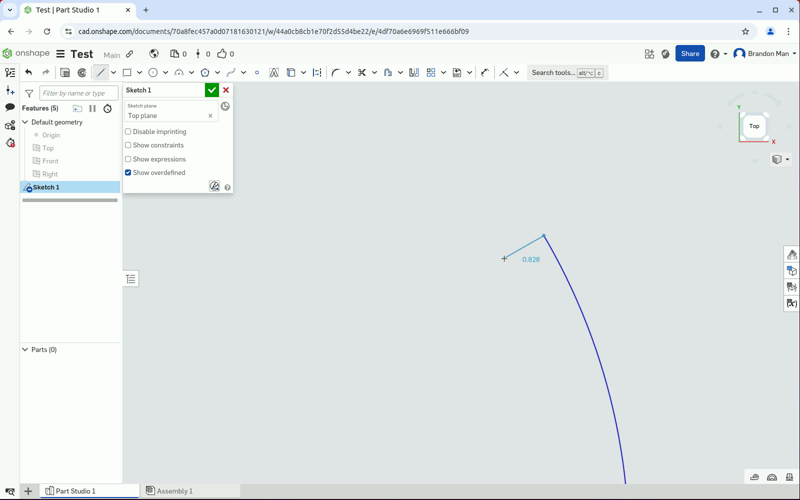
scroll(-6)
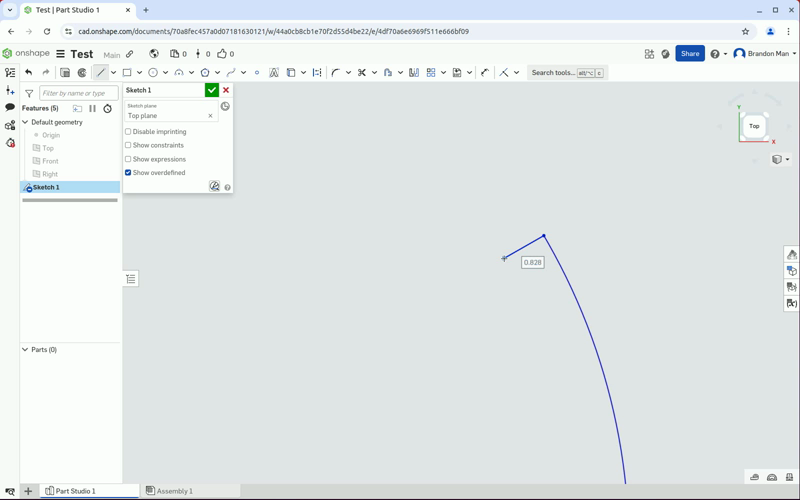
scroll(-6)
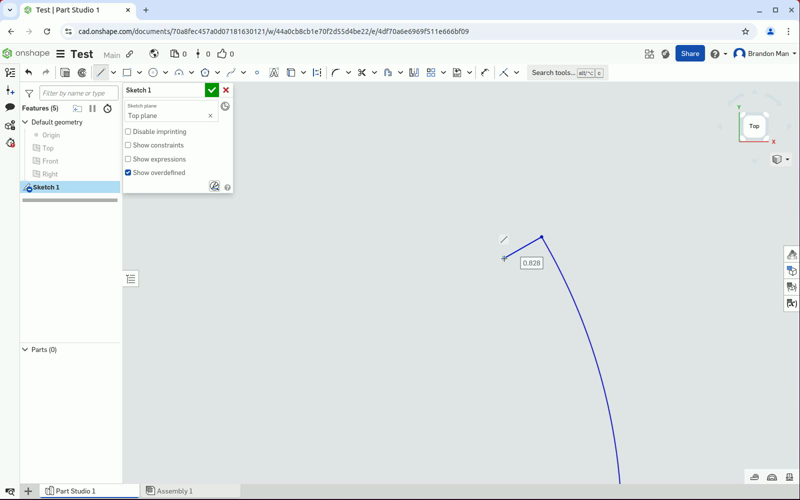
scroll(-6)
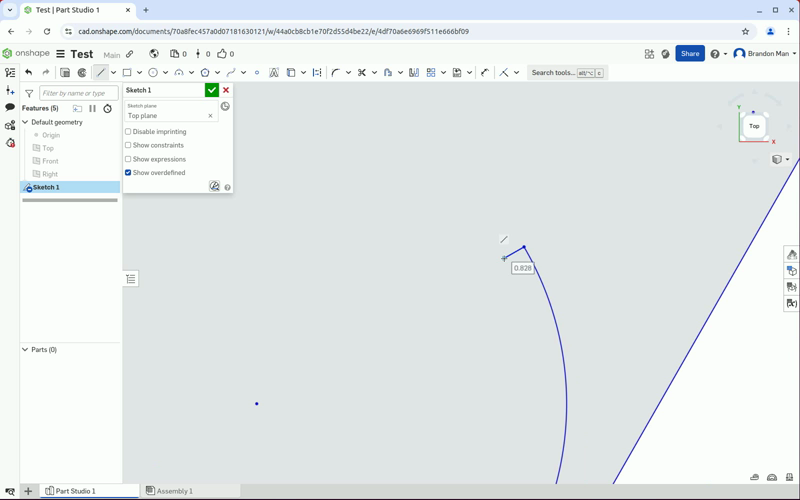
scroll(-6)
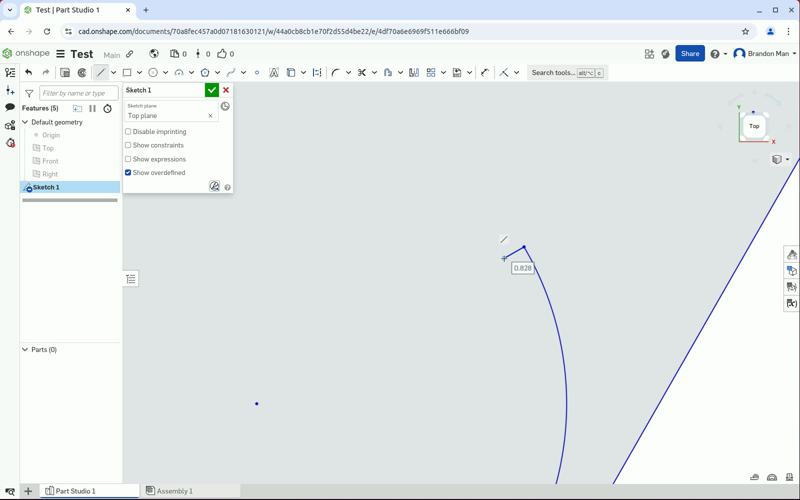
scroll(-6)
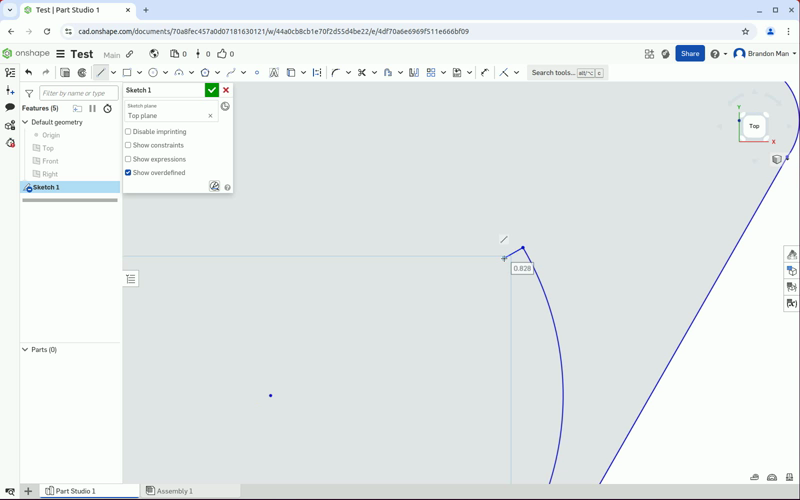
scroll(-6)
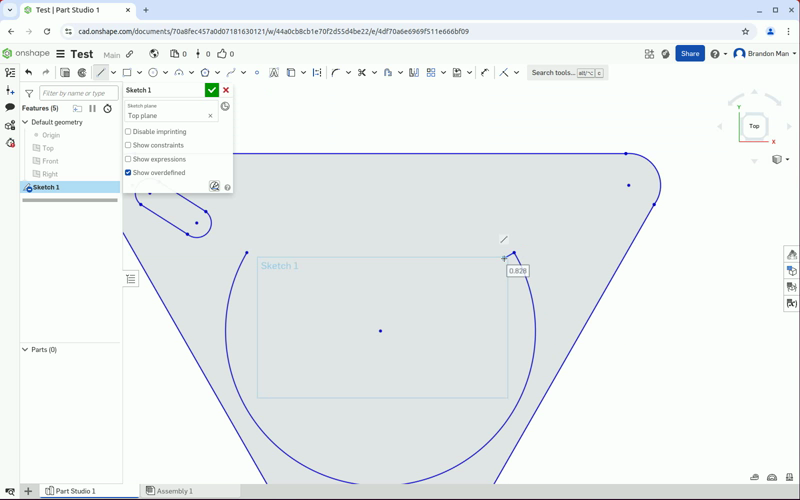
scroll(-6)
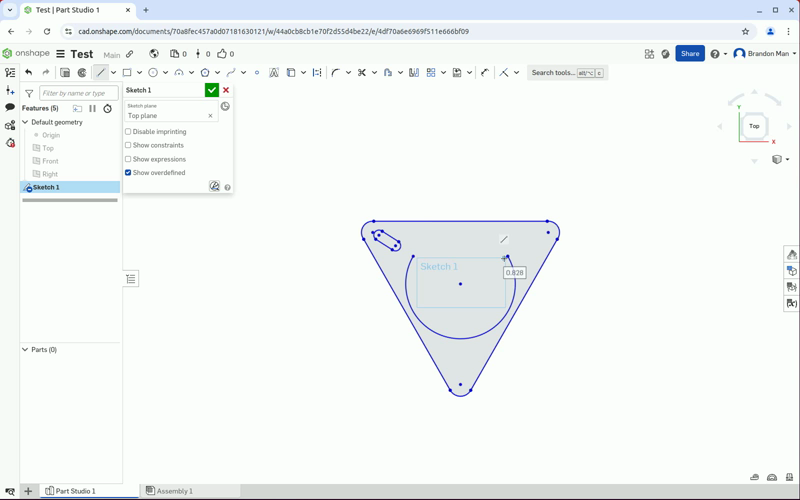
key_up(shift)
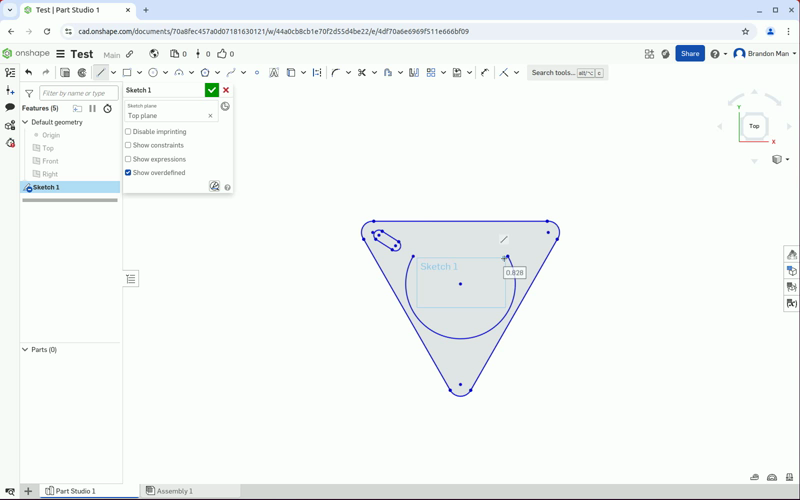
key(esc)
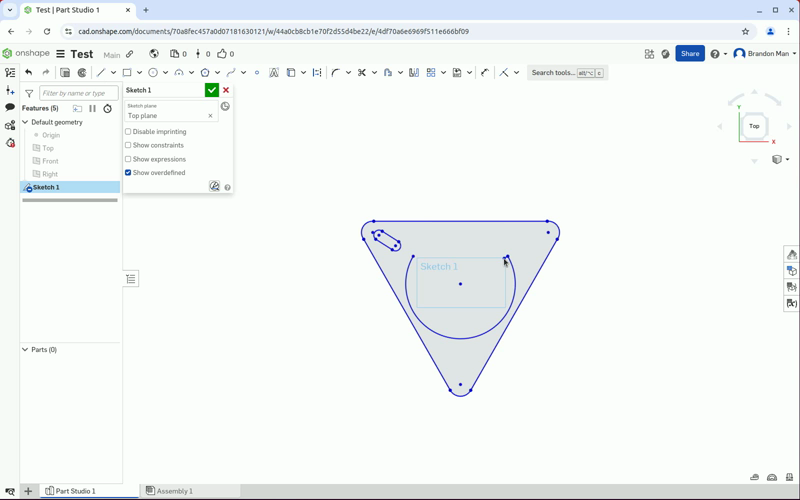
key(a)
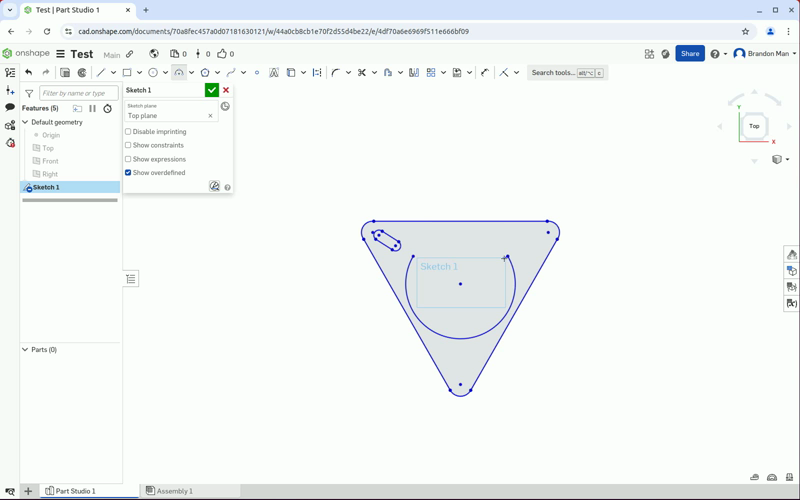
mouse_move(504, 258)
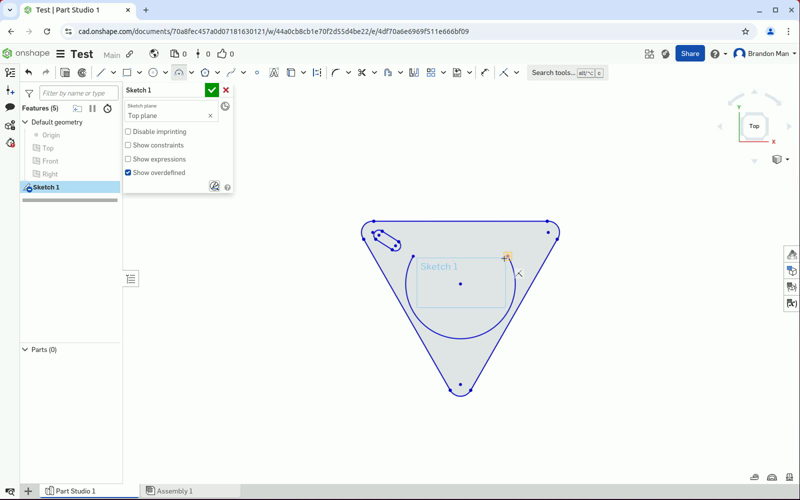
scroll(6)
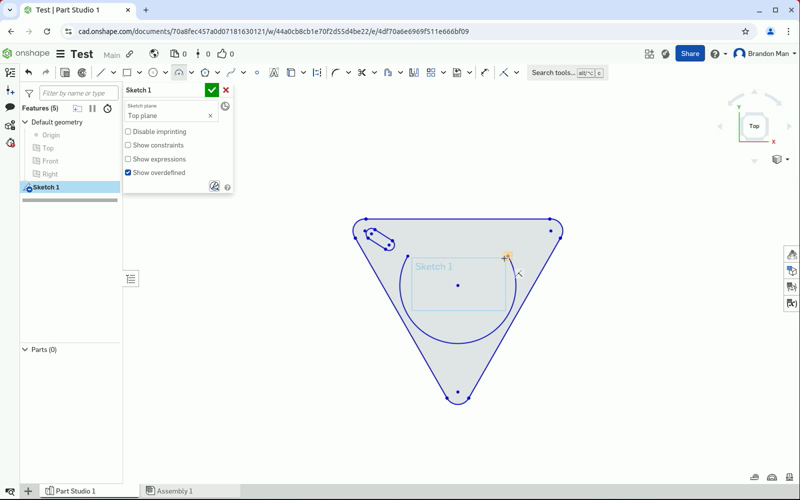
scroll(6)
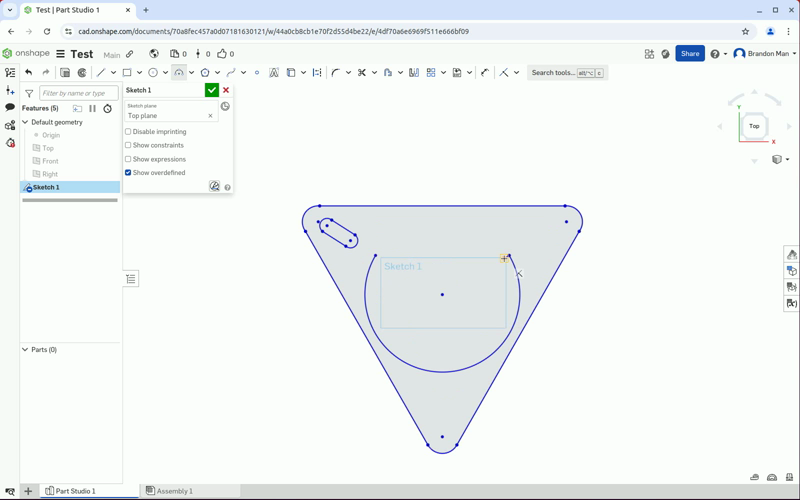
scroll(6)
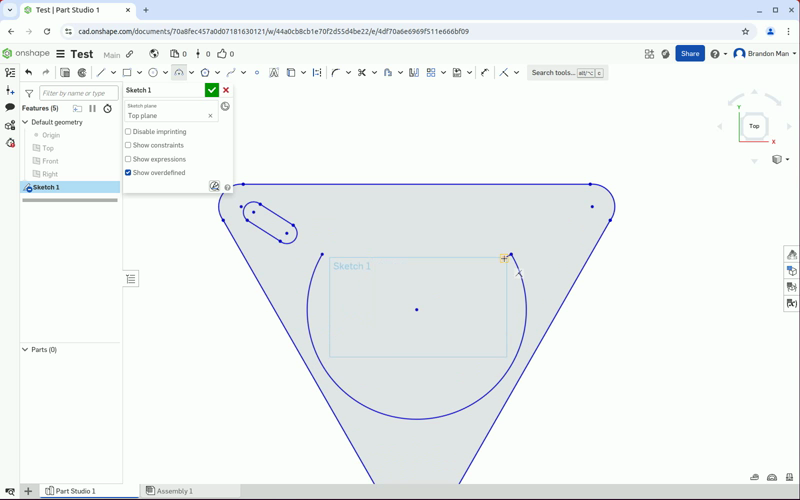
scroll(6)
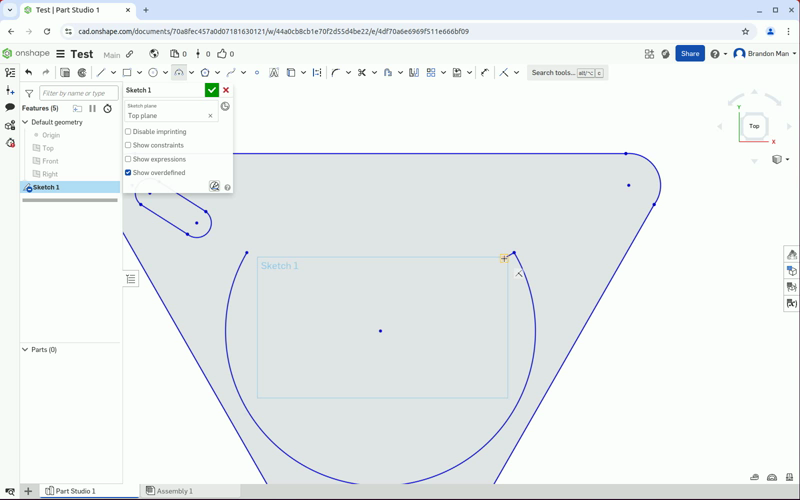
scroll(6)
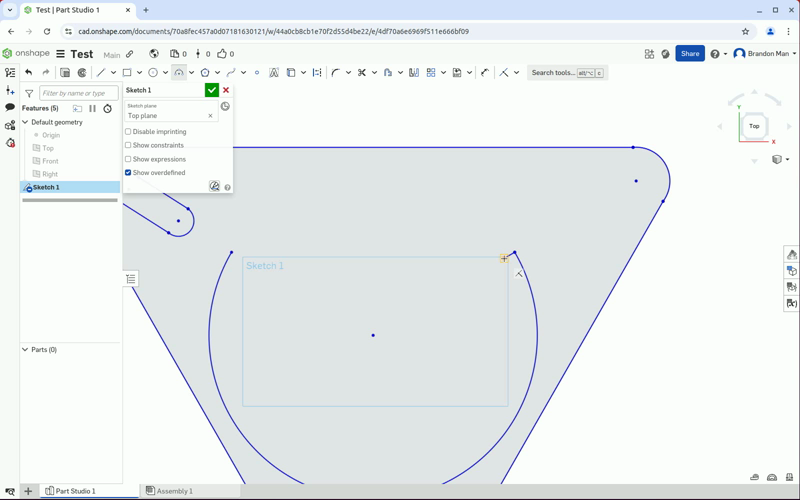
scroll(6)
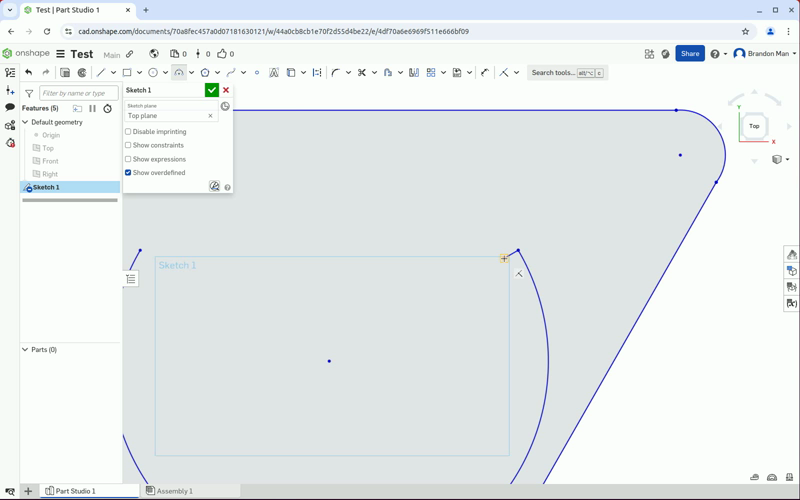
scroll(6)
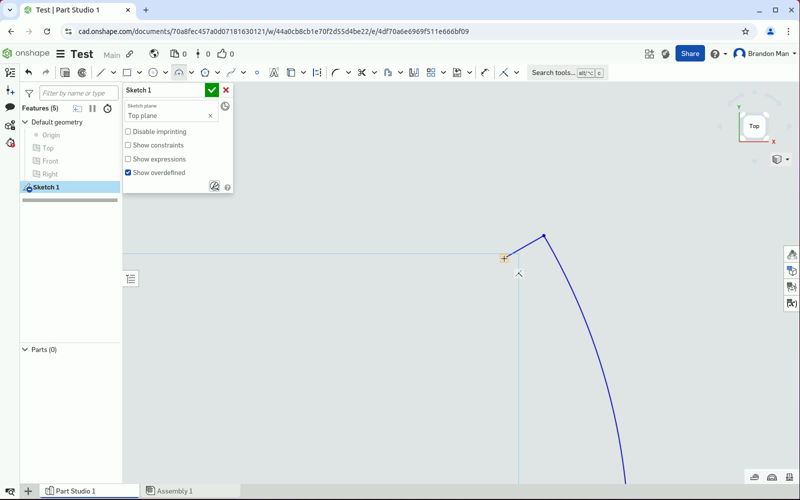
click(504, 258)
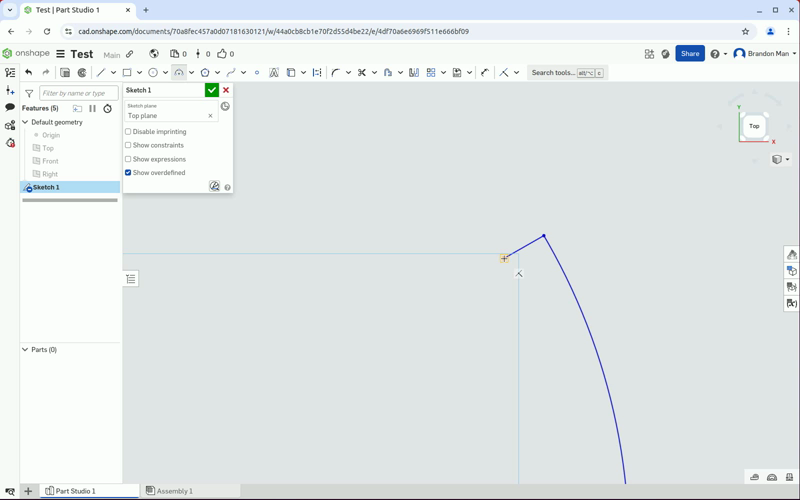
scroll(-6)
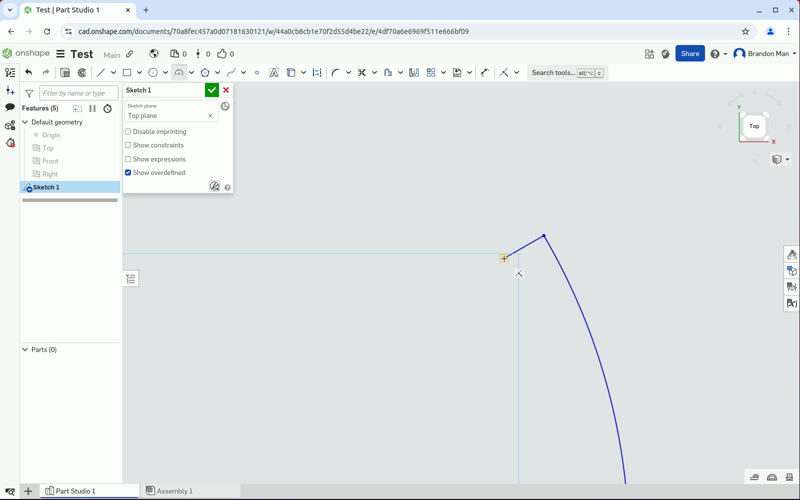
scroll(-6)
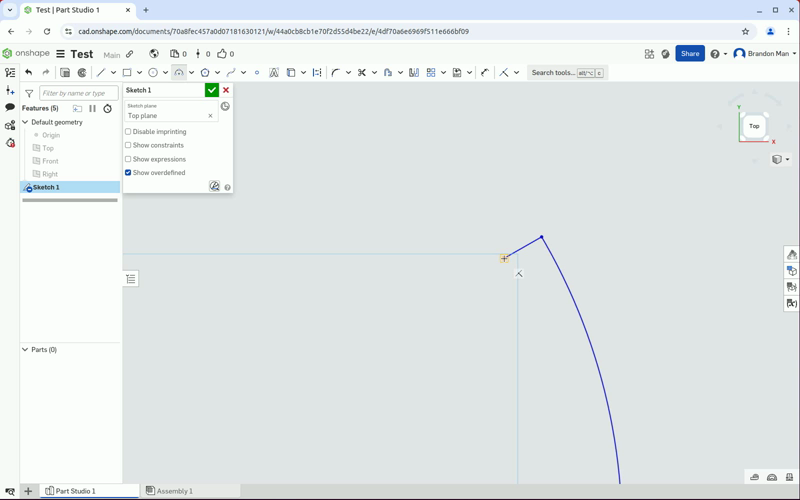
scroll(-6)
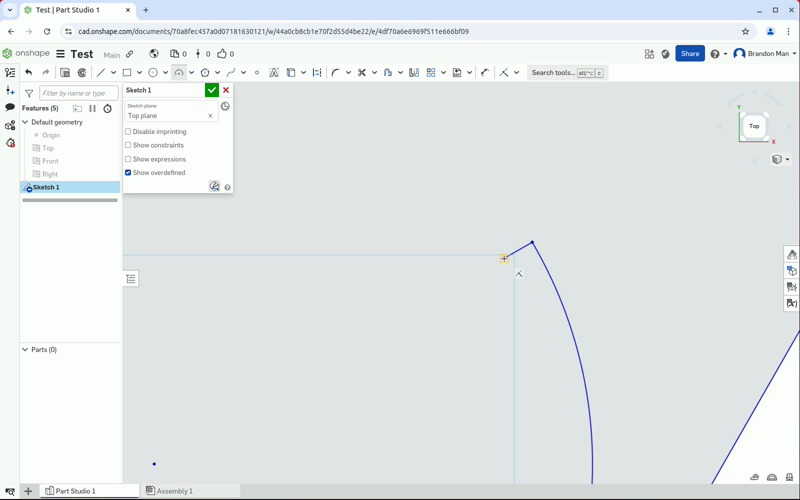
scroll(-6)
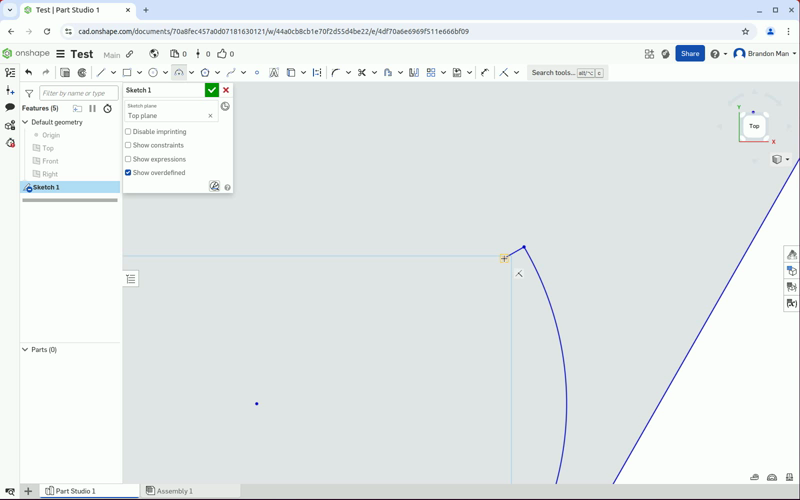
scroll(-6)
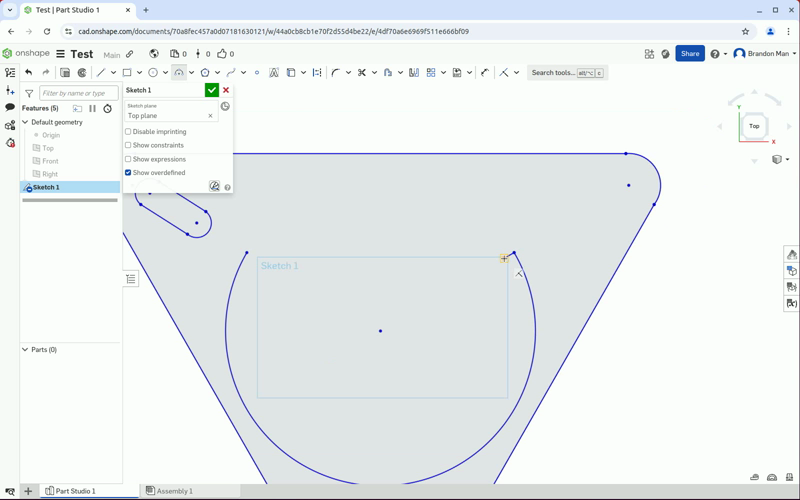
scroll(-6)
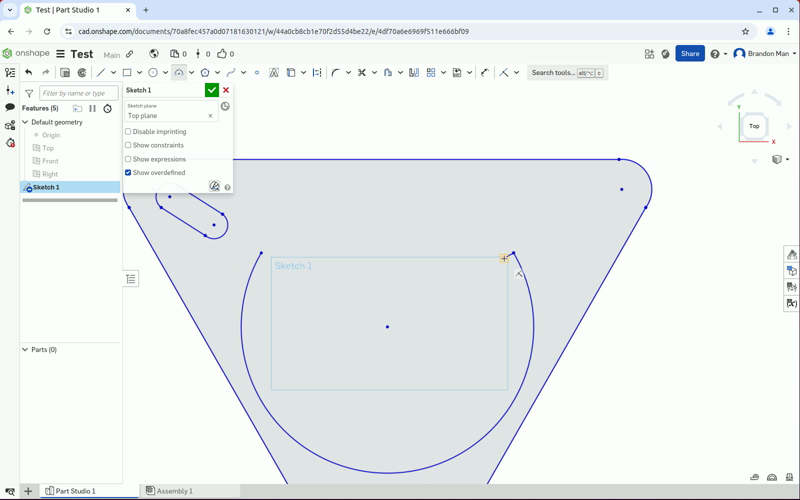
scroll(-6)
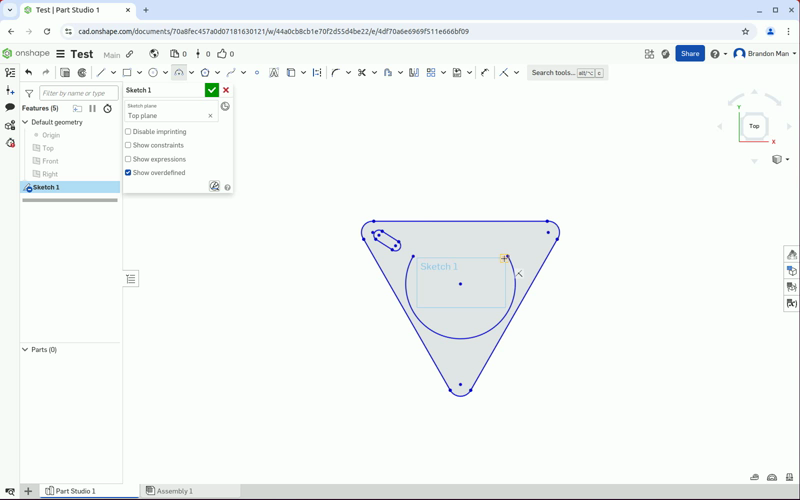
key_down(shift)
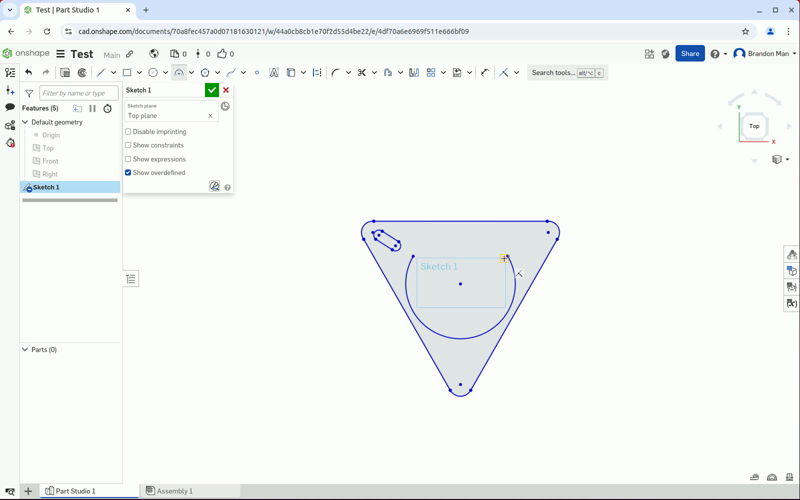
mouse_move(417, 258)
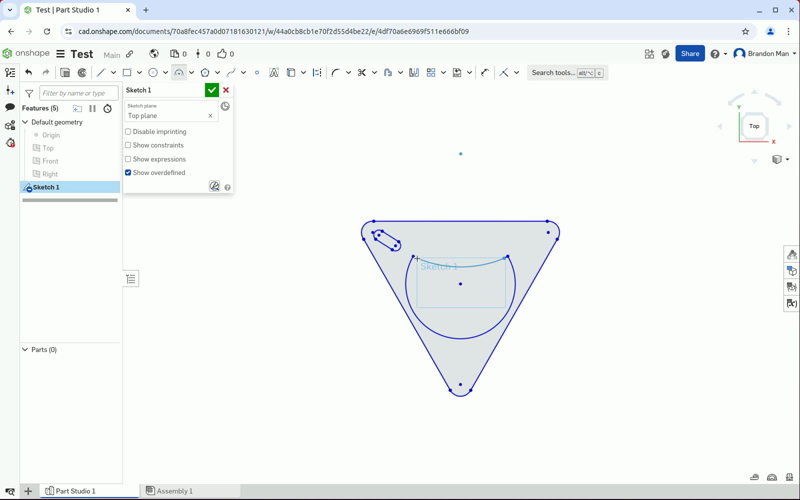
click(417, 258)
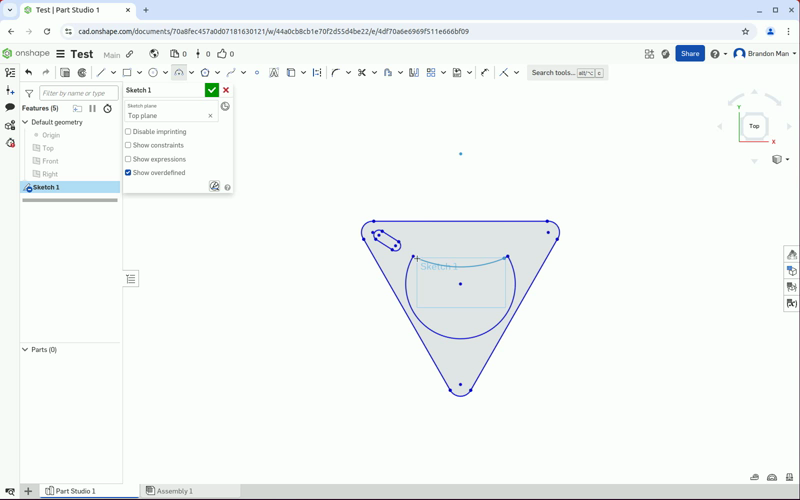
mouse_move(460, 333)
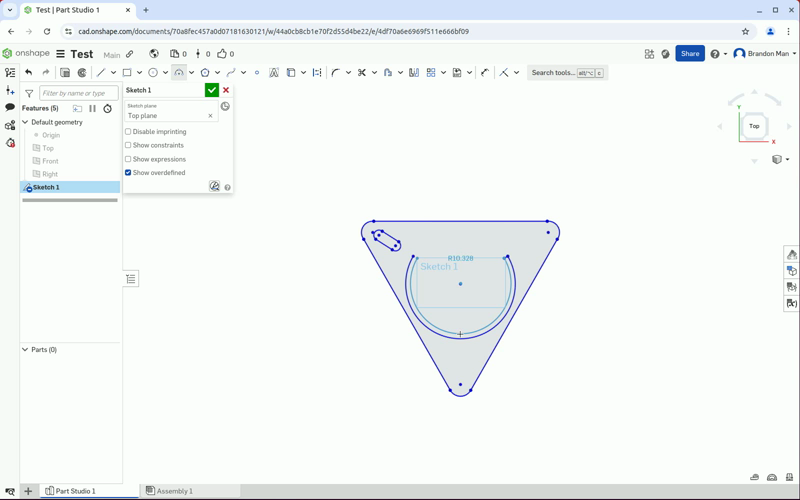
click(460, 333)
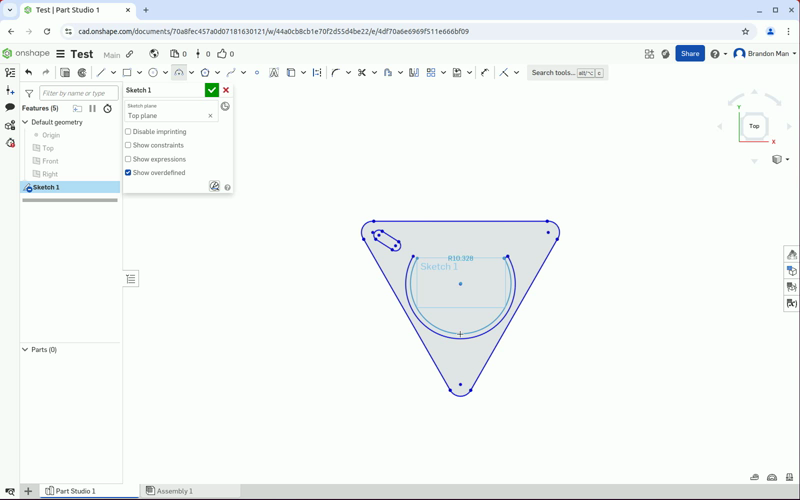
key_up(shift)
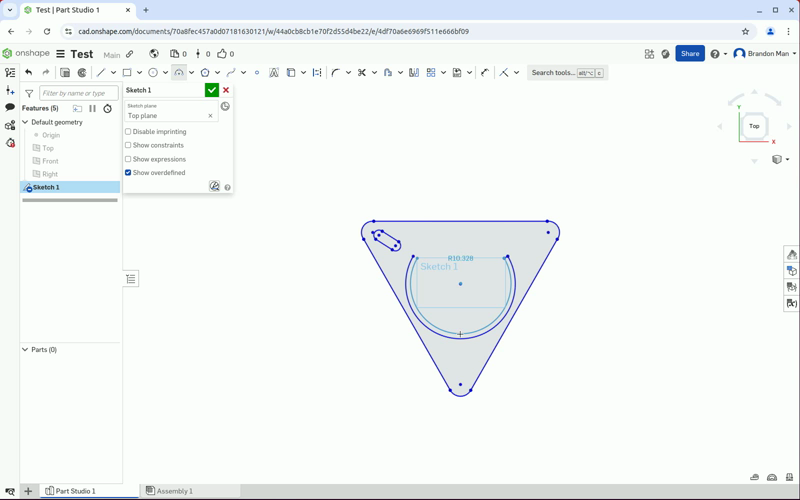
key(esc)
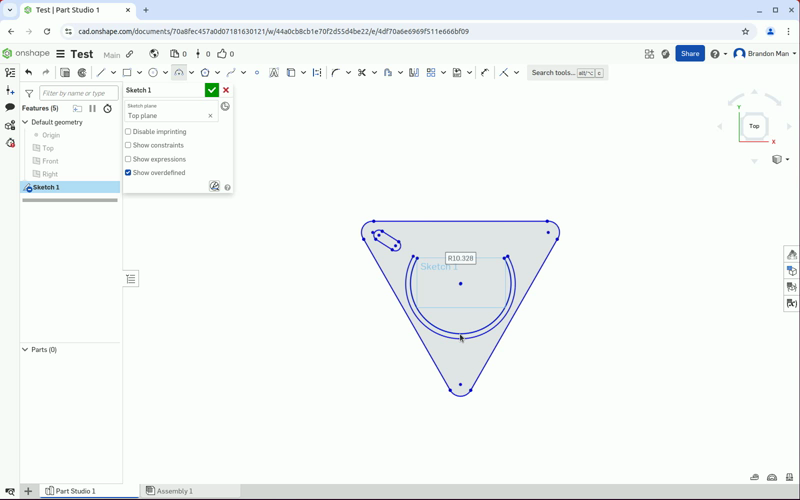
key(l)
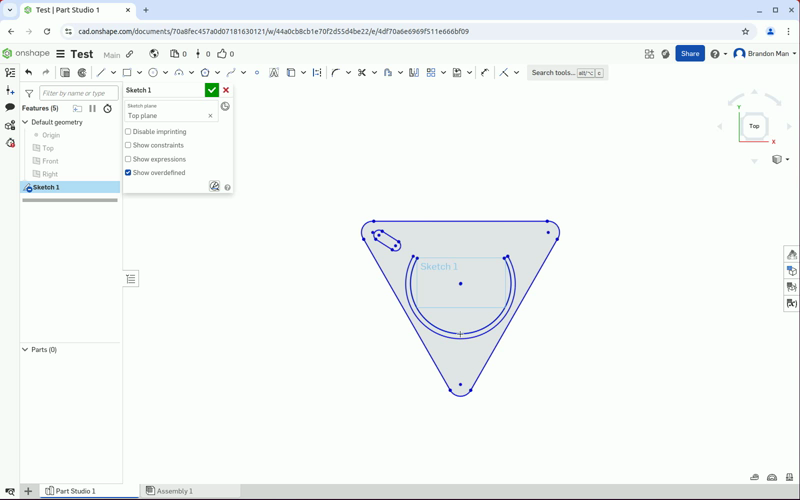
mouse_move(417, 258)
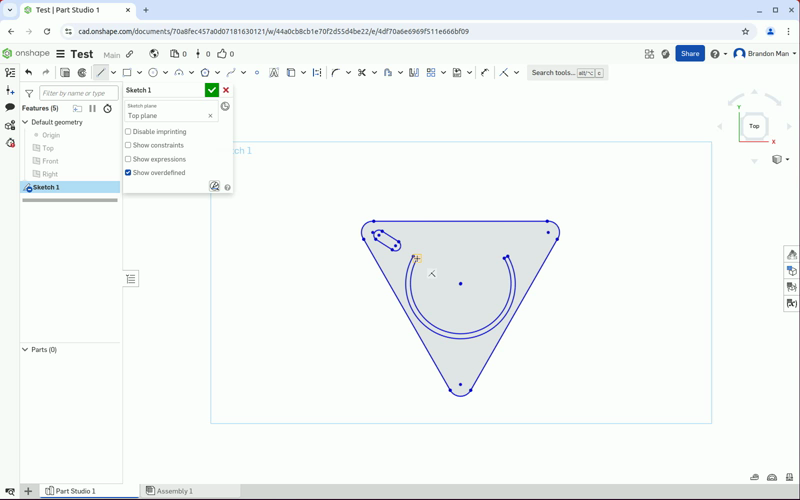
click(417, 258)
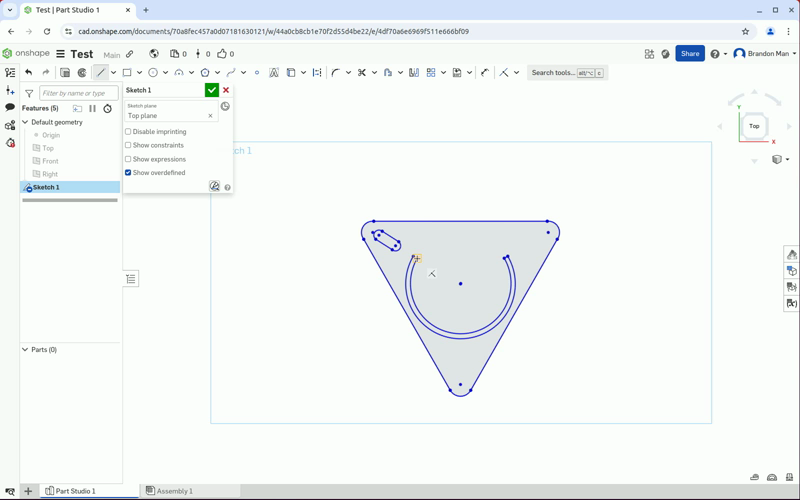
mouse_move(447, 258)
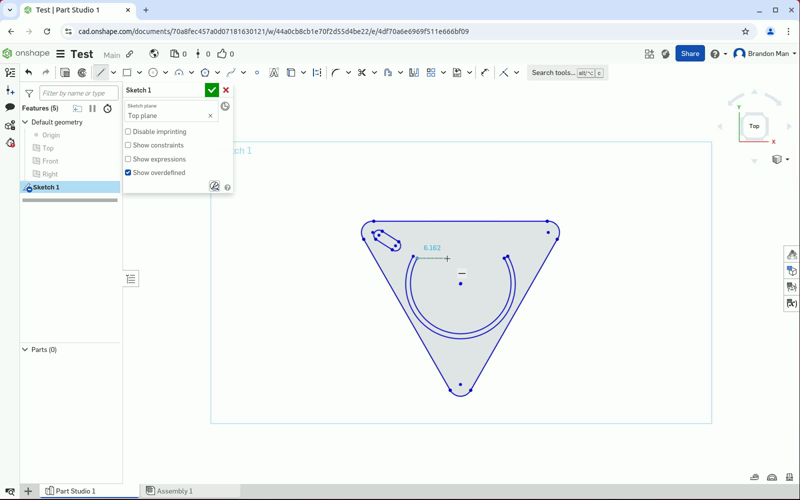
key_down(shift)
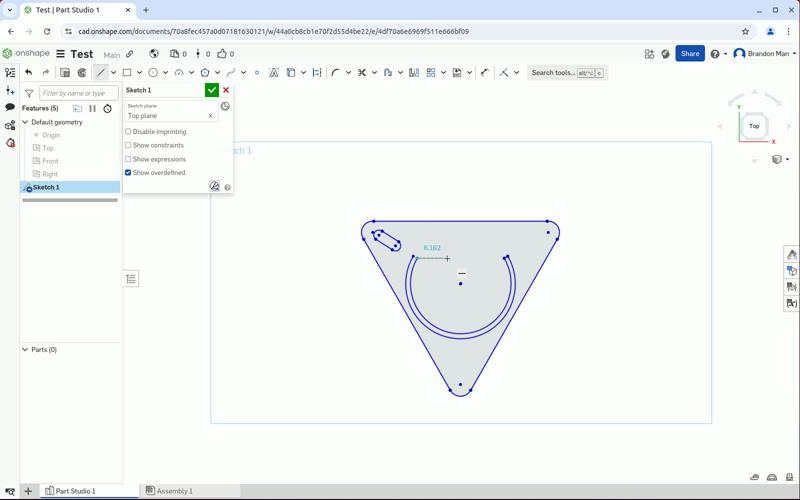
mouse_move(413, 256)
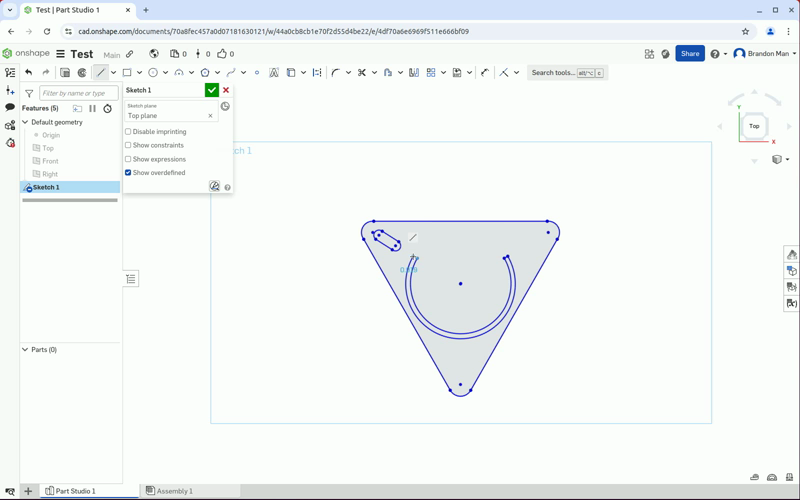
scroll(6)
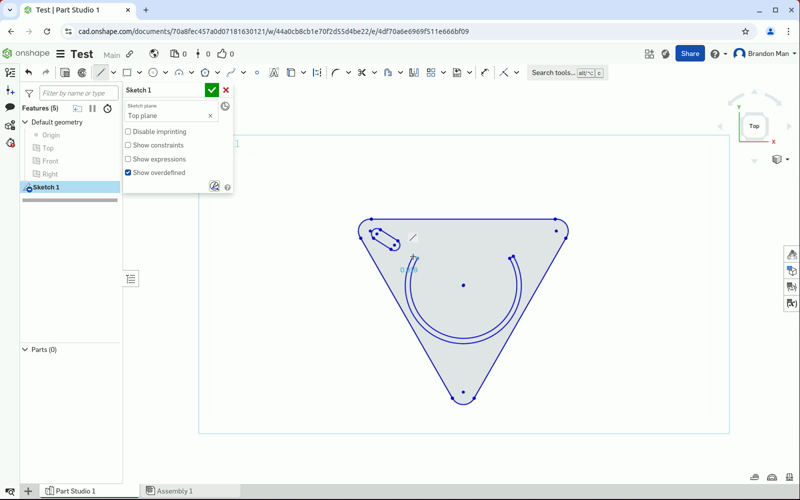
scroll(6)
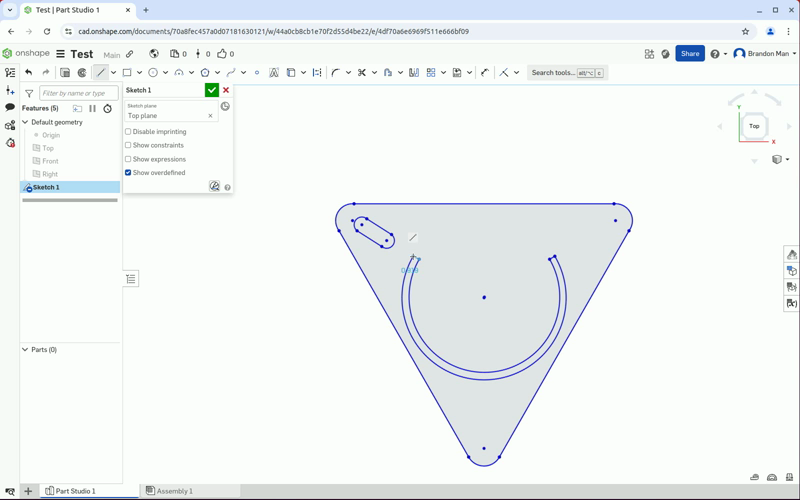
scroll(6)
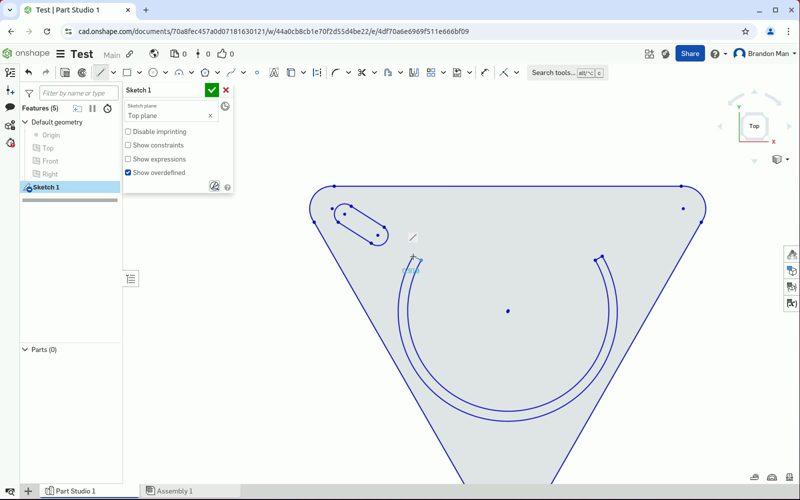
scroll(6)
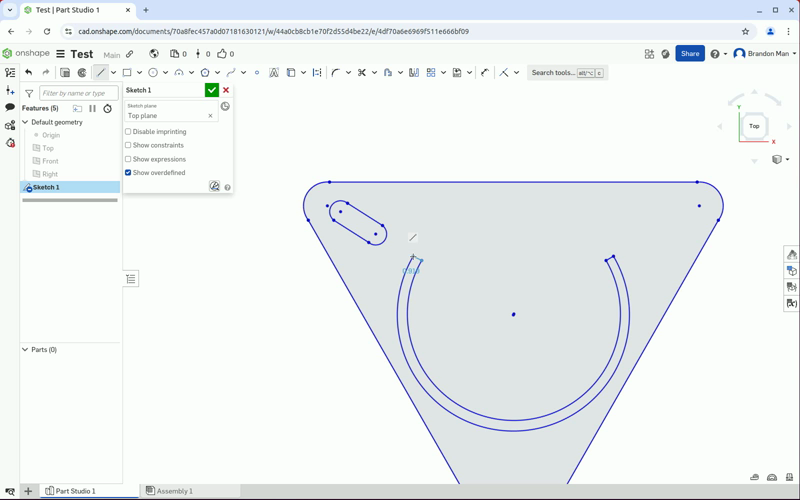
scroll(6)
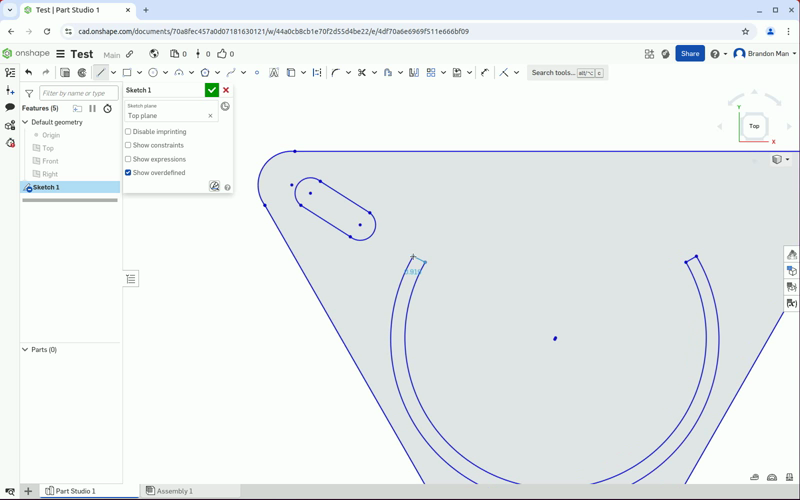
scroll(6)
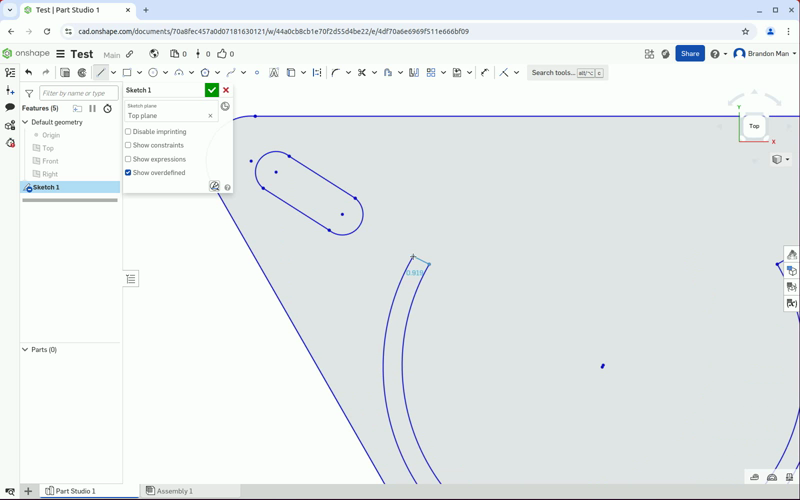
scroll(6)
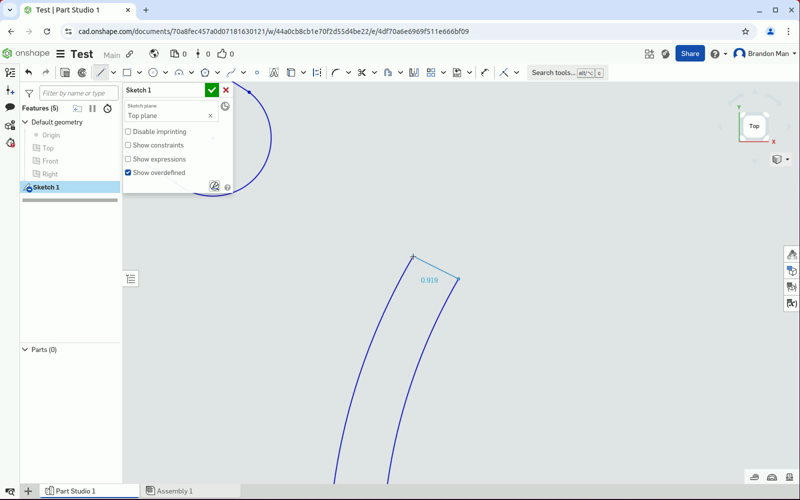
key_up(shift)
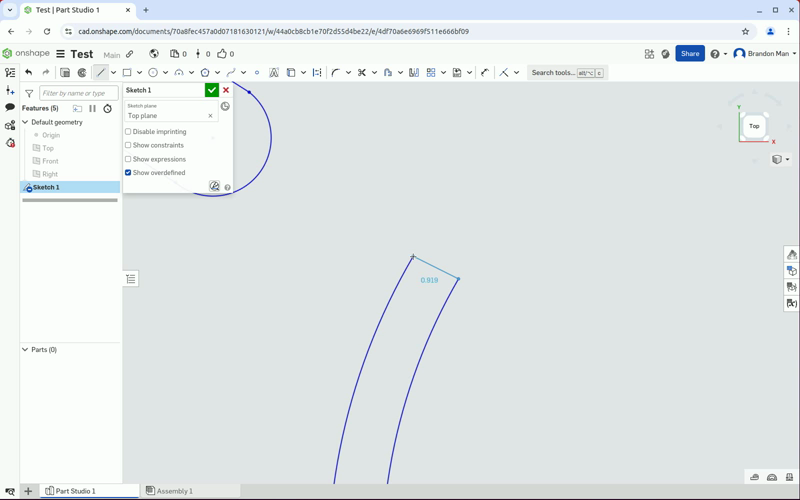
click(413, 256)
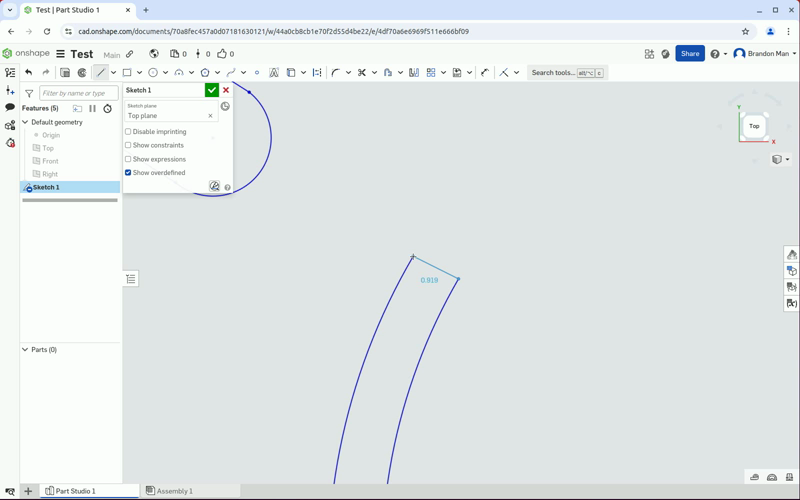
scroll(-6)
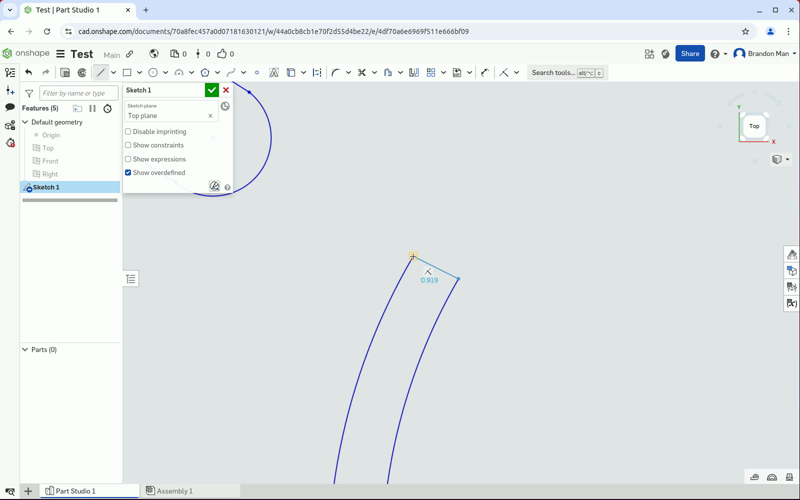
scroll(-6)
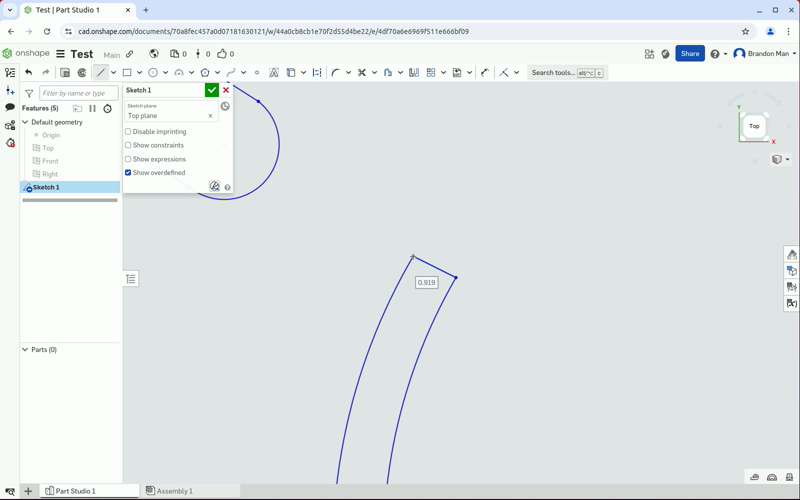
scroll(-6)
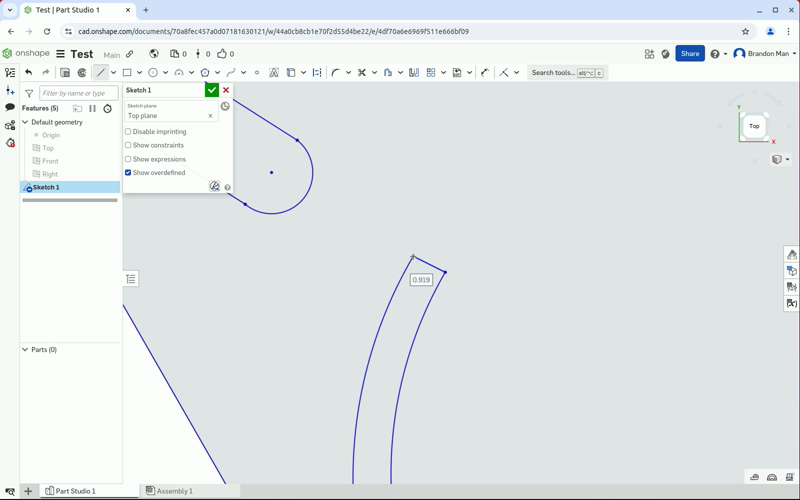
scroll(-6)
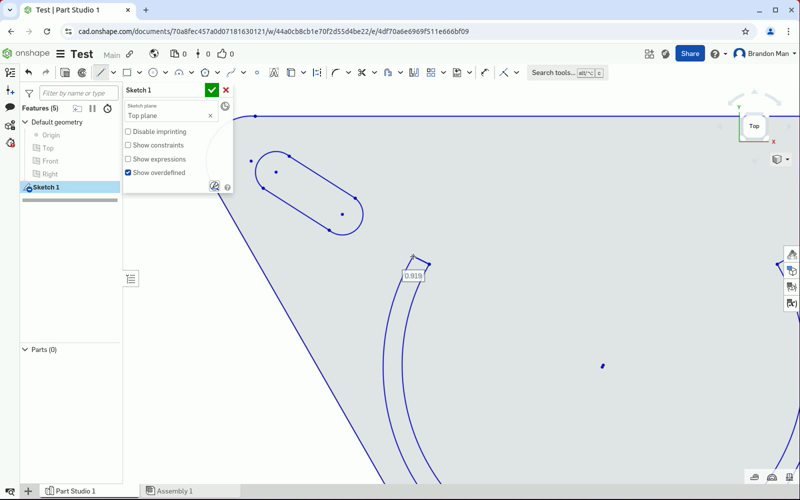
scroll(-6)
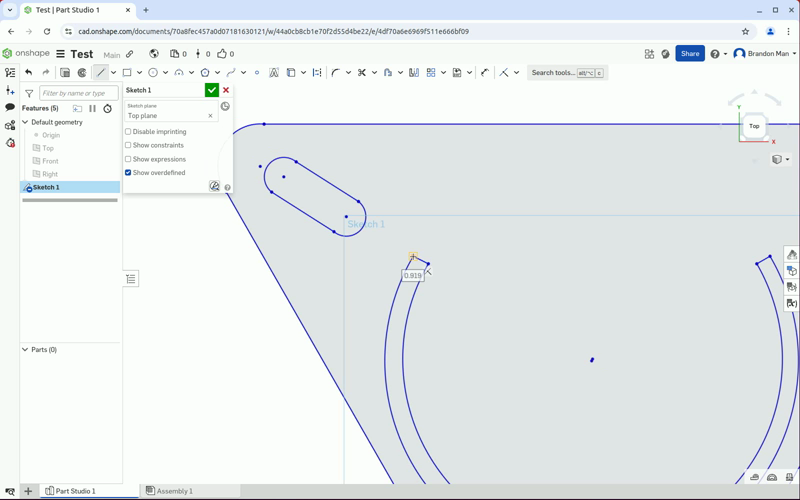
scroll(-6)
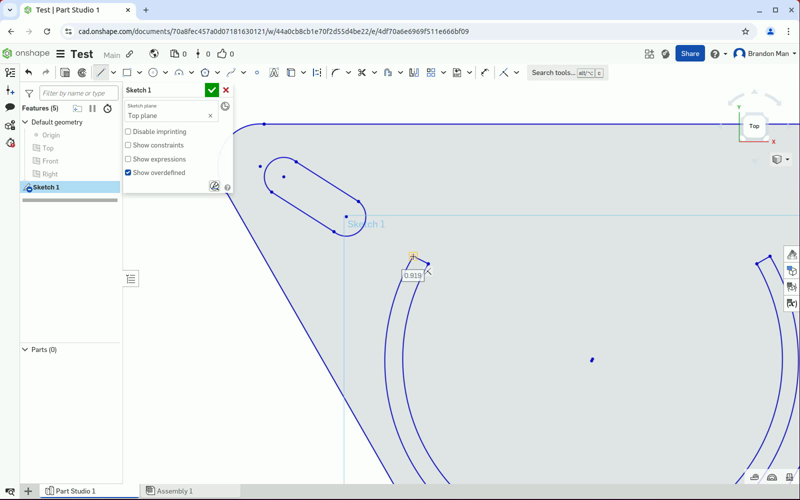
scroll(-6)
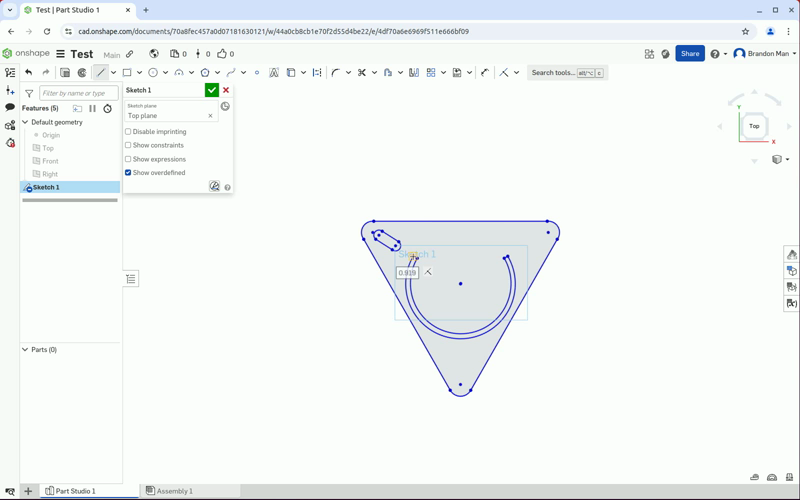
key(esc)
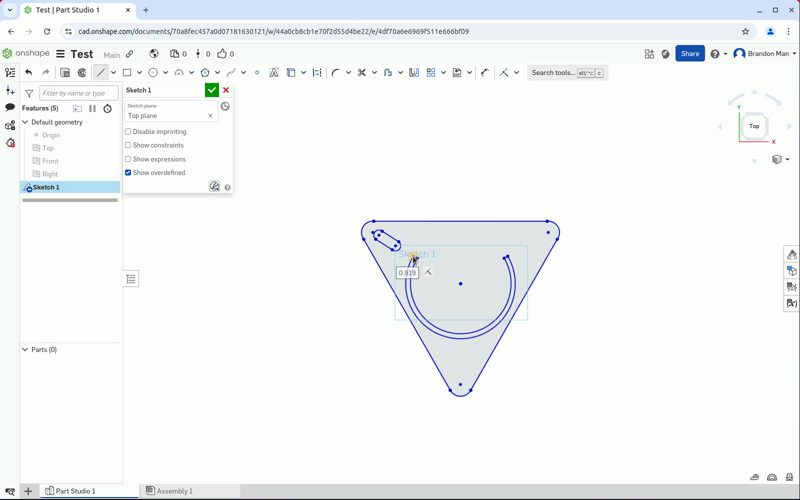
key(c)
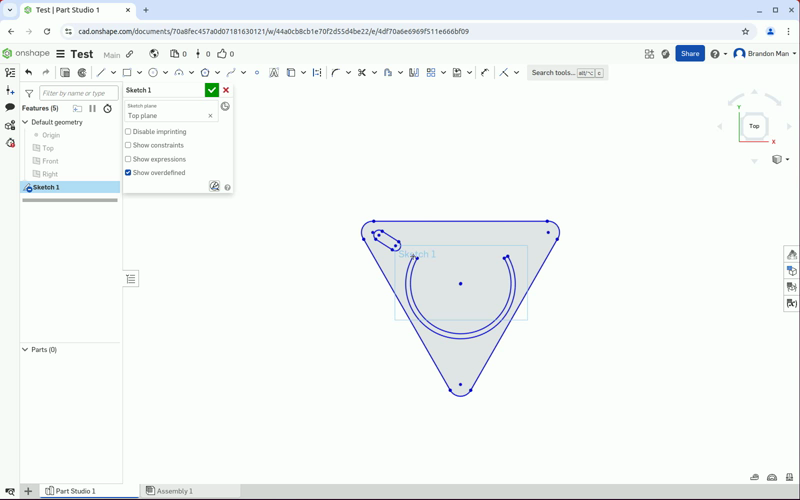
key_down(shift)
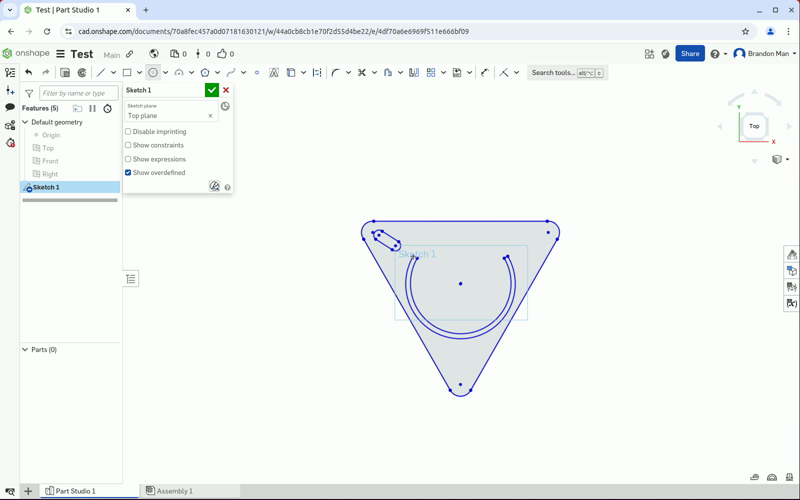
mouse_move(460, 282)
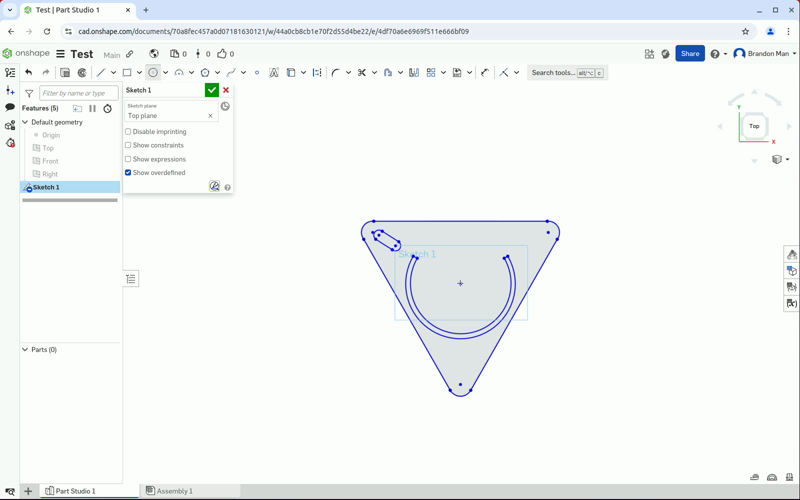
scroll(6)
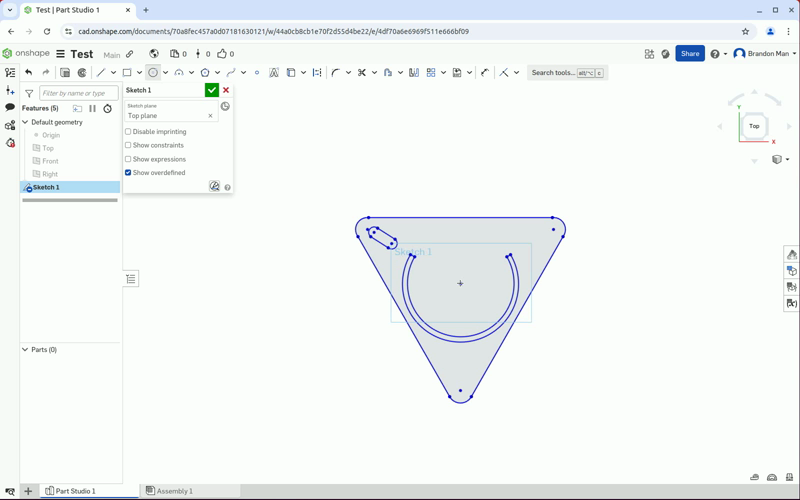
scroll(6)
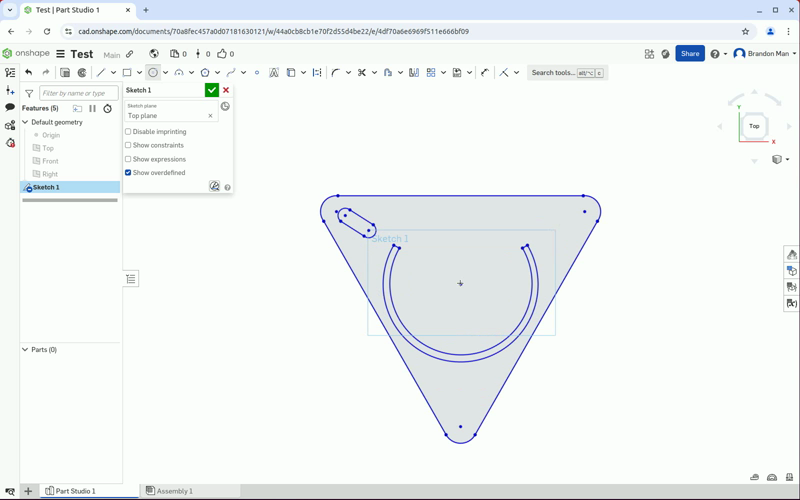
scroll(6)
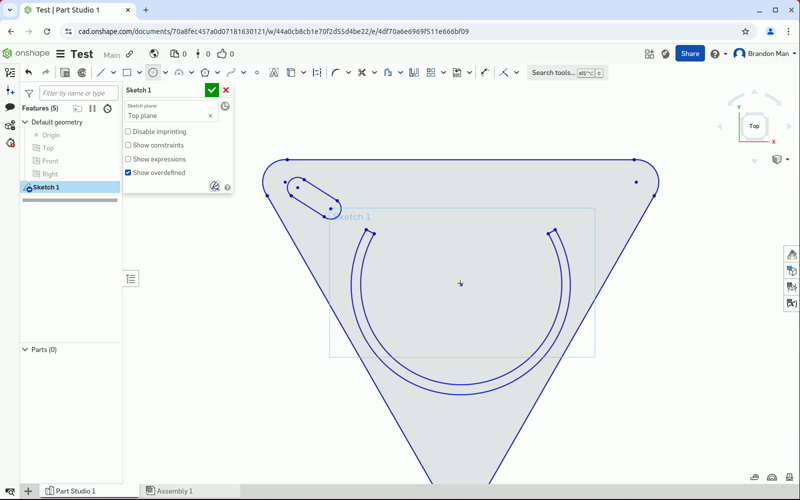
scroll(6)
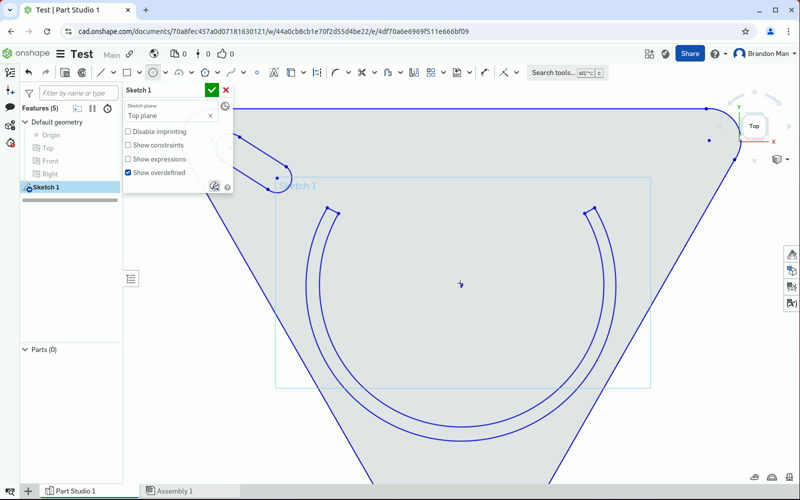
scroll(6)
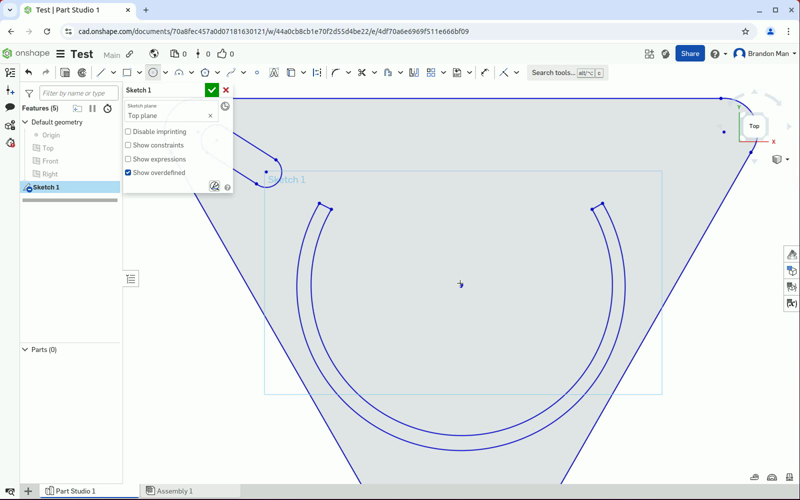
scroll(6)
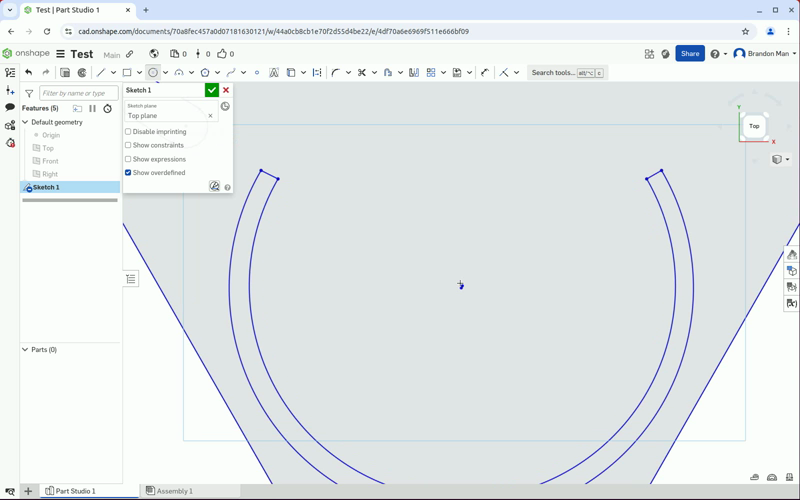
scroll(6)
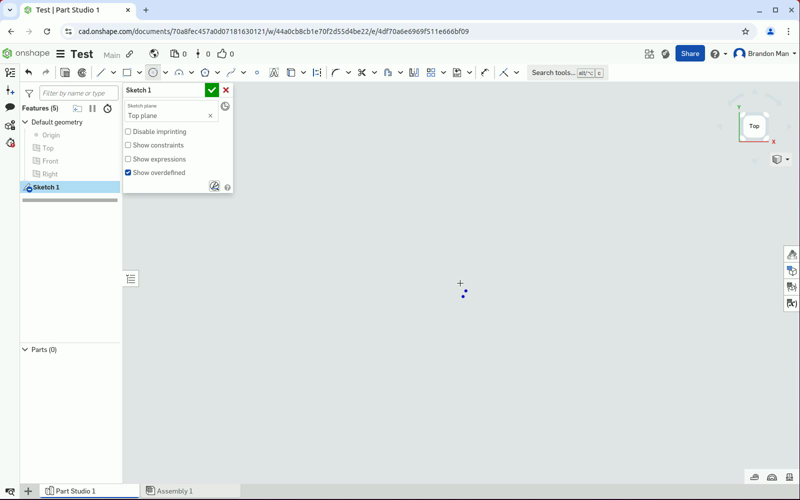
click(460, 282)
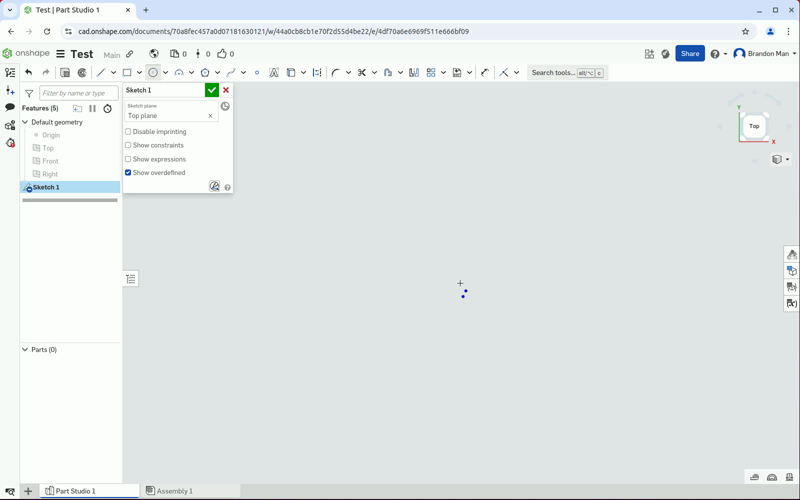
scroll(-6)
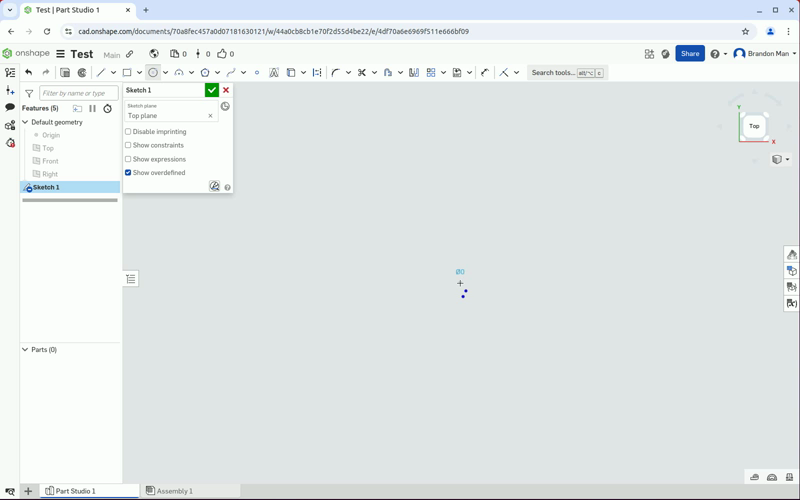
scroll(-6)
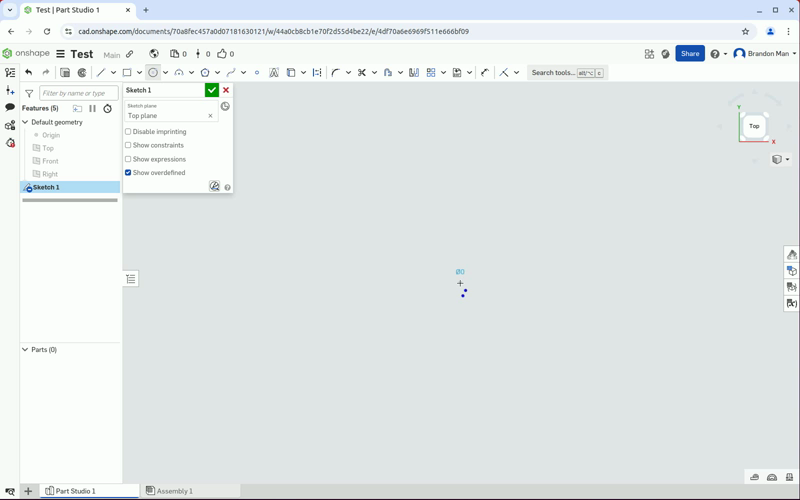
scroll(-6)
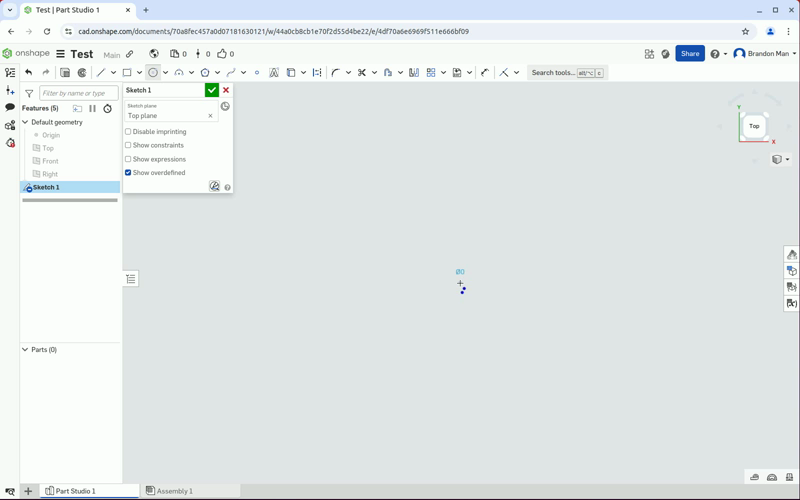
scroll(-6)
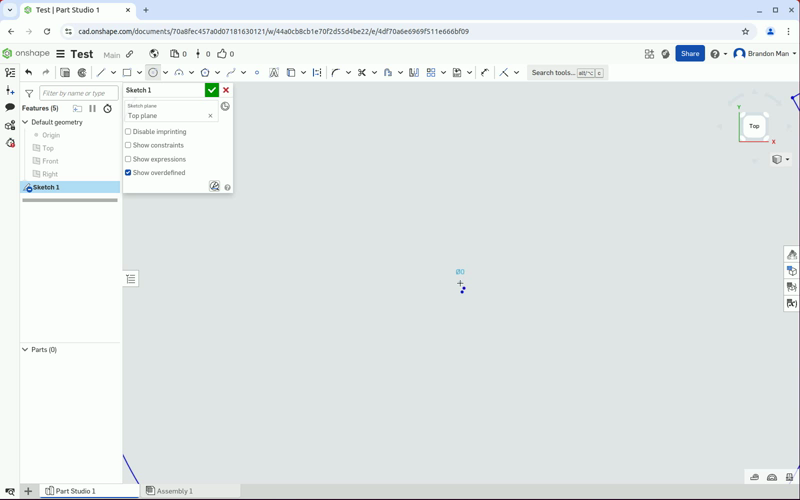
scroll(-6)
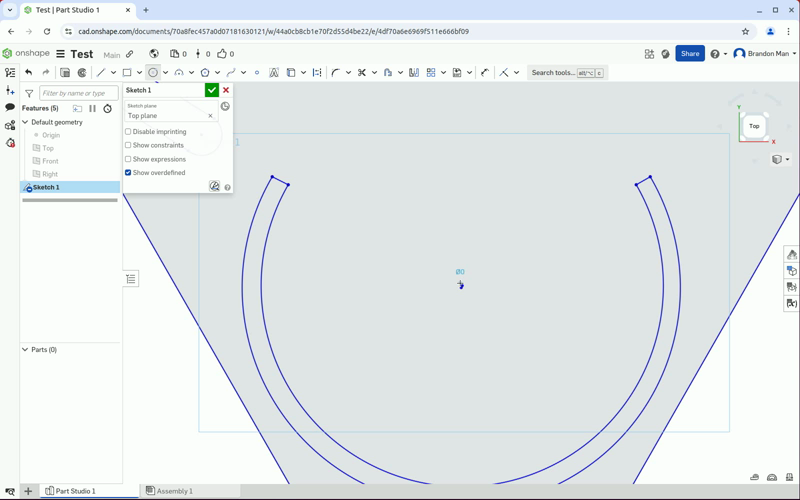
scroll(-6)
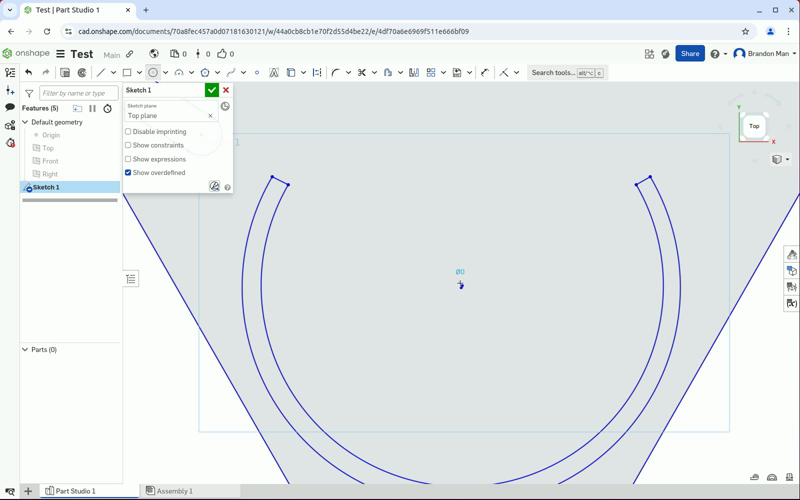
scroll(-6)
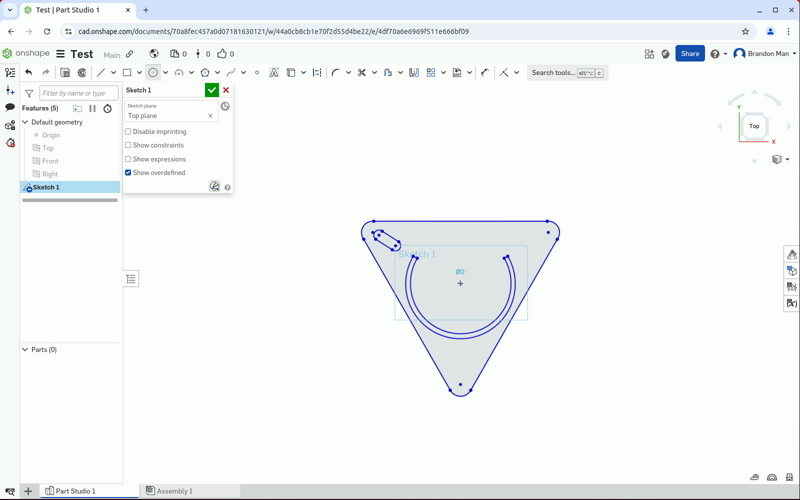
key_up(shift)
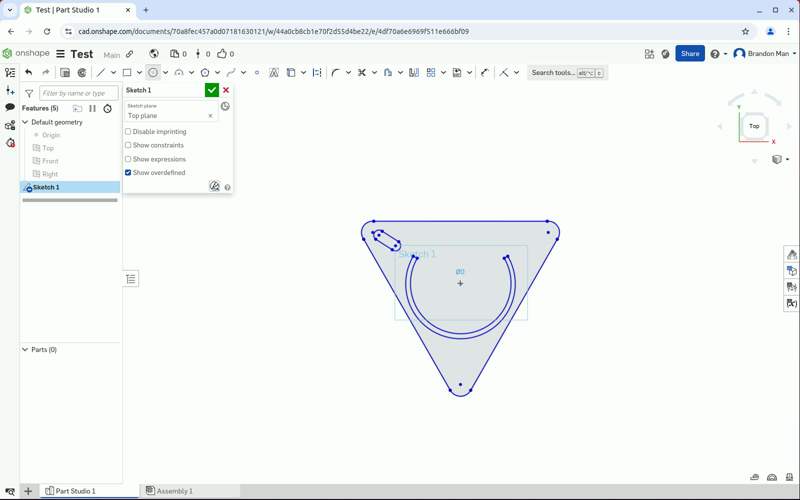
mouse_move(503, 282)
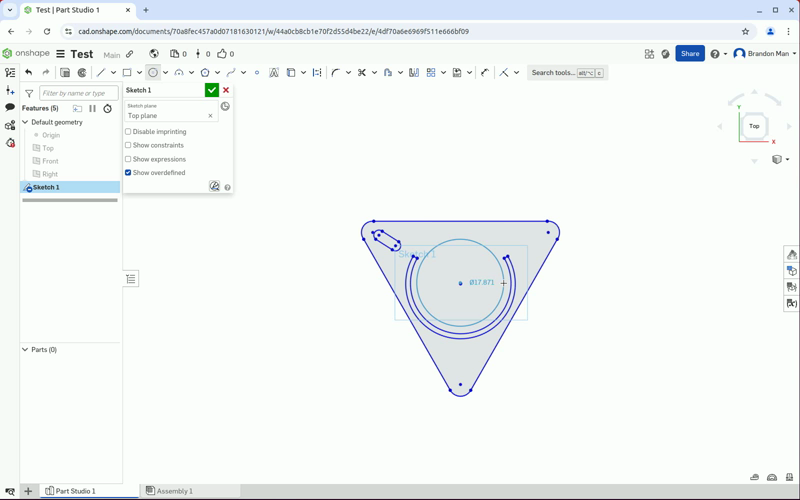
click(503, 282)
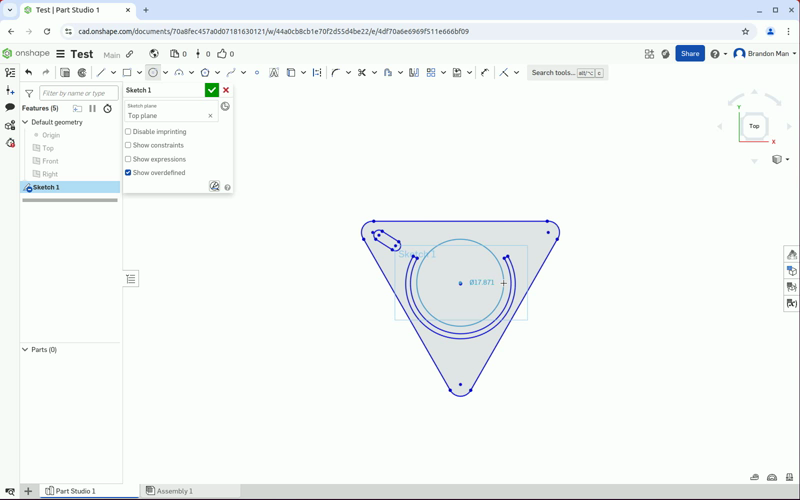
key(esc)
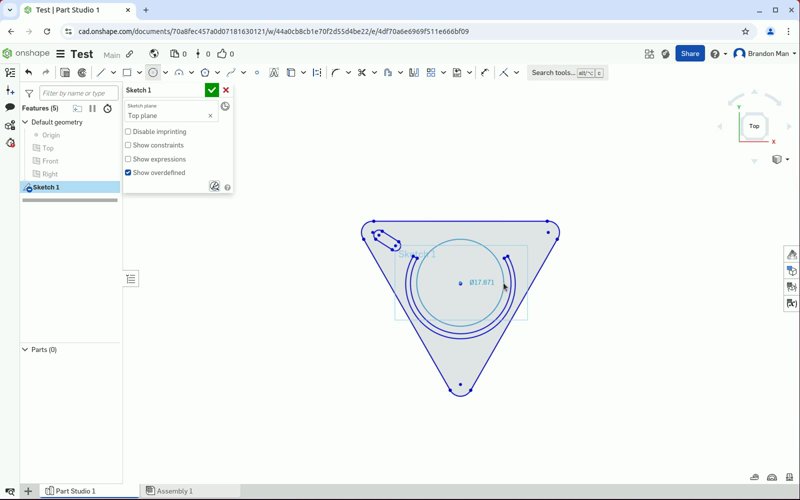
key(a)
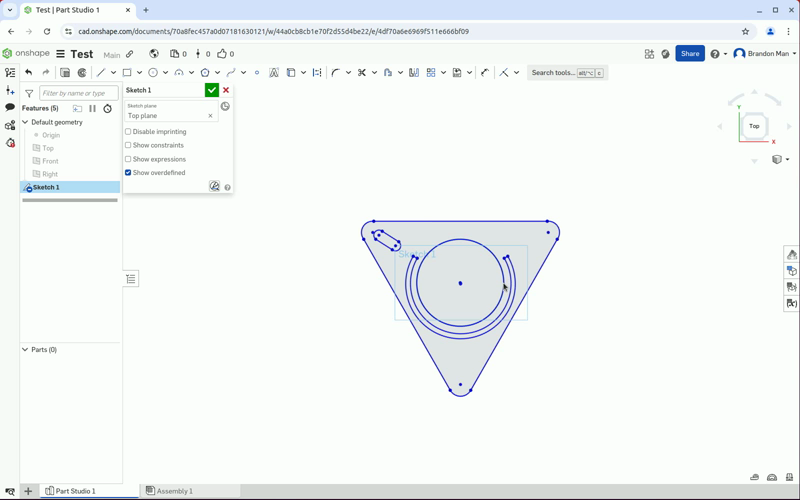
key_down(shift)
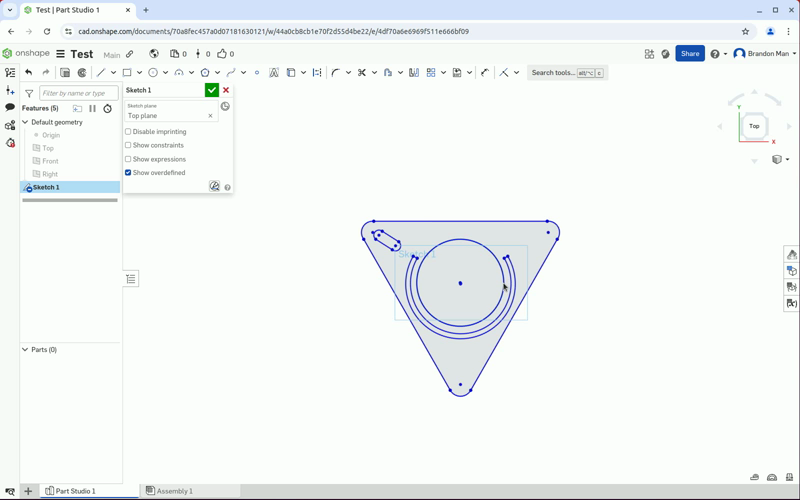
mouse_move(456, 377)
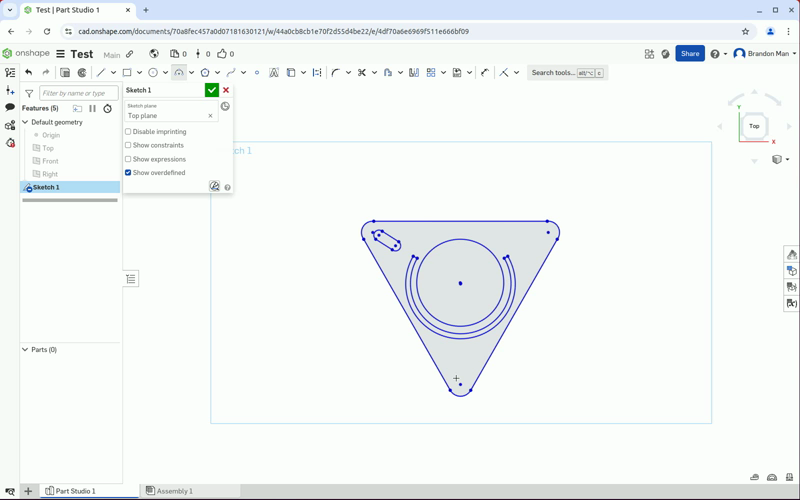
click(456, 377)
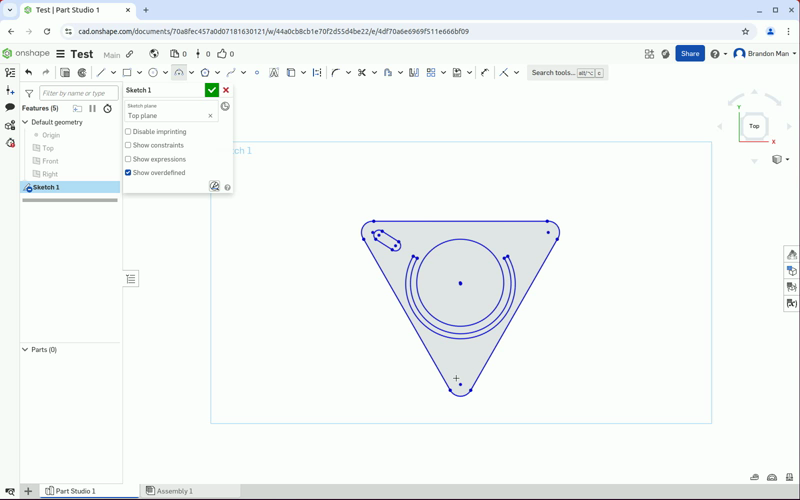
key_up(shift)
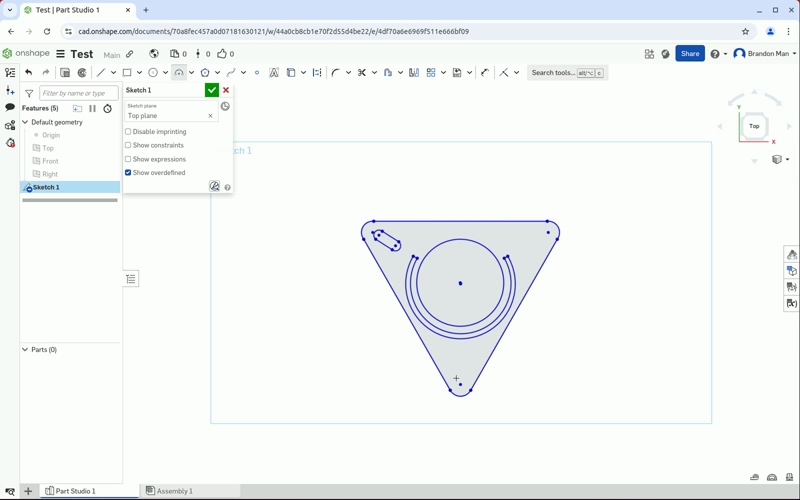
key_down(shift)
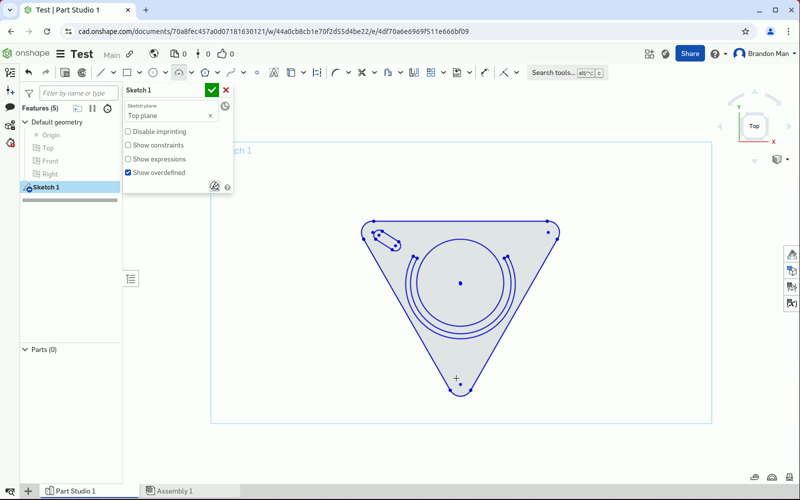
mouse_move(466, 377)
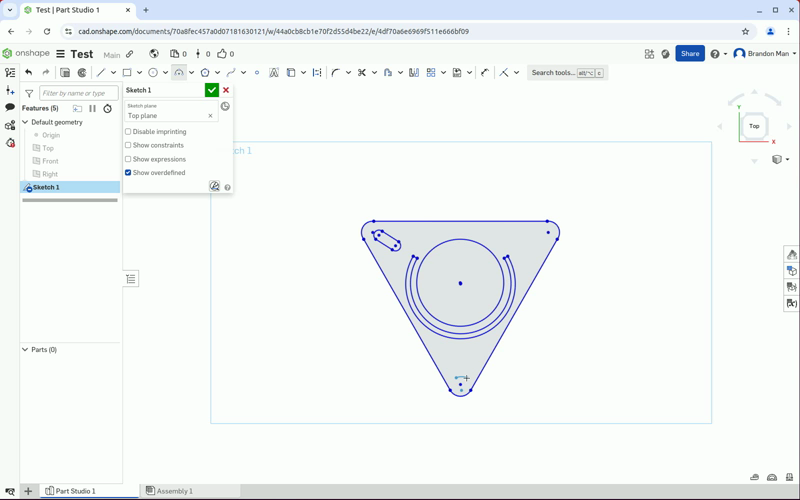
click(466, 377)
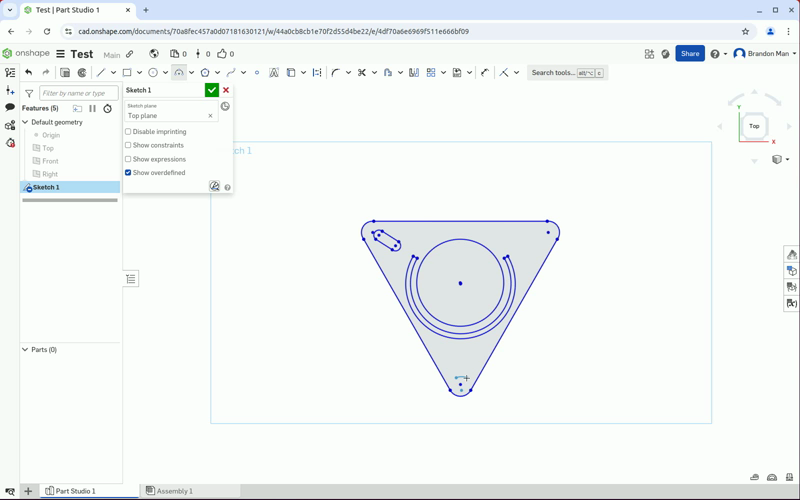
mouse_move(461, 382)
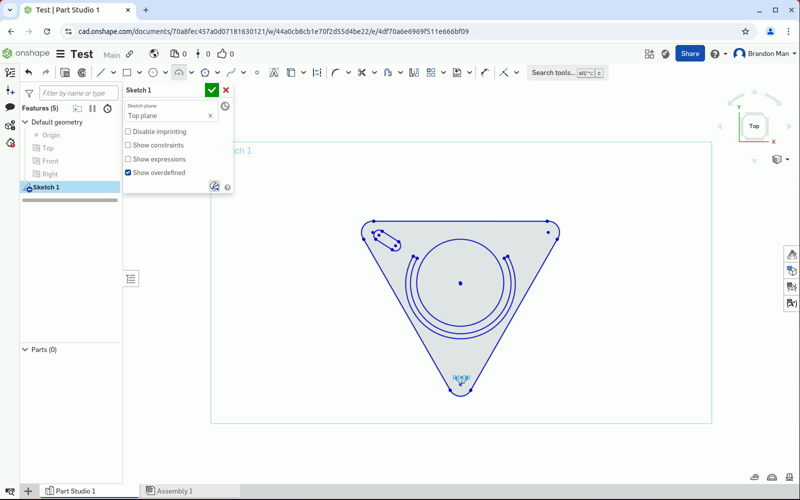
scroll(6)
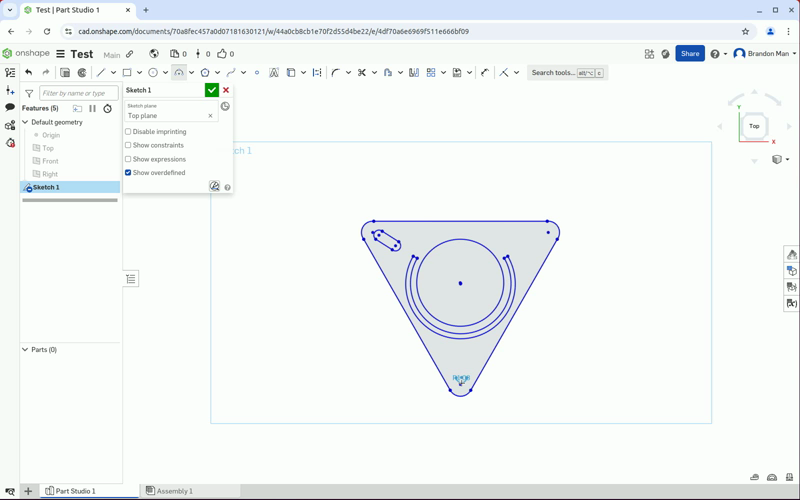
scroll(6)
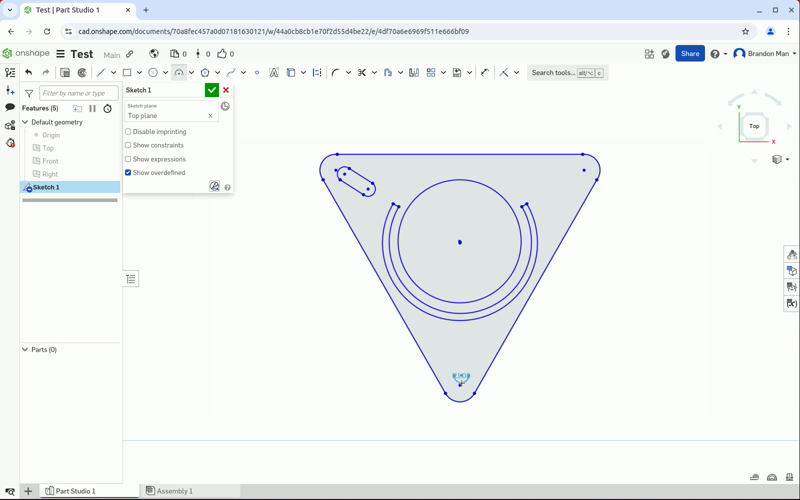
scroll(6)
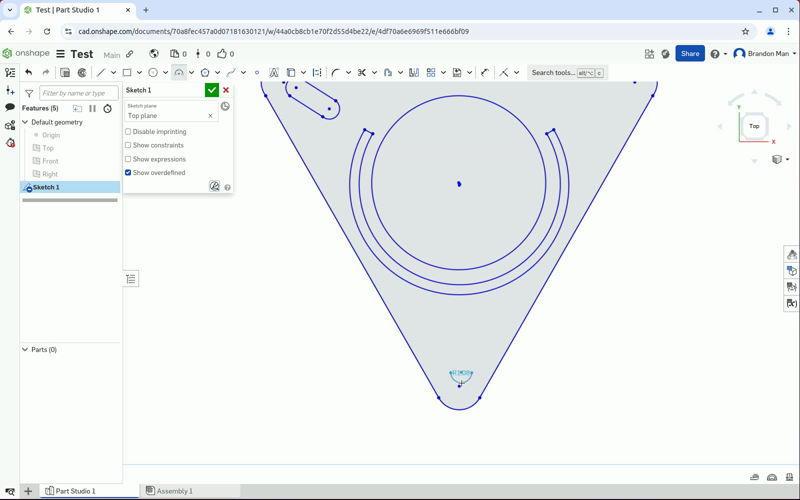
scroll(6)
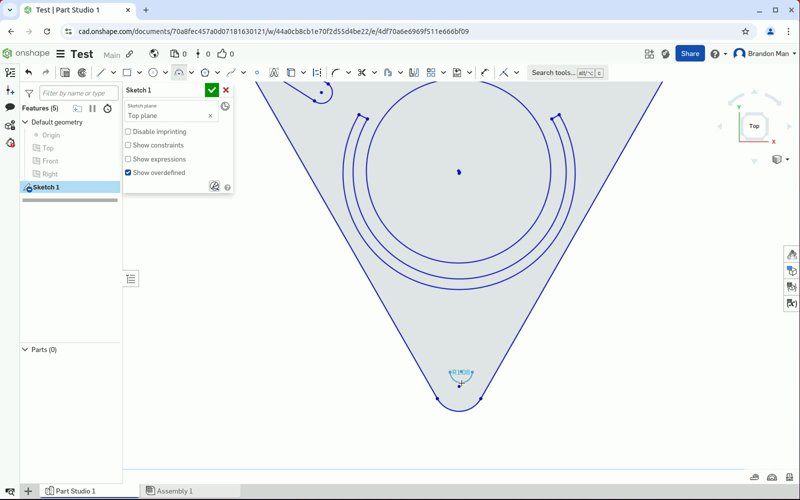
scroll(6)
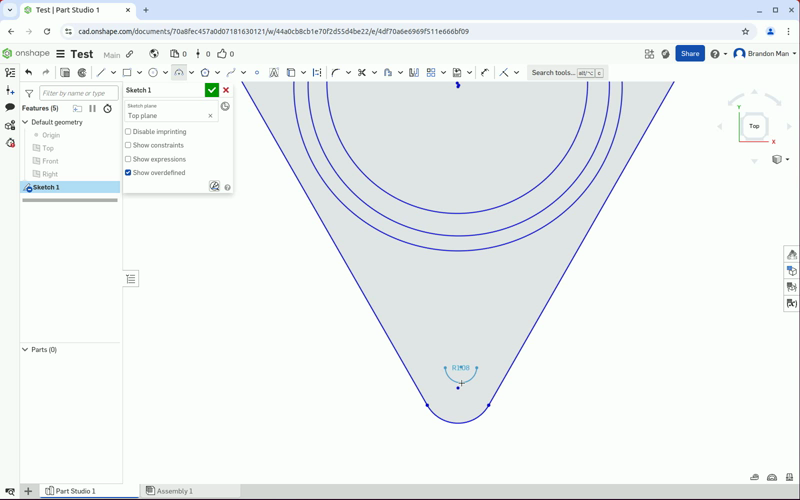
scroll(6)
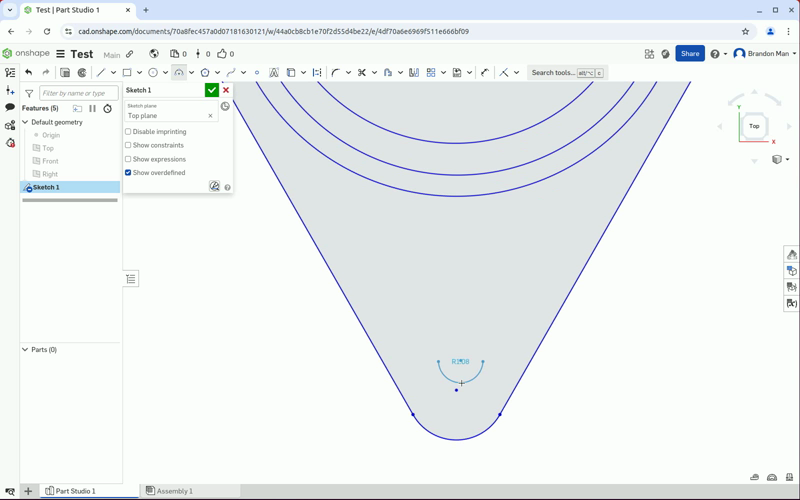
scroll(6)
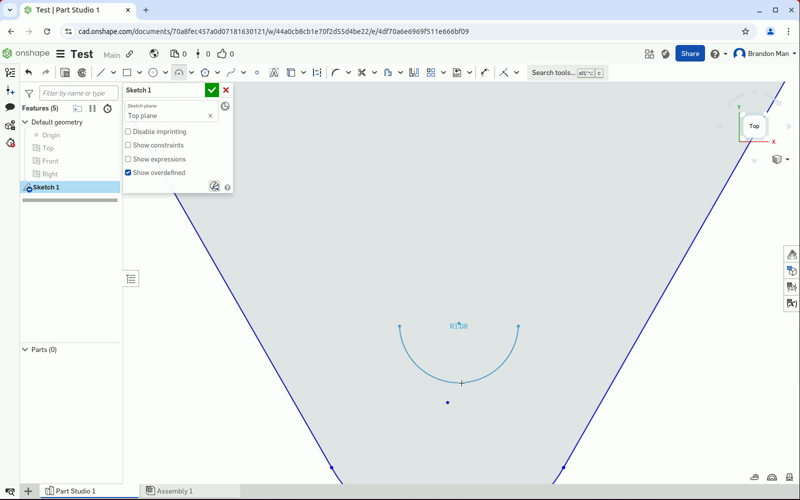
click(461, 382)
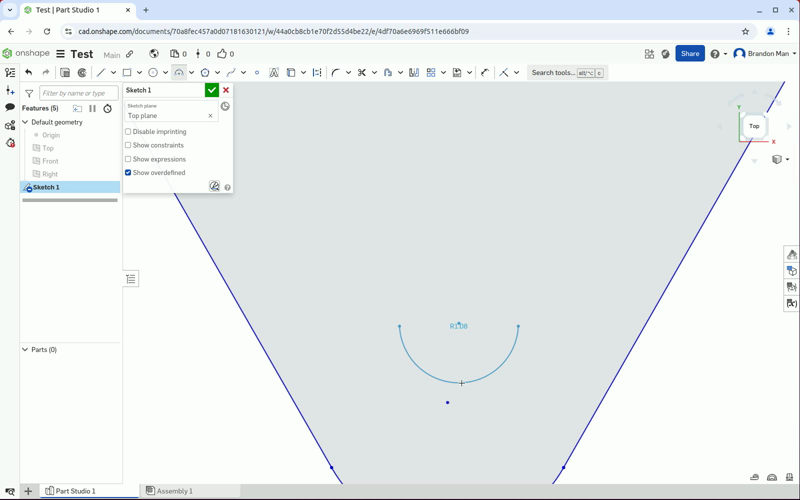
scroll(-6)
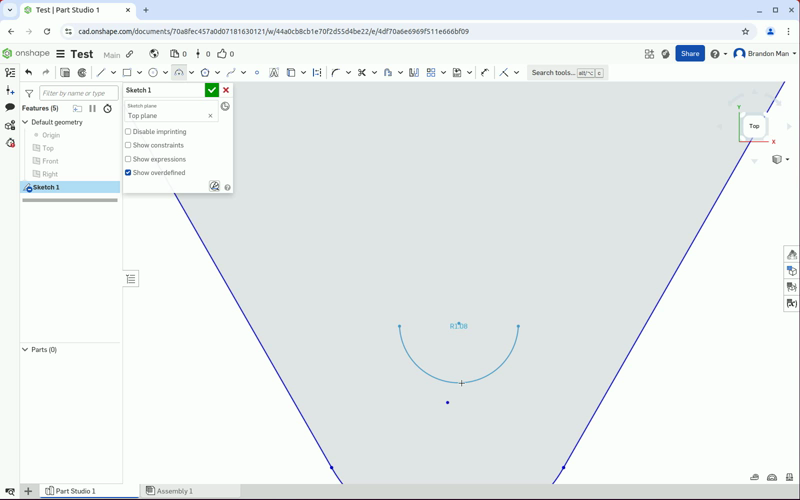
scroll(-6)
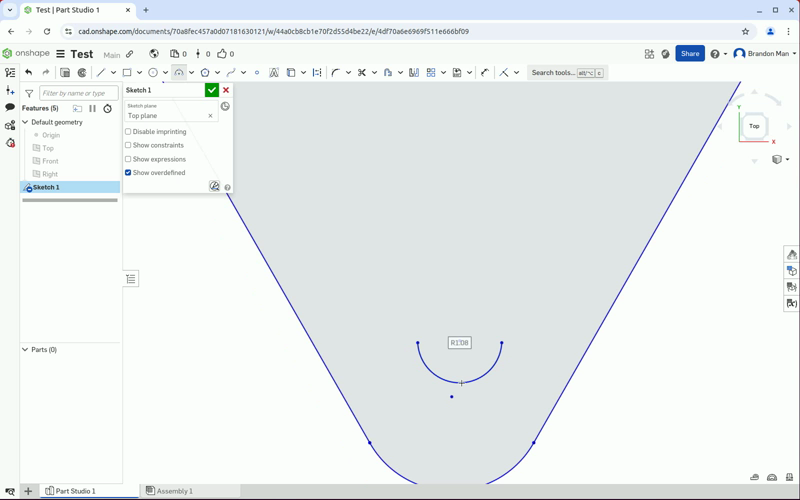
scroll(-6)
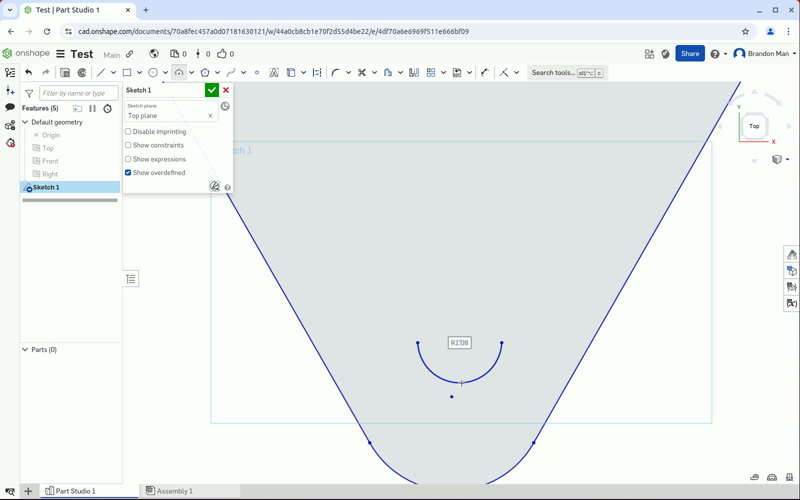
scroll(-6)
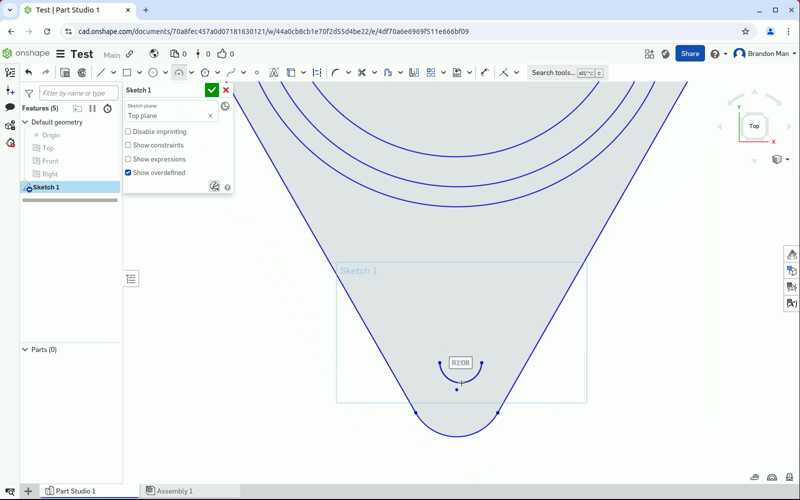
scroll(-6)
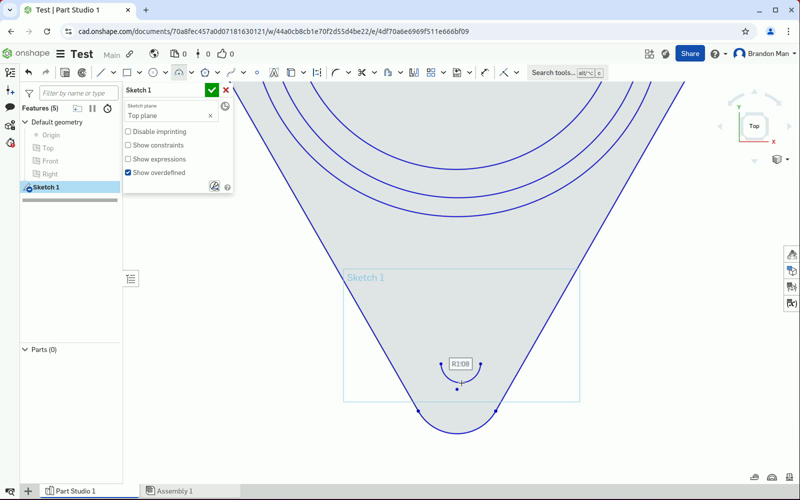
scroll(-6)
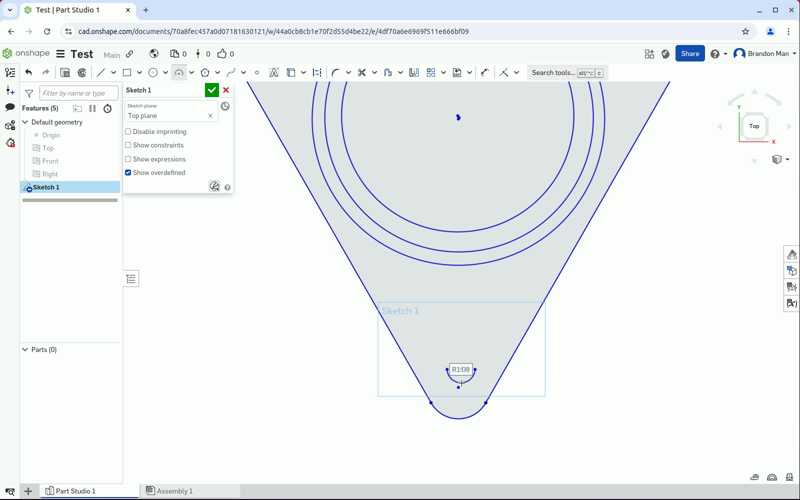
scroll(-6)
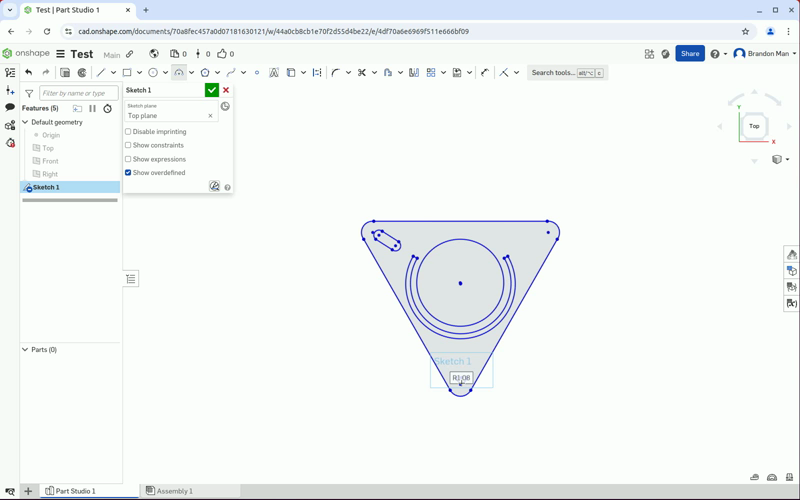
key_up(shift)
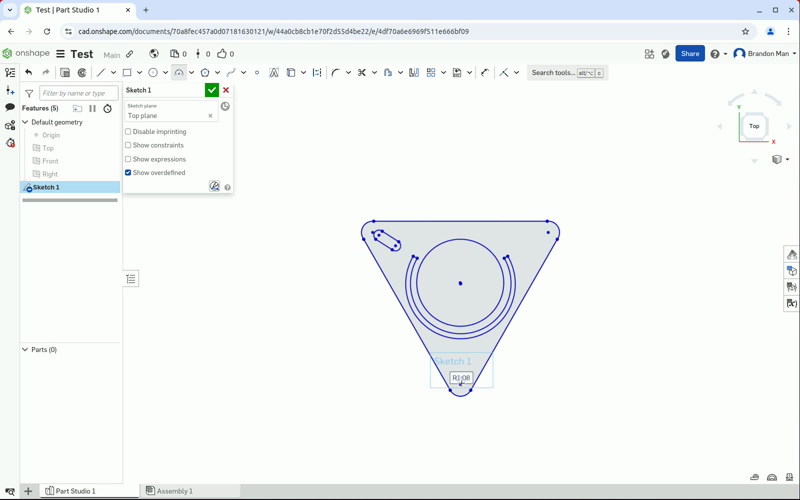
key(esc)
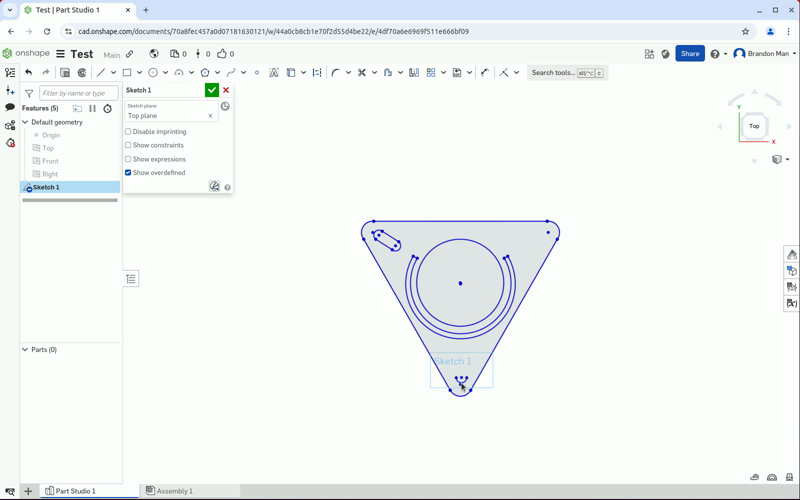
key(l)
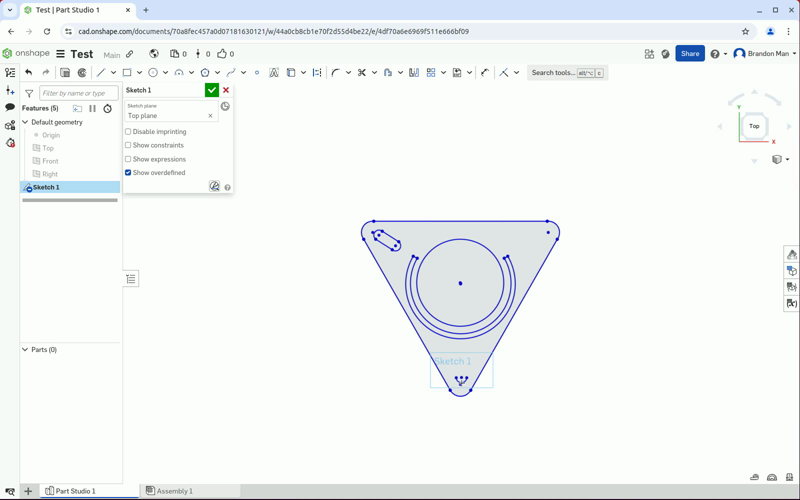
mouse_move(466, 377)
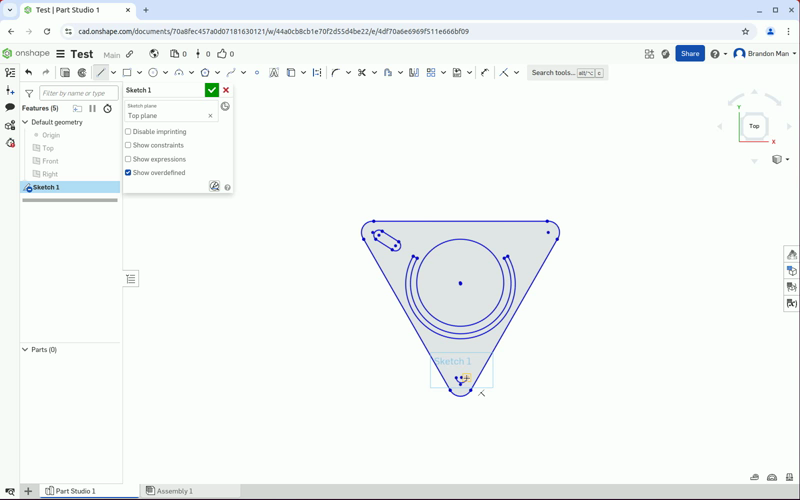
click(466, 377)
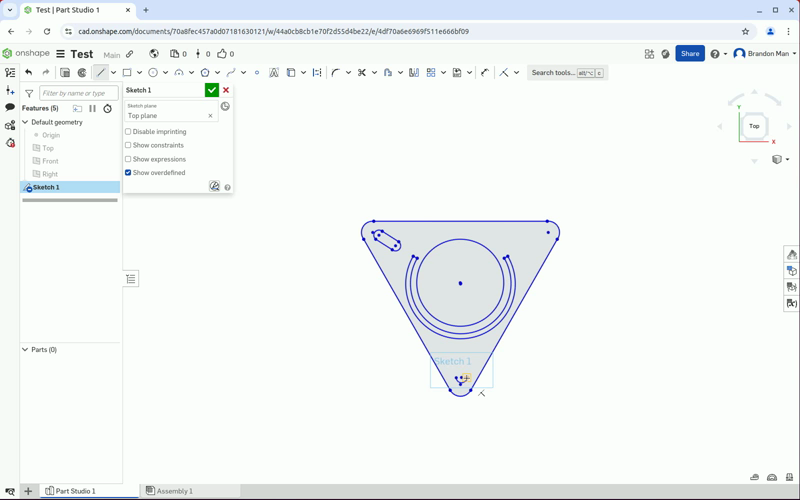
key_down(shift)
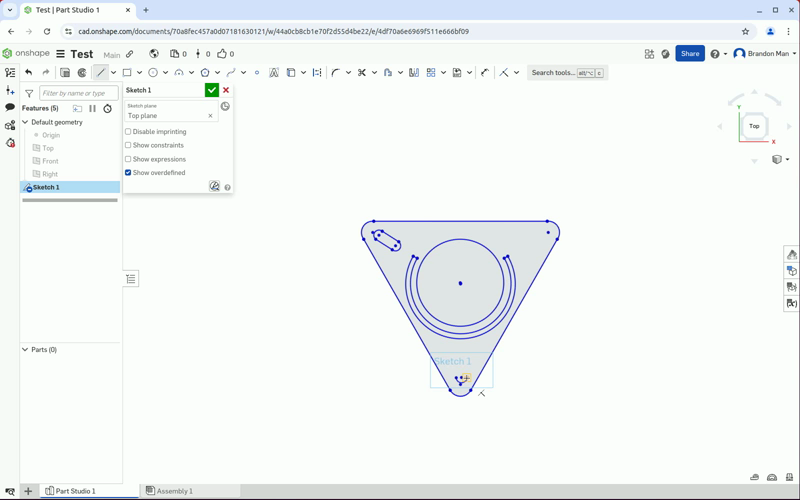
mouse_move(496, 377)
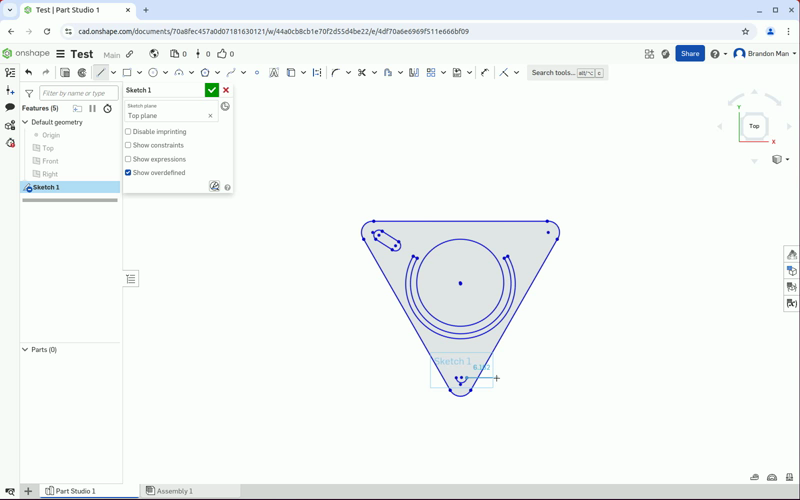
mouse_move(466, 357)
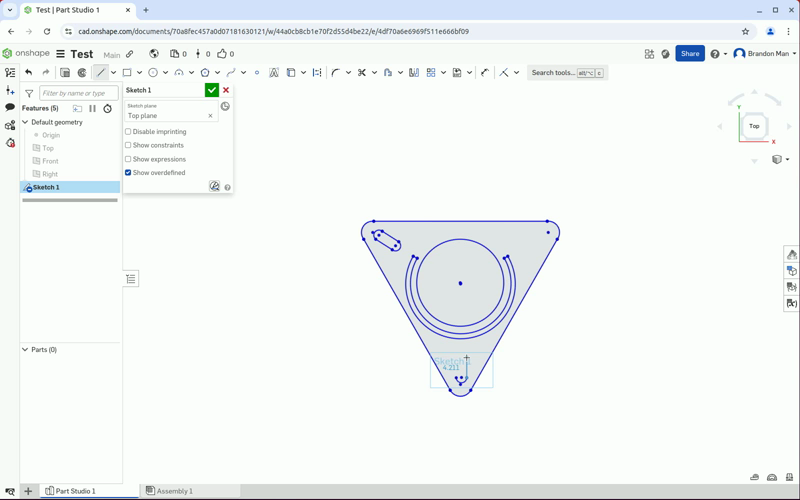
click(466, 357)
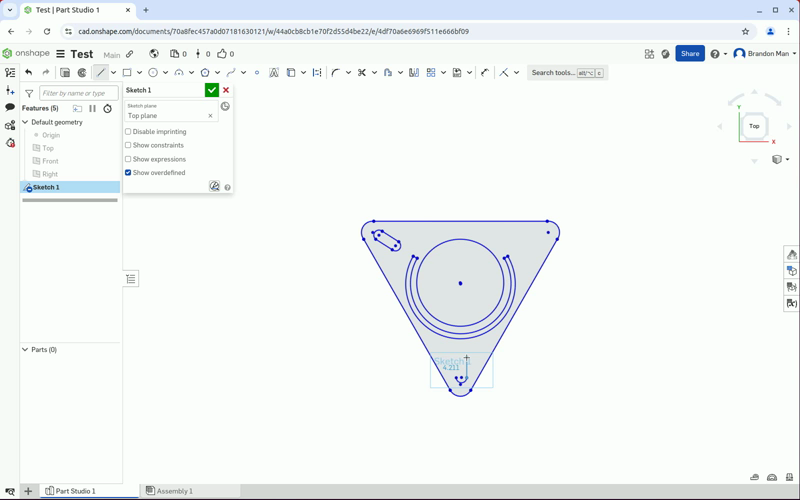
key_up(shift)
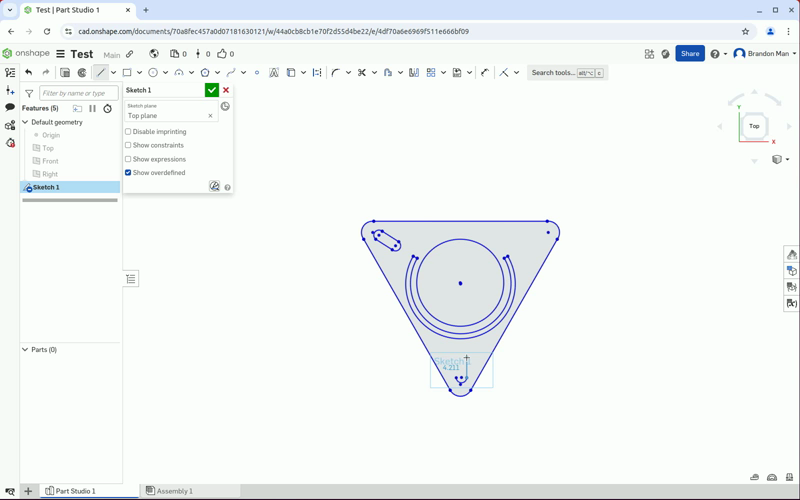
key(esc)
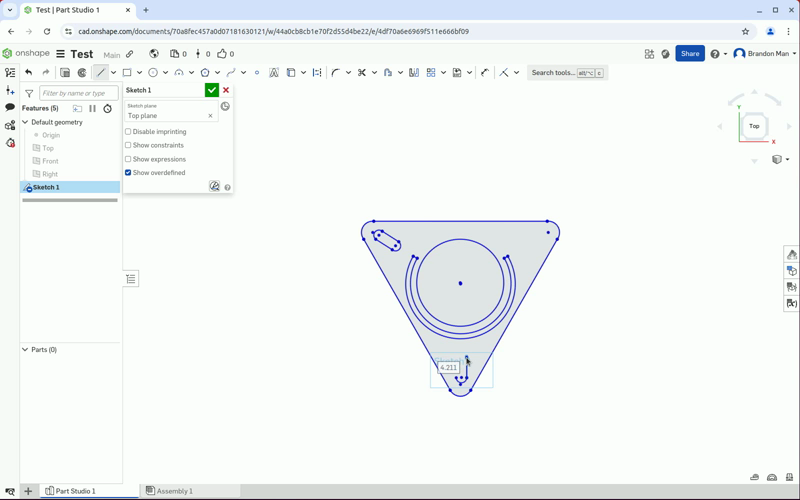
key(a)
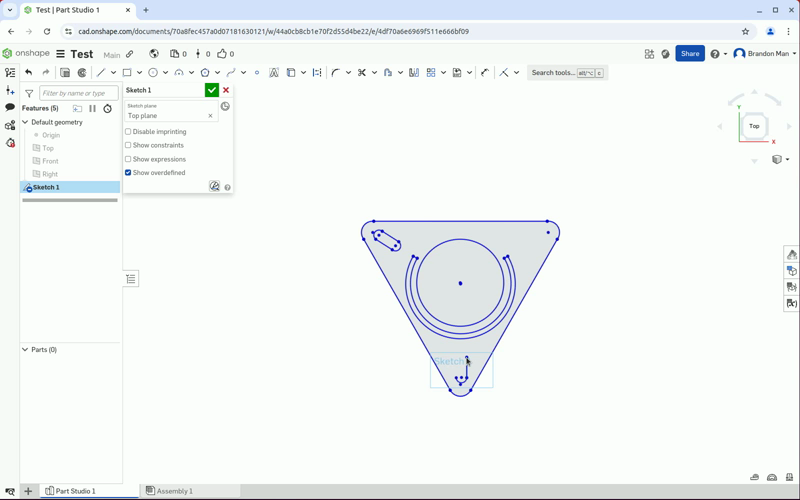
mouse_move(466, 357)
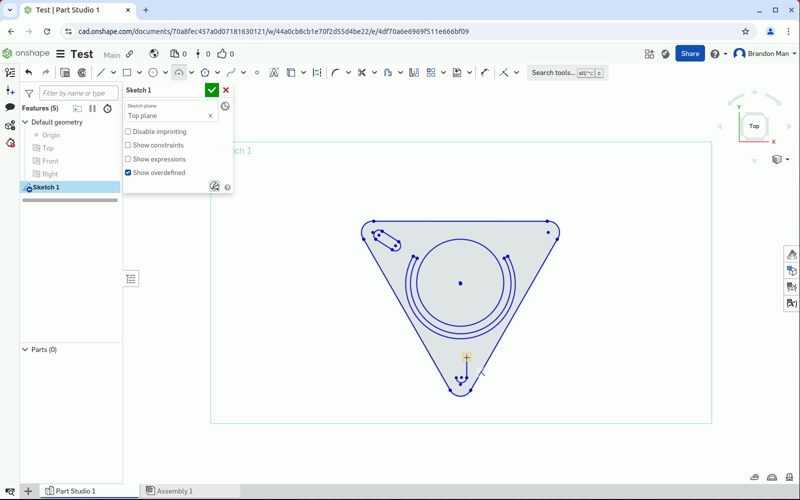
click(466, 357)
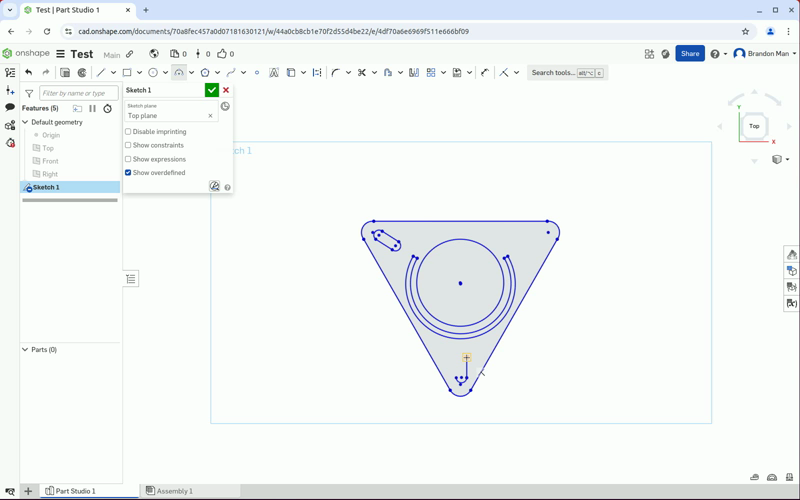
key_down(shift)
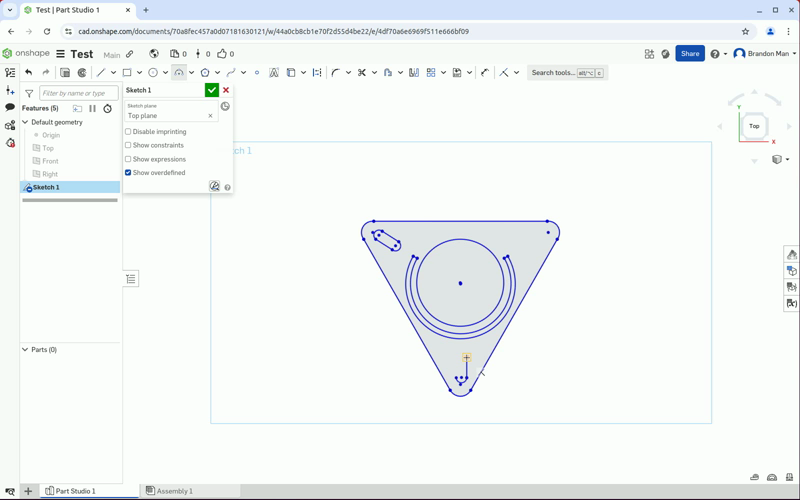
mouse_move(456, 357)
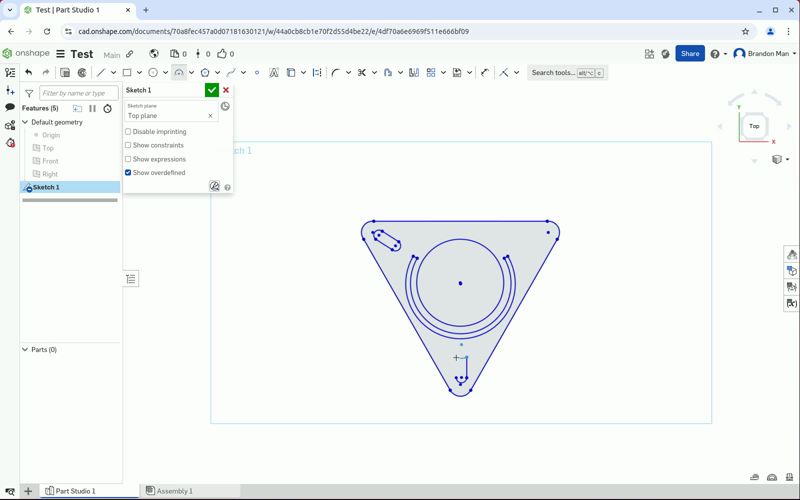
click(456, 357)
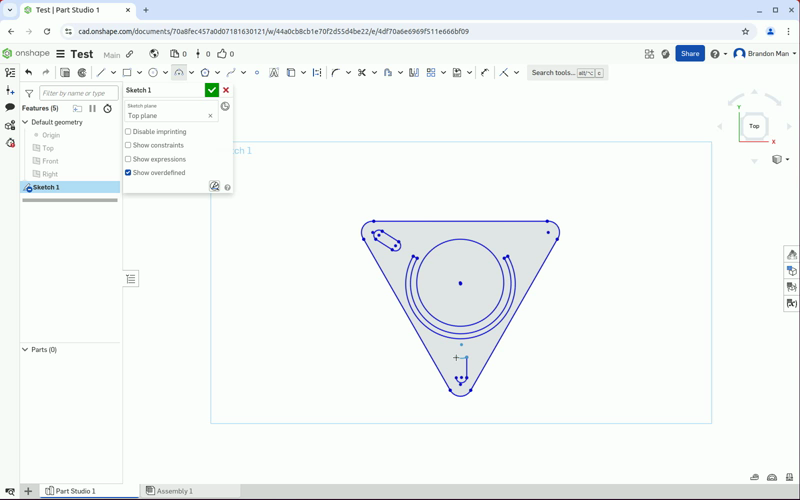
mouse_move(461, 351)
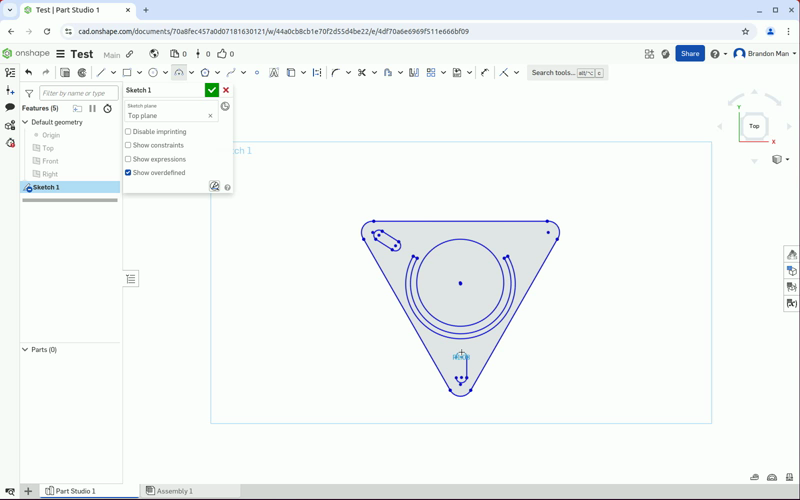
click(461, 351)
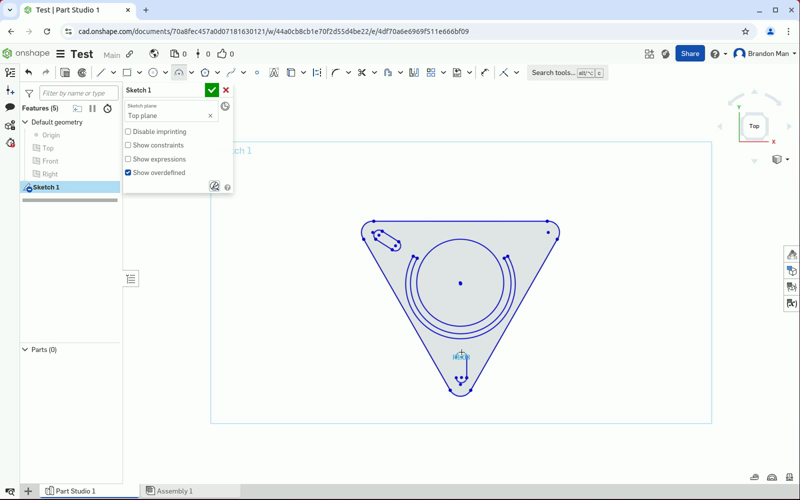
key_up(shift)
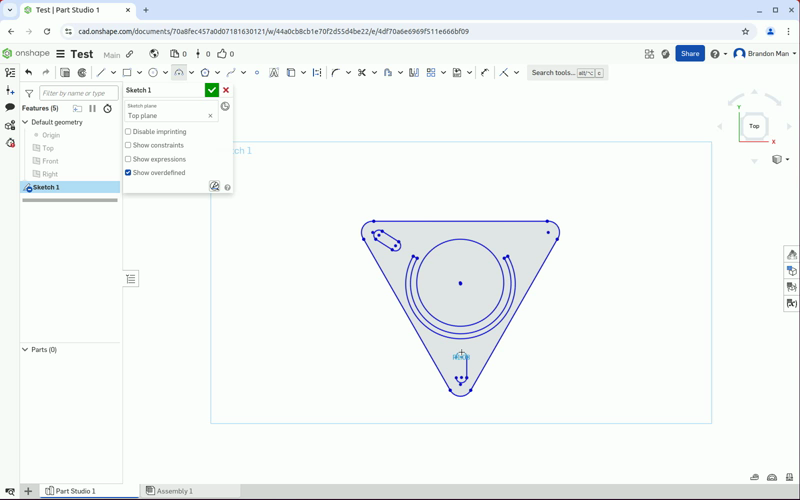
key(esc)
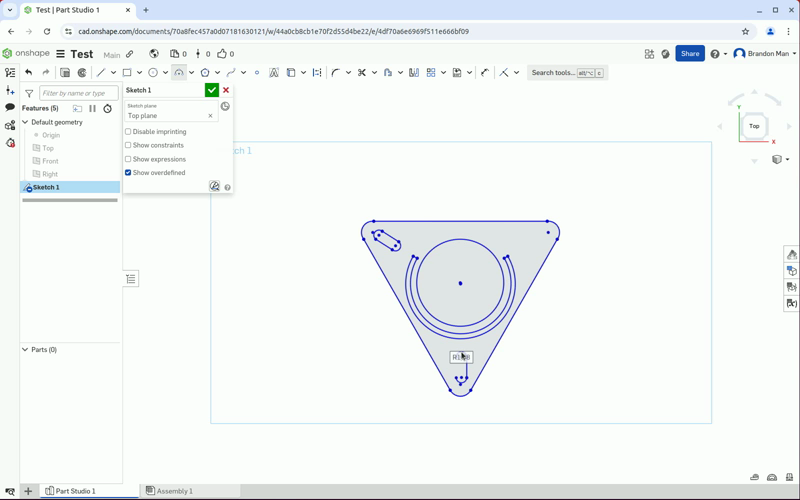
key(l)
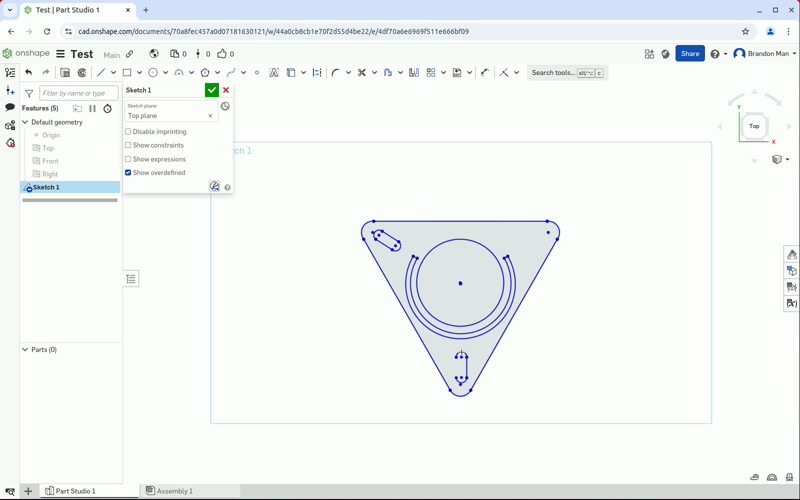
mouse_move(456, 357)
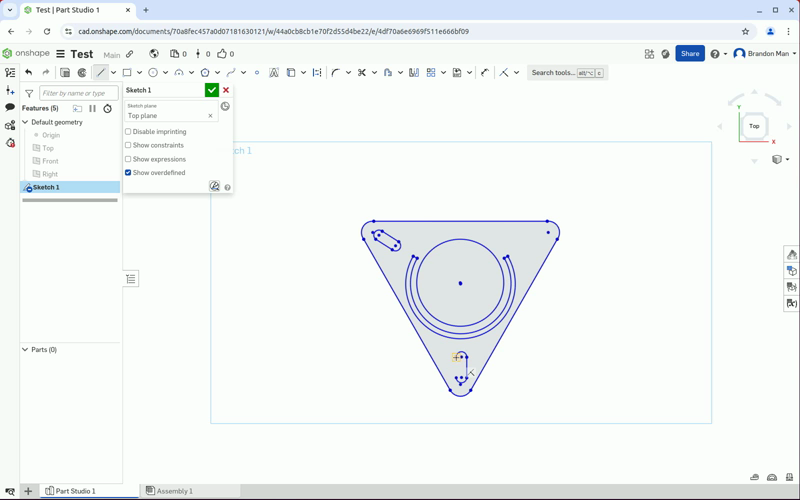
click(456, 357)
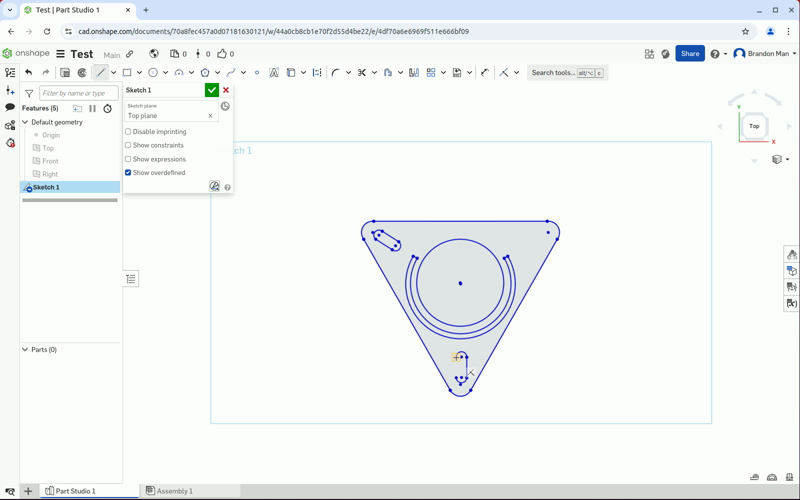
mouse_move(486, 357)
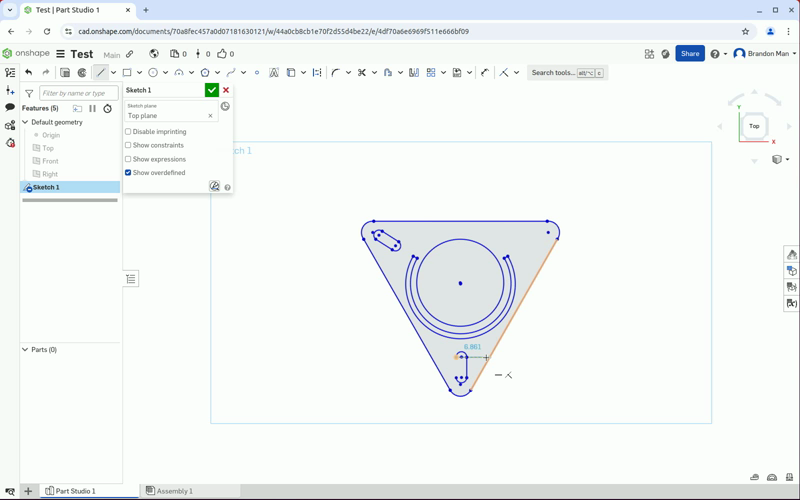
key_down(shift)
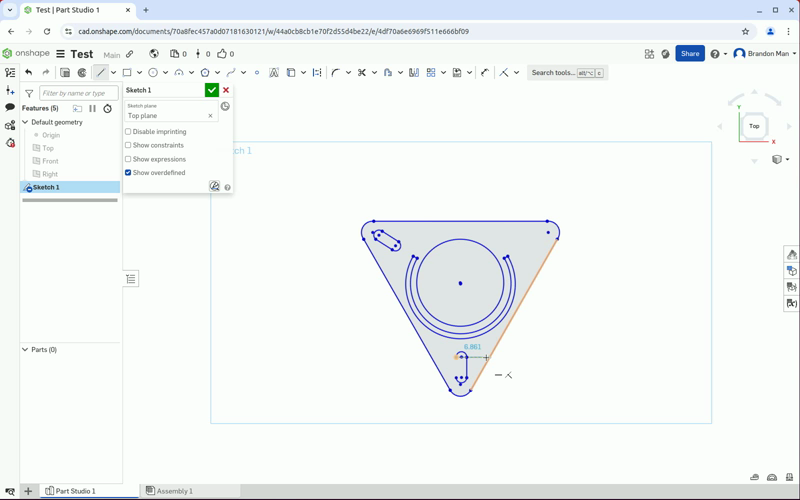
mouse_move(456, 377)
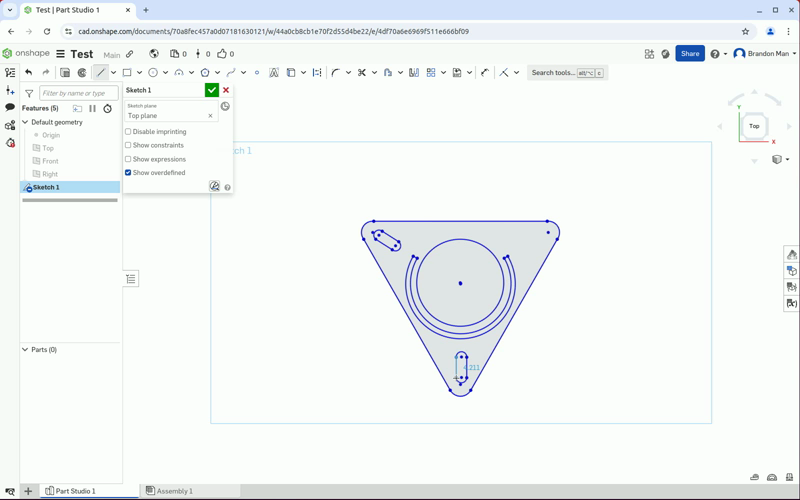
key_up(shift)
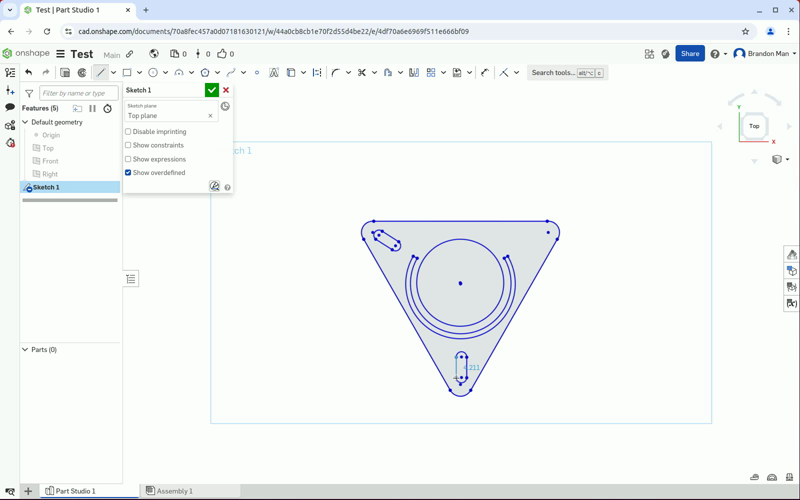
click(456, 377)
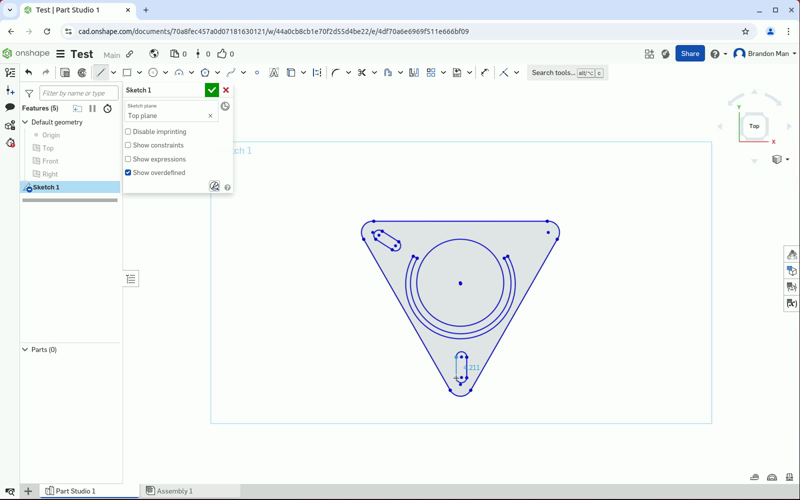
key(esc)
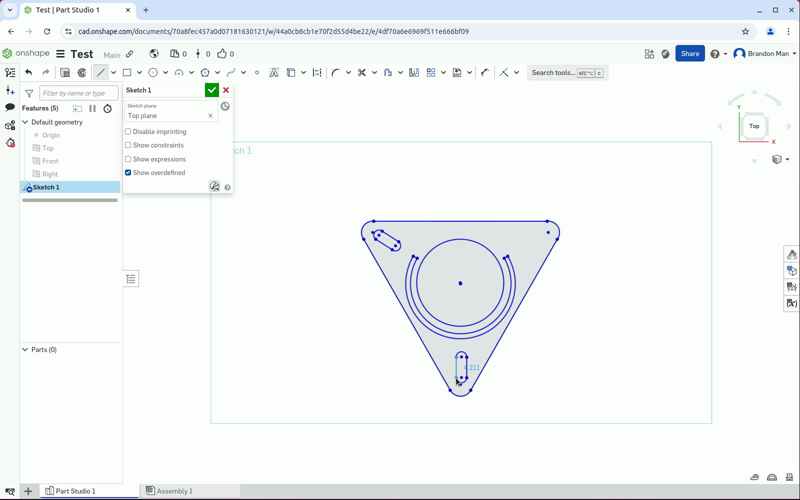
key(a)
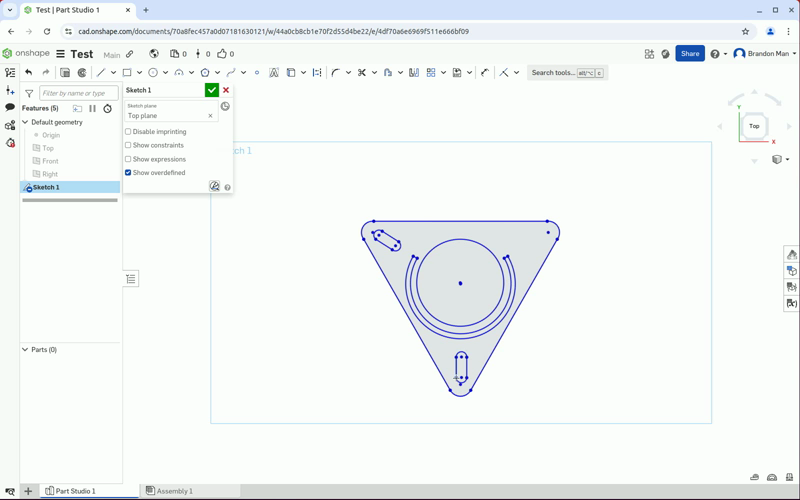
key_down(shift)
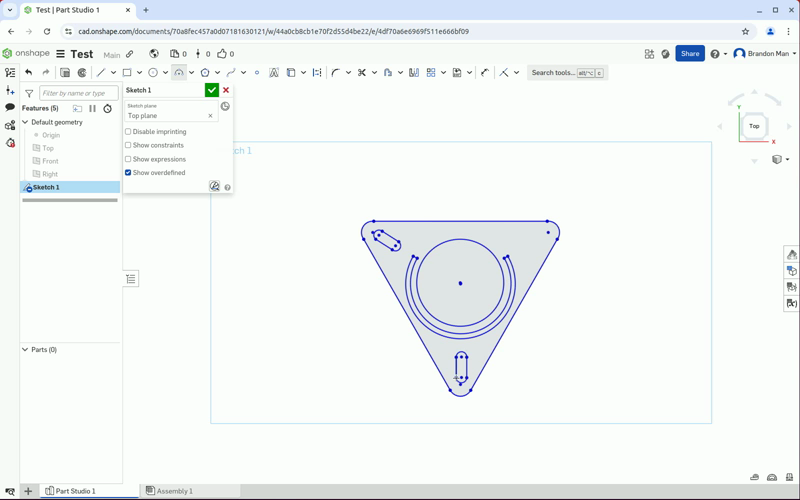
mouse_move(522, 241)
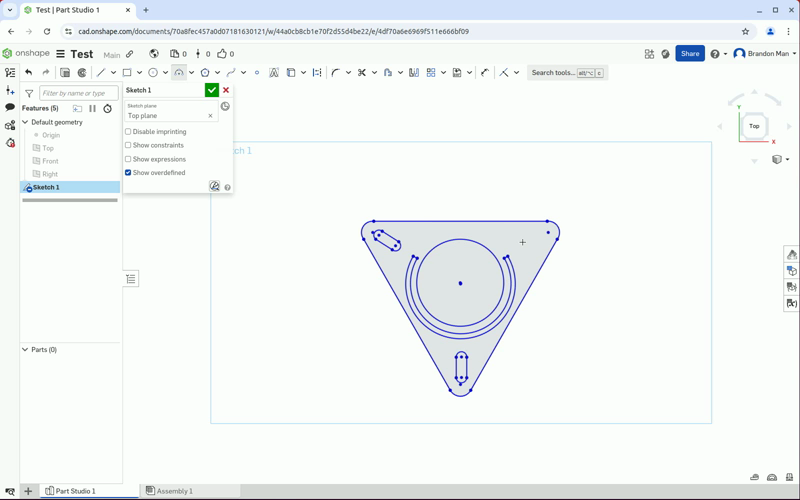
click(522, 241)
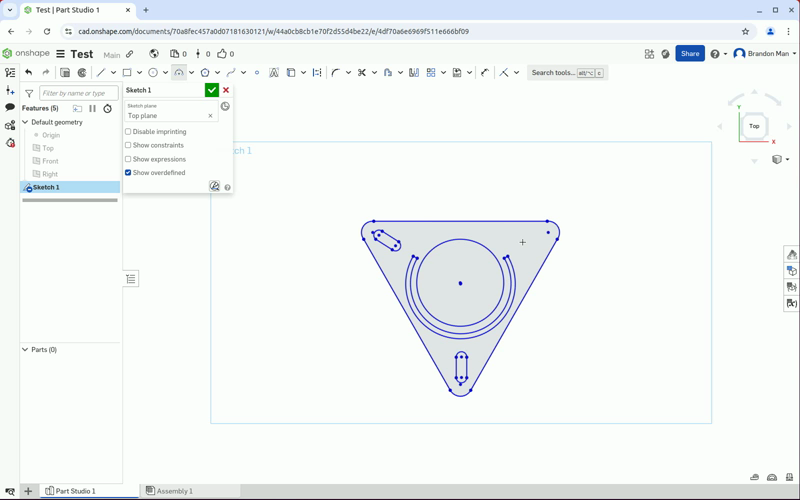
key_up(shift)
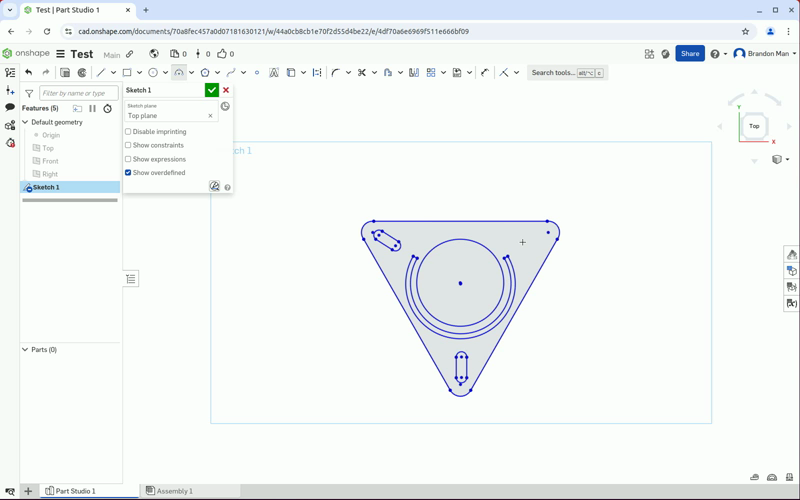
key_down(shift)
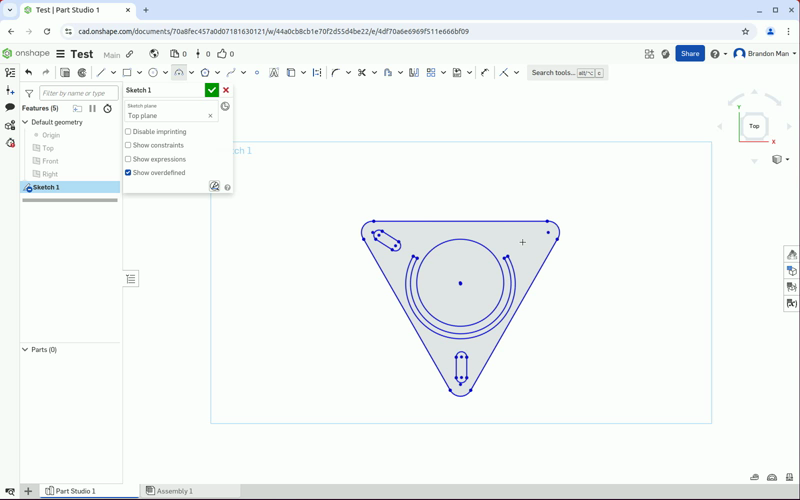
mouse_move(528, 249)
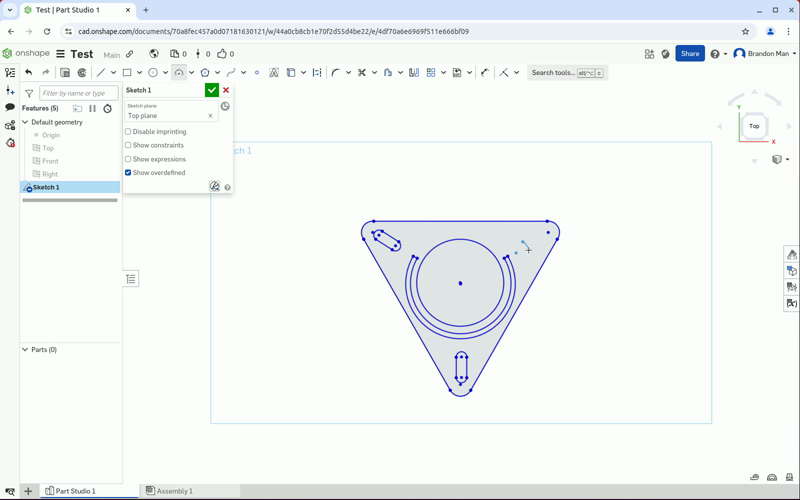
click(528, 249)
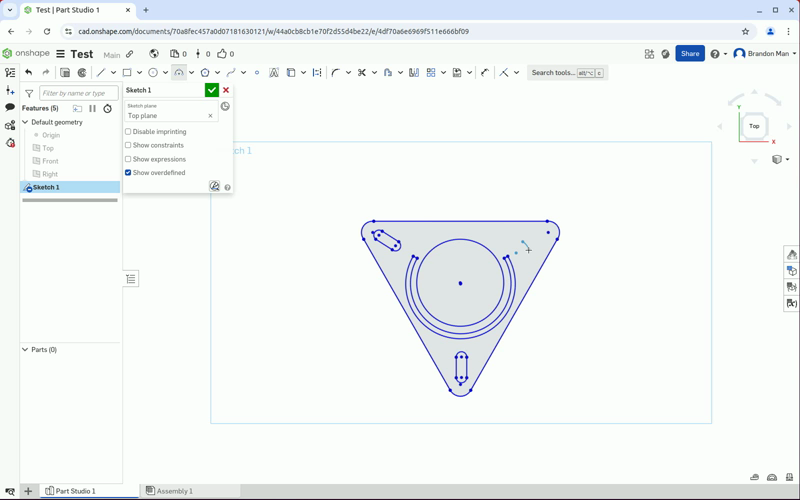
mouse_move(521, 248)
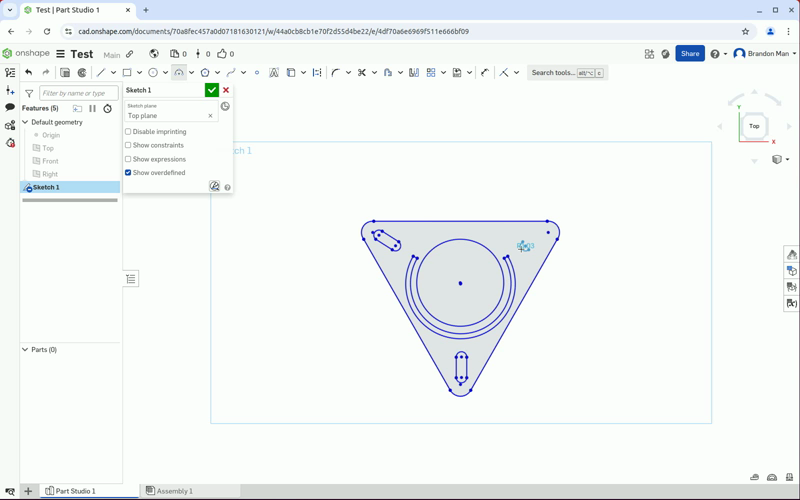
click(521, 248)
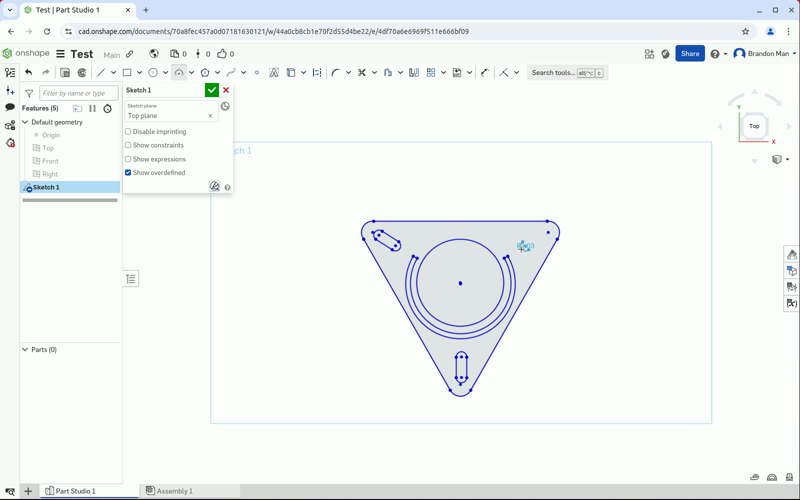
key_up(shift)
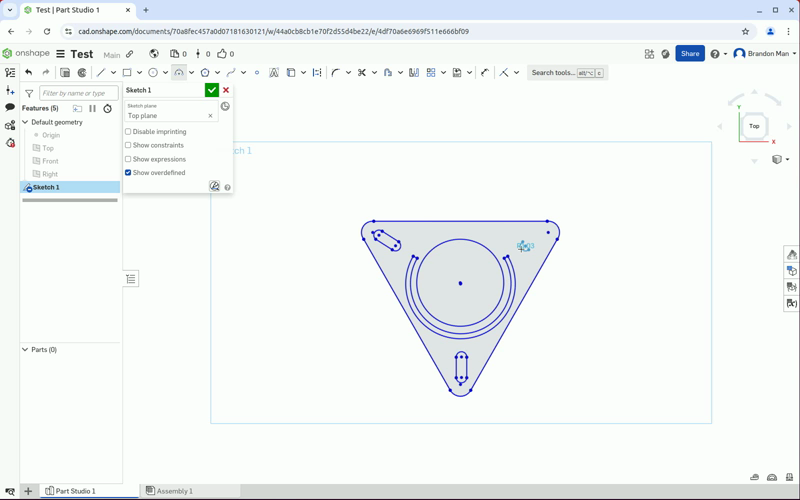
key(esc)
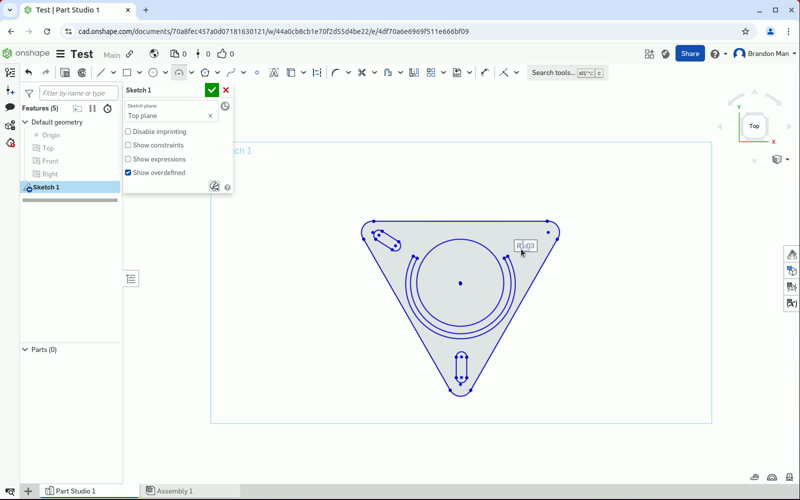
key(l)
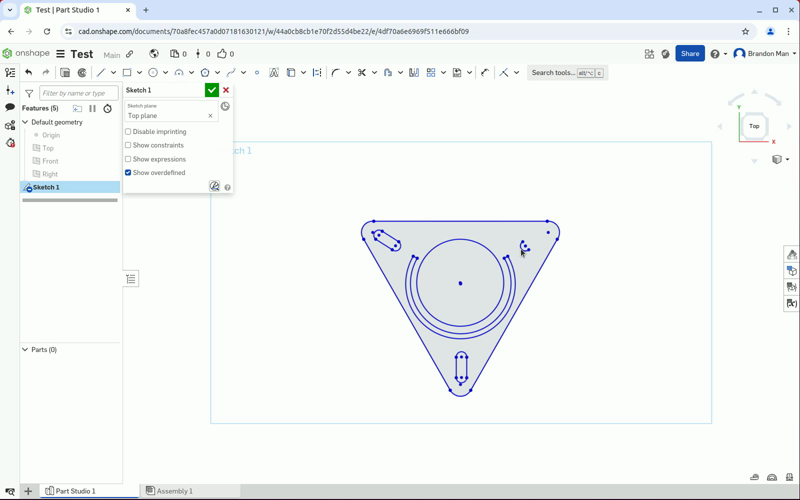
mouse_move(528, 249)
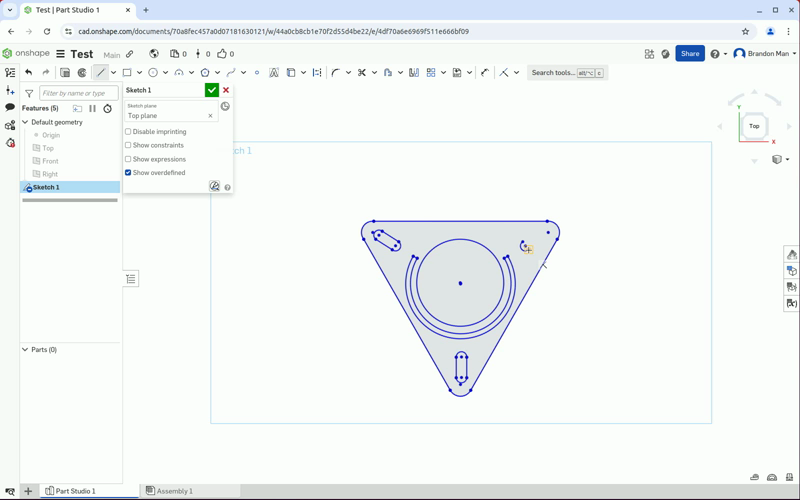
click(528, 249)
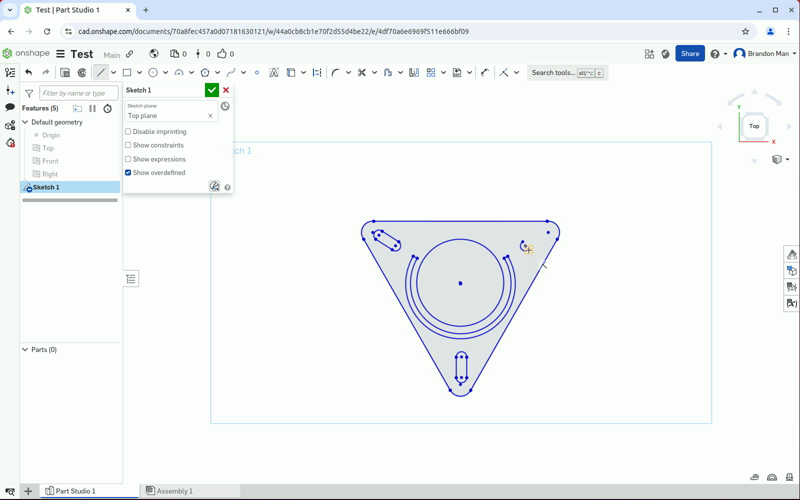
key_down(shift)
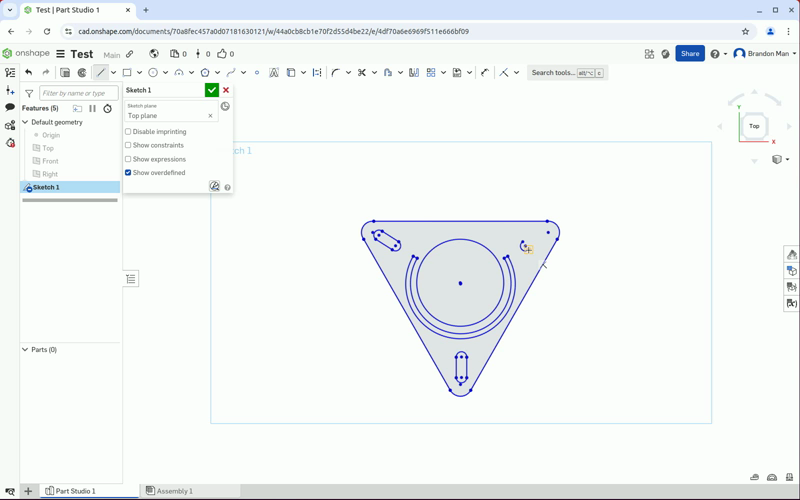
mouse_move(558, 249)
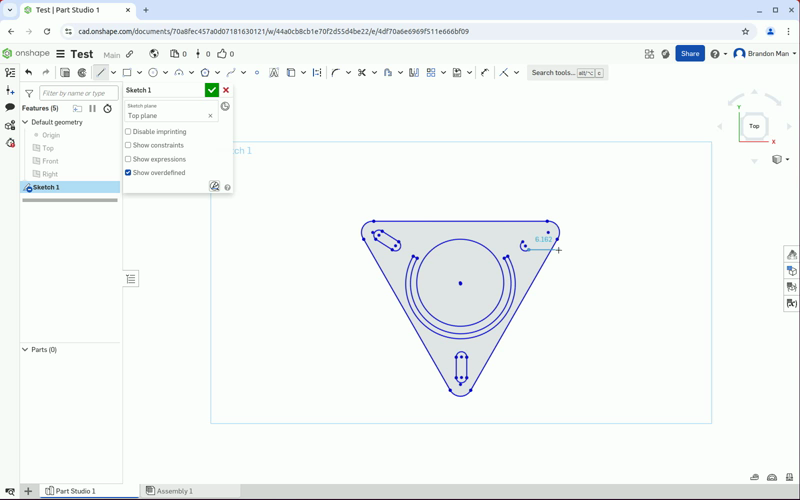
mouse_move(545, 239)
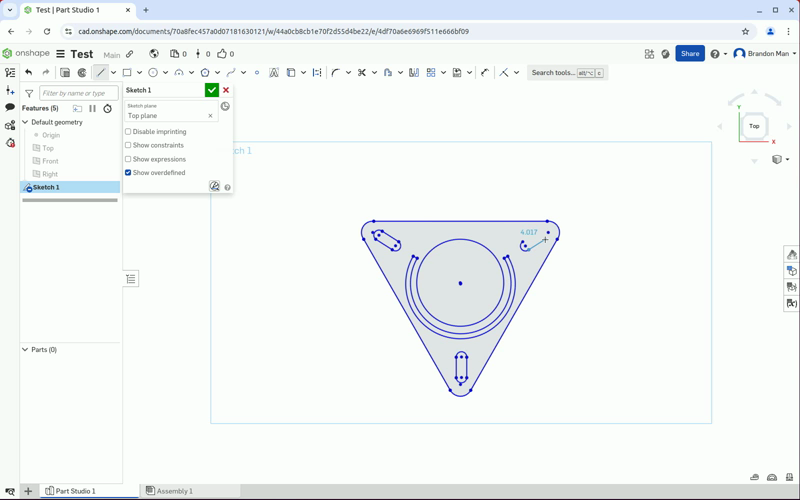
click(545, 239)
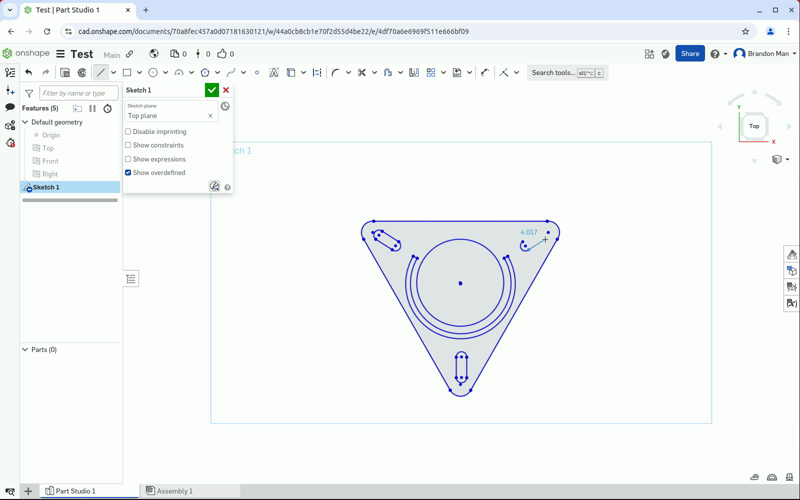
key_up(shift)
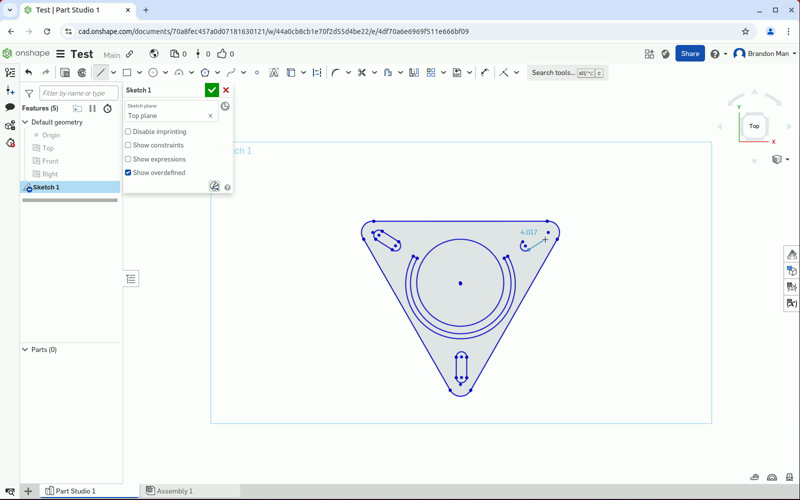
key(esc)
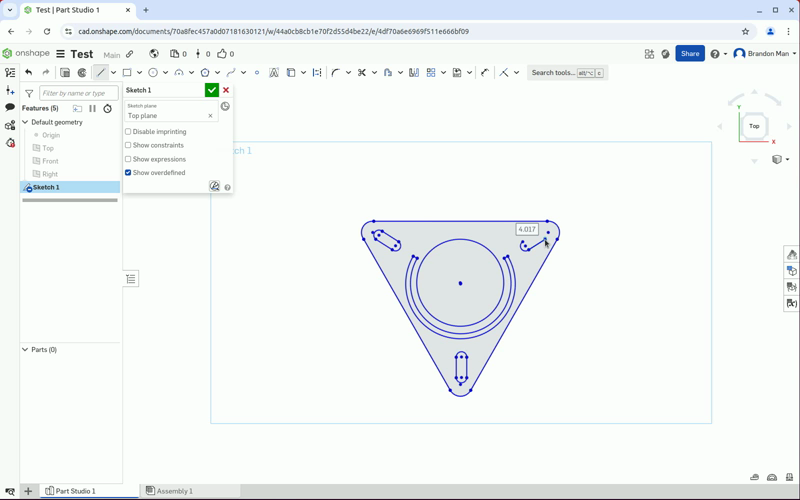
key(a)
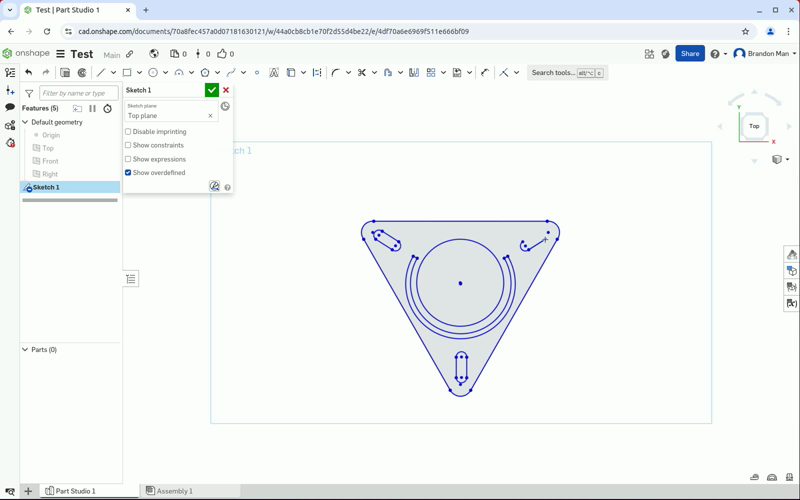
mouse_move(545, 239)
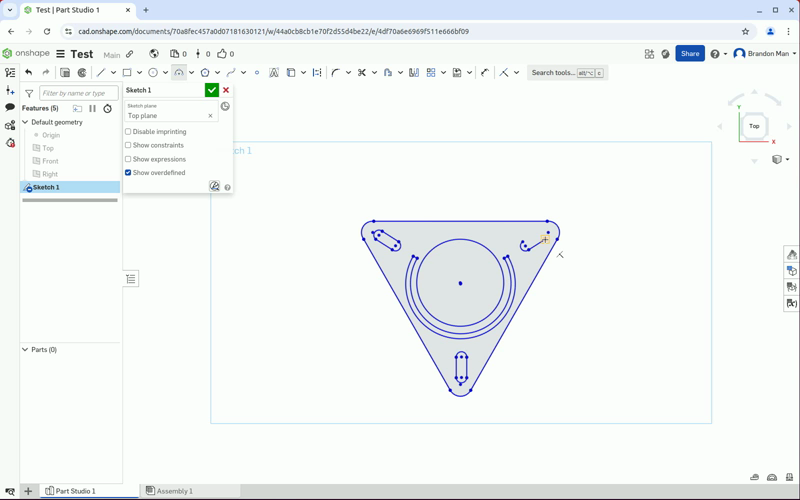
click(545, 239)
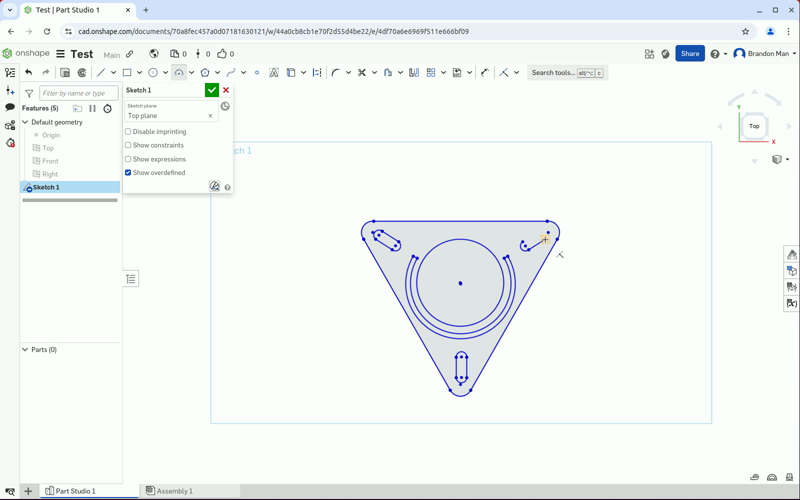
key_down(shift)
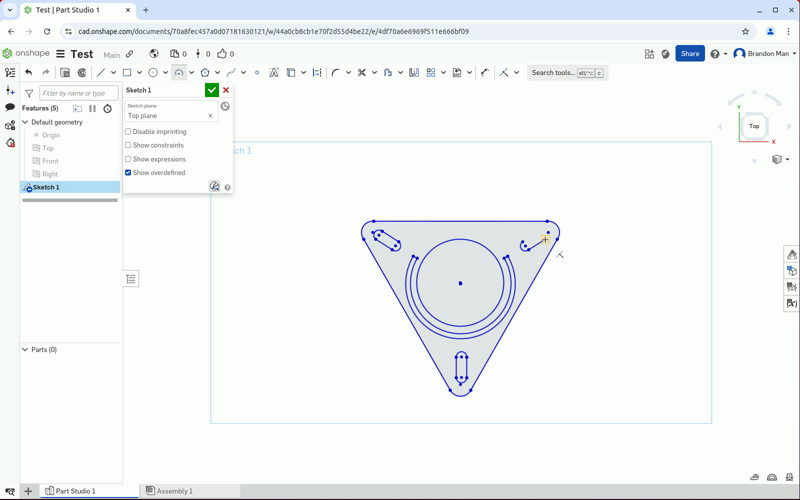
mouse_move(540, 231)
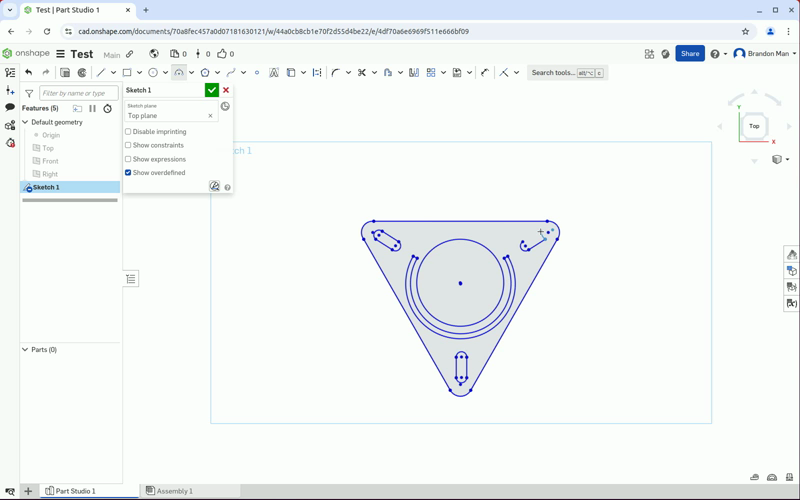
click(540, 231)
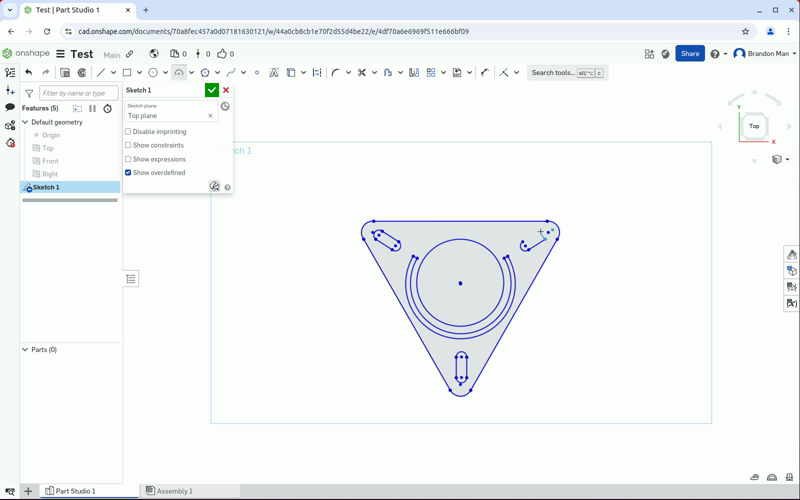
mouse_move(547, 233)
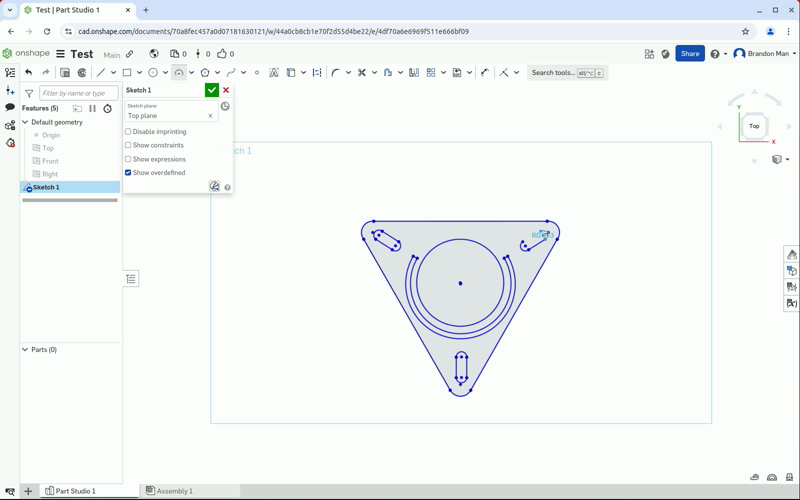
click(547, 233)
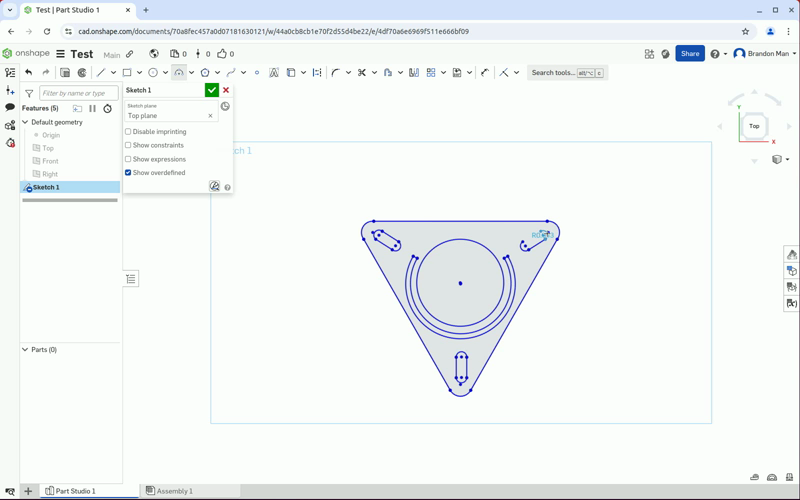
key_up(shift)
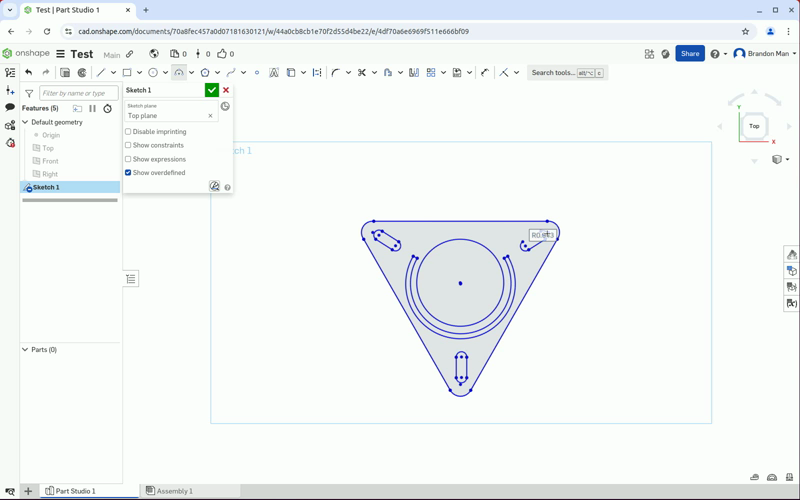
key(esc)
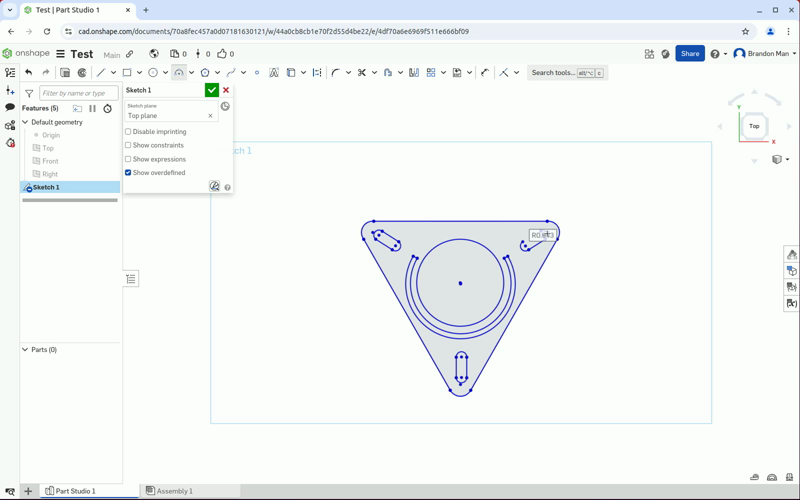
key(l)
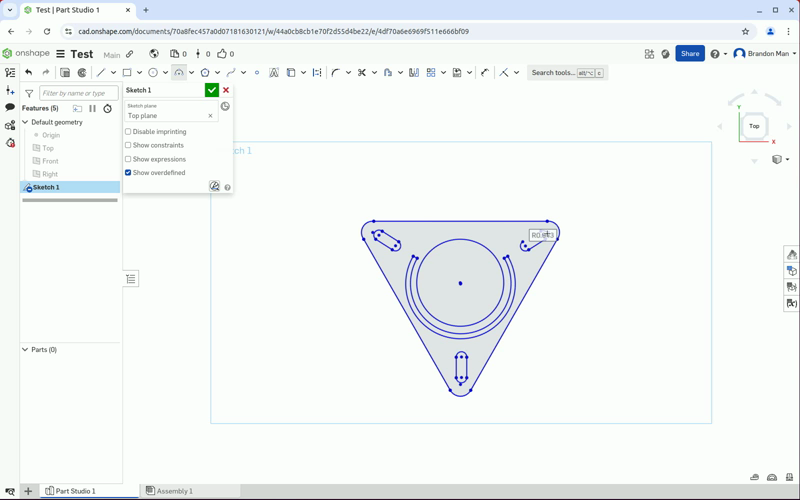
mouse_move(540, 231)
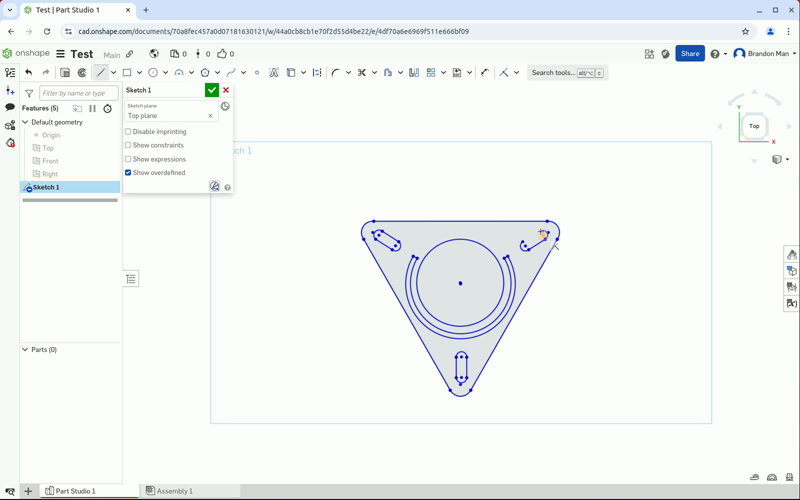
click(540, 231)
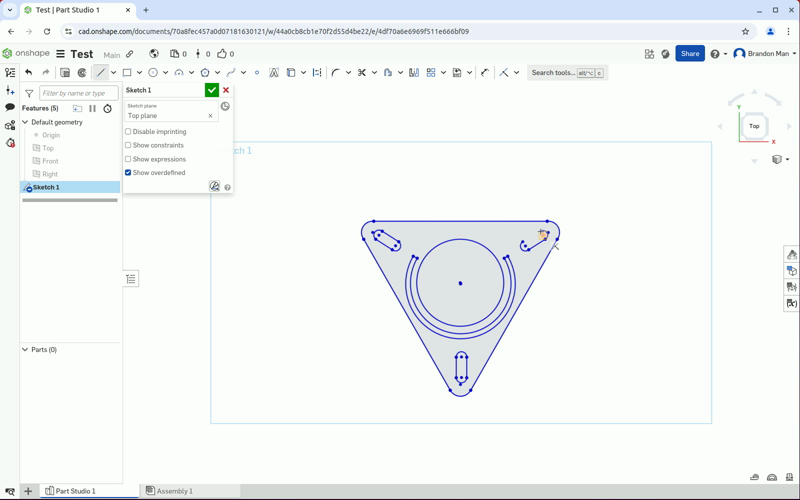
mouse_move(570, 231)
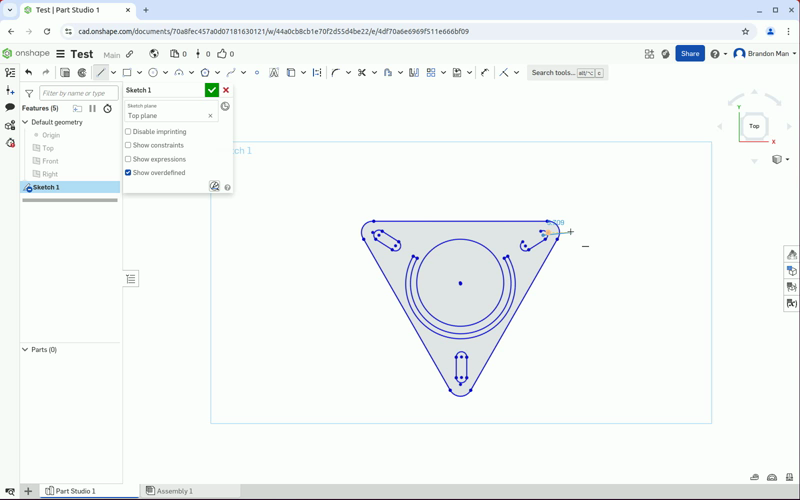
key_down(shift)
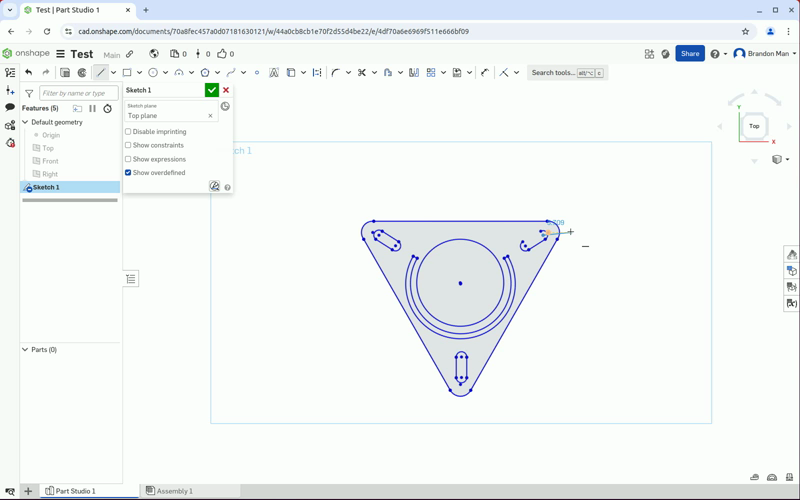
mouse_move(522, 241)
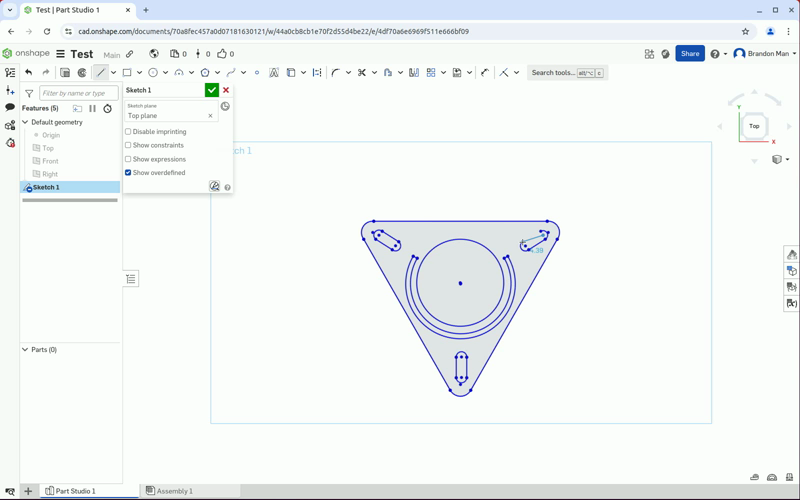
key_up(shift)
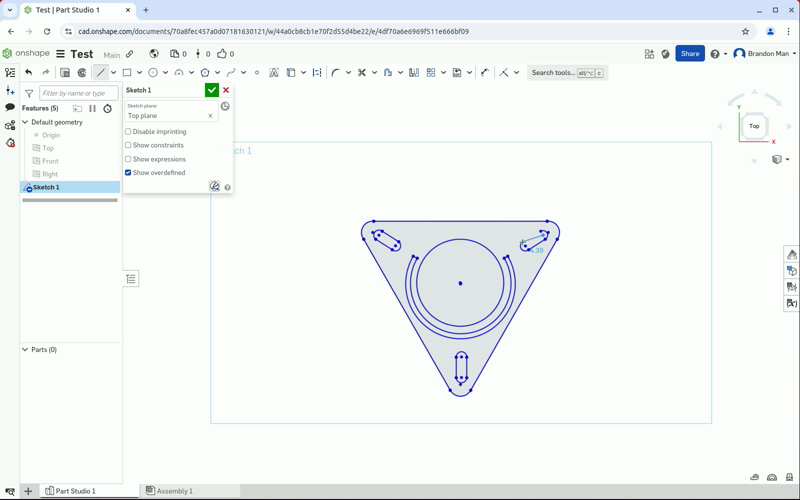
click(522, 241)
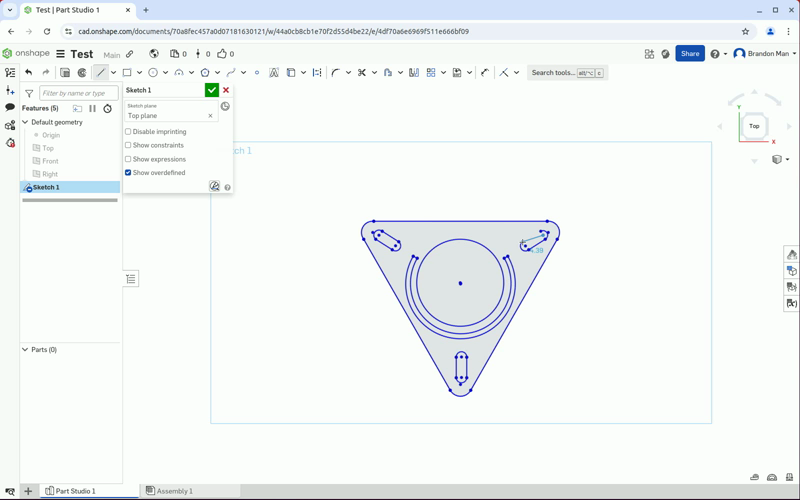
key(esc)
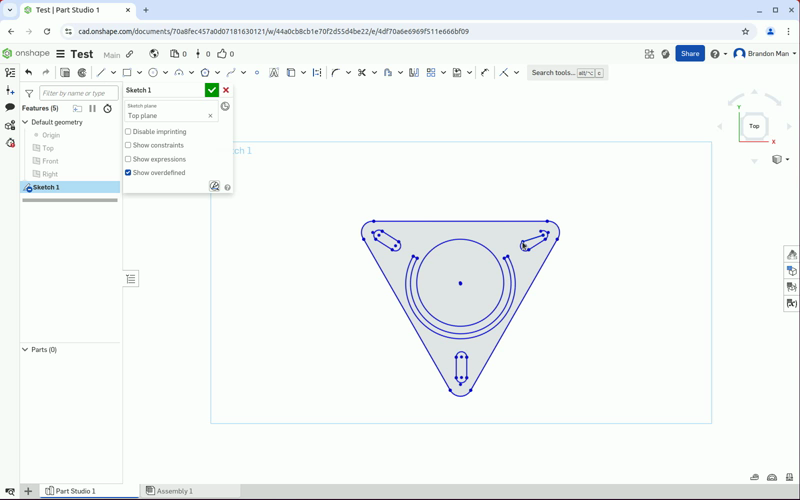
mouse_move(511, 245)
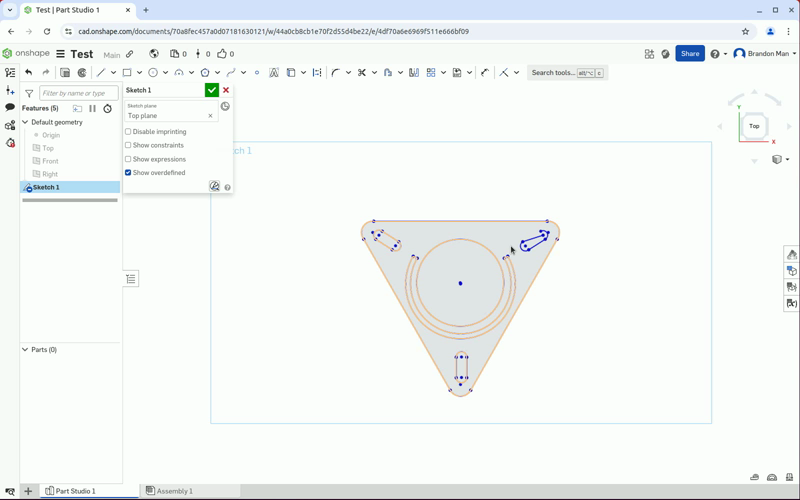
click(511, 245)
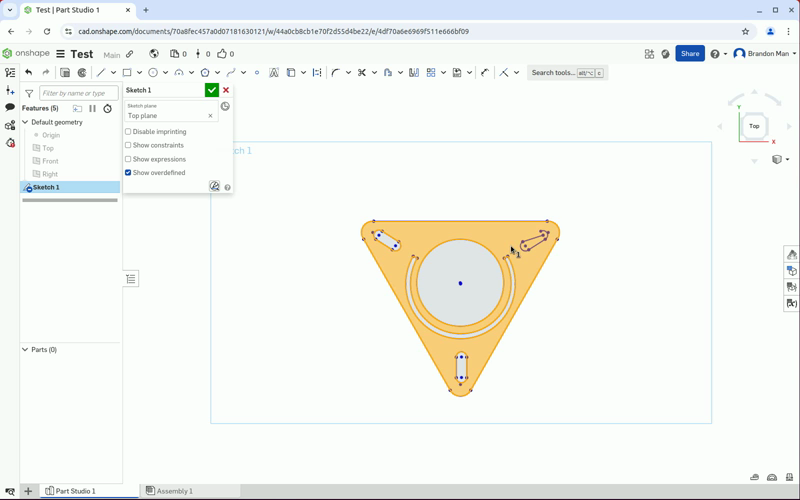
mouse_move(73, 352)
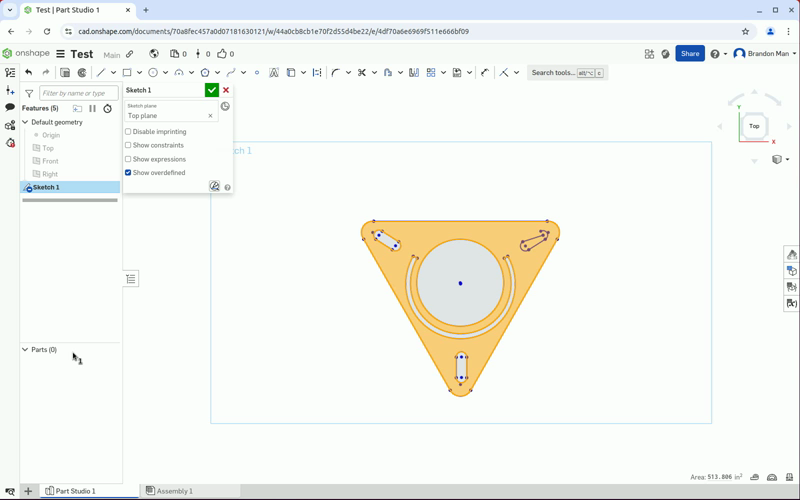
key(shift+y)
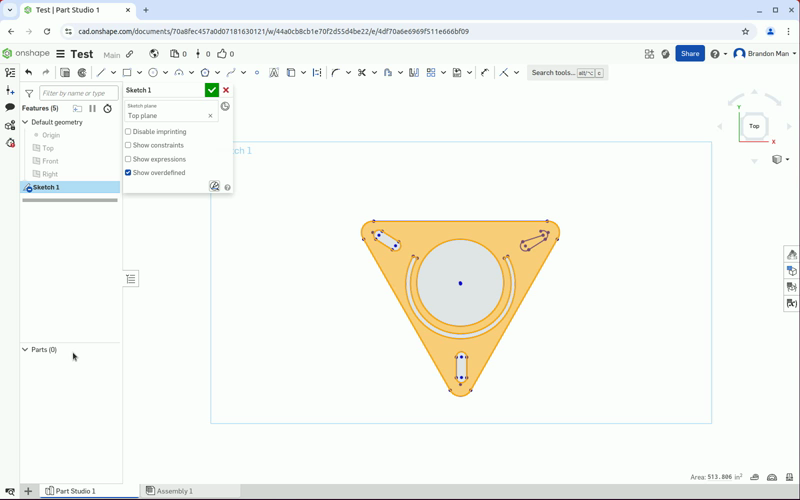
key(shift+e)
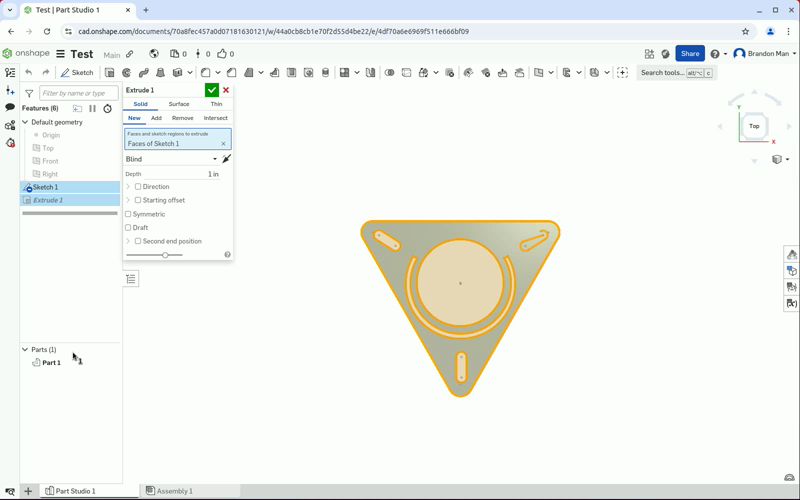
mouse_move(143, 106)
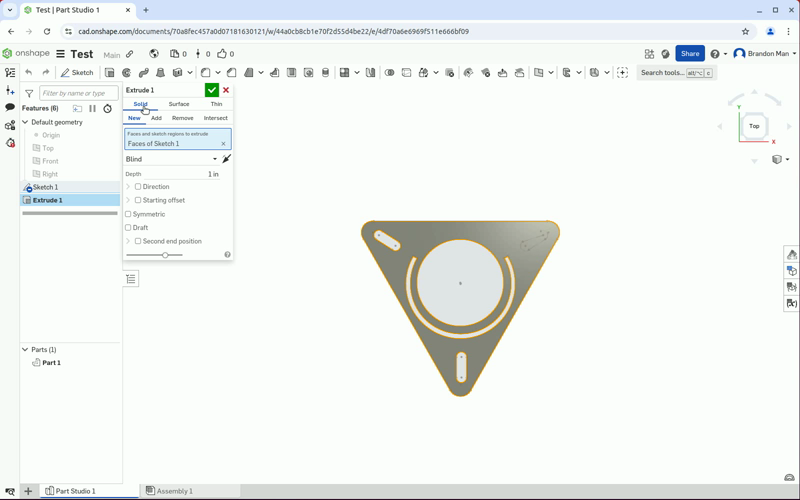
click(143, 106)
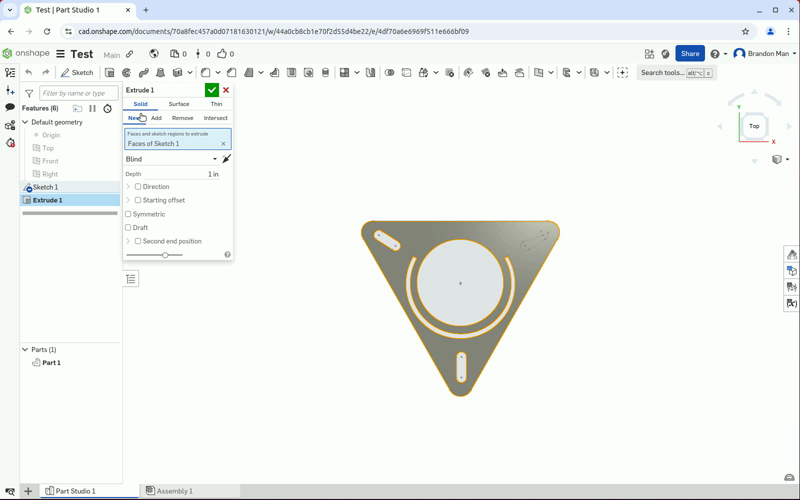
mouse_move(137, 120)
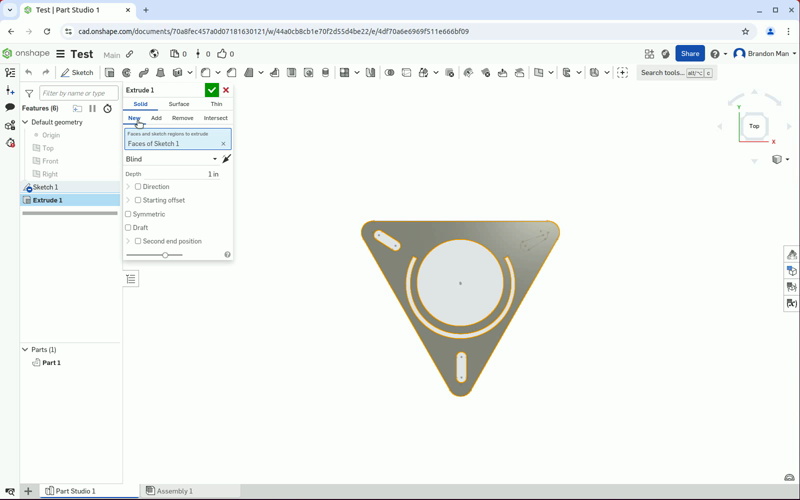
click(137, 120)
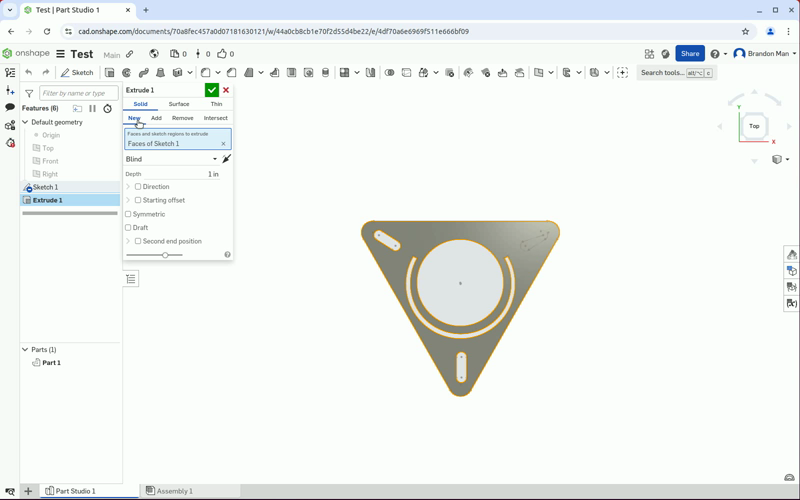
key(tab, 4)
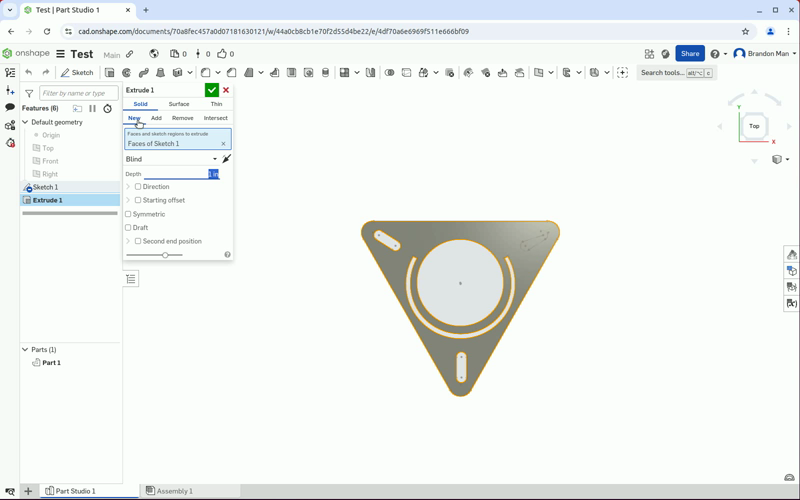
text(0.963)
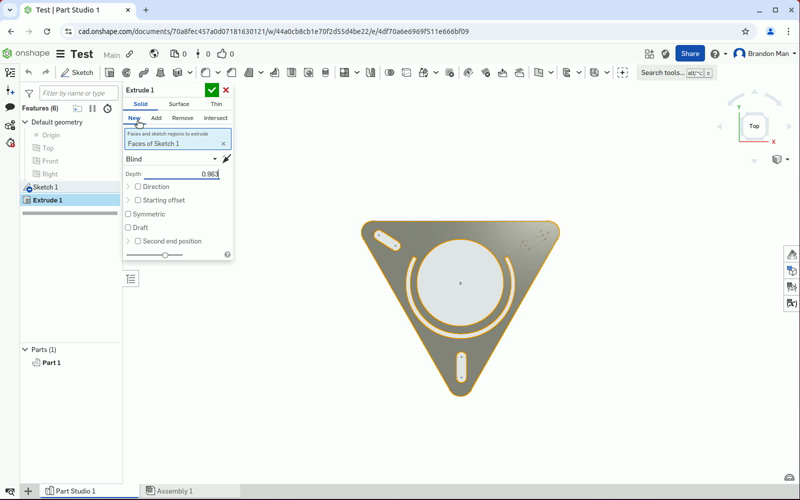
key(enter)
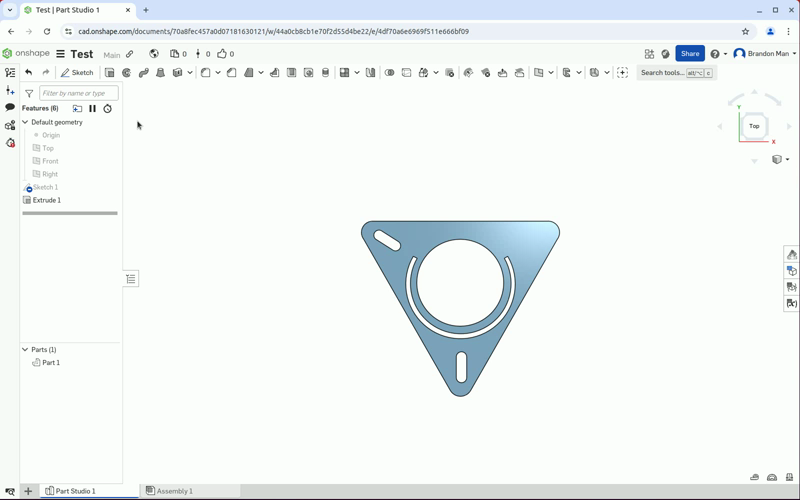
key(shift+h)
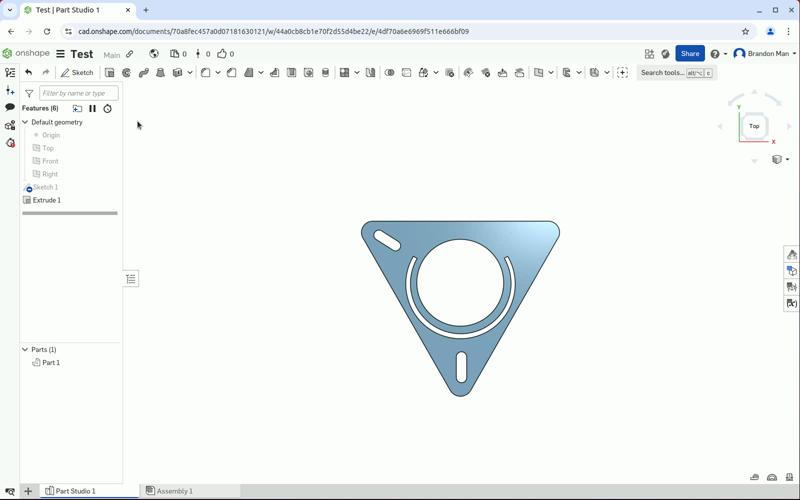
key(shift+h)
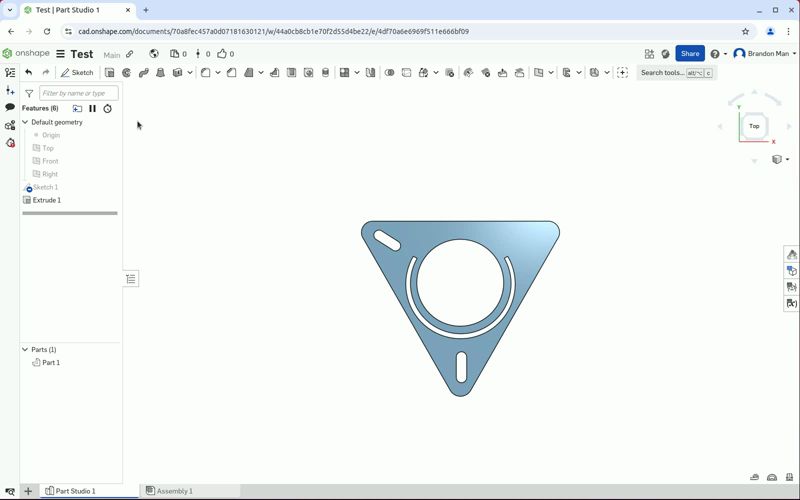
mouse_move(73, 189)
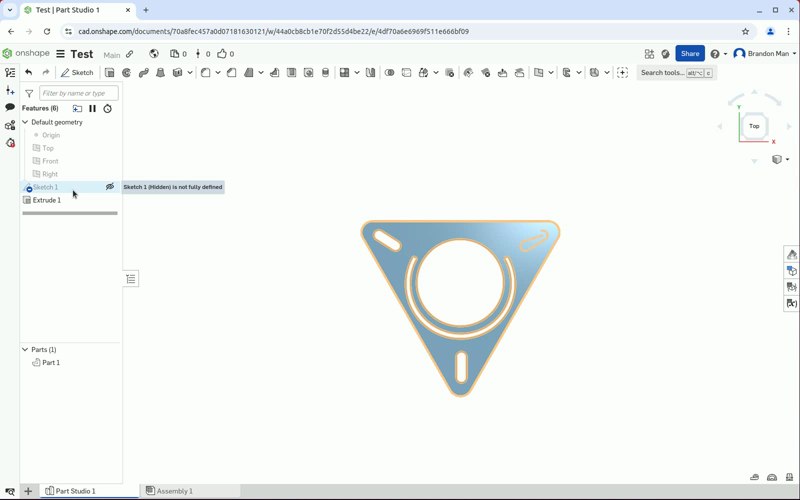
click(73, 189)
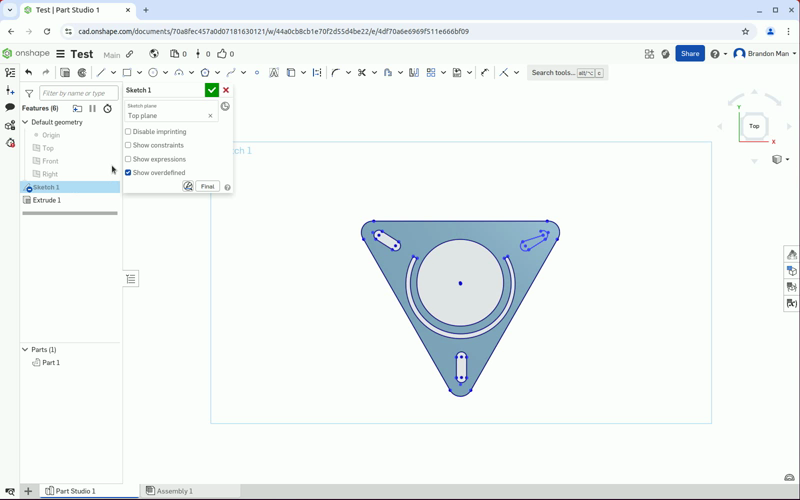
mouse_move(229, 92)
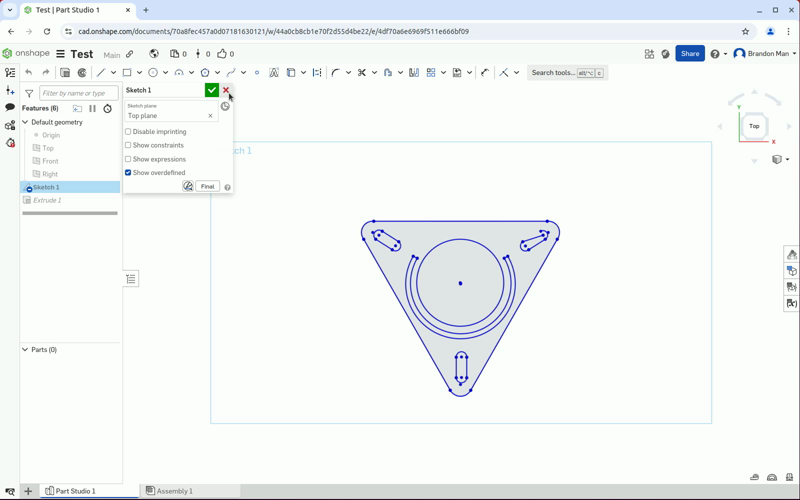
click(229, 92)
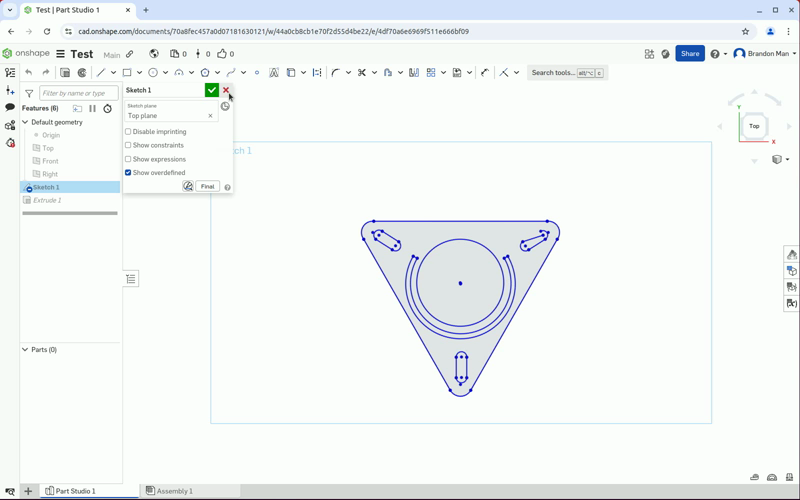
key(shift+s)
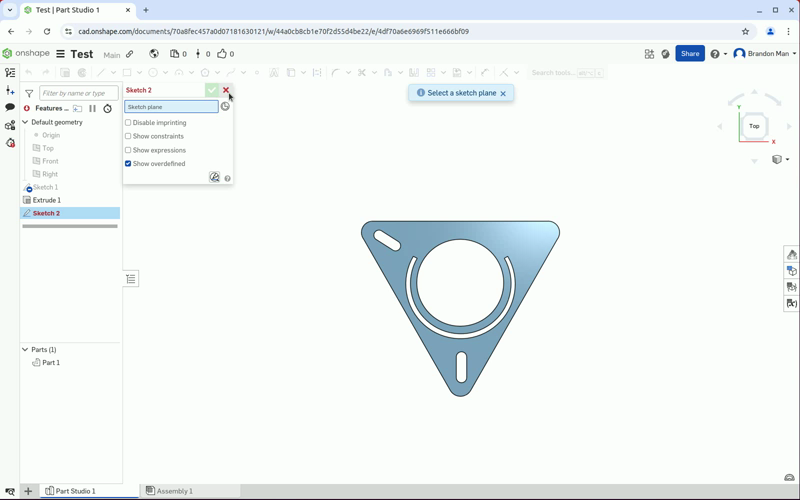
mouse_move(73, 150)
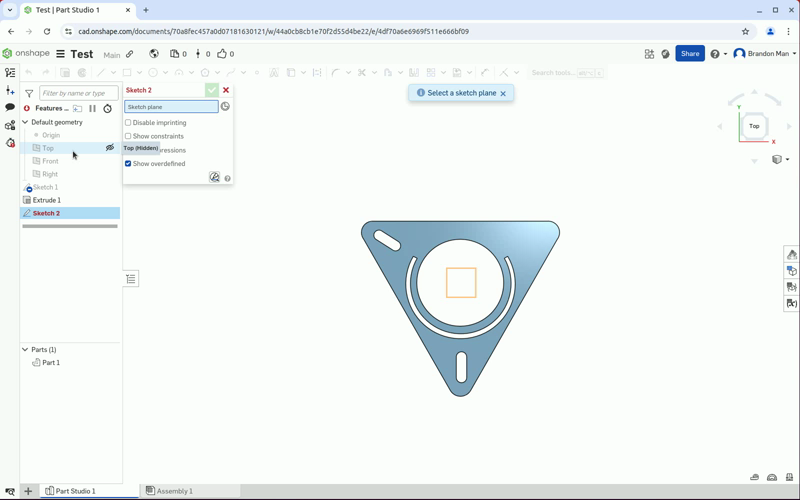
click(73, 150)
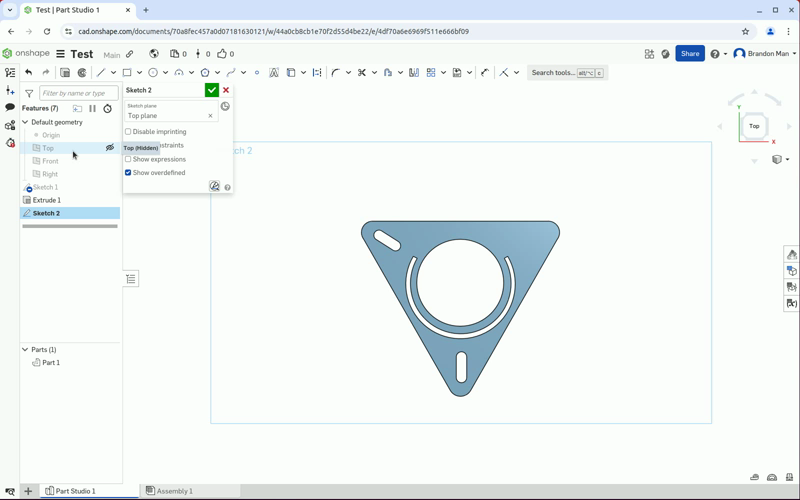
mouse_move(73, 352)
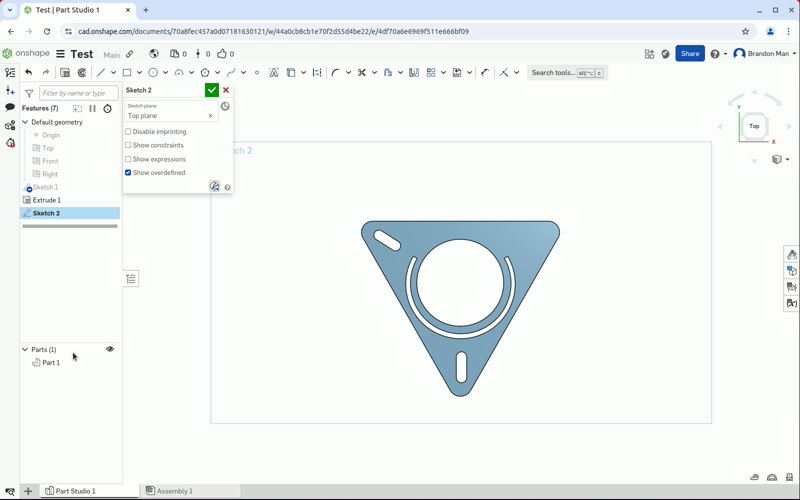
key(y)
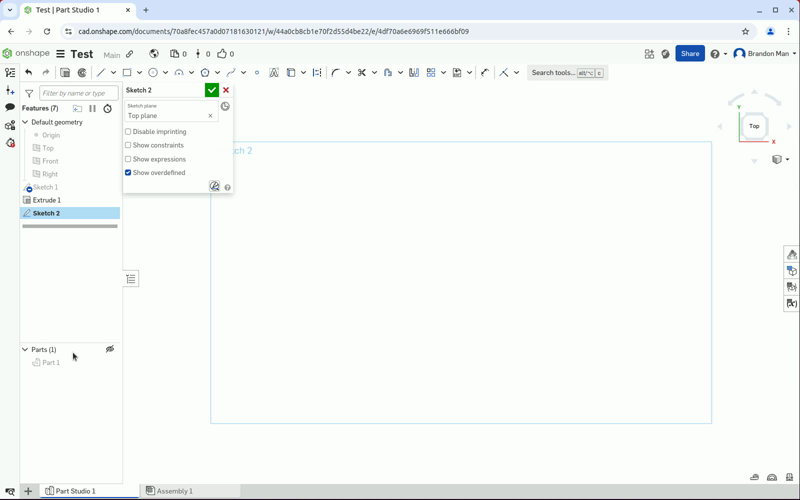
key(a)
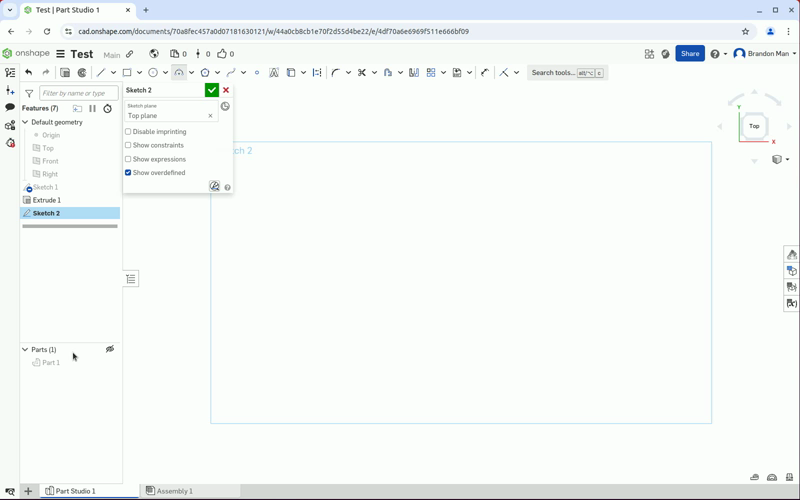
key_down(shift)
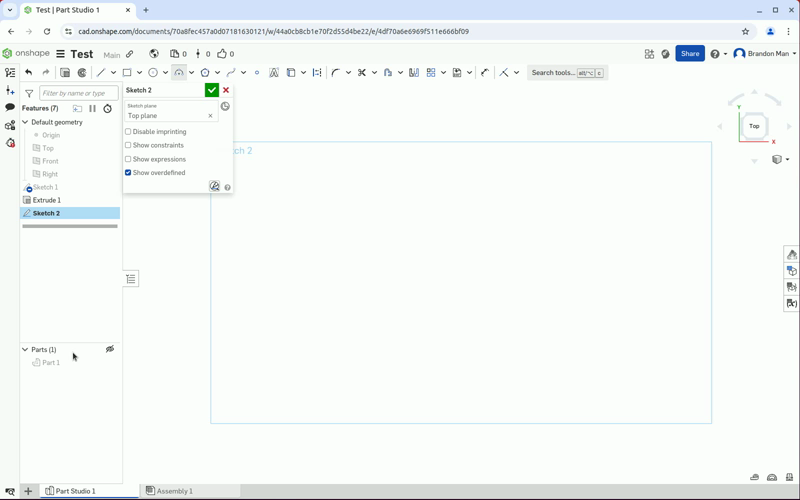
mouse_move(412, 255)
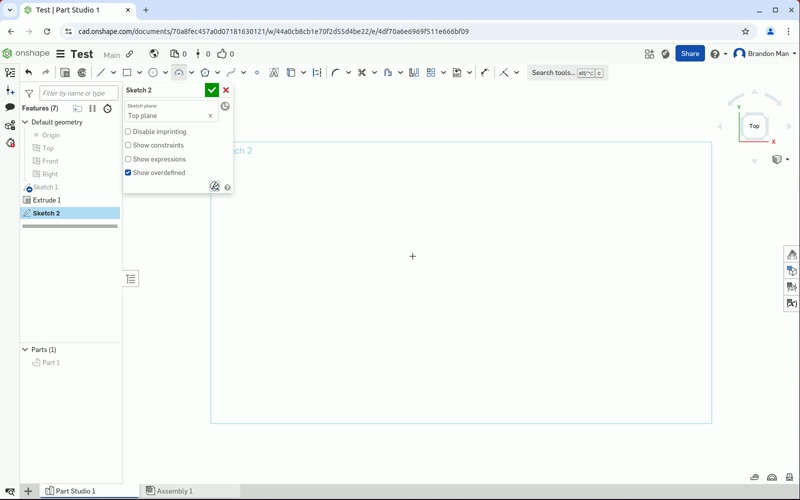
click(412, 255)
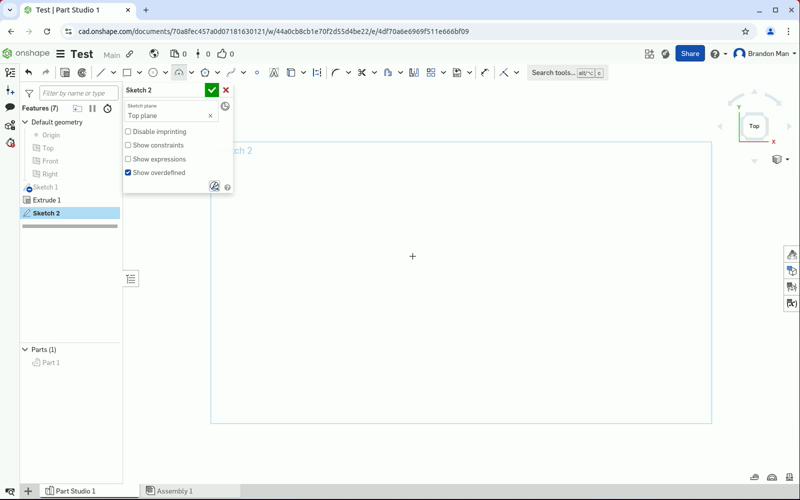
key_up(shift)
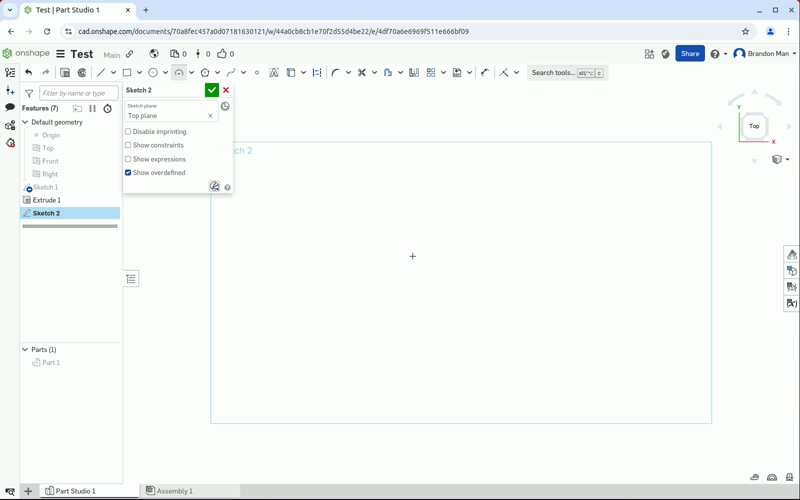
key_down(shift)
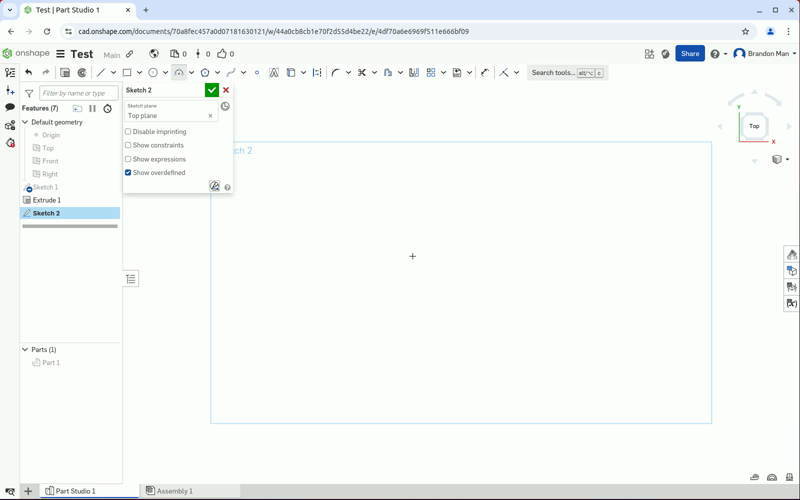
mouse_move(508, 255)
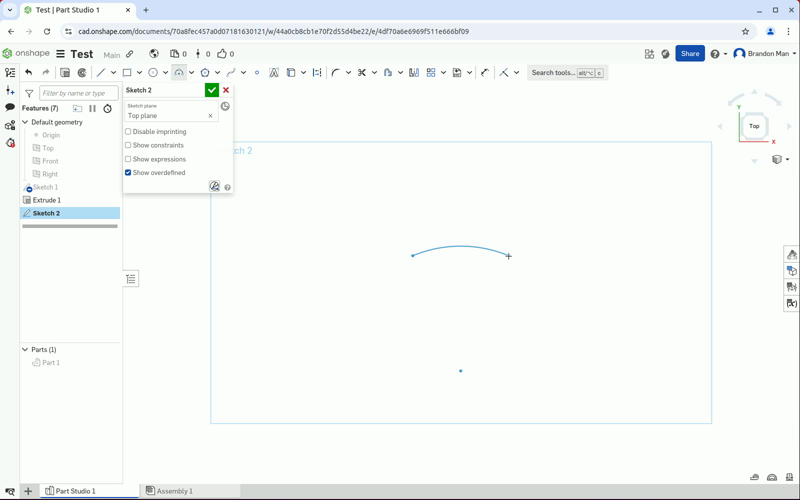
click(508, 255)
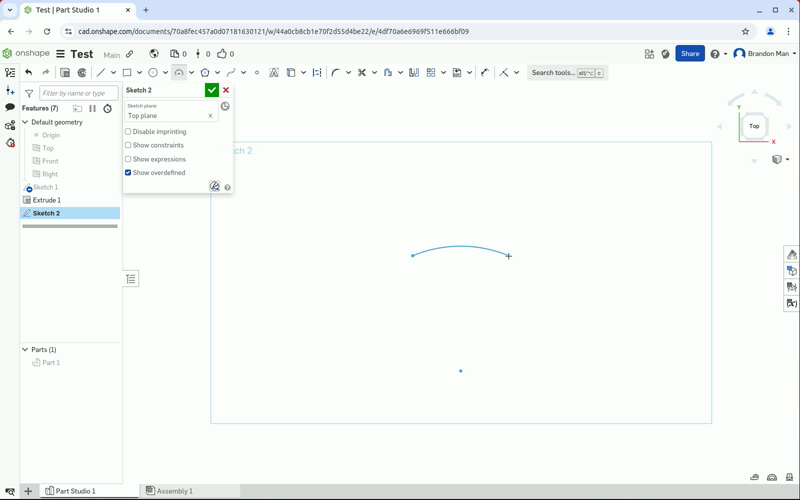
mouse_move(460, 339)
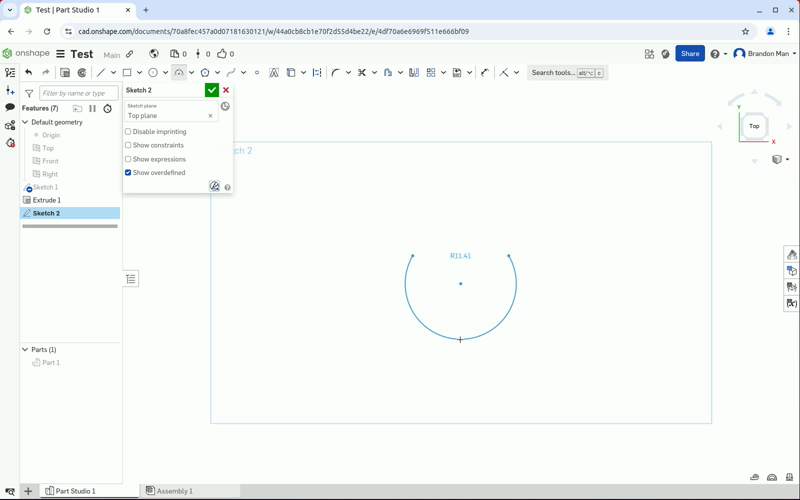
click(460, 339)
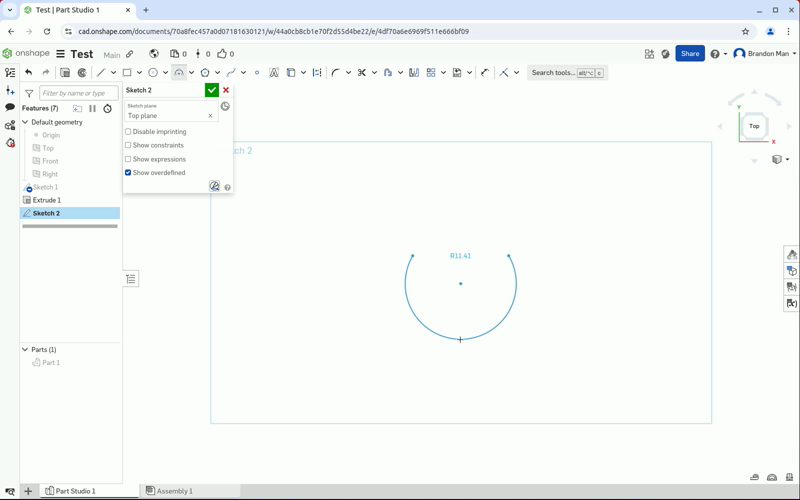
key_up(shift)
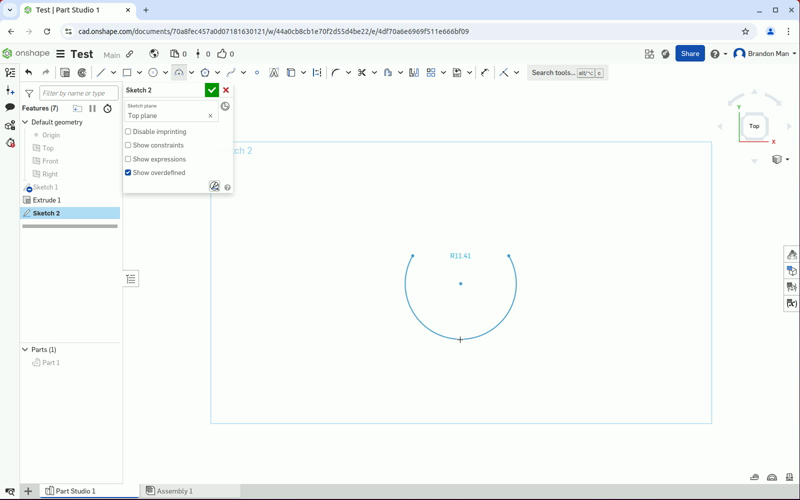
key(esc)
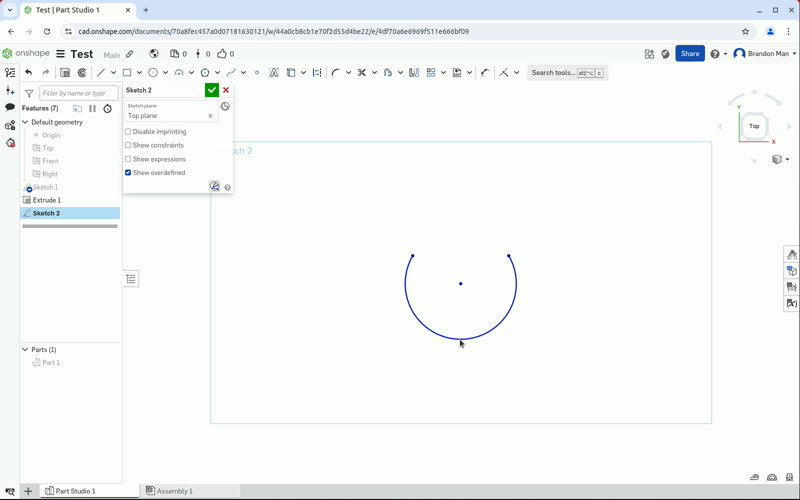
key(l)
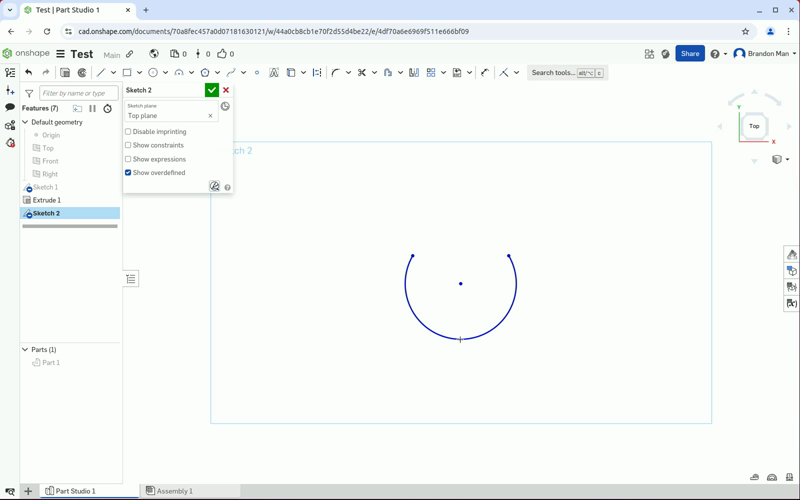
mouse_move(508, 255)
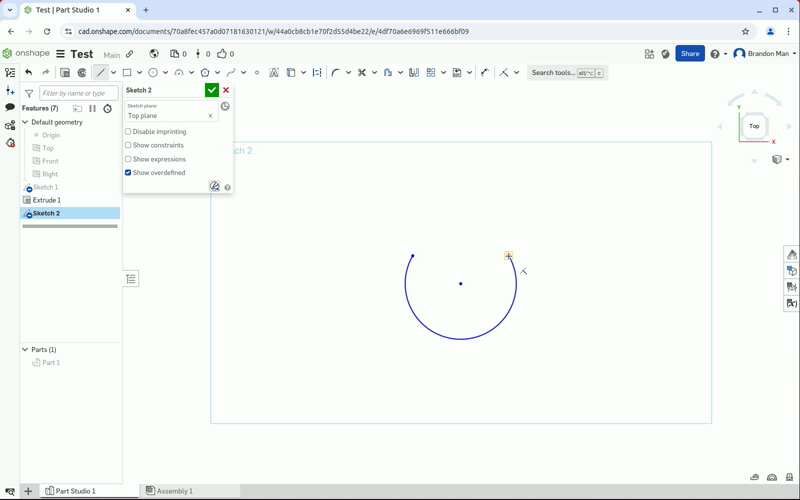
click(508, 255)
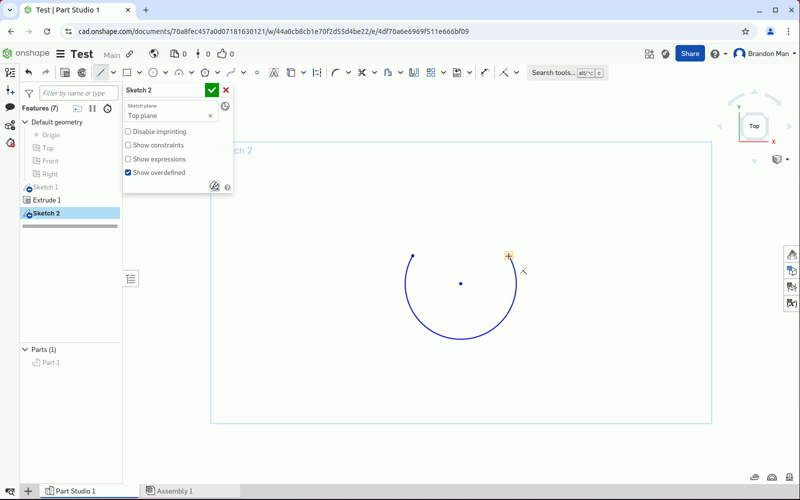
key_down(shift)
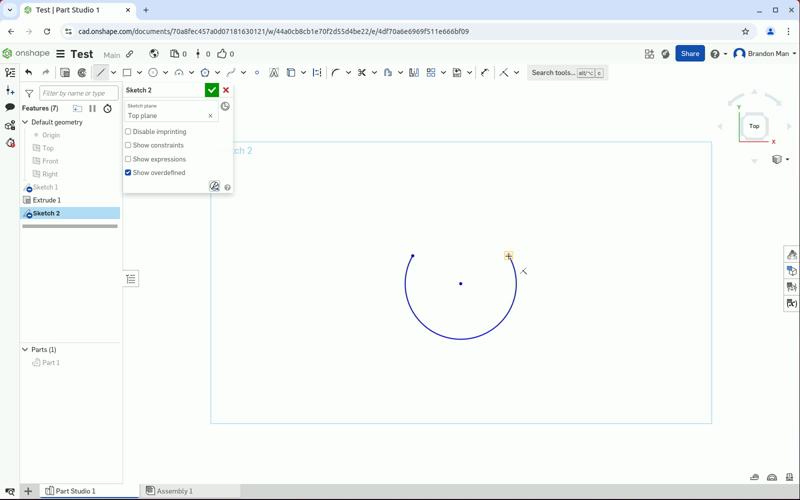
mouse_move(538, 255)
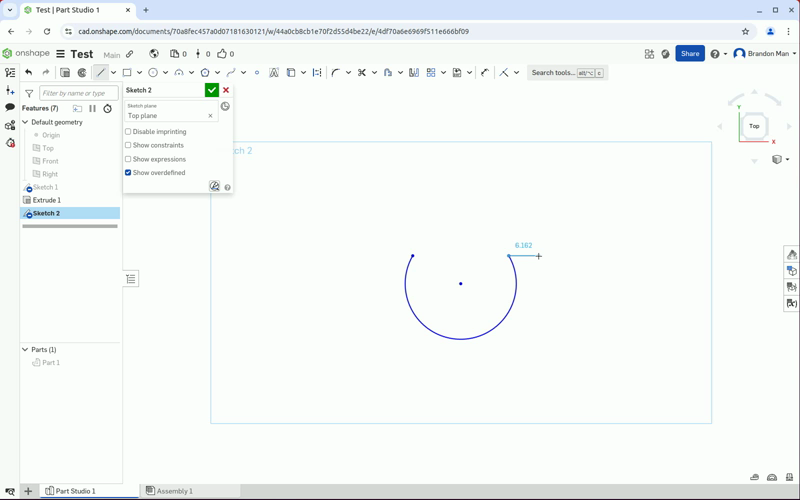
mouse_move(504, 258)
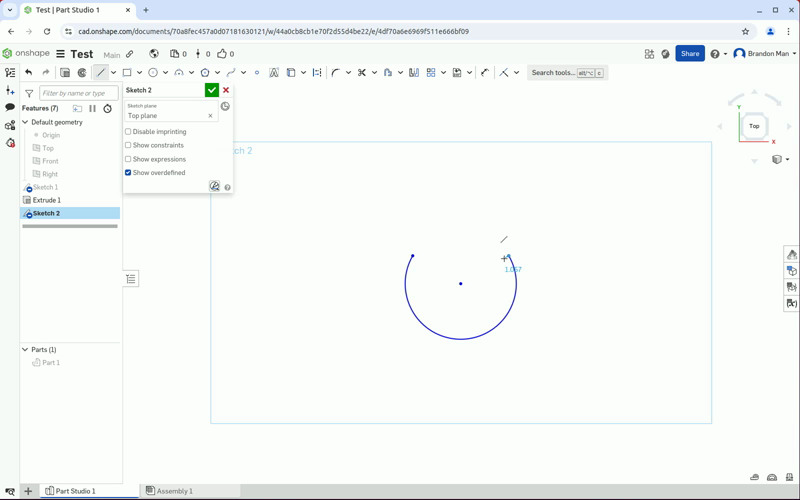
scroll(6)
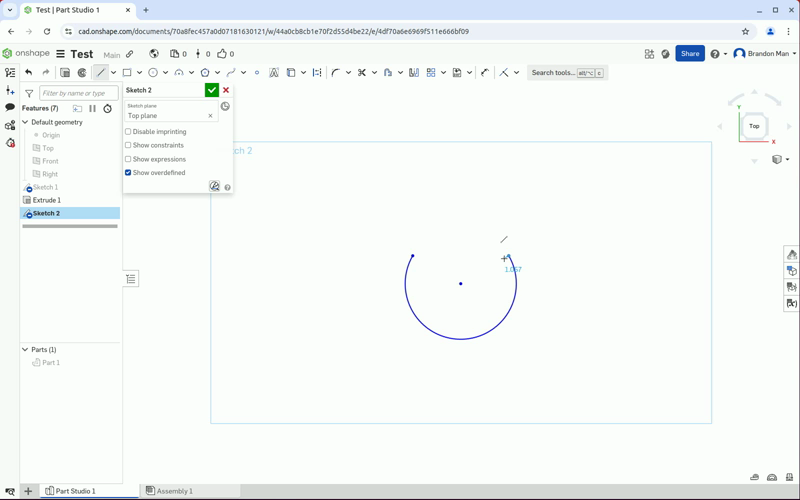
scroll(6)
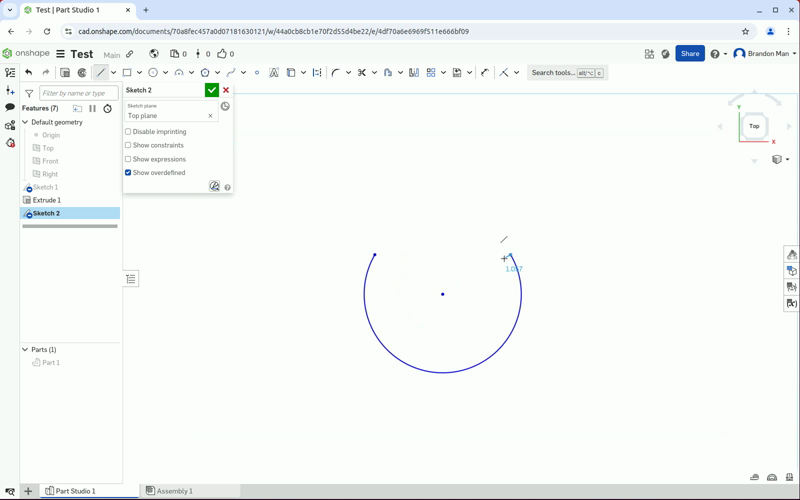
scroll(6)
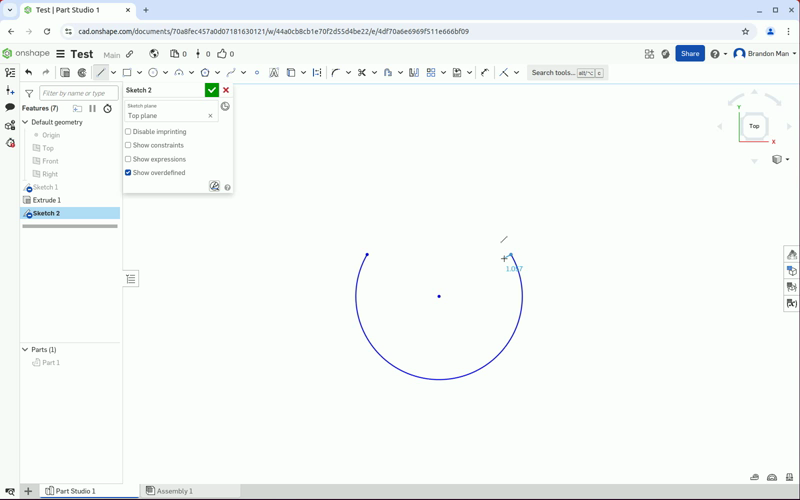
scroll(6)
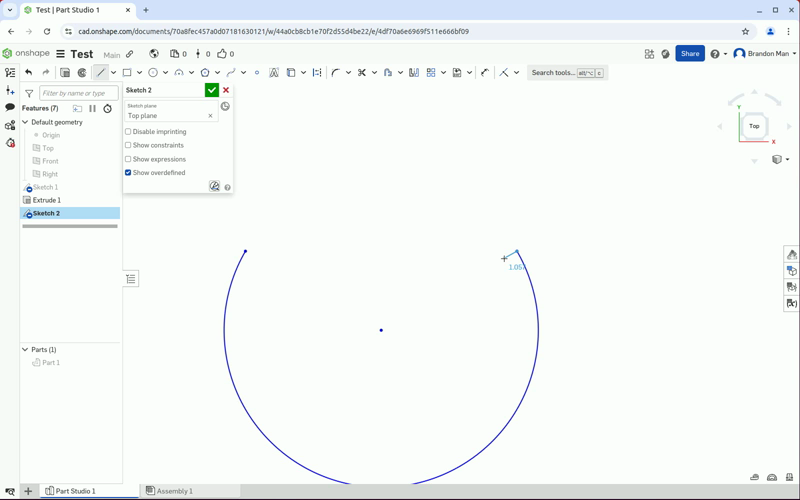
scroll(6)
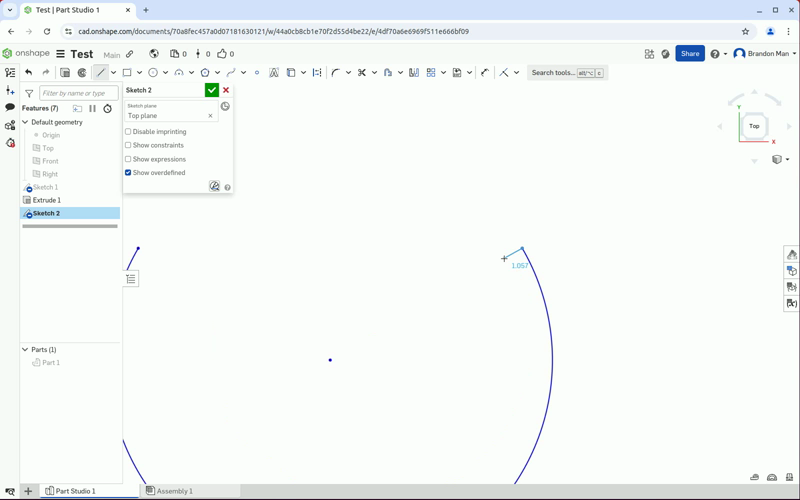
scroll(6)
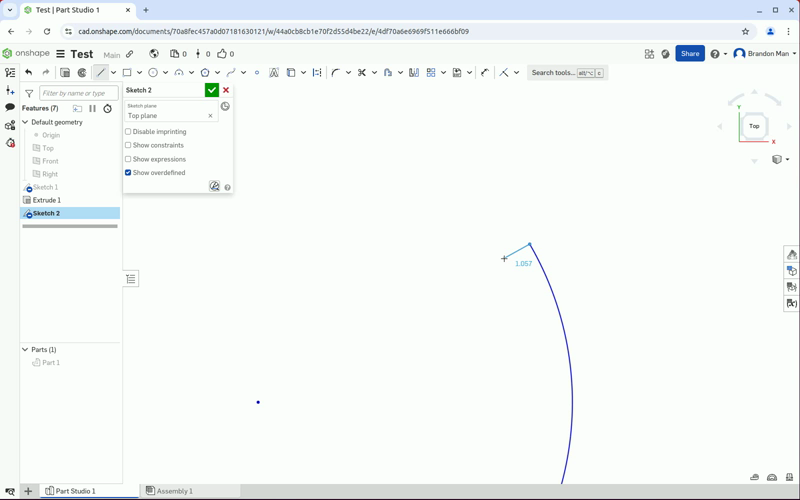
scroll(6)
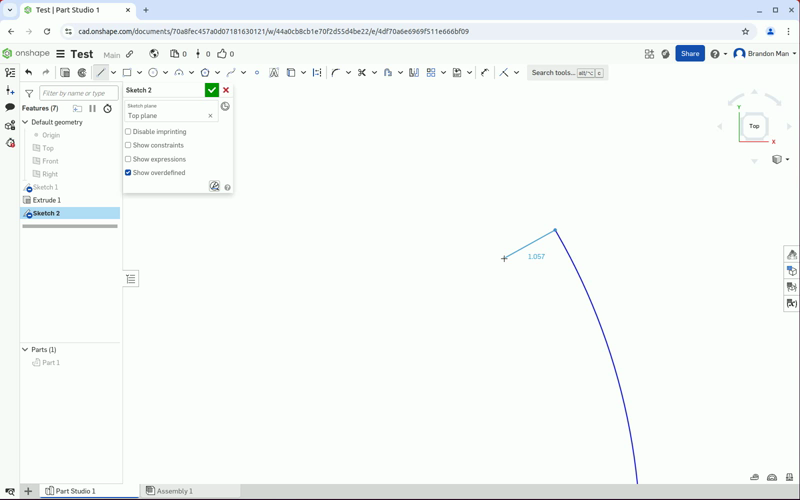
click(504, 258)
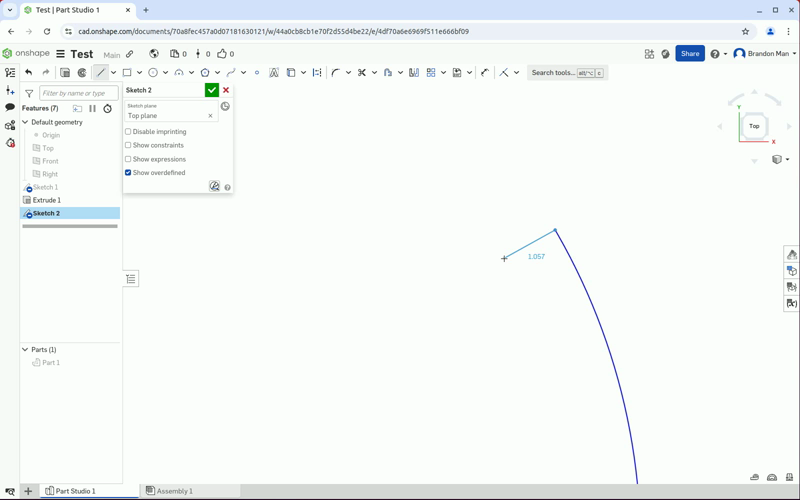
scroll(-6)
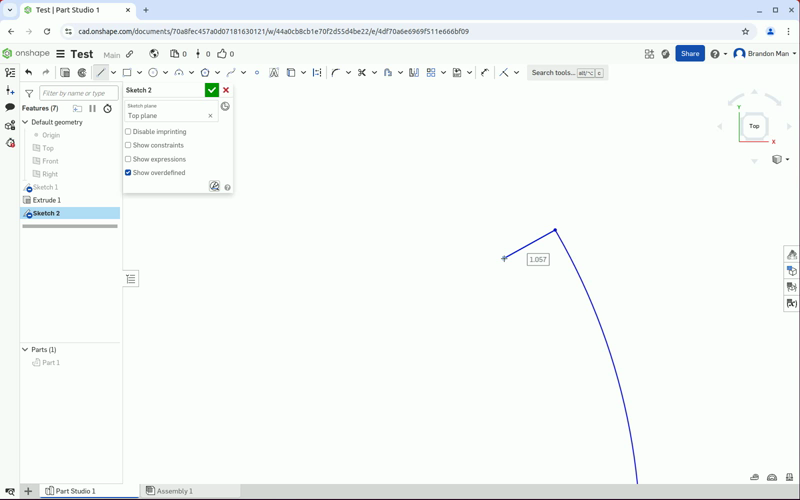
scroll(-6)
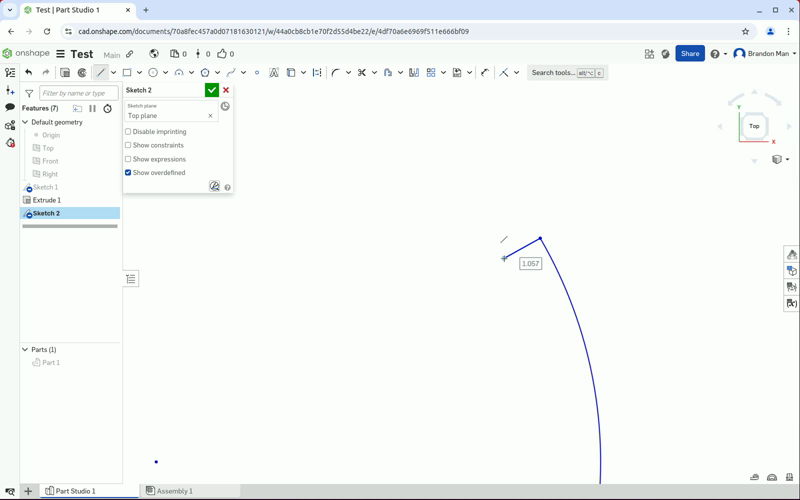
scroll(-6)
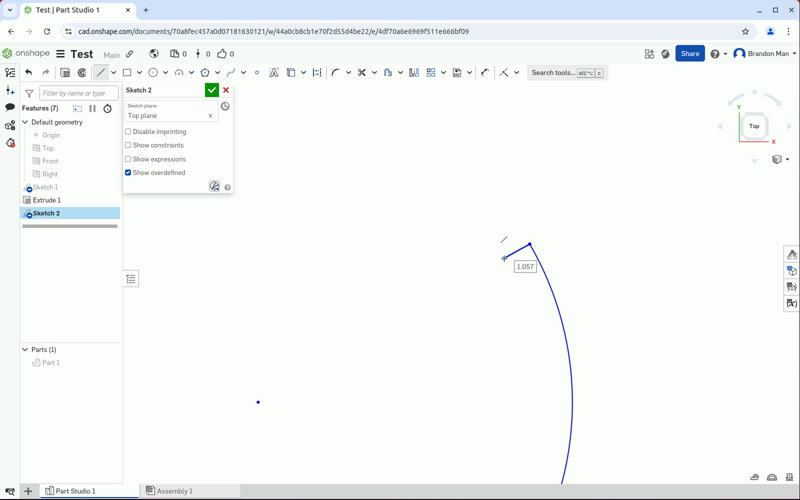
scroll(-6)
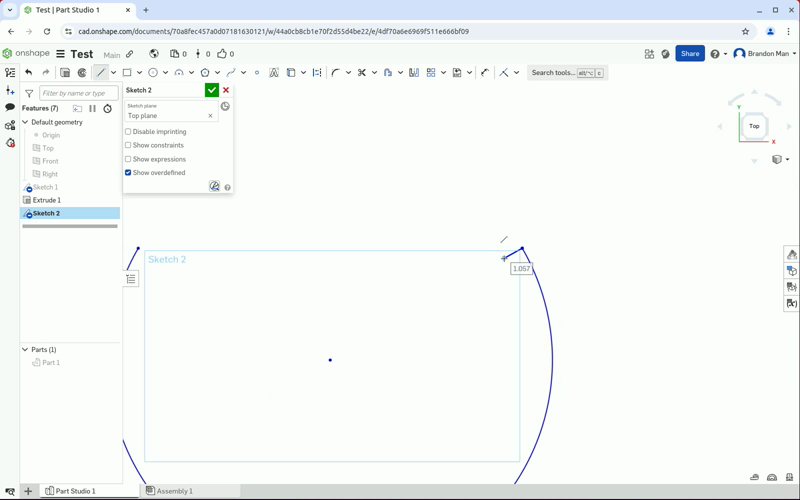
scroll(-6)
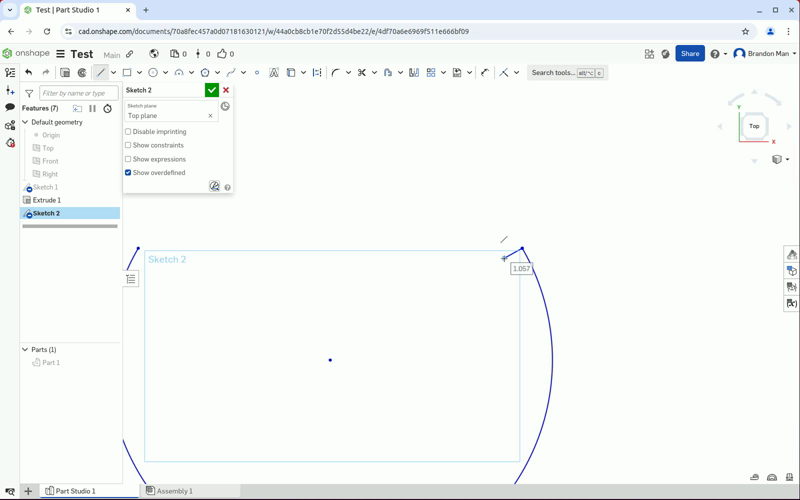
scroll(-6)
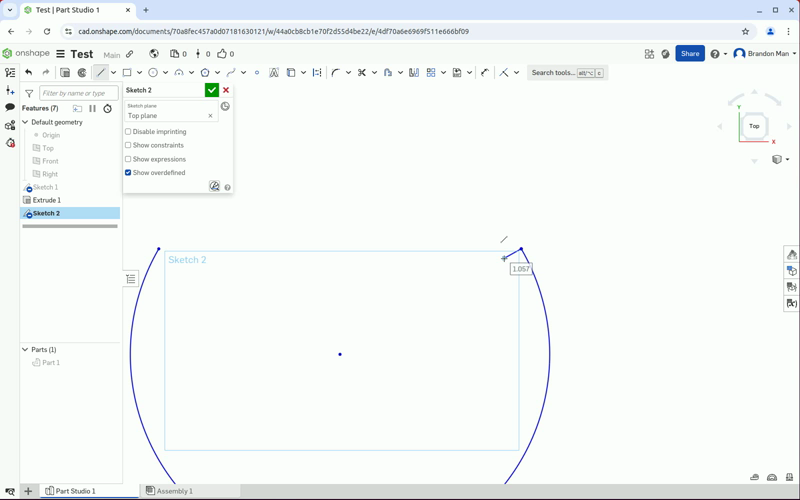
scroll(-6)
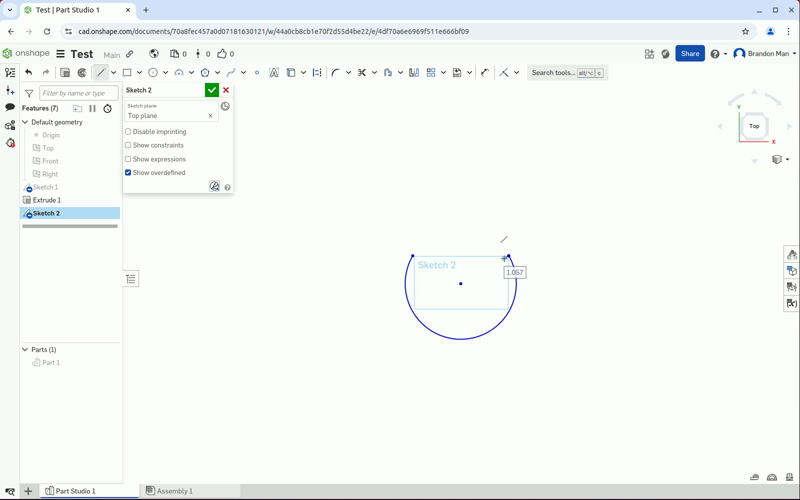
key_up(shift)
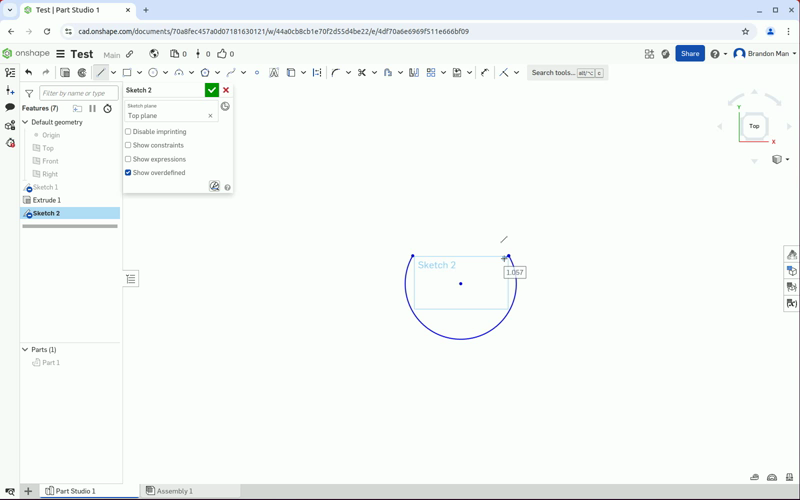
key(esc)
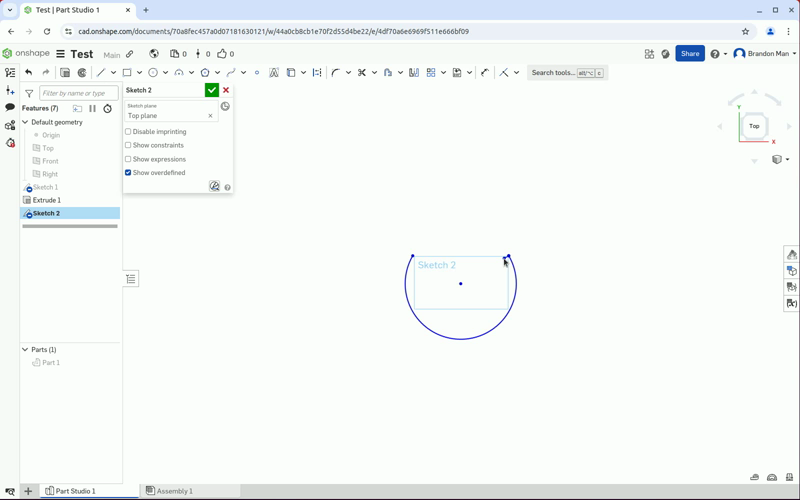
key(a)
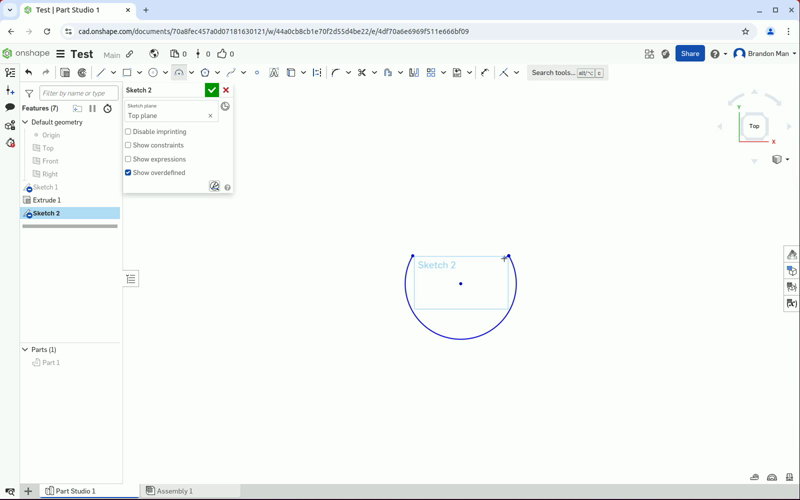
mouse_move(504, 258)
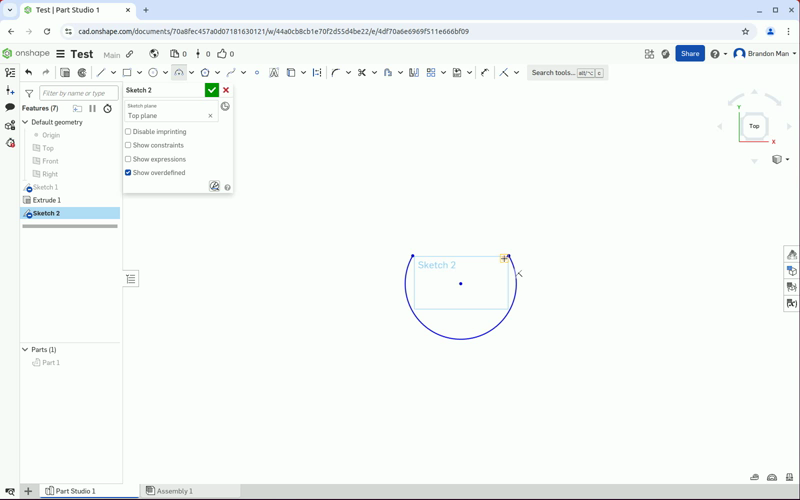
click(504, 258)
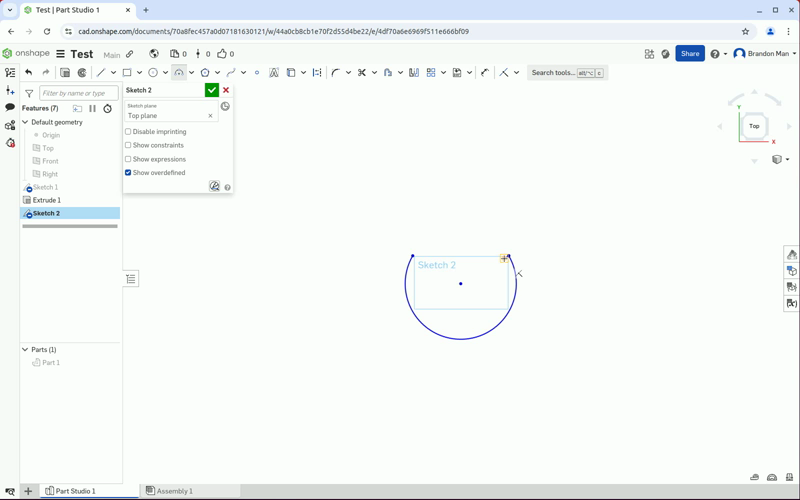
key_down(shift)
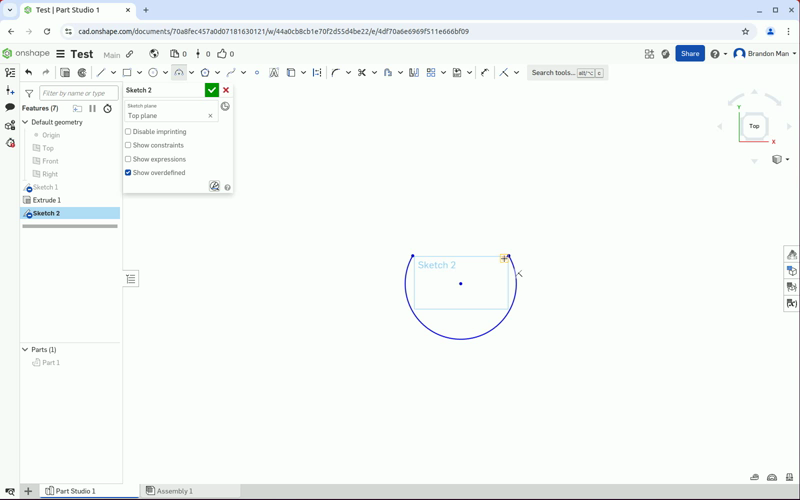
mouse_move(416, 258)
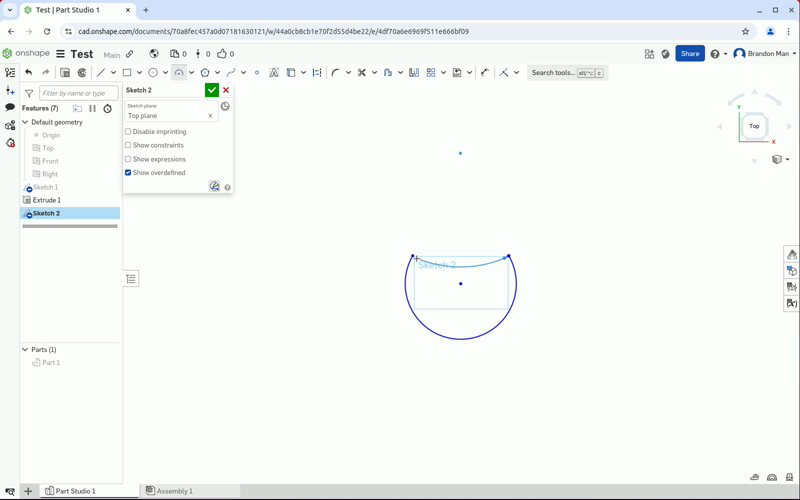
click(416, 258)
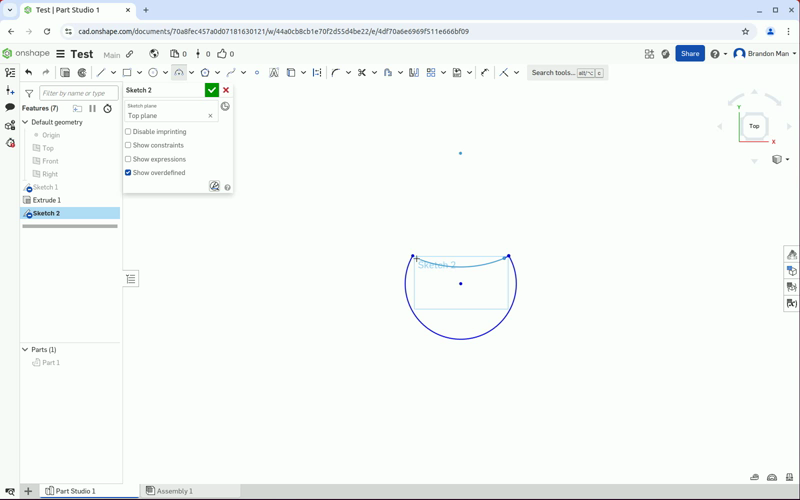
mouse_move(460, 333)
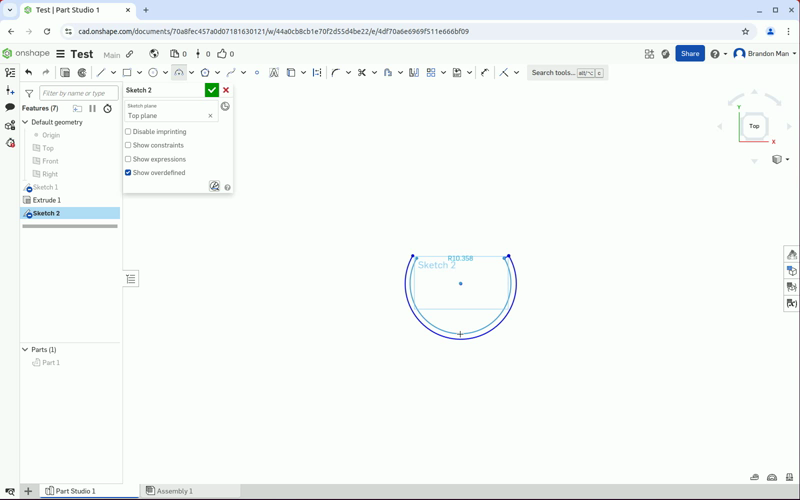
click(460, 333)
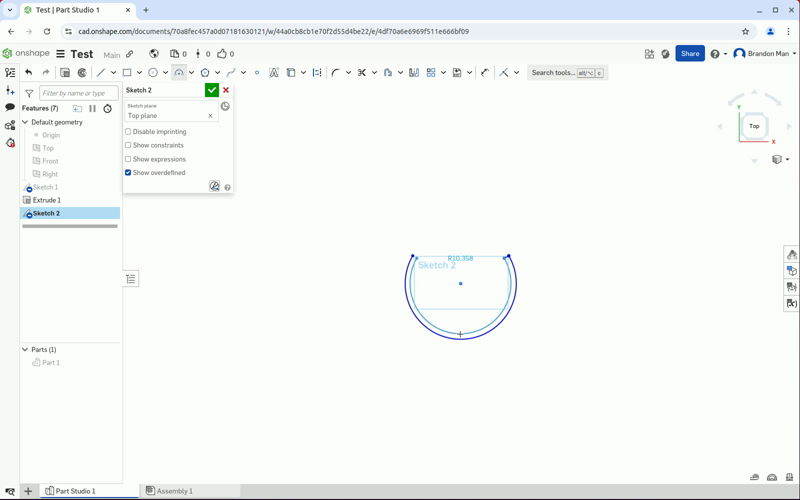
key_up(shift)
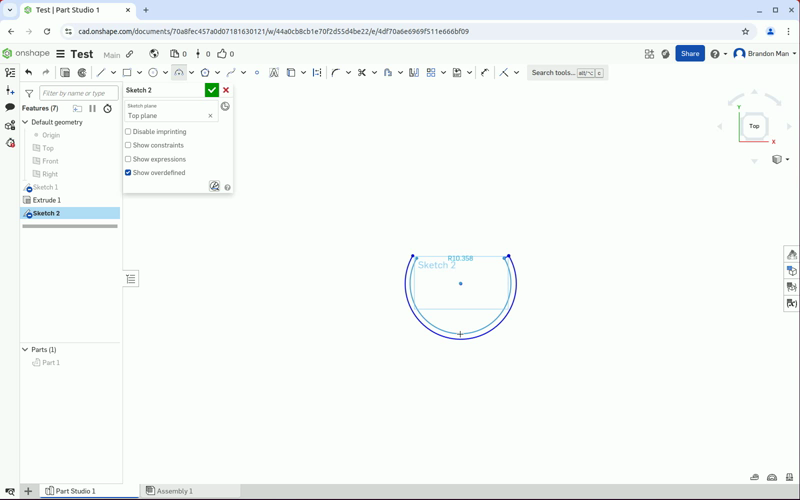
key(esc)
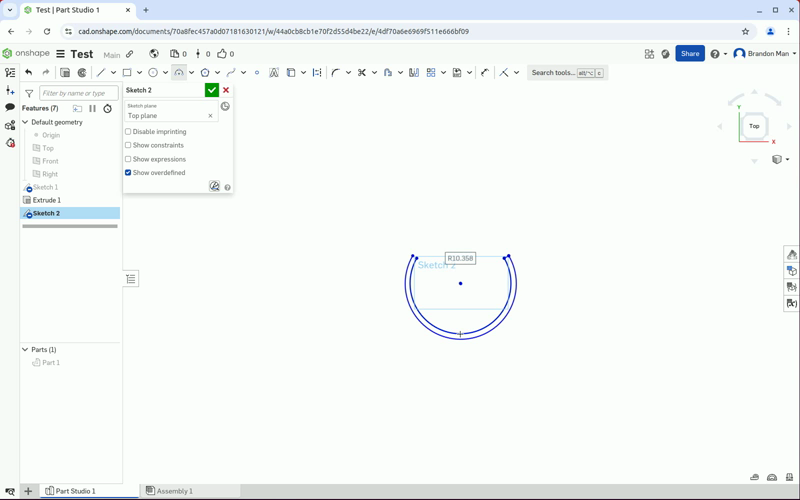
key(l)
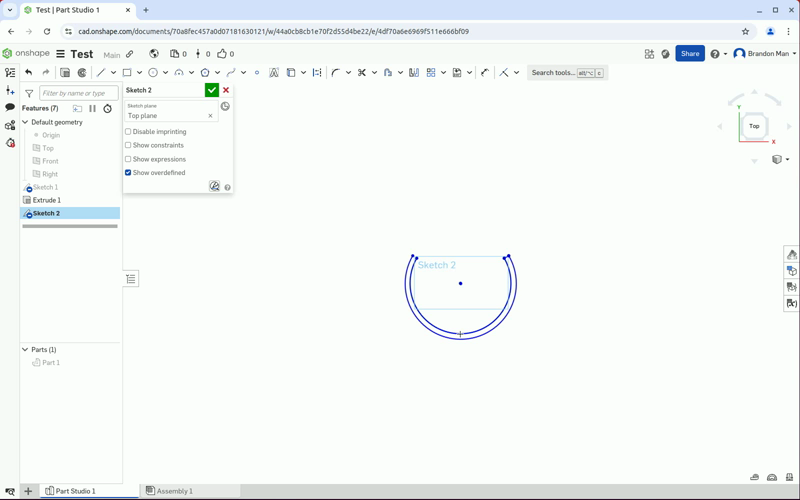
mouse_move(416, 258)
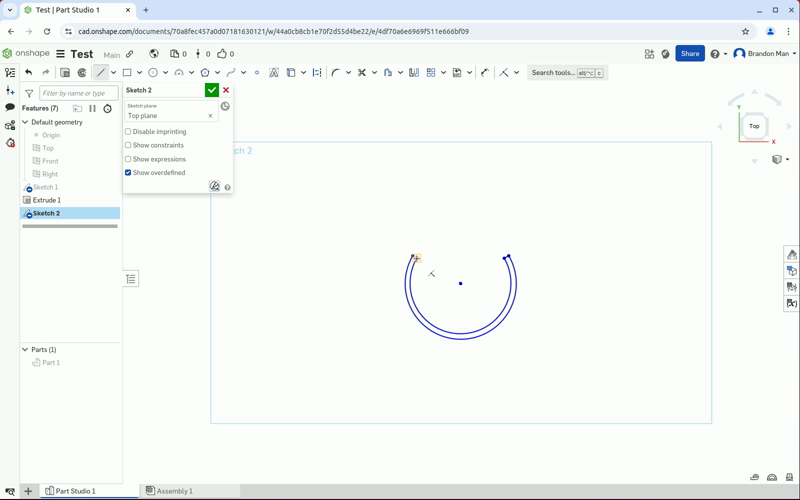
click(416, 258)
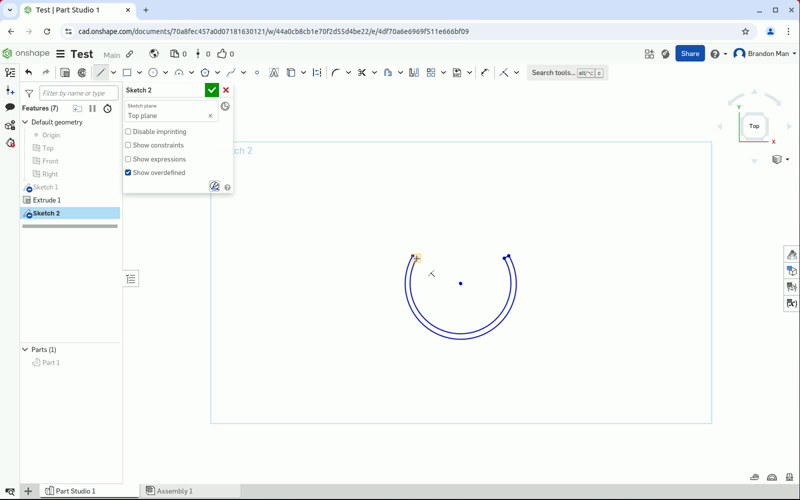
mouse_move(447, 258)
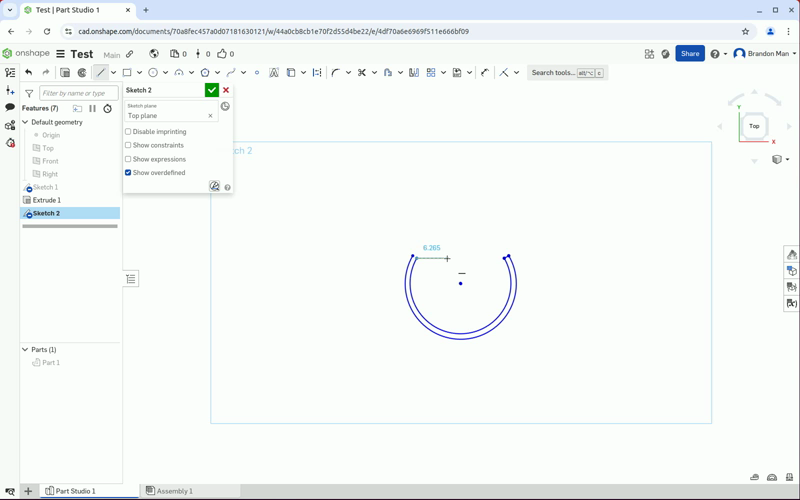
key_down(shift)
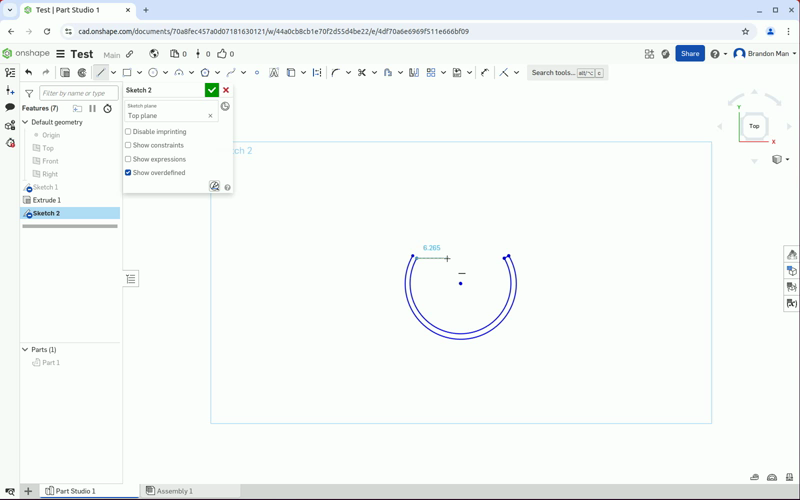
mouse_move(412, 255)
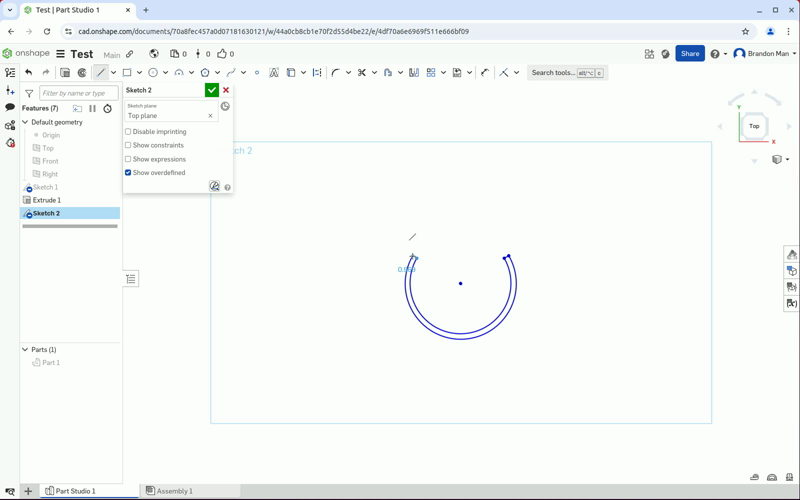
scroll(6)
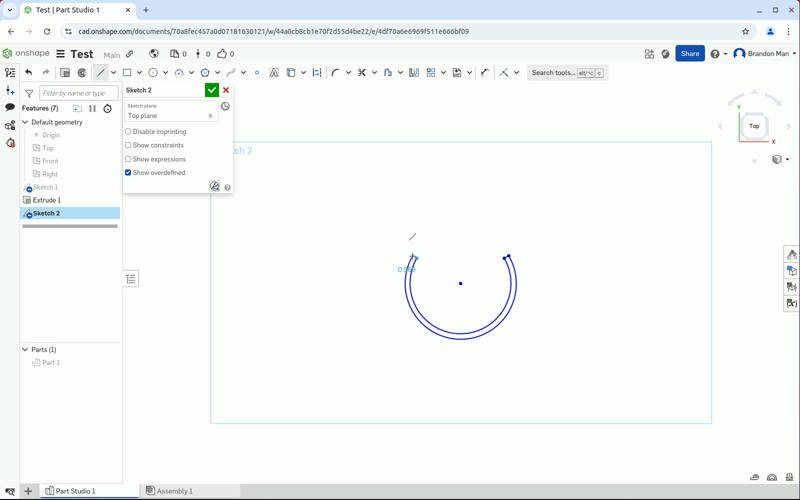
scroll(6)
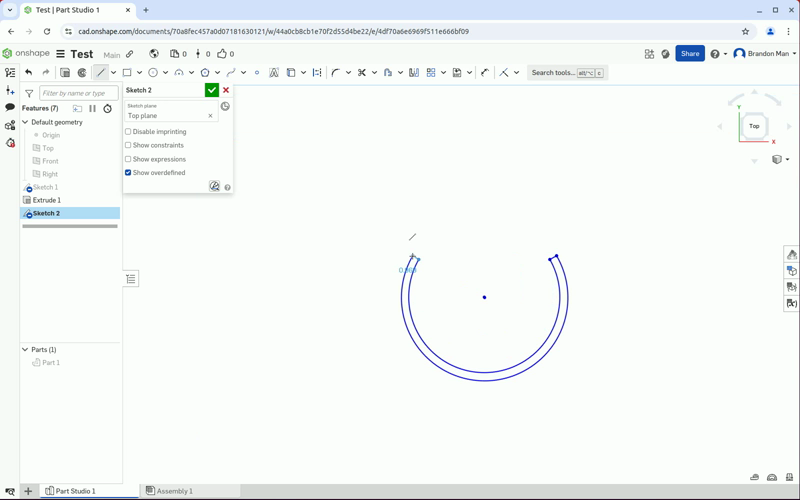
scroll(6)
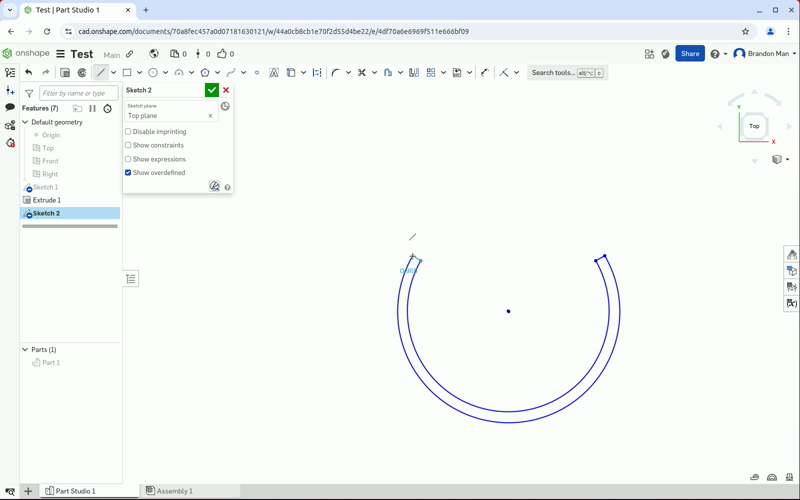
scroll(6)
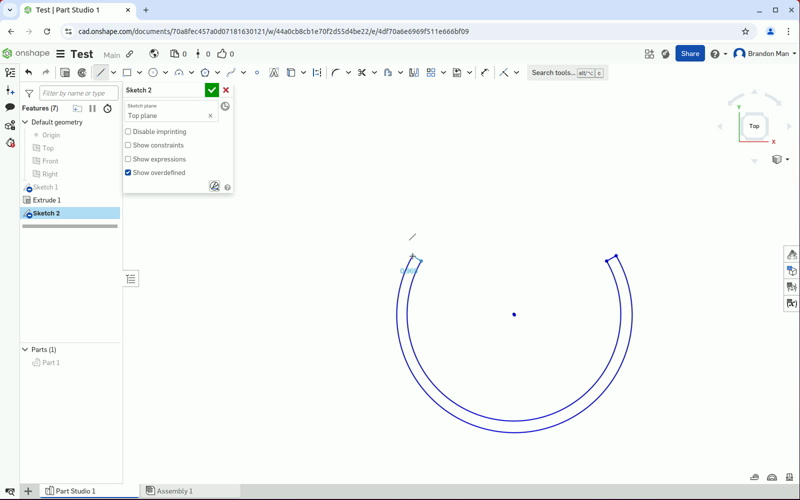
scroll(6)
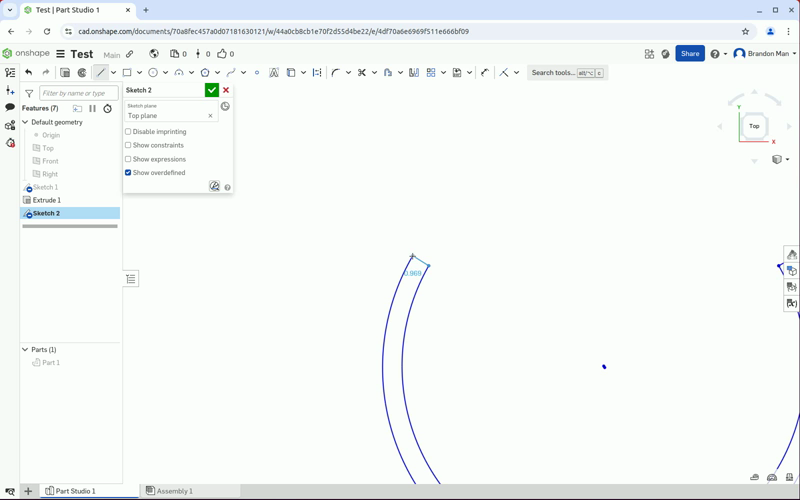
scroll(6)
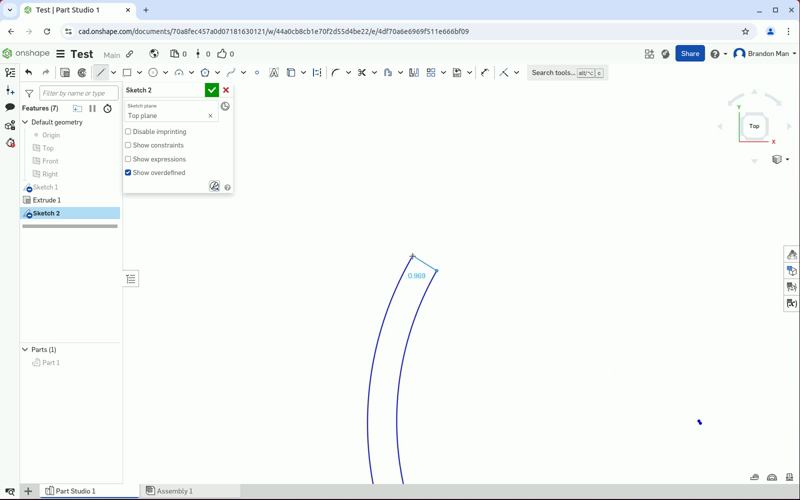
scroll(6)
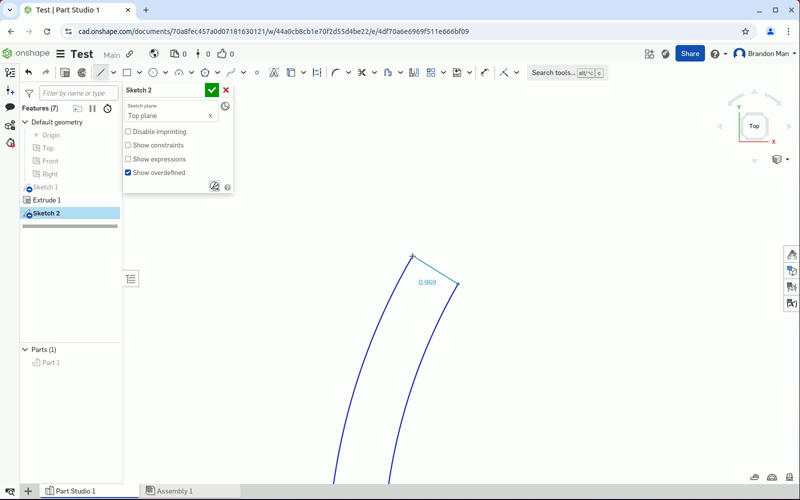
key_up(shift)
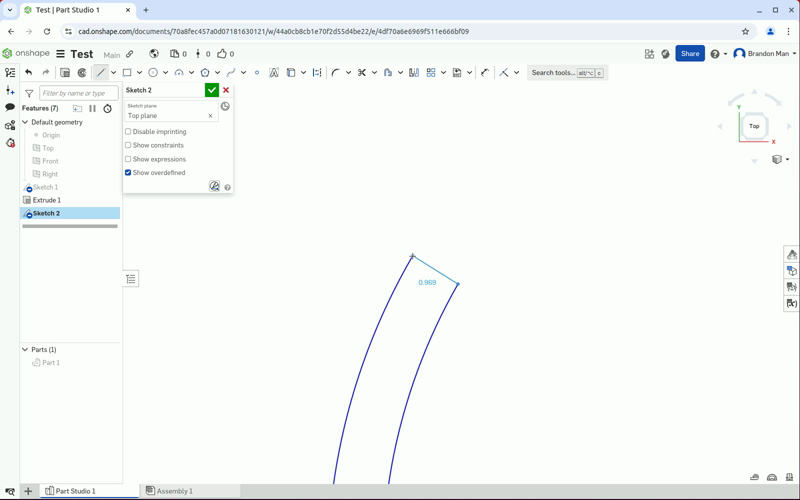
click(412, 255)
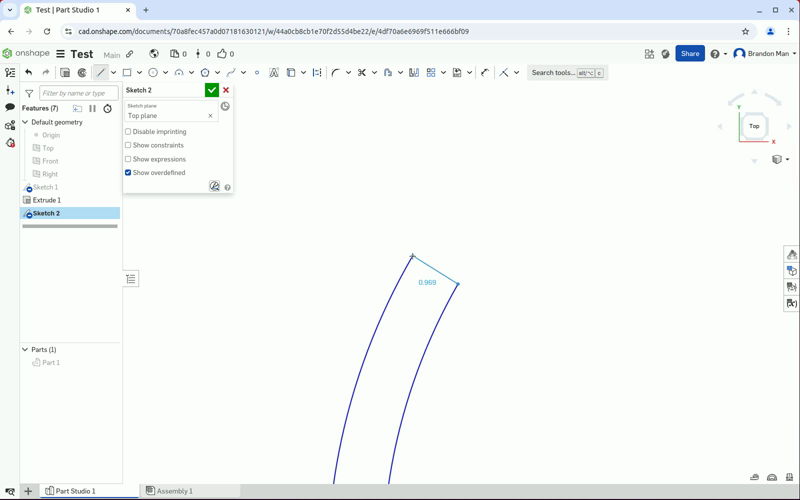
scroll(-6)
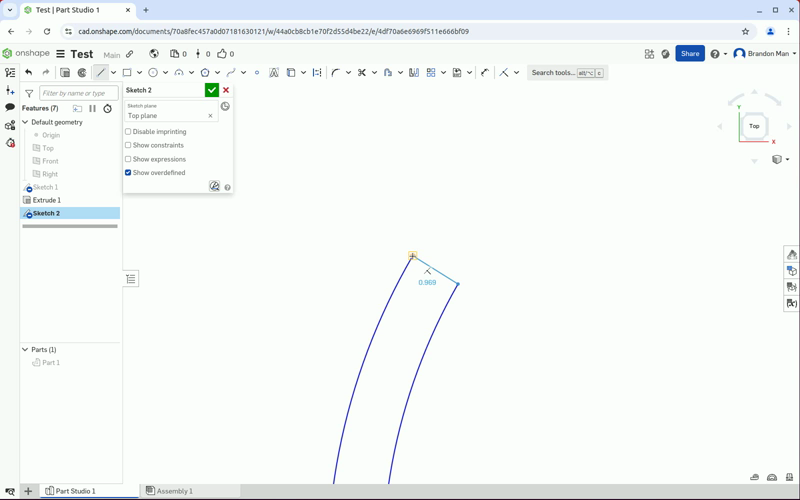
scroll(-6)
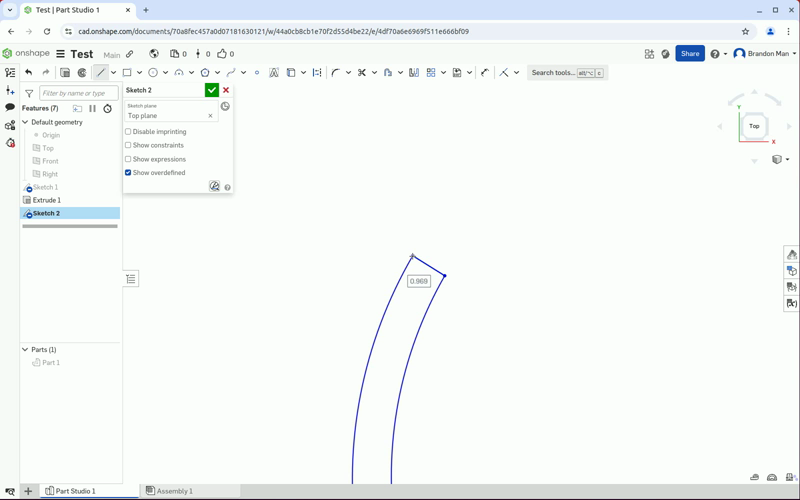
scroll(-6)
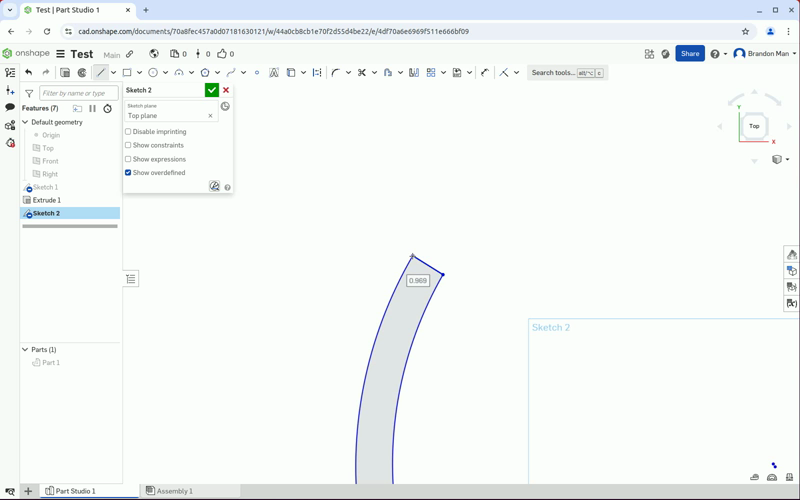
scroll(-6)
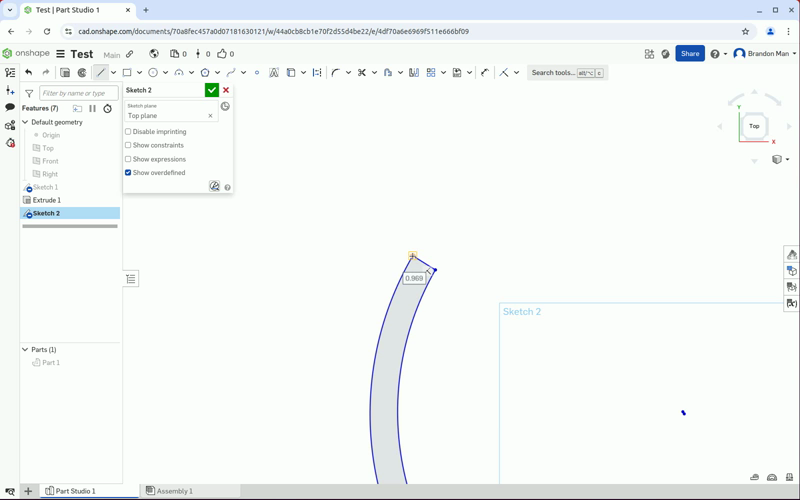
scroll(-6)
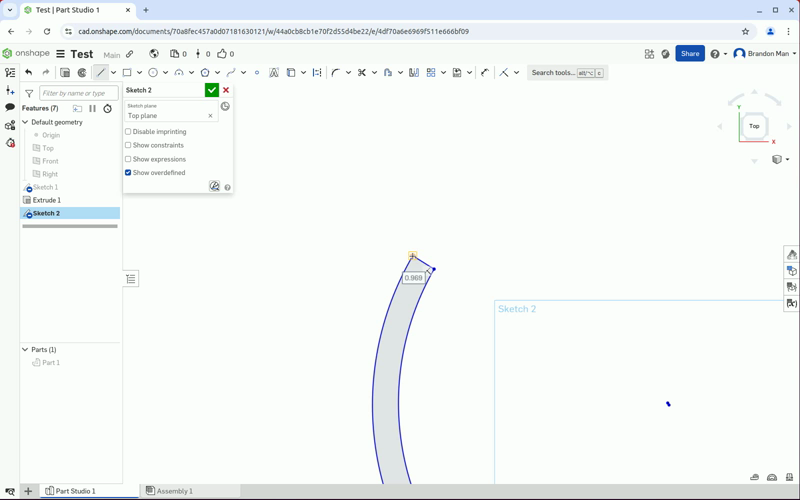
scroll(-6)
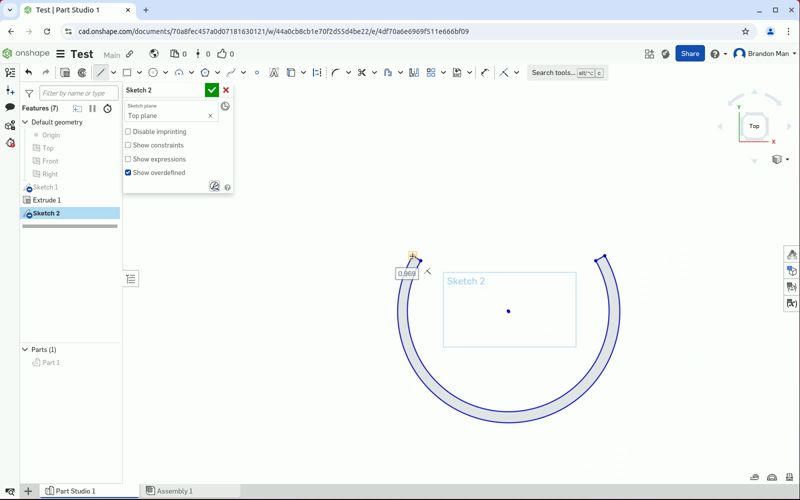
scroll(-6)
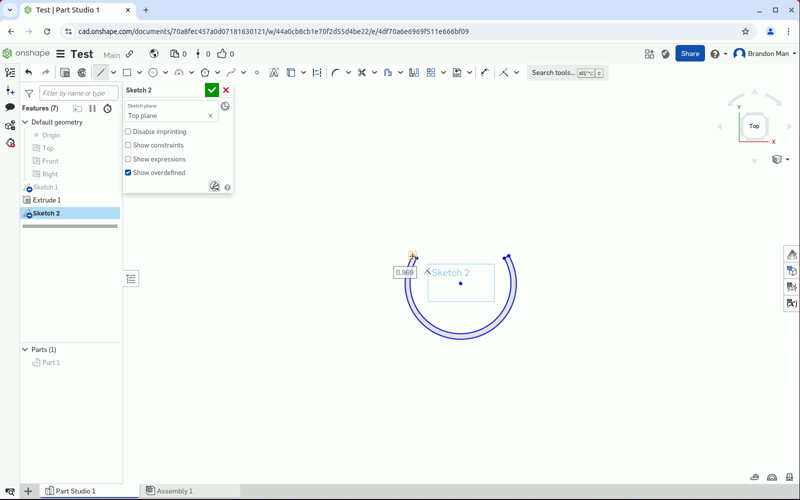
key(esc)
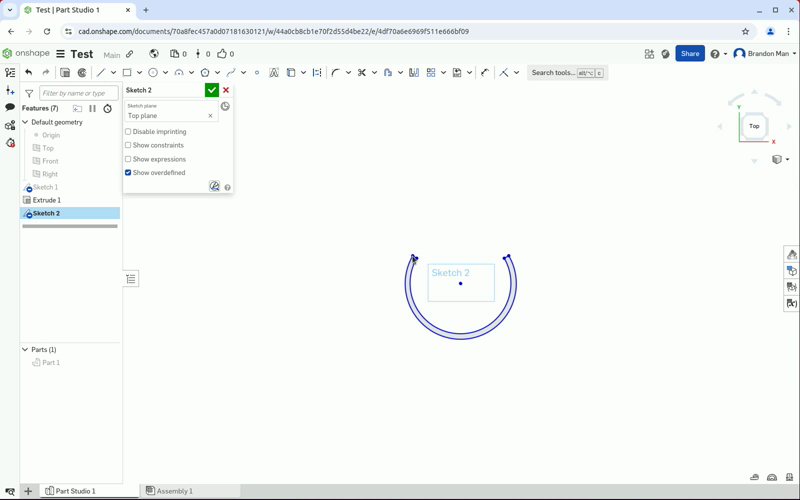
mouse_move(510, 271)
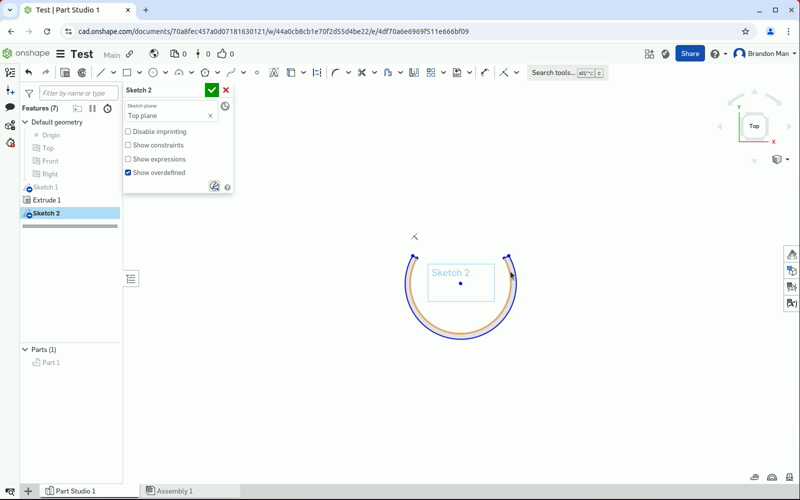
scroll(6)
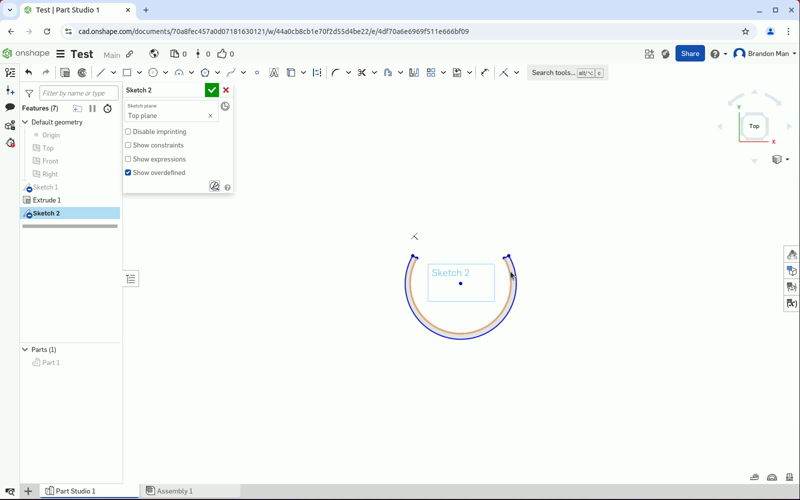
scroll(6)
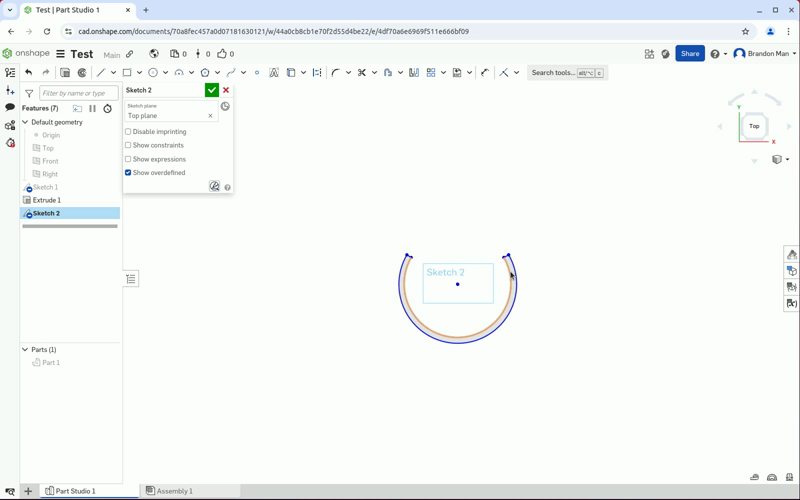
scroll(6)
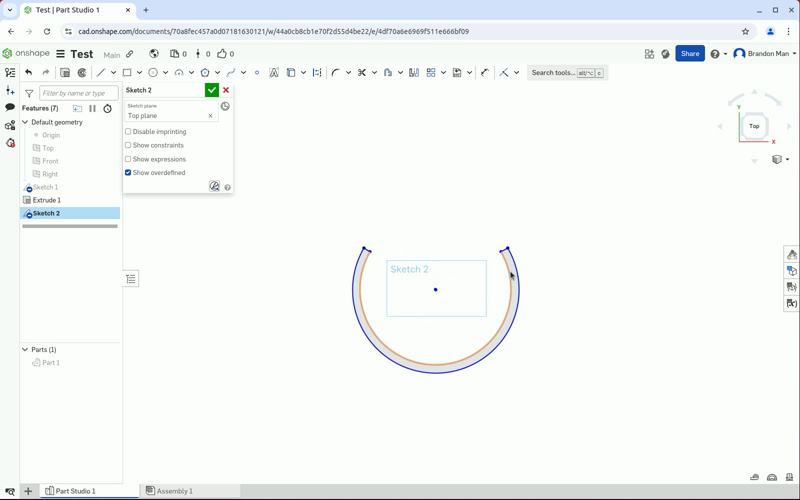
scroll(6)
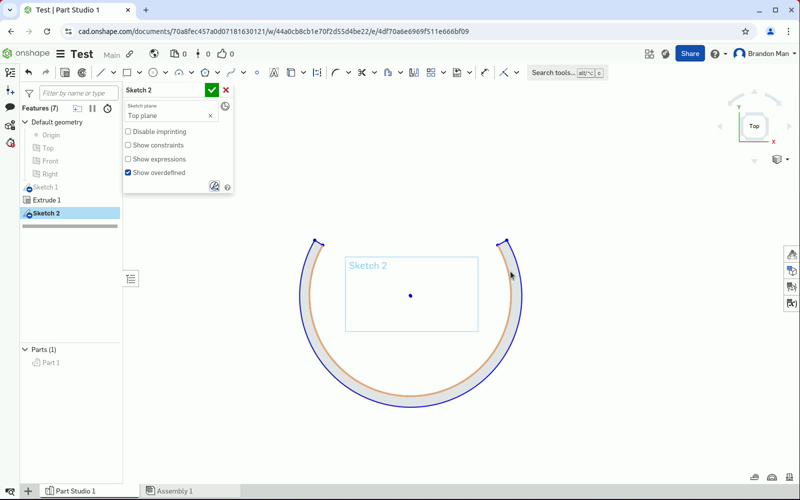
scroll(6)
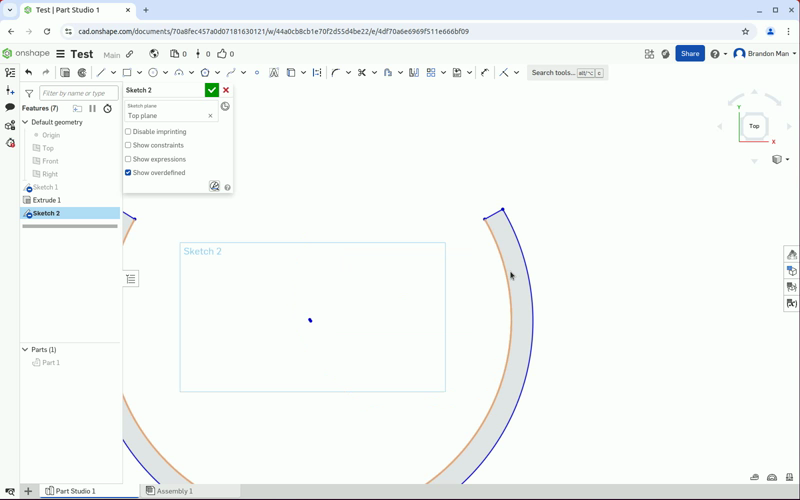
scroll(6)
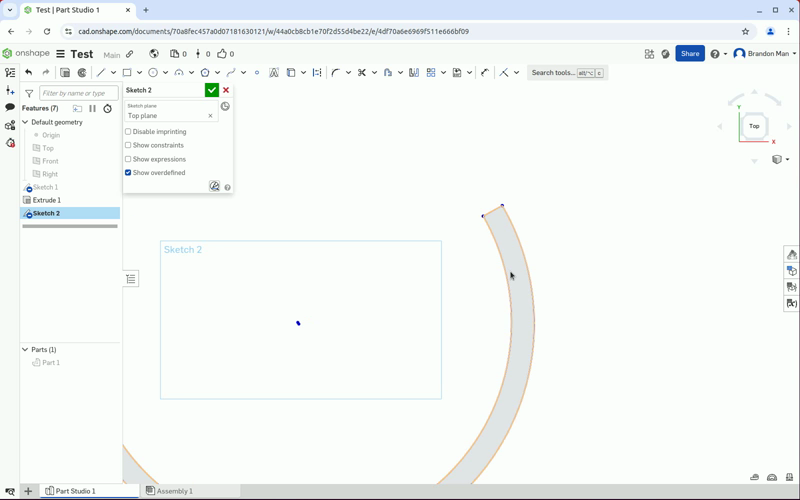
scroll(6)
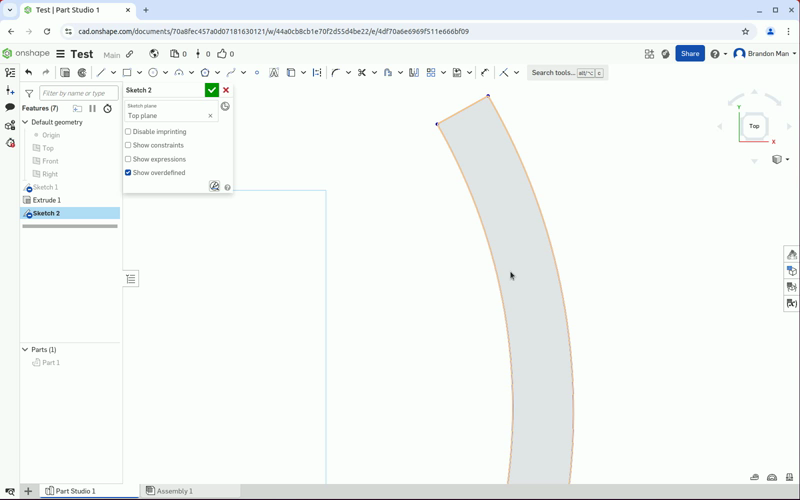
click(510, 271)
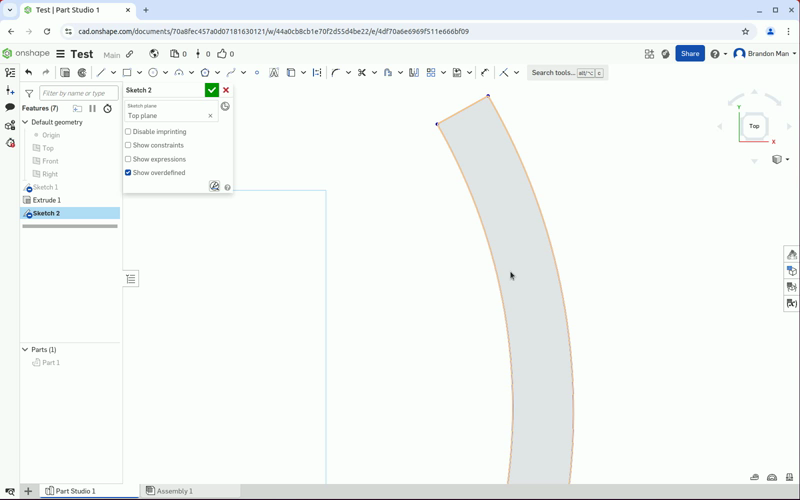
scroll(-6)
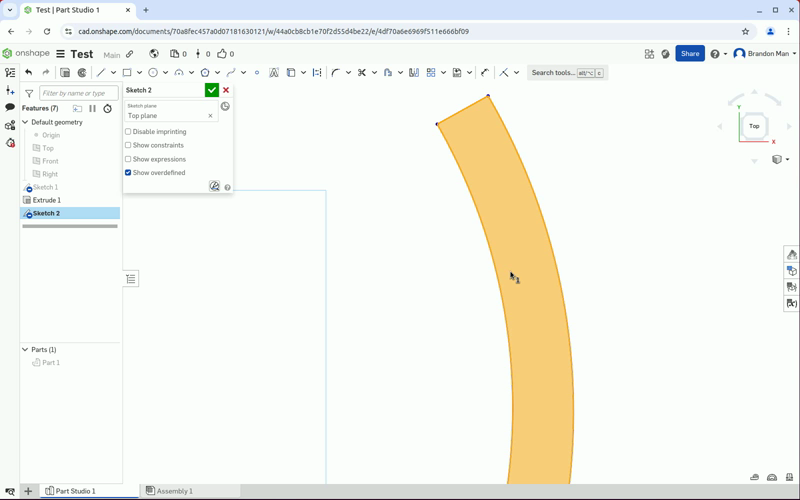
scroll(-6)
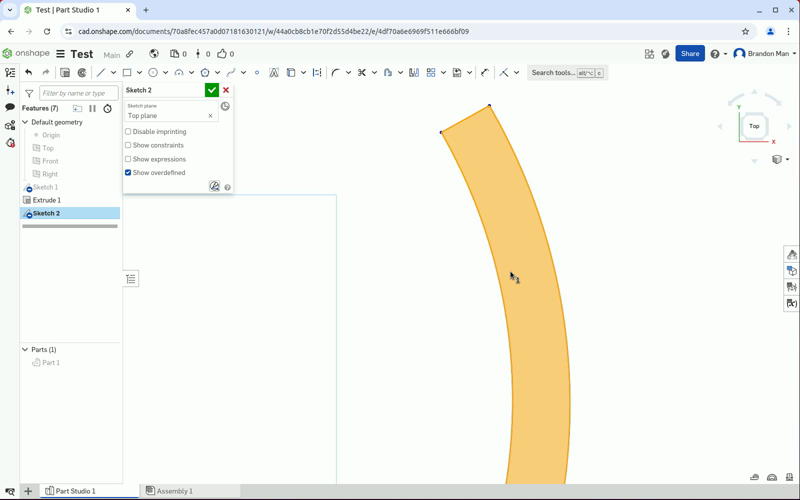
scroll(-6)
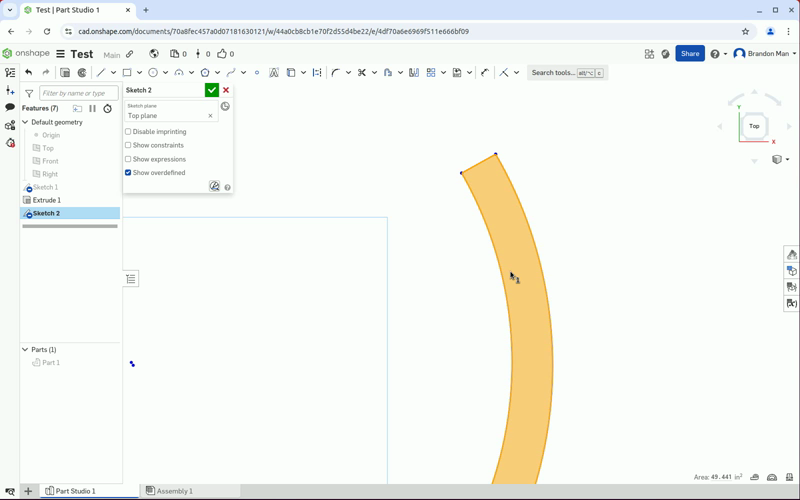
scroll(-6)
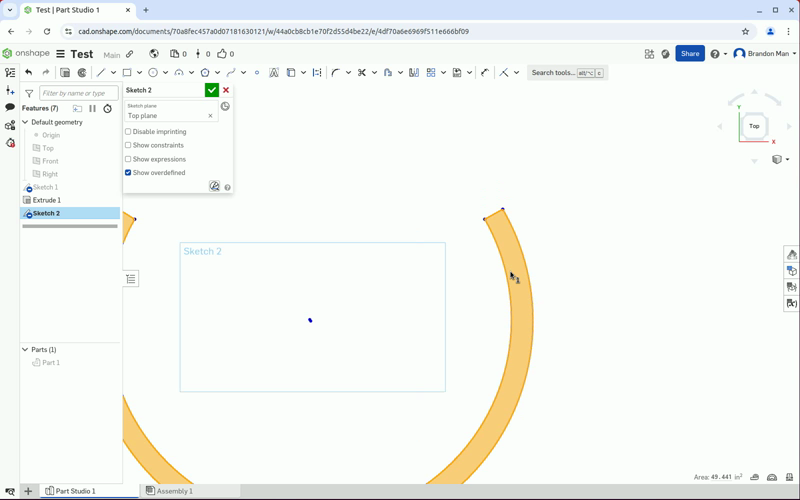
scroll(-6)
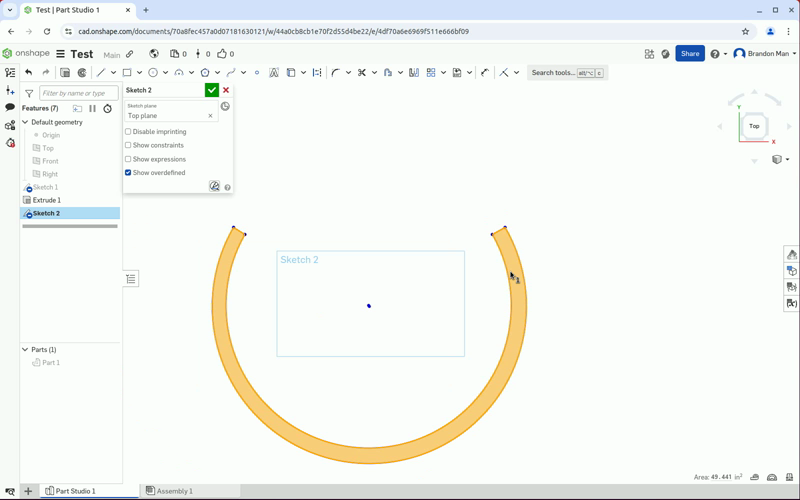
scroll(-6)
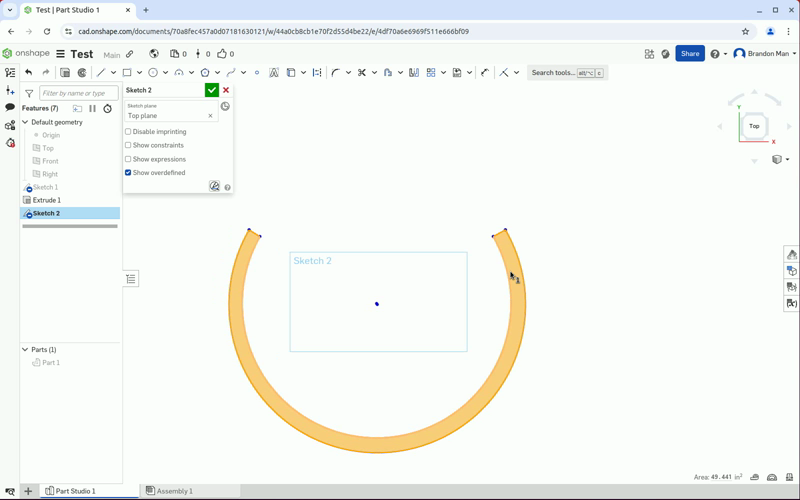
scroll(-6)
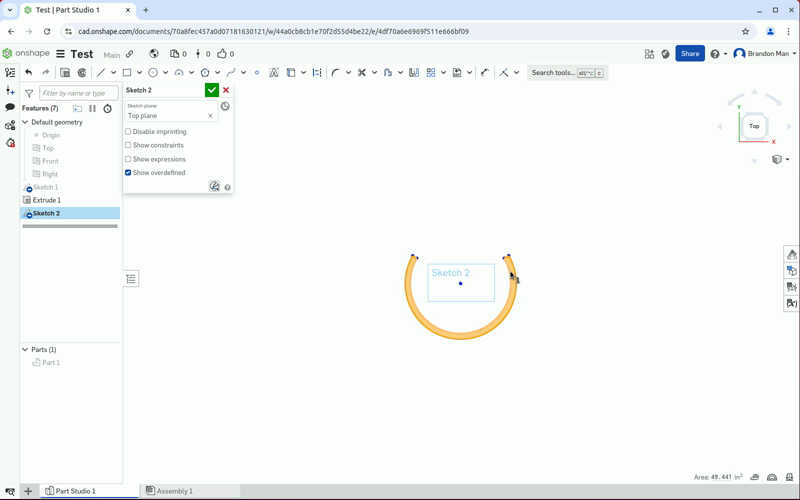
mouse_move(73, 352)
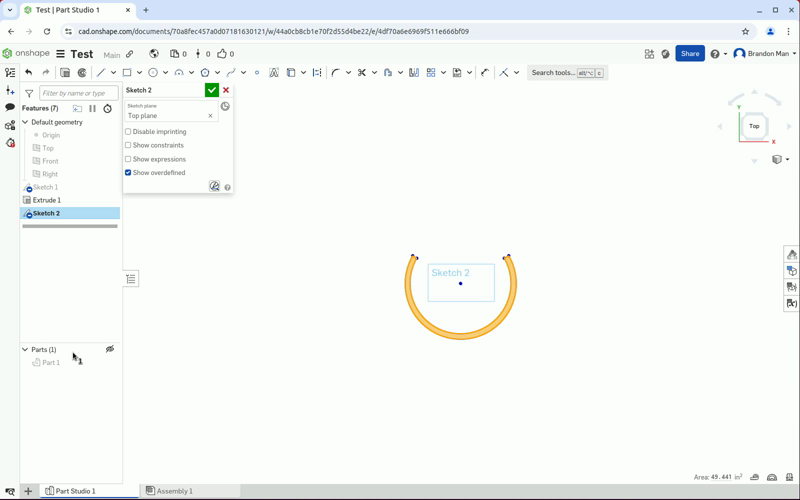
key(shift+y)
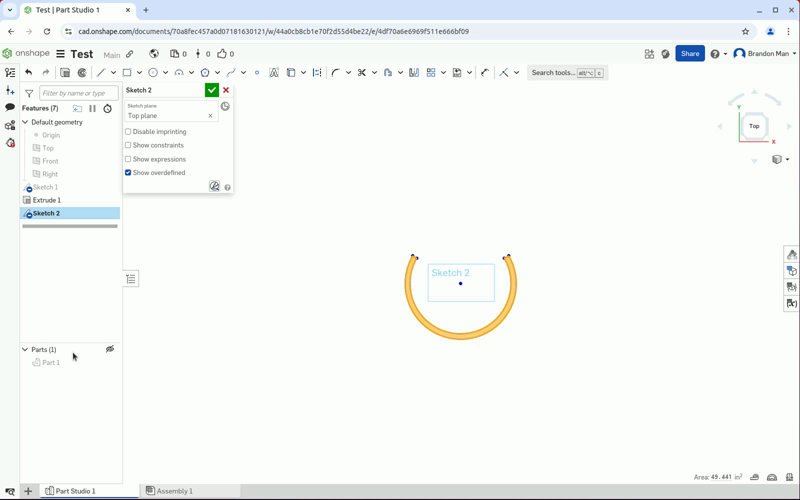
key(shift+e)
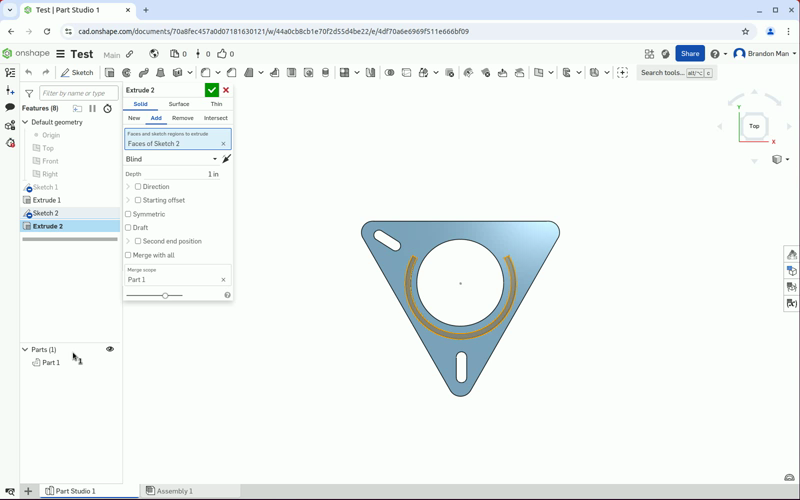
mouse_move(143, 106)
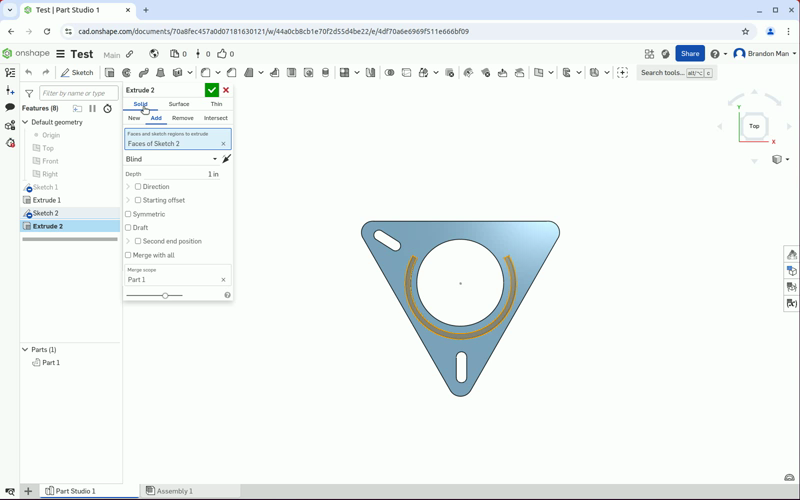
click(143, 106)
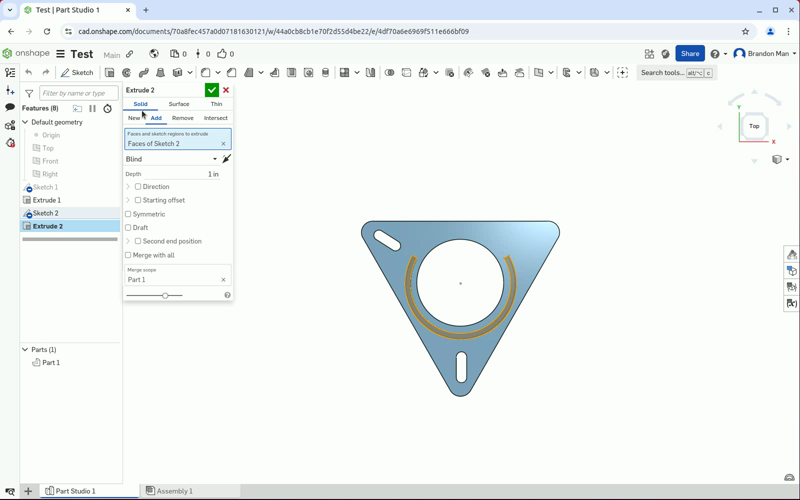
mouse_move(137, 120)
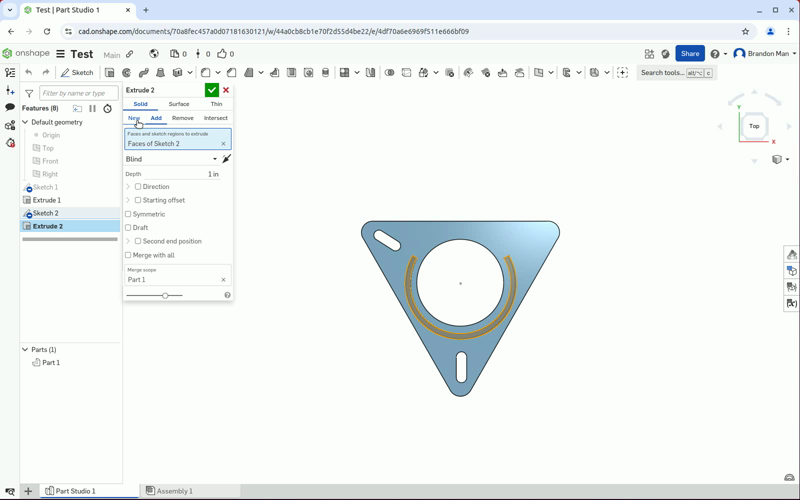
click(137, 120)
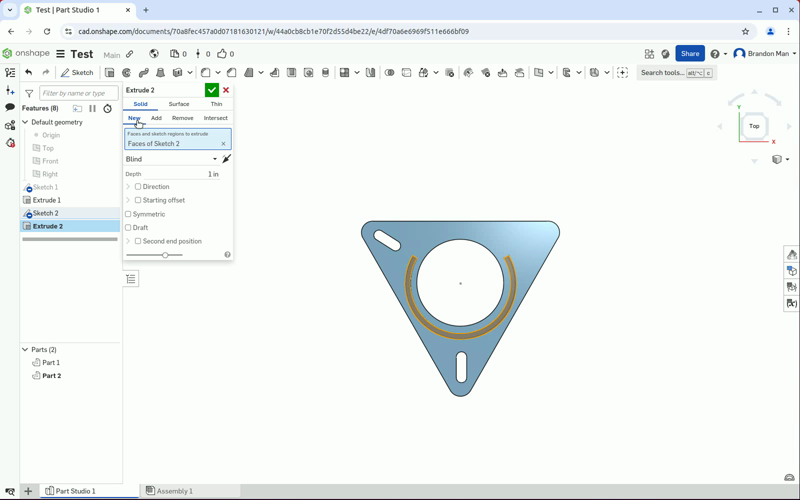
key(tab, 4)
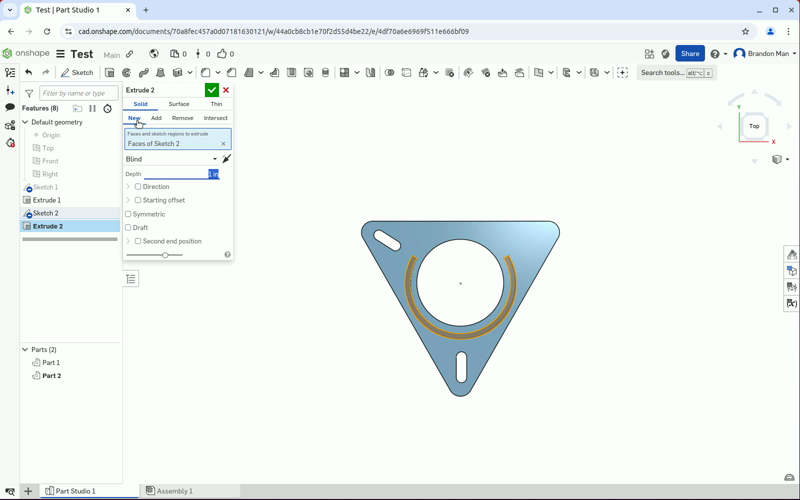
text(7.703)
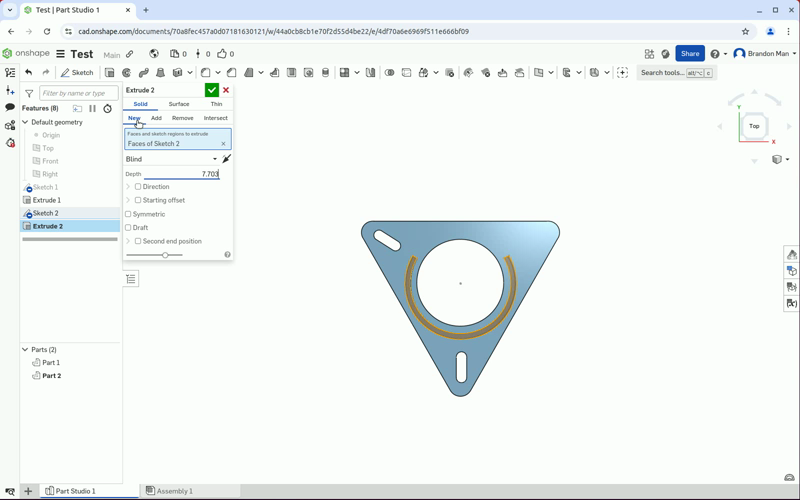
key(enter)
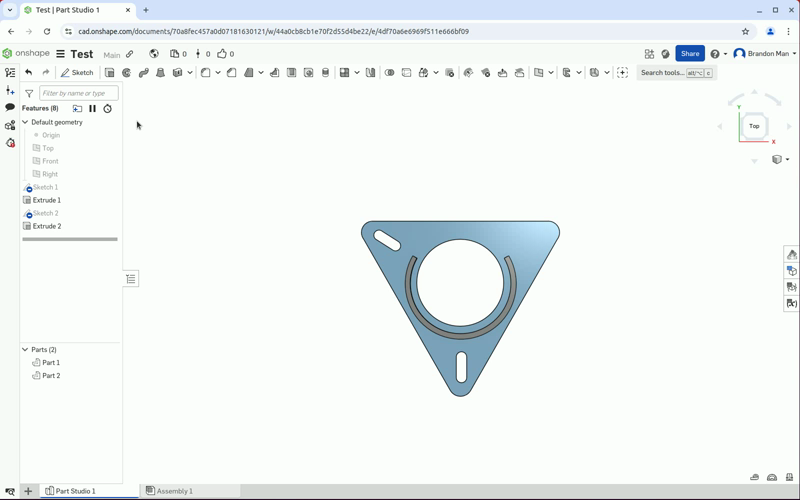
key(shift+h)
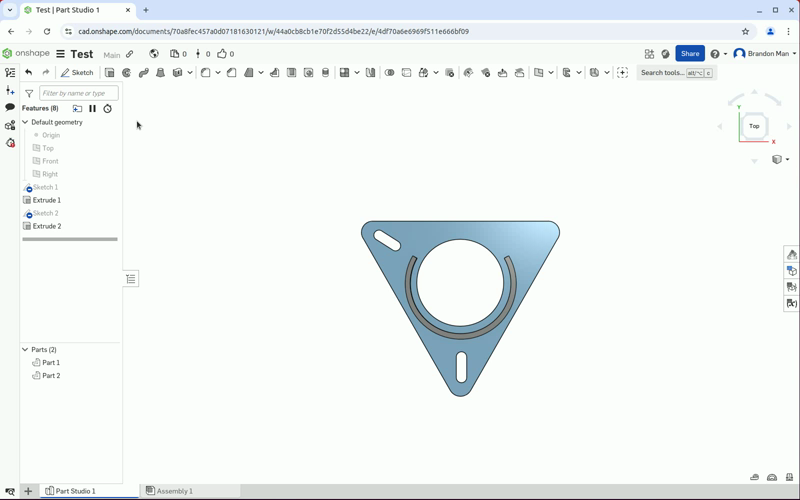
key(shift+h)
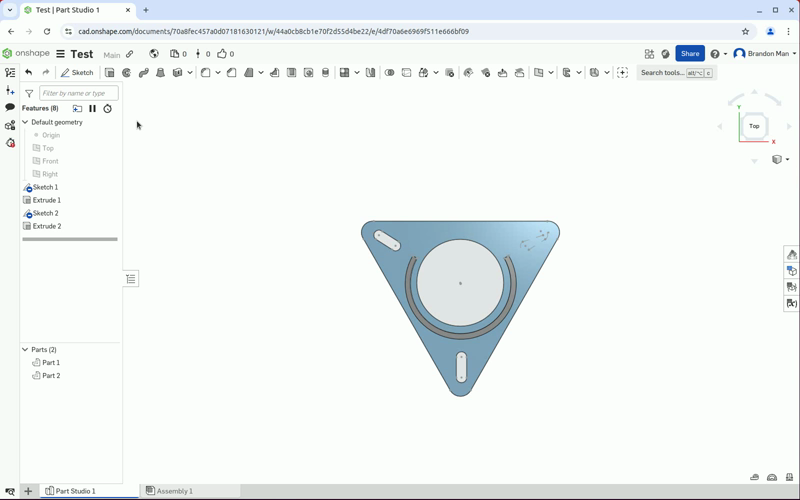
key(shift+7)
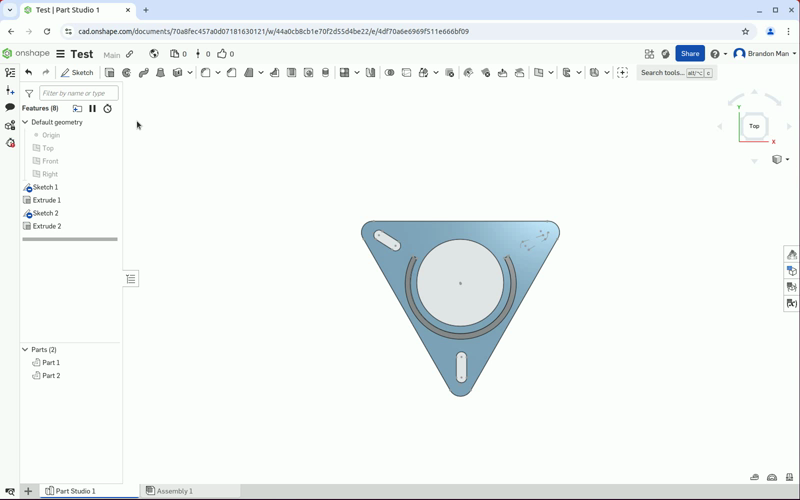
key(up, 3)
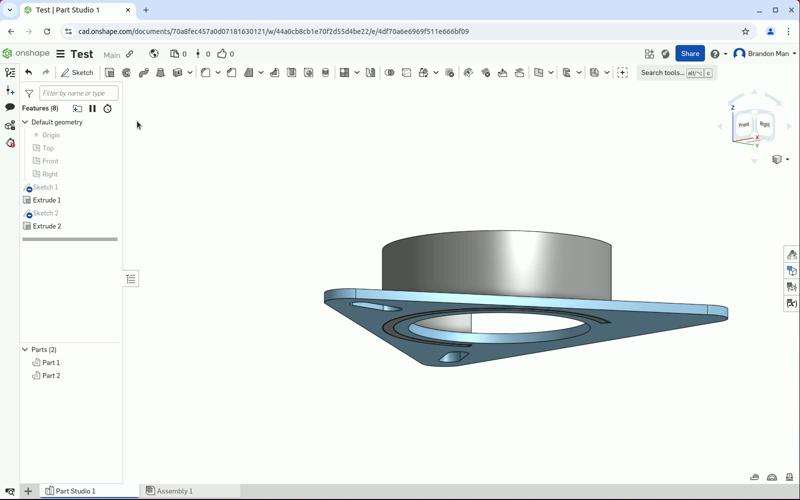
key(left, 3)
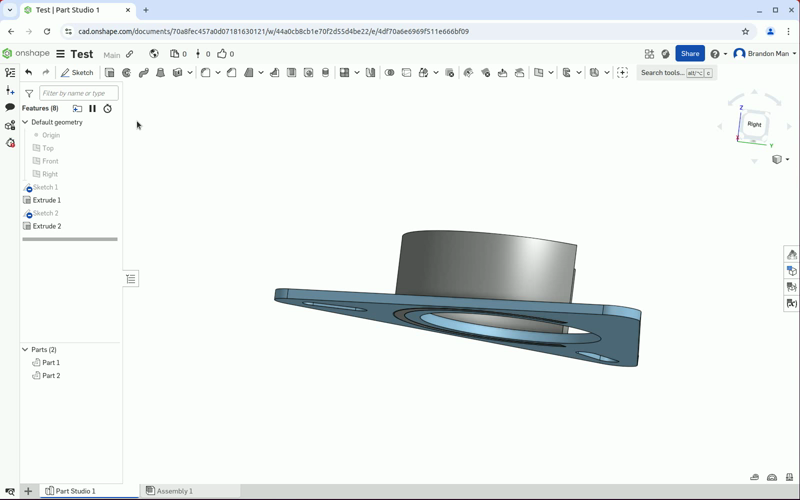
key(right, 3)
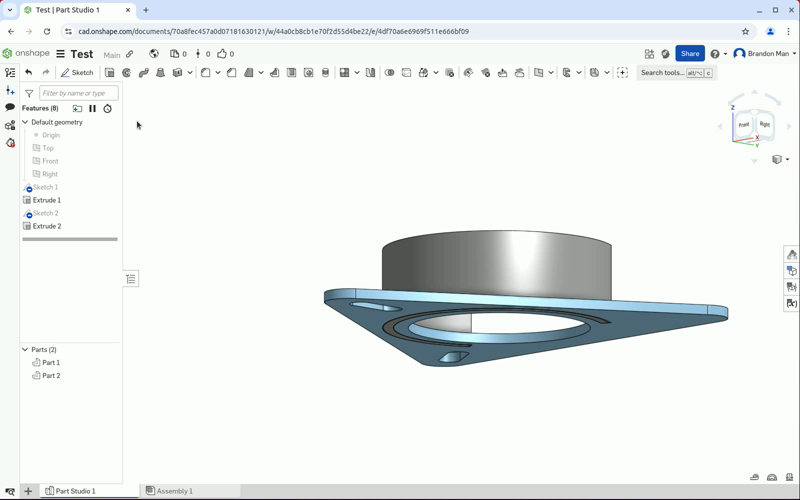
key(down, 3)
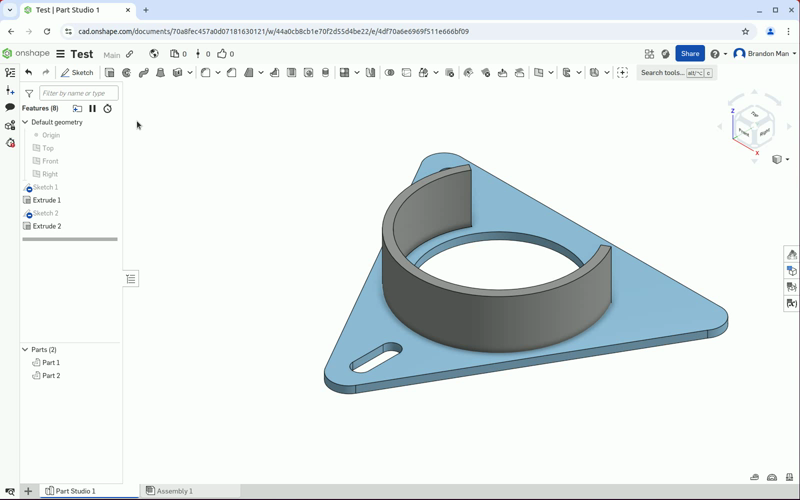
mouse_move(73, 189)
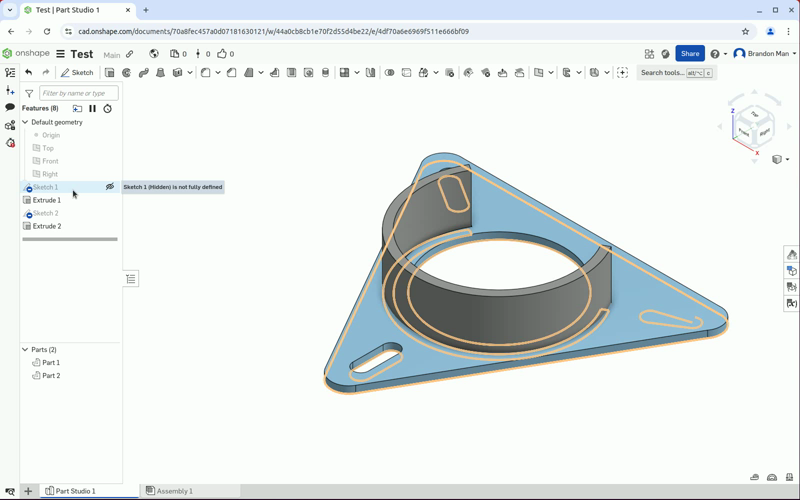
click(73, 189)